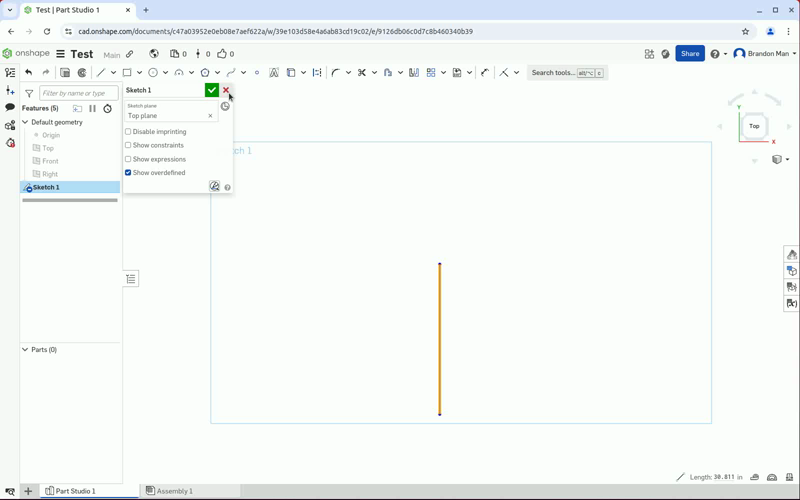
key(shift+h)
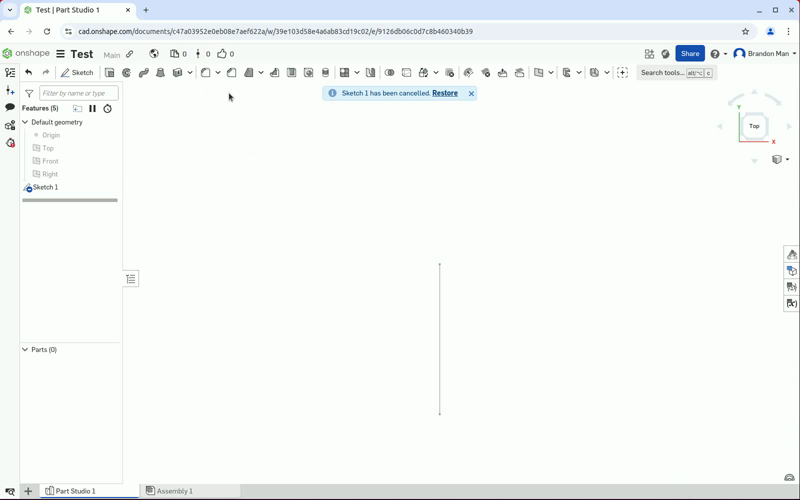
key(shift+s)
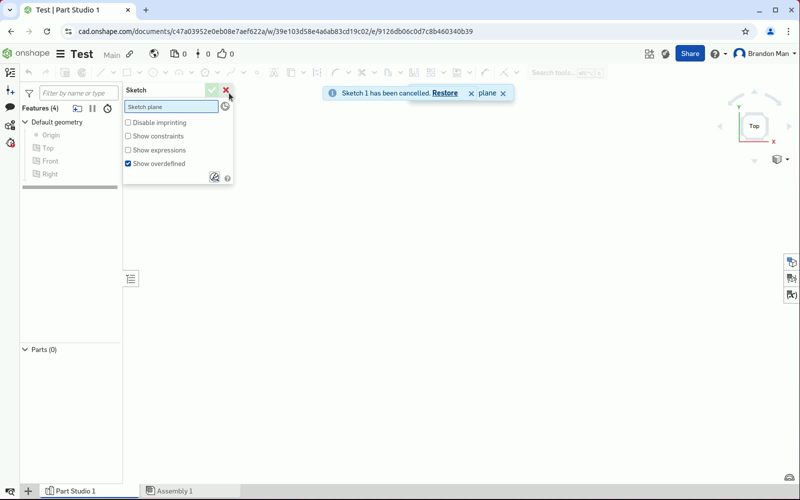
mouse_move(73, 150)
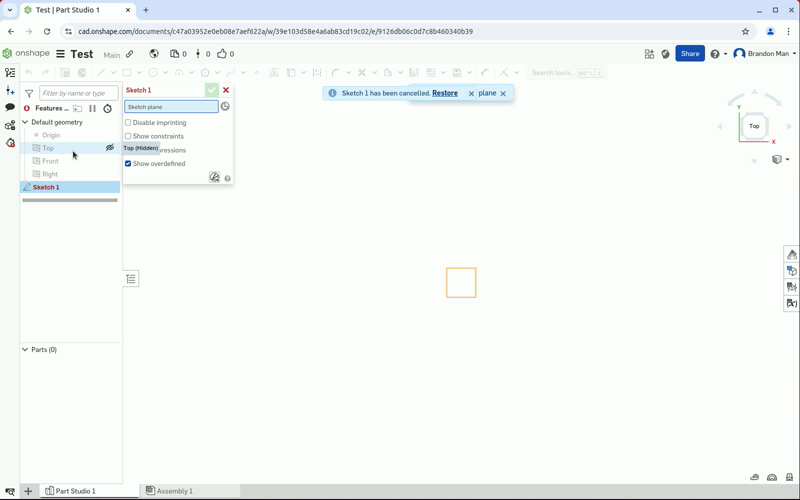
click(73, 150)
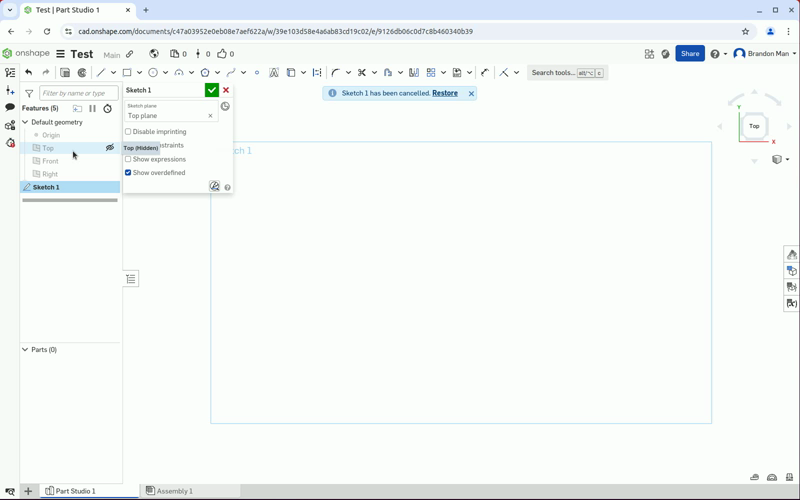
mouse_move(73, 352)
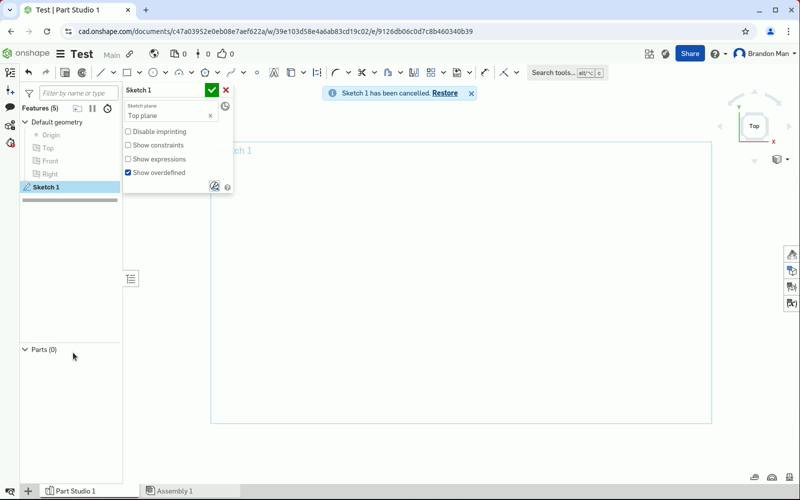
key(y)
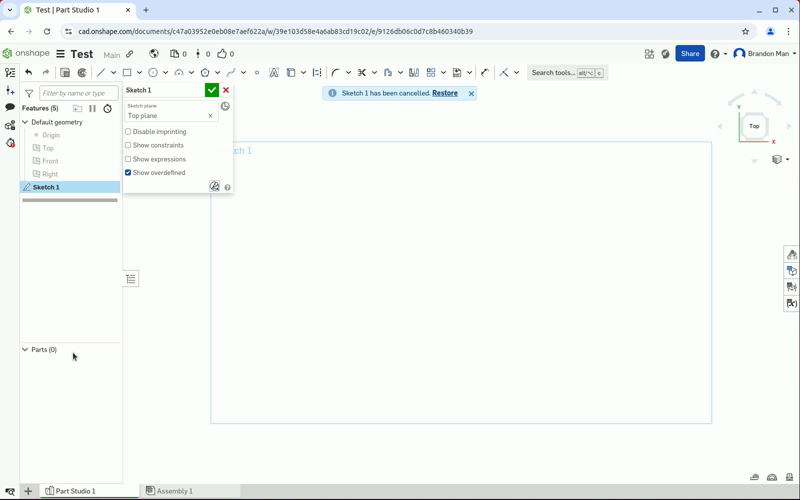
key(l)
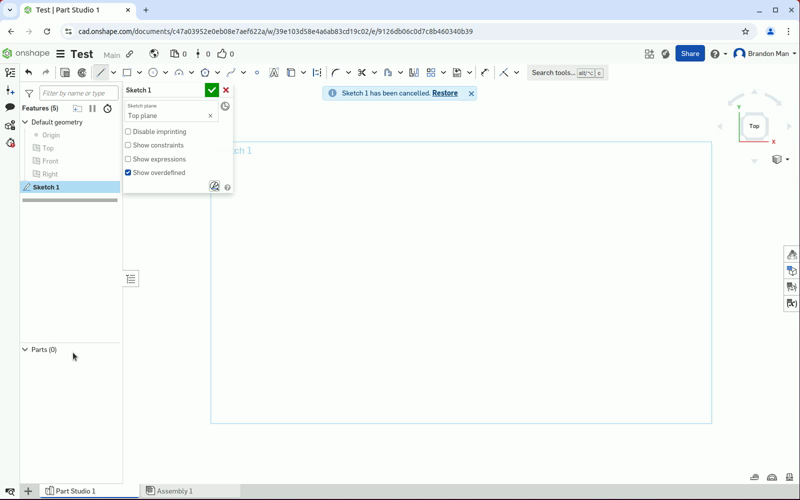
key_down(shift)
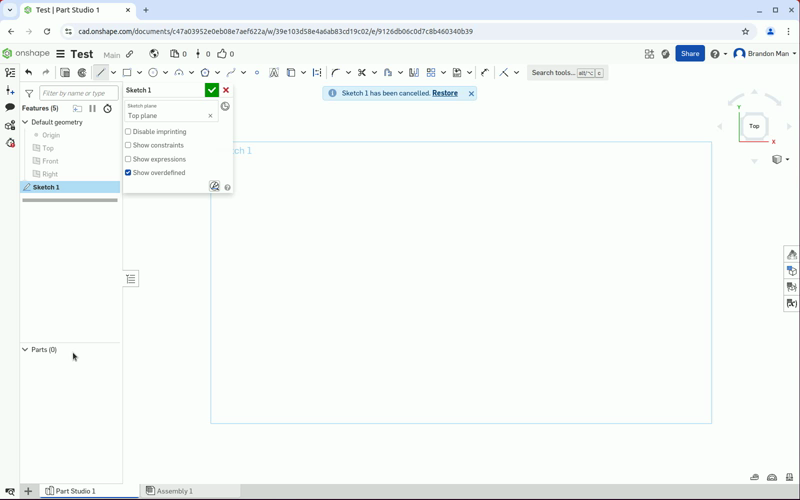
mouse_move(351, 354)
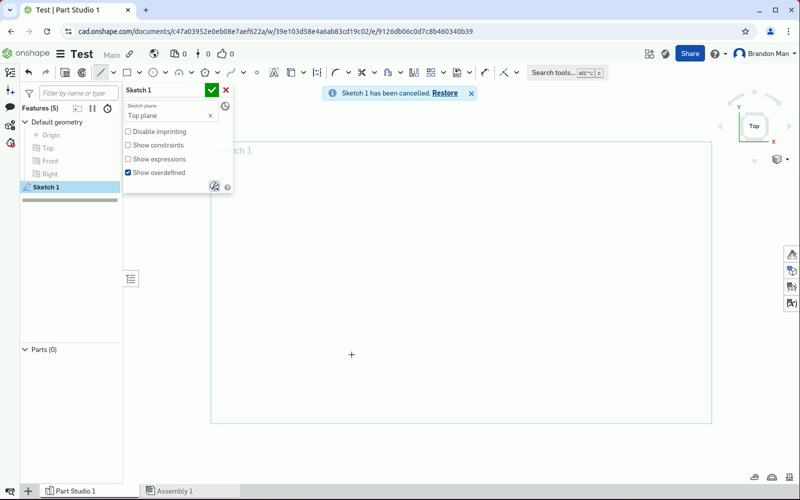
click(351, 354)
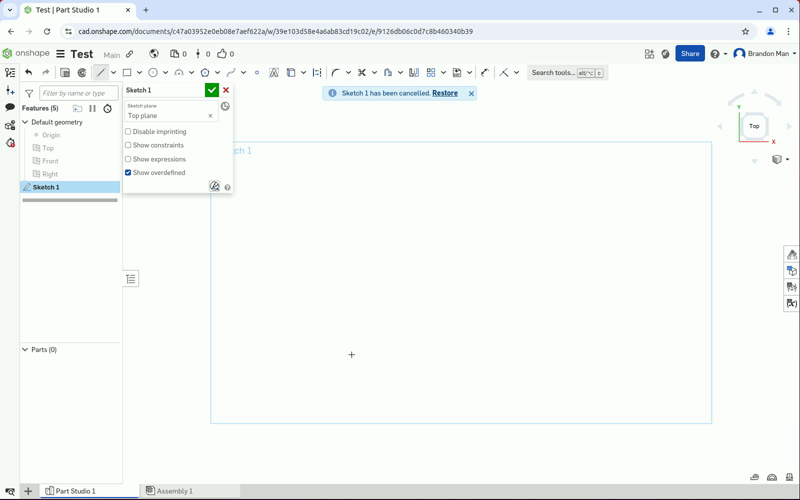
key_up(shift)
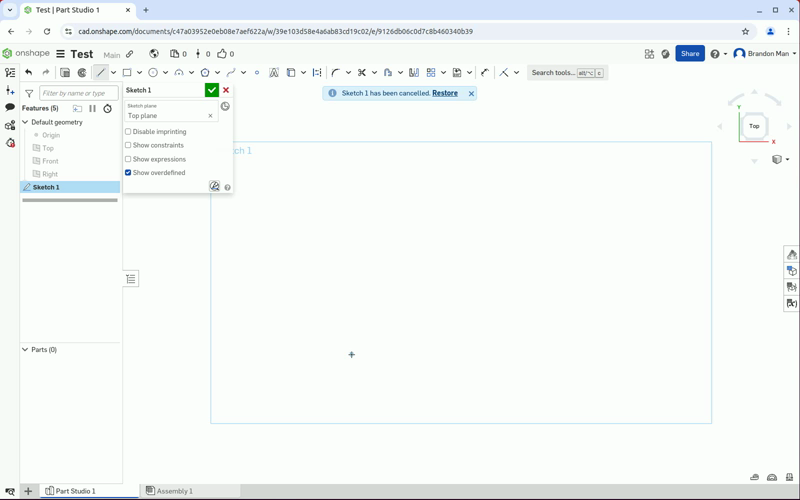
key_down(shift)
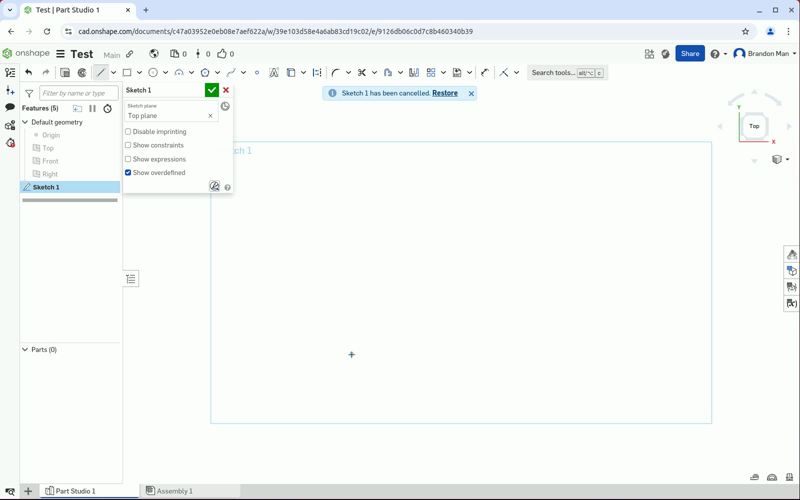
mouse_move(567, 354)
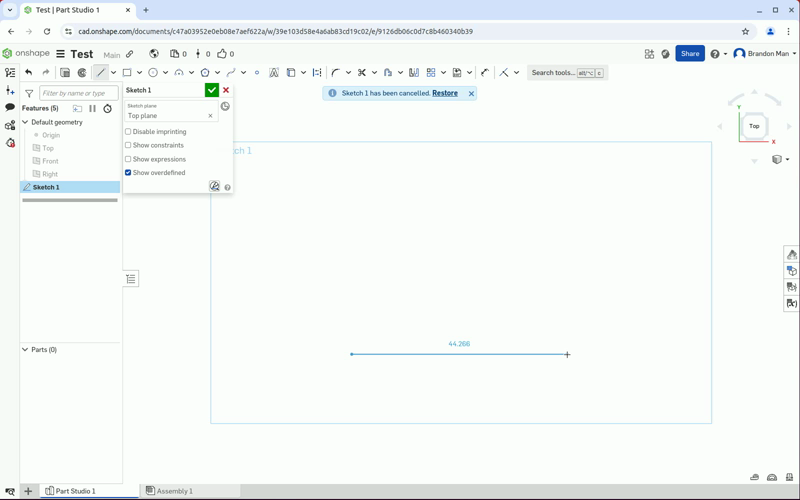
click(567, 354)
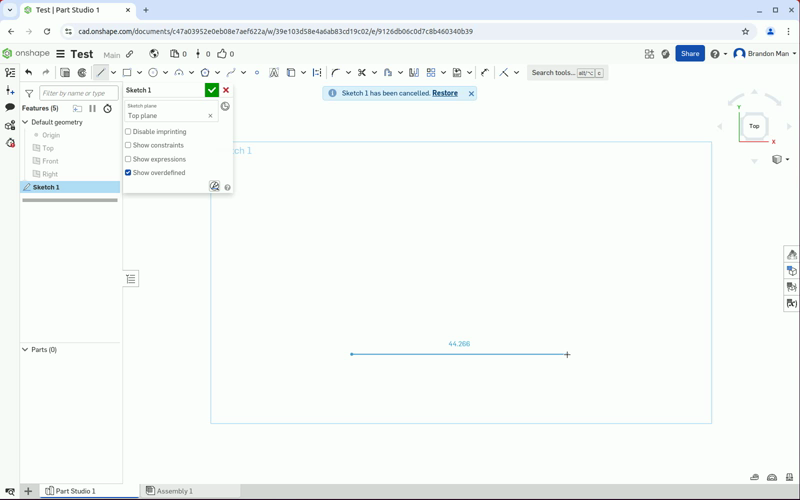
key_up(shift)
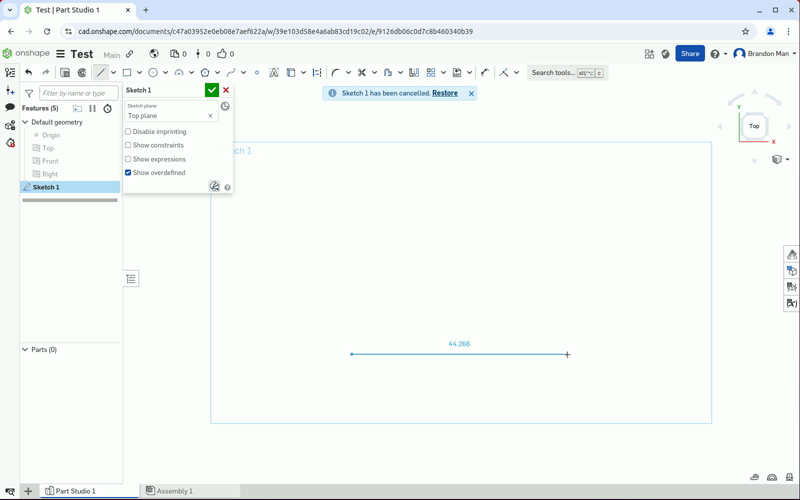
key_down(shift)
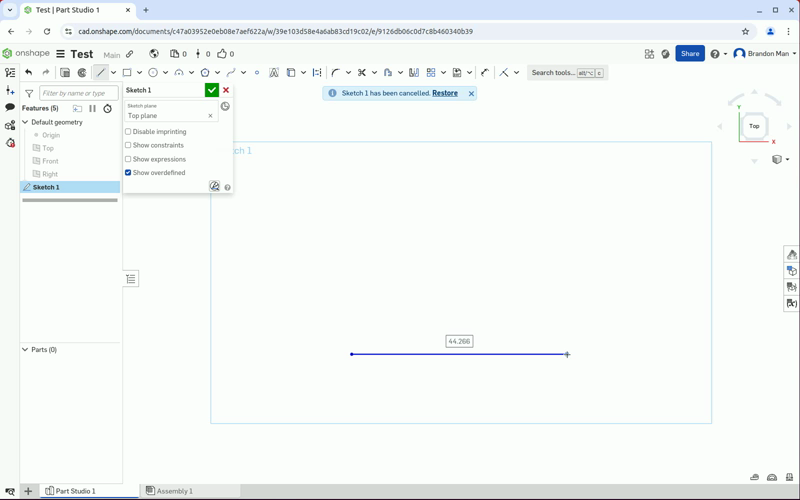
mouse_move(567, 211)
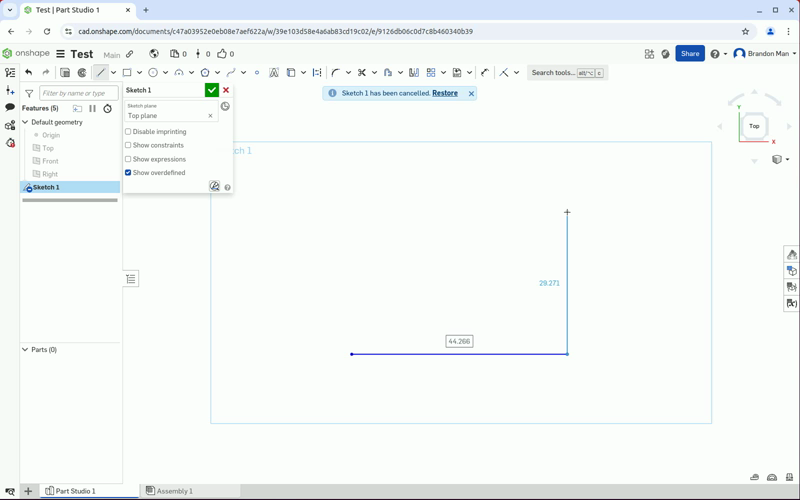
click(567, 211)
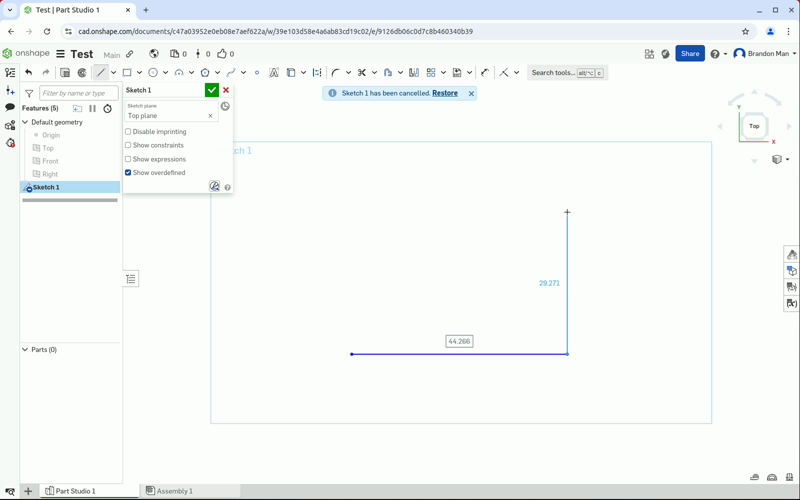
key_up(shift)
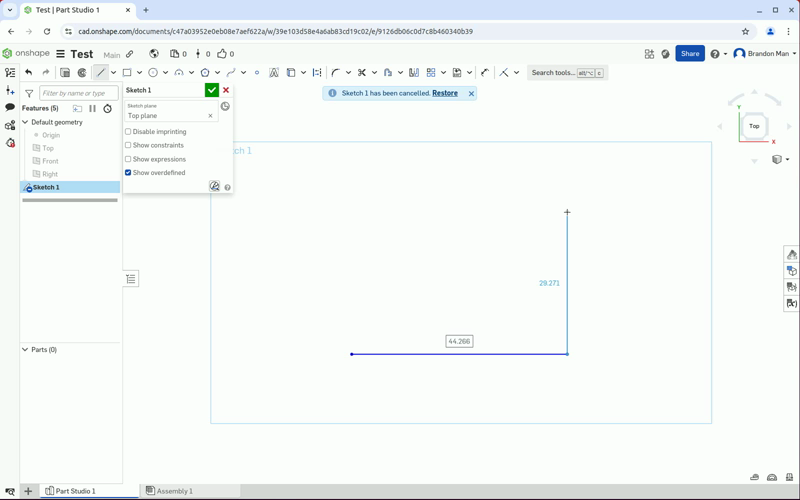
key_down(shift)
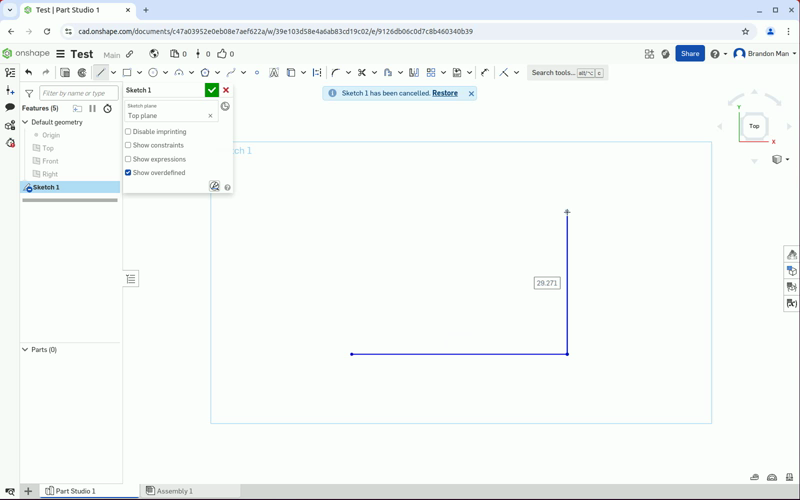
mouse_move(351, 211)
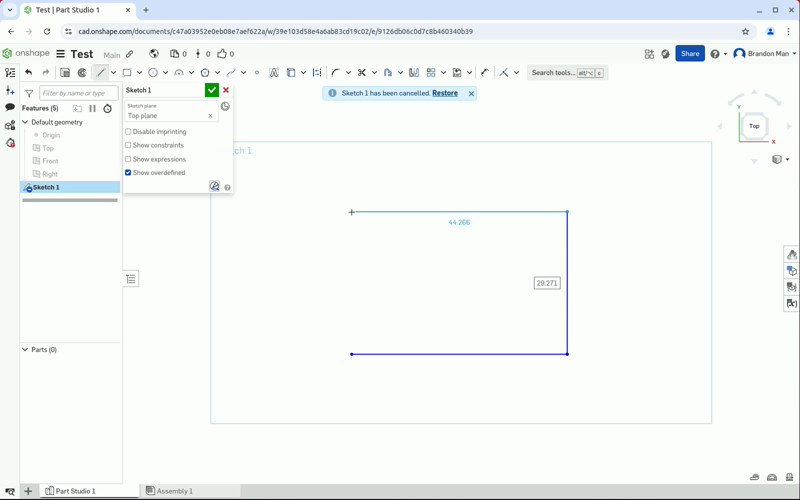
click(351, 211)
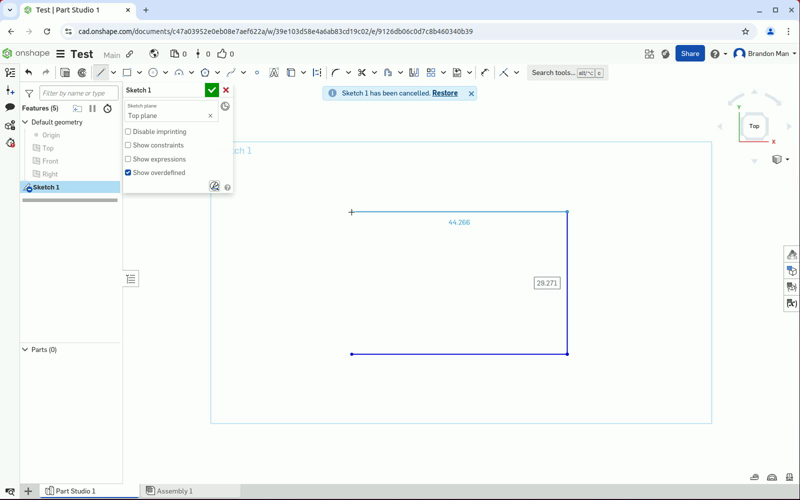
key_up(shift)
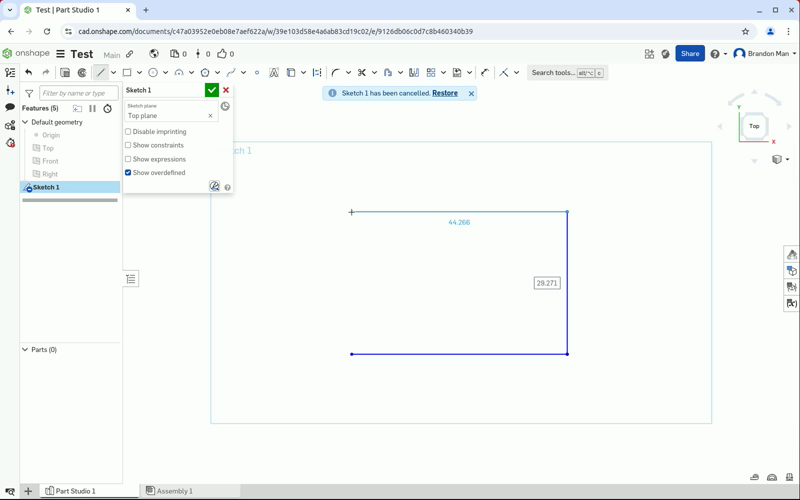
key_down(shift)
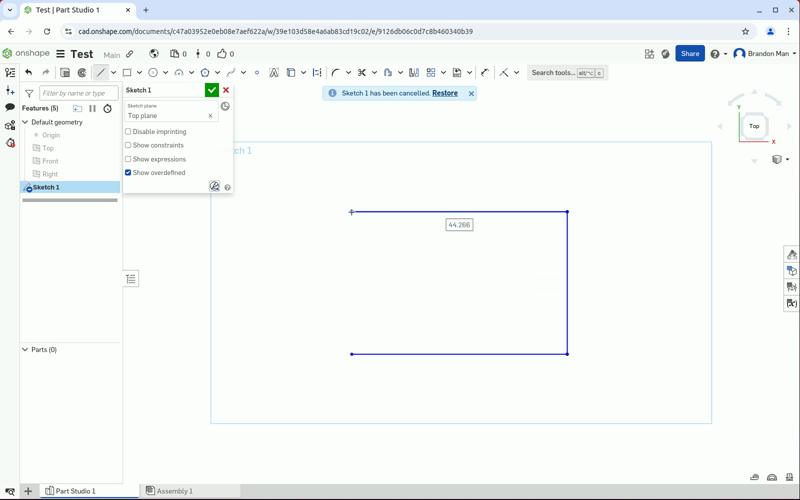
mouse_move(351, 354)
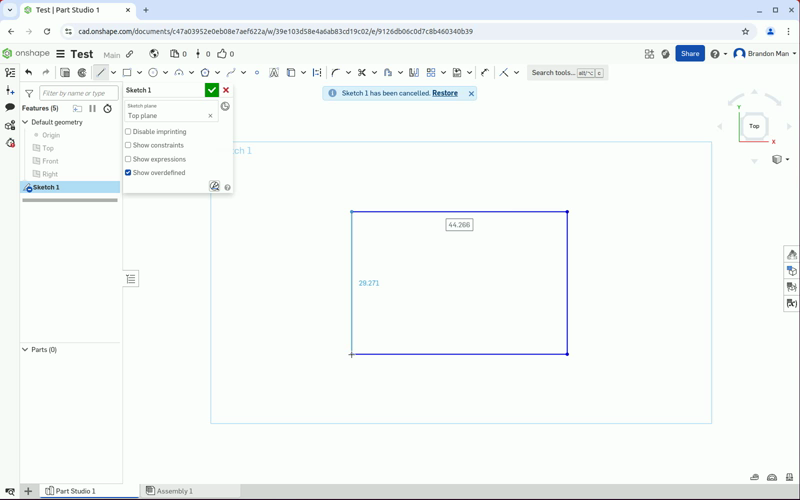
key_up(shift)
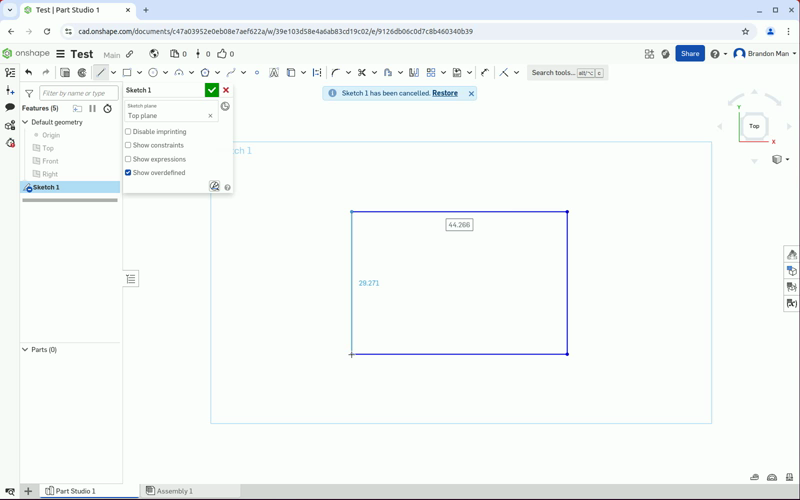
click(351, 354)
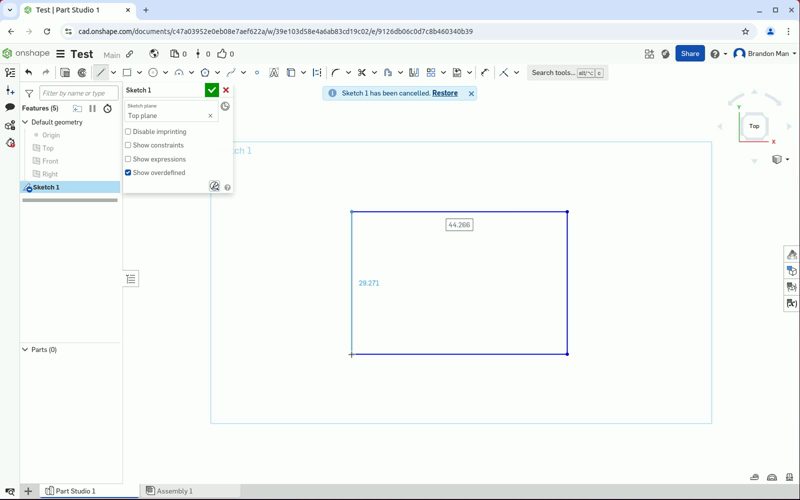
key(esc)
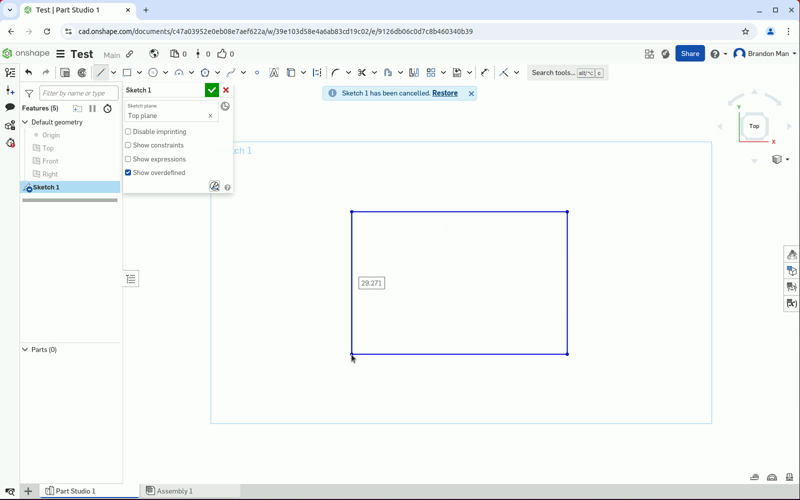
mouse_move(450, 309)
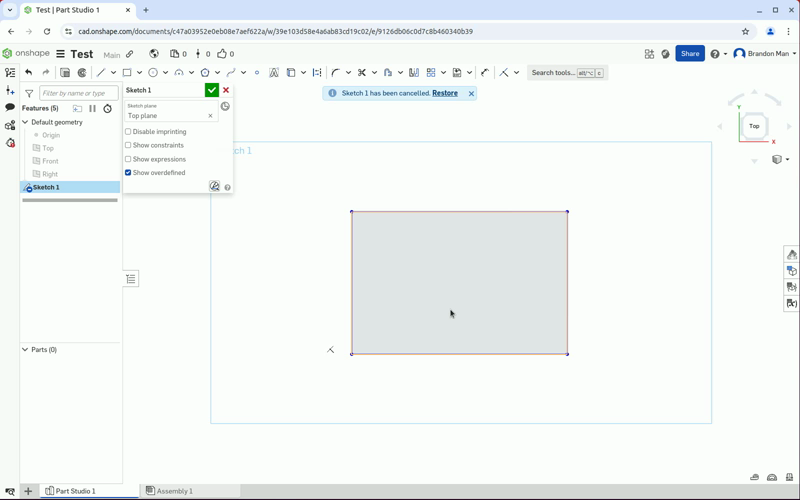
click(450, 309)
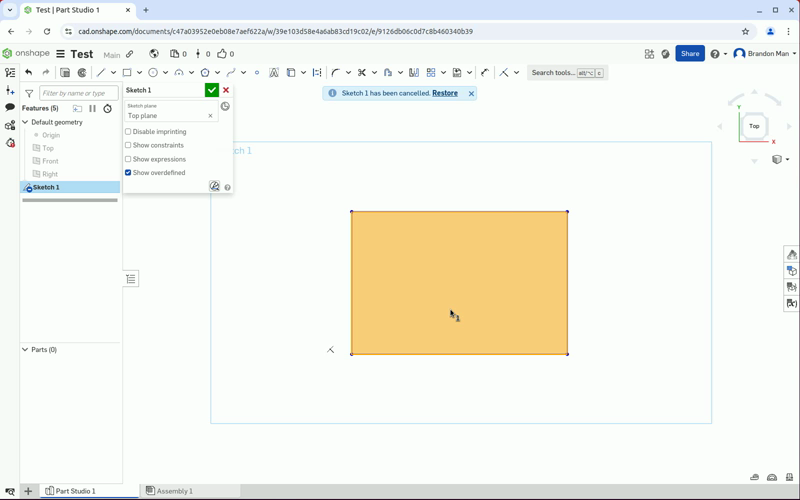
mouse_move(73, 352)
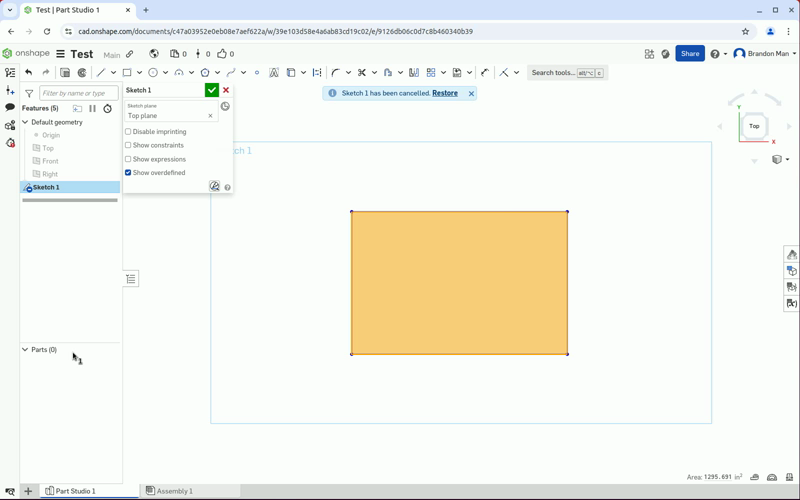
key(shift+y)
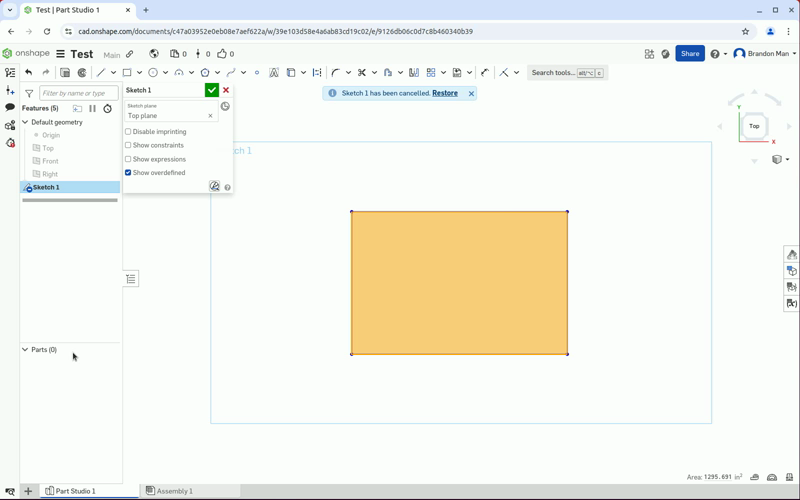
key(shift+e)
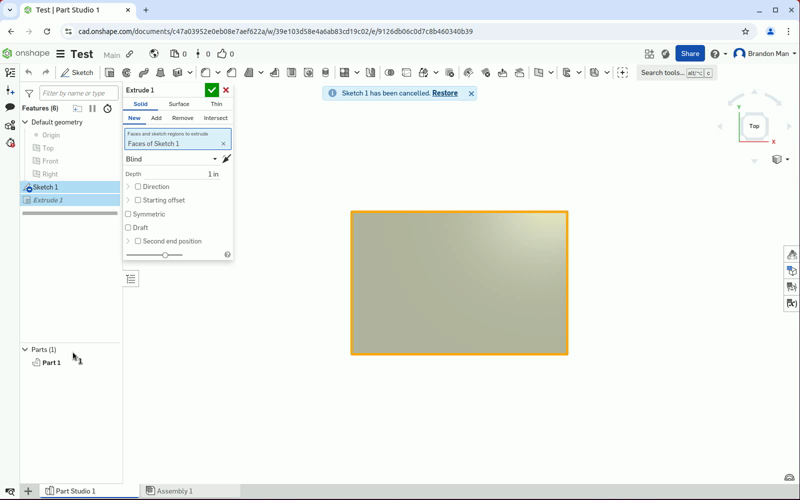
mouse_move(143, 106)
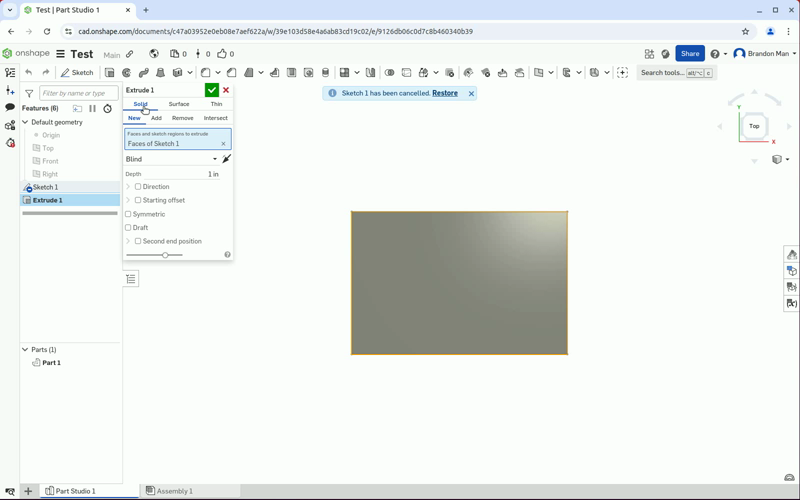
click(143, 106)
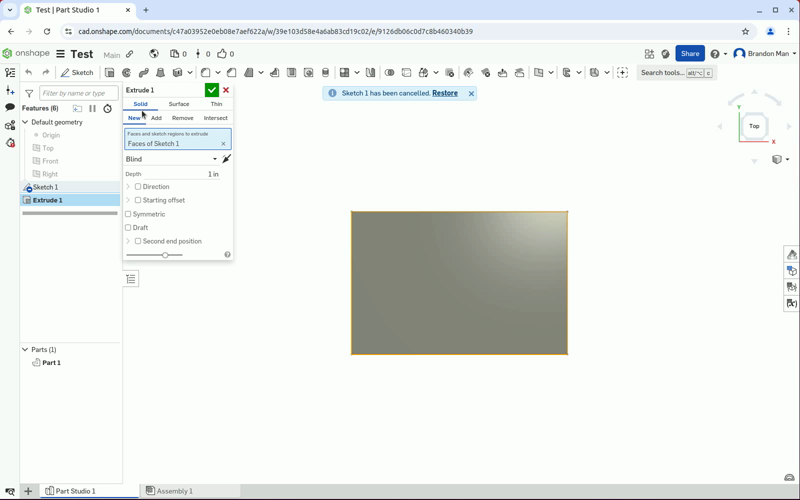
mouse_move(137, 120)
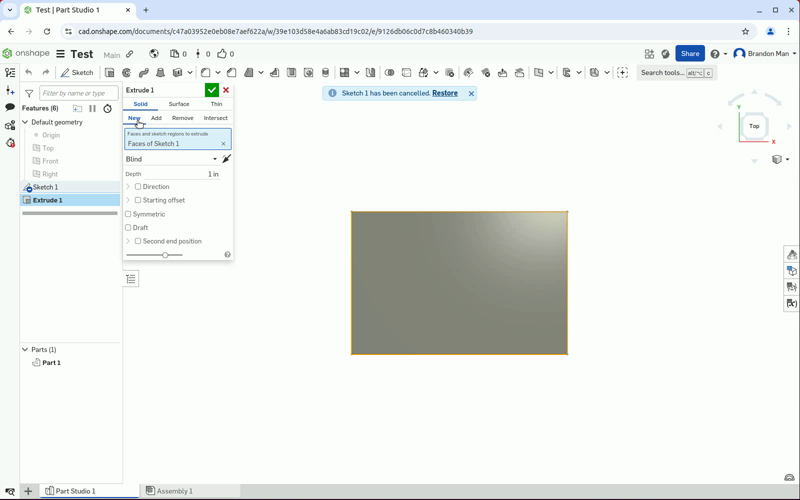
click(137, 120)
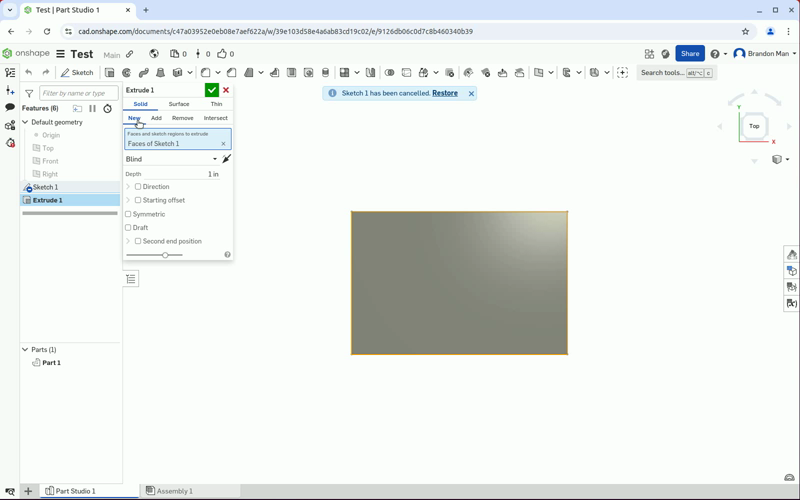
key(tab, 4)
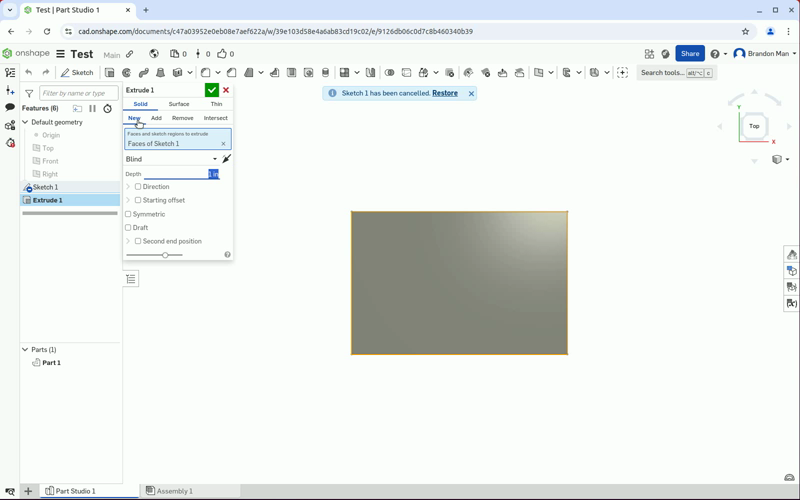
text(5.055)
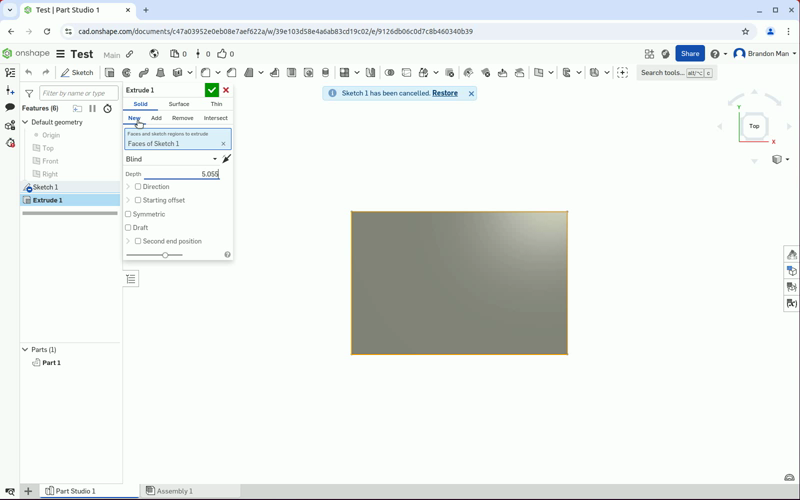
key(enter)
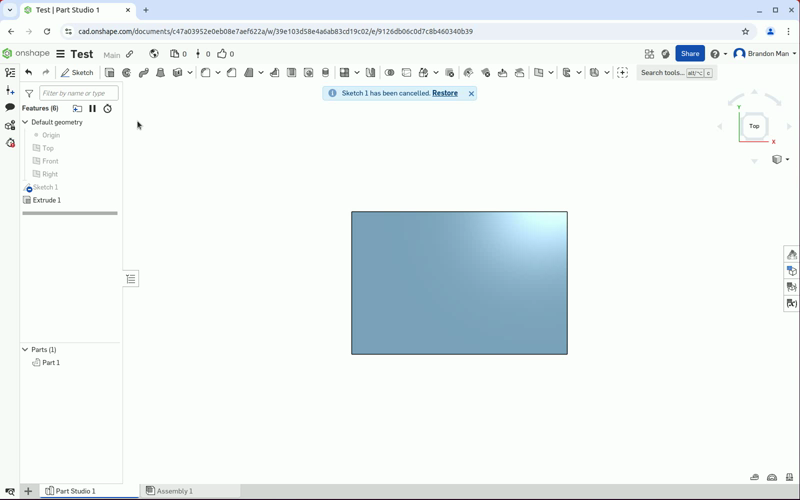
key(shift+h)
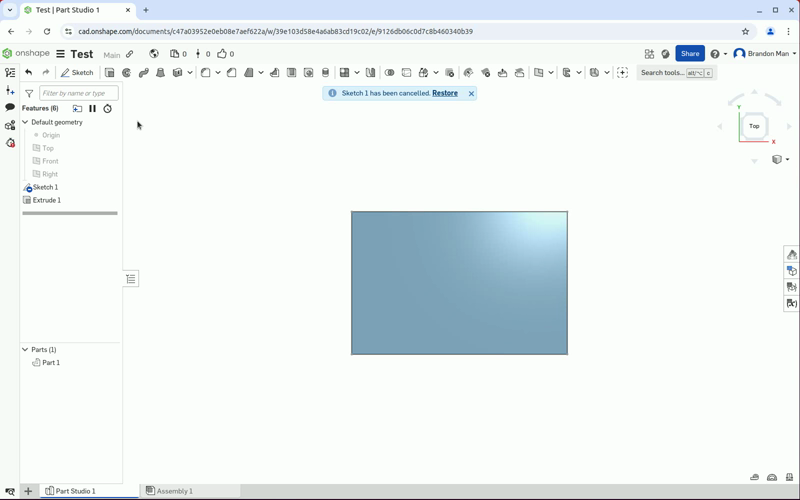
key(shift+h)
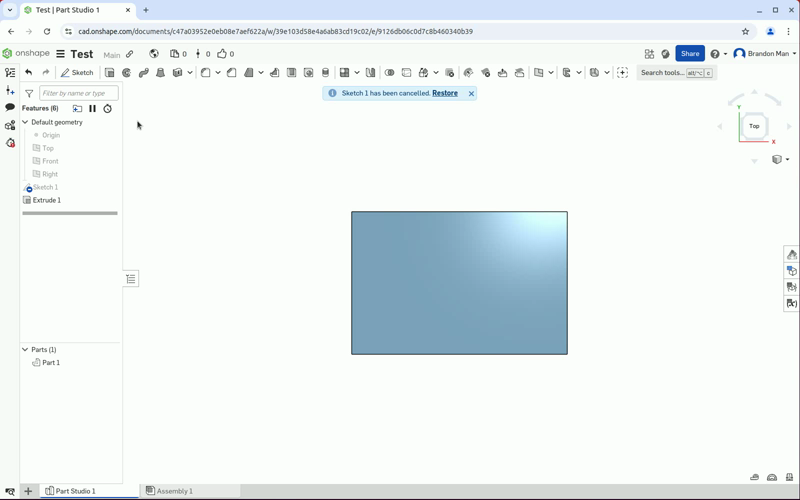
mouse_move(73, 189)
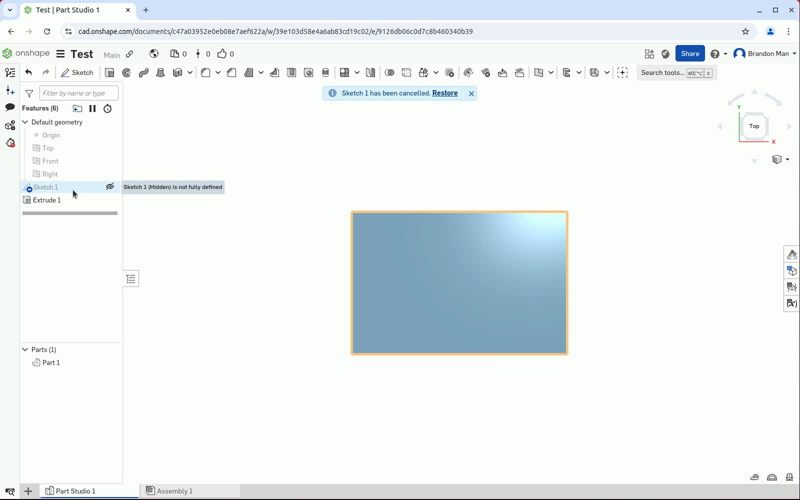
click(73, 189)
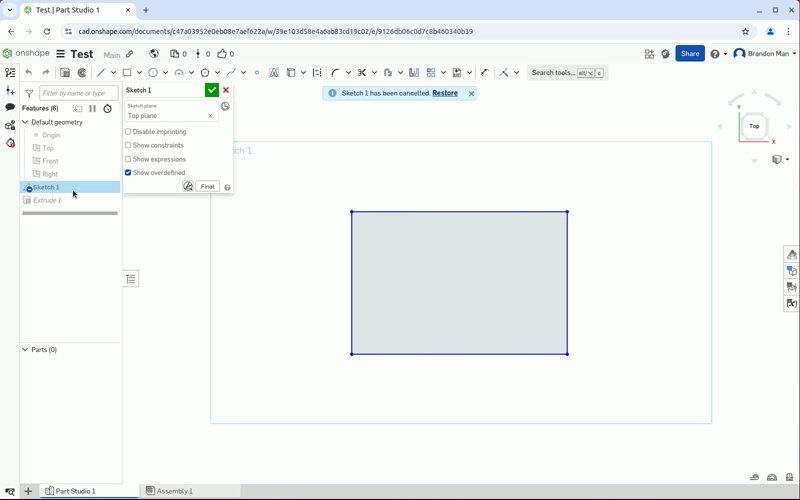
mouse_move(229, 92)
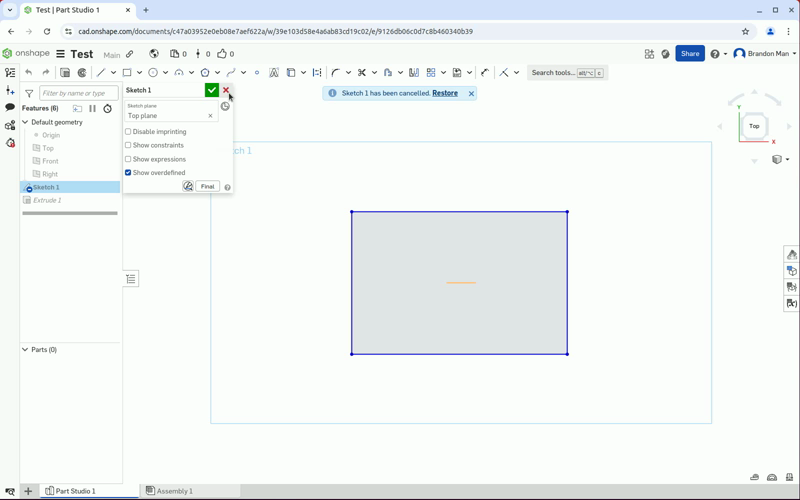
click(229, 92)
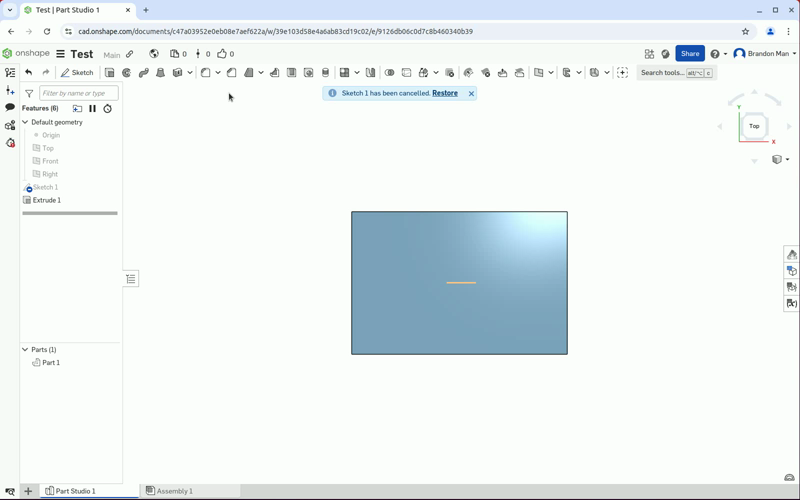
mouse_move(541, 75)
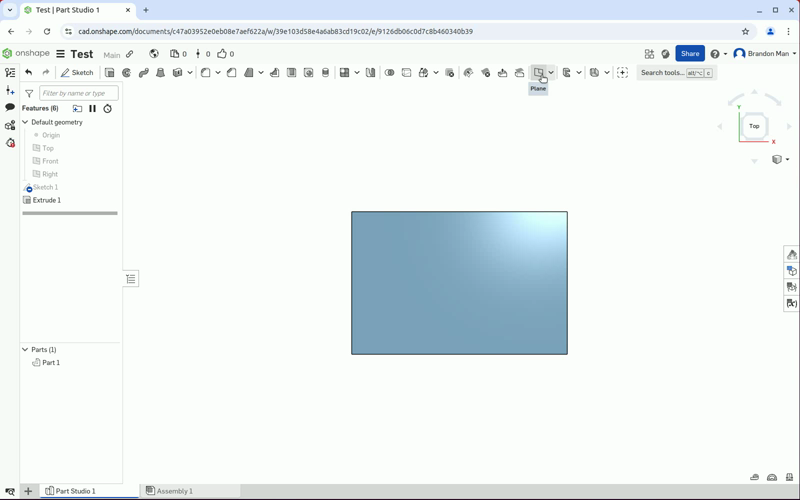
click(541, 75)
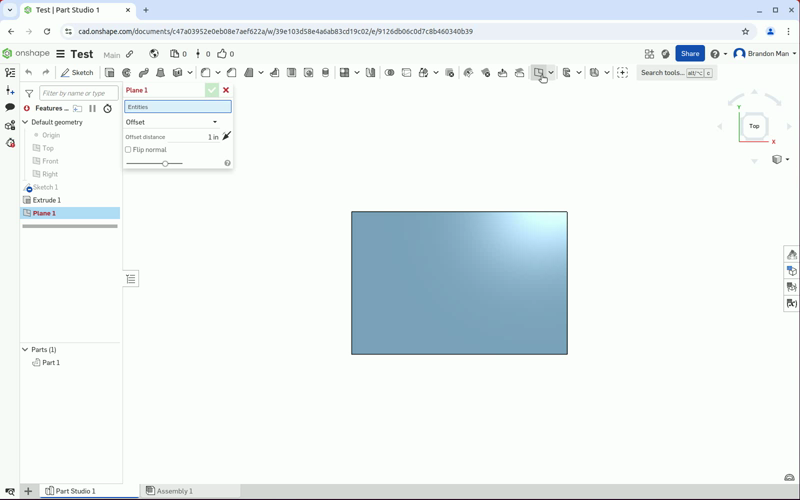
mouse_move(73, 150)
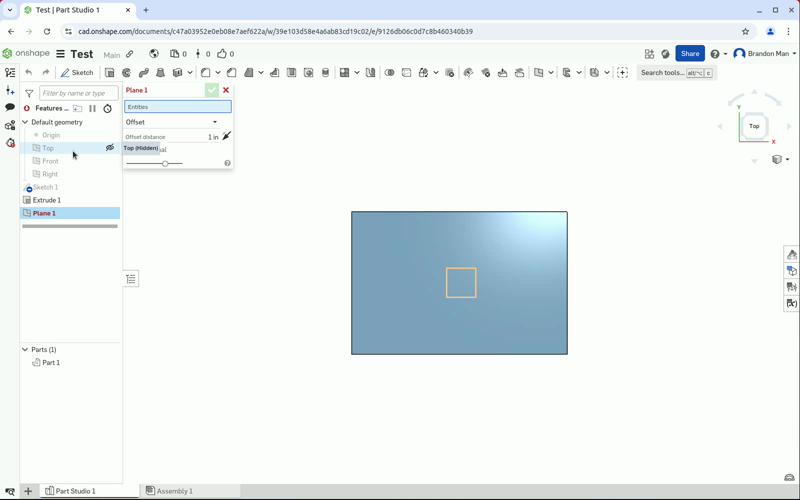
click(73, 150)
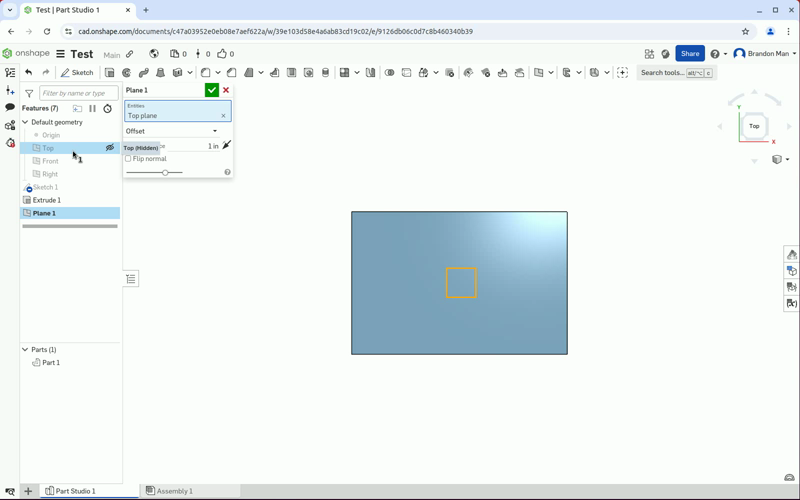
key(tab, 2)
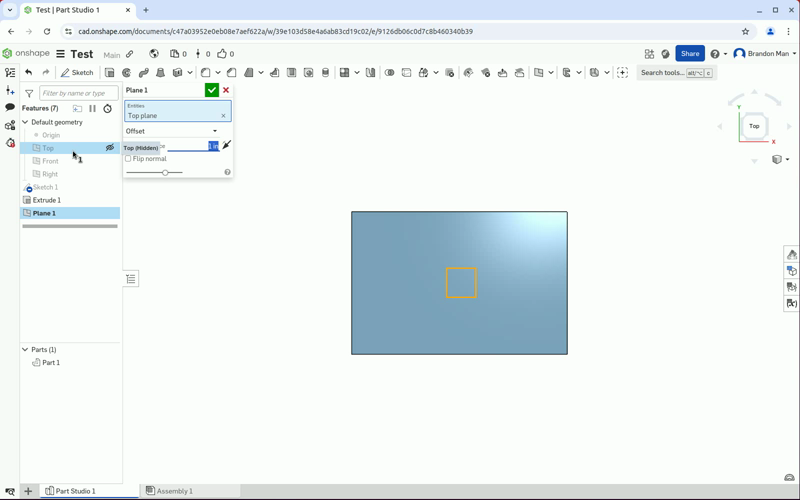
text(5.053)
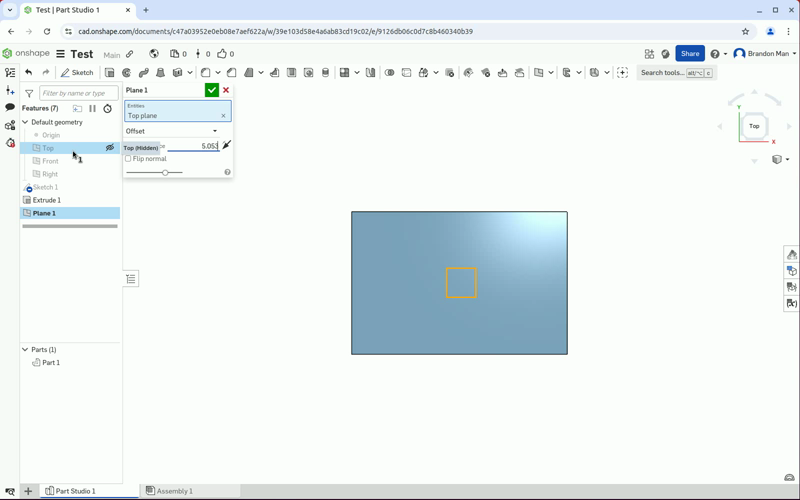
key(enter, 2)
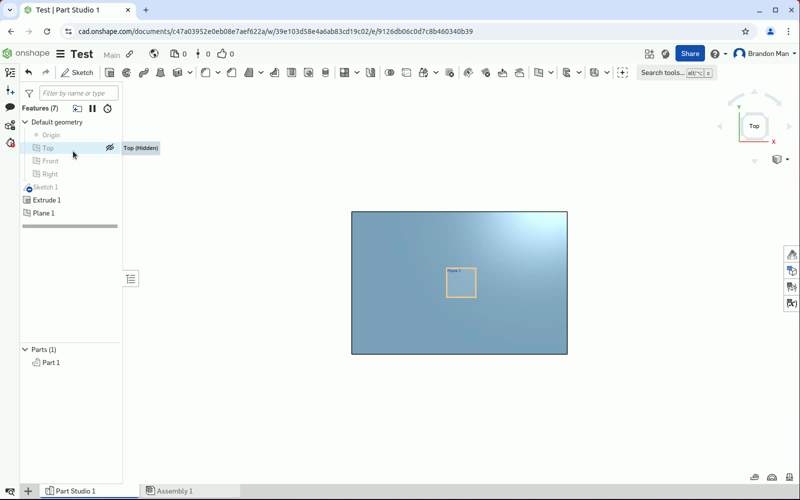
key(shift+s)
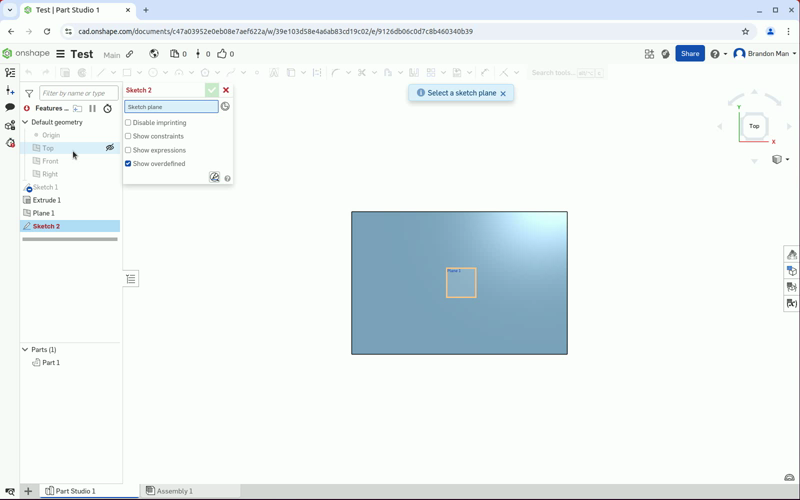
mouse_move(73, 215)
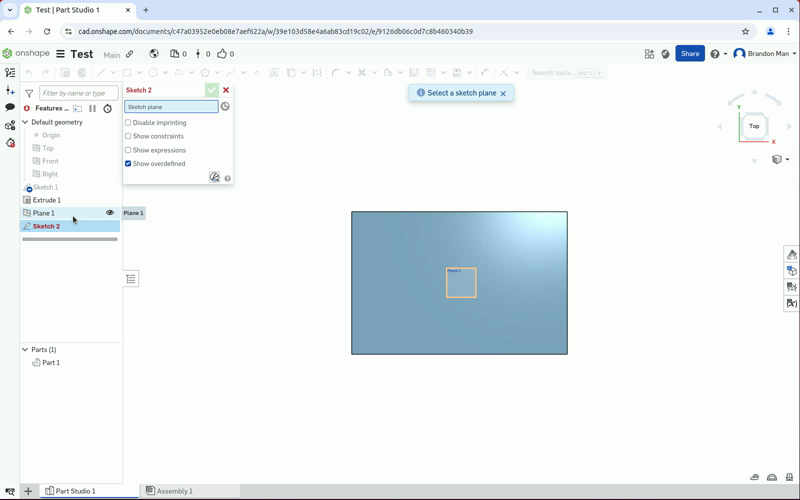
click(73, 215)
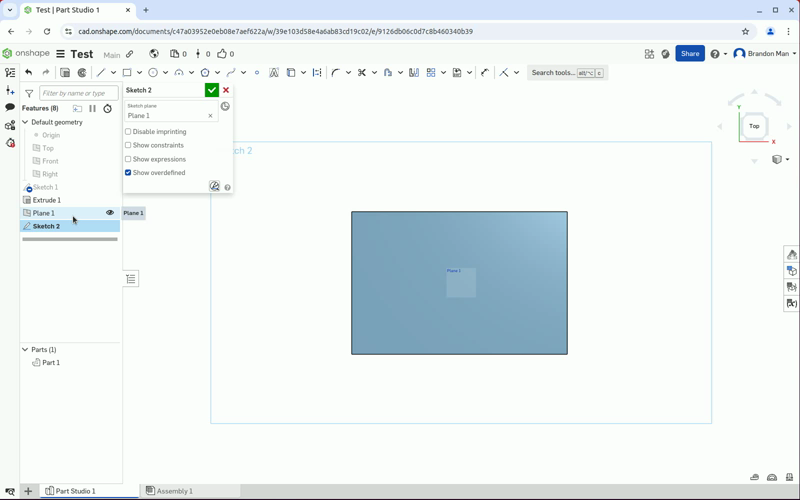
mouse_move(73, 352)
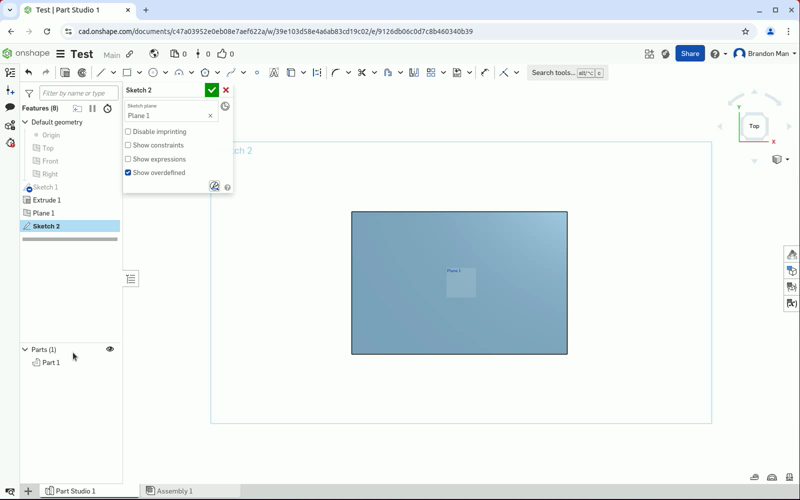
key(y)
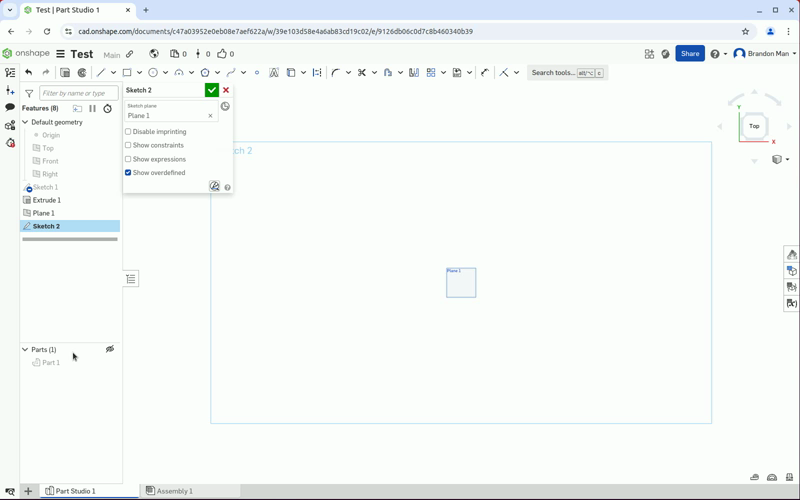
key(l)
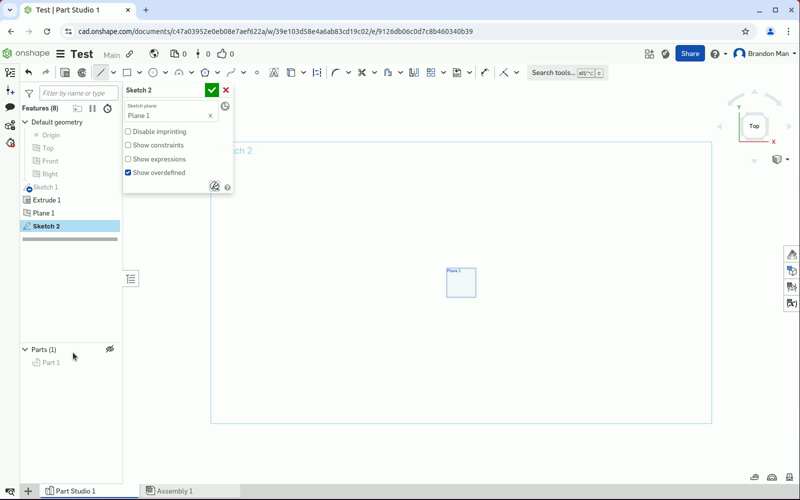
key_down(shift)
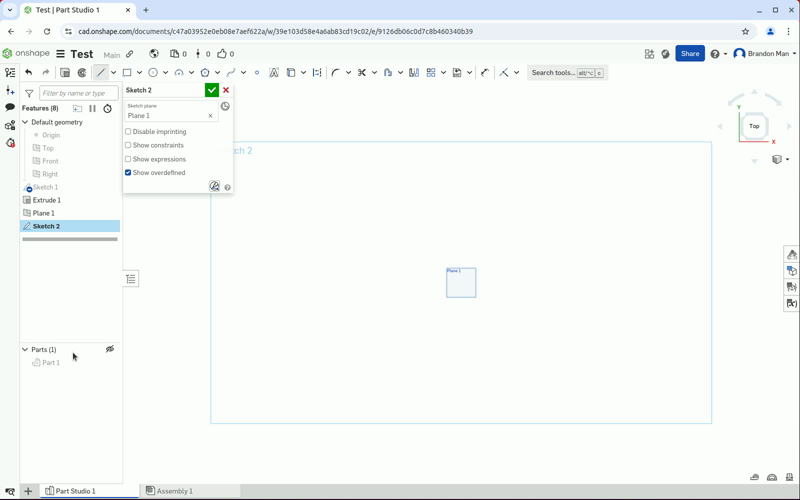
mouse_move(351, 285)
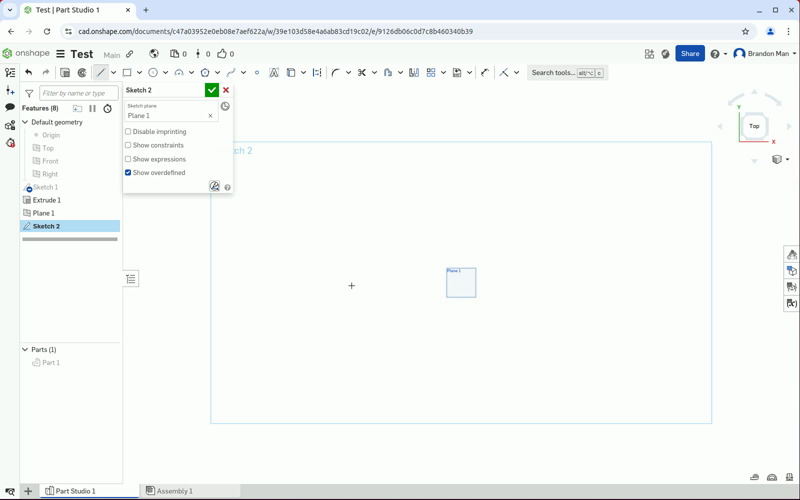
click(351, 285)
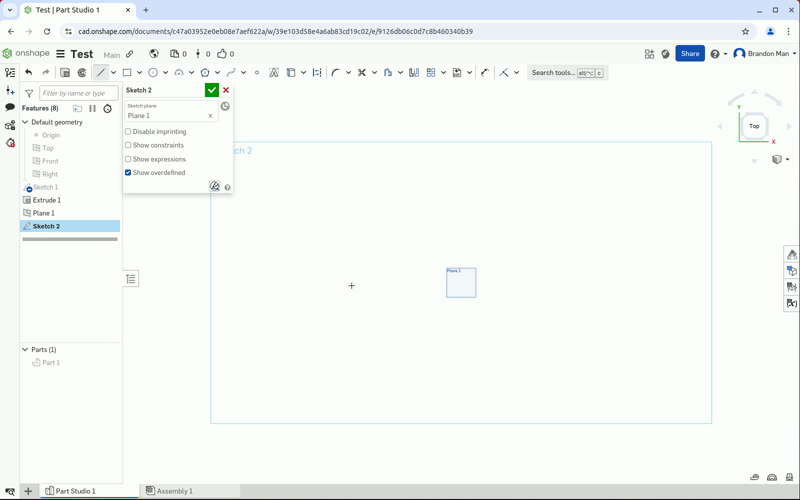
key_up(shift)
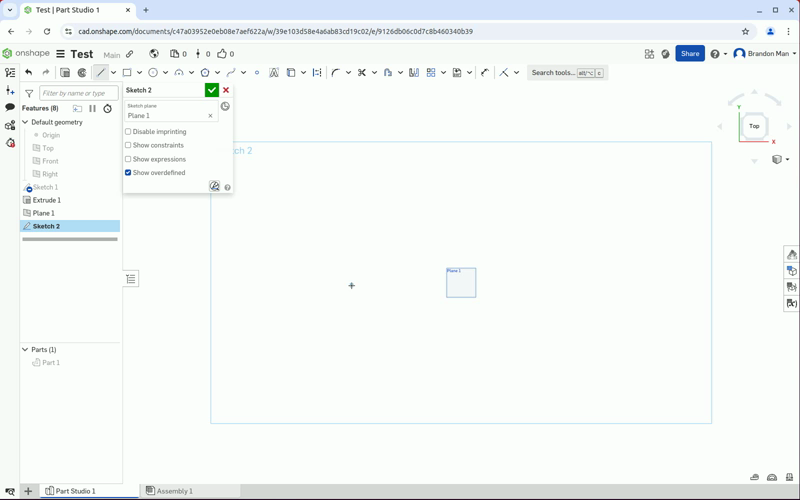
key_down(shift)
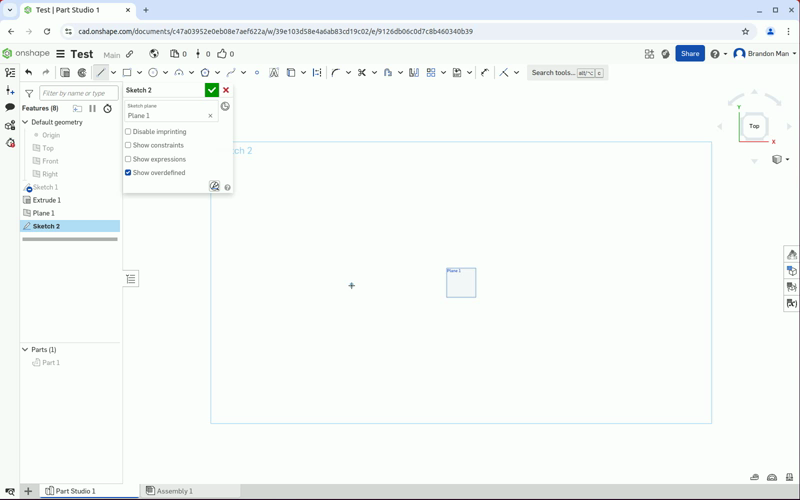
mouse_move(567, 285)
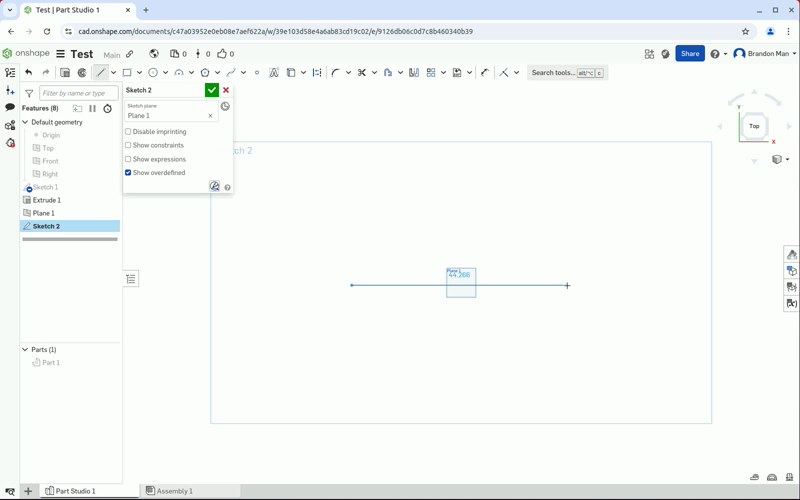
click(567, 285)
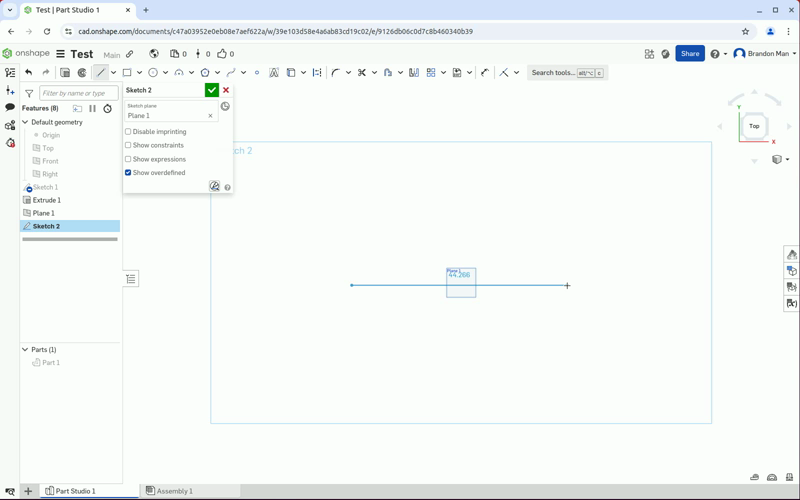
key_up(shift)
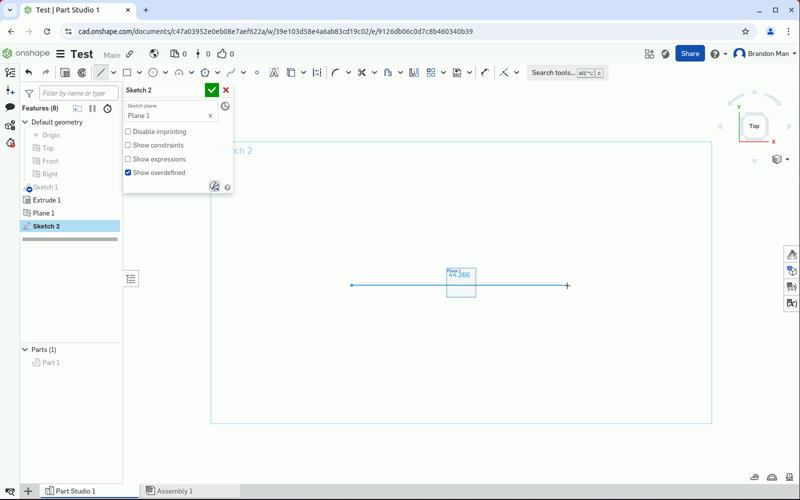
key_down(shift)
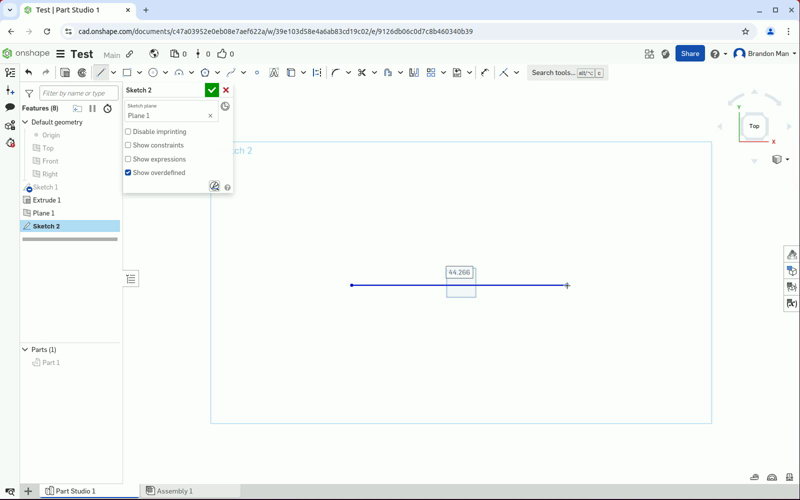
mouse_move(589, 285)
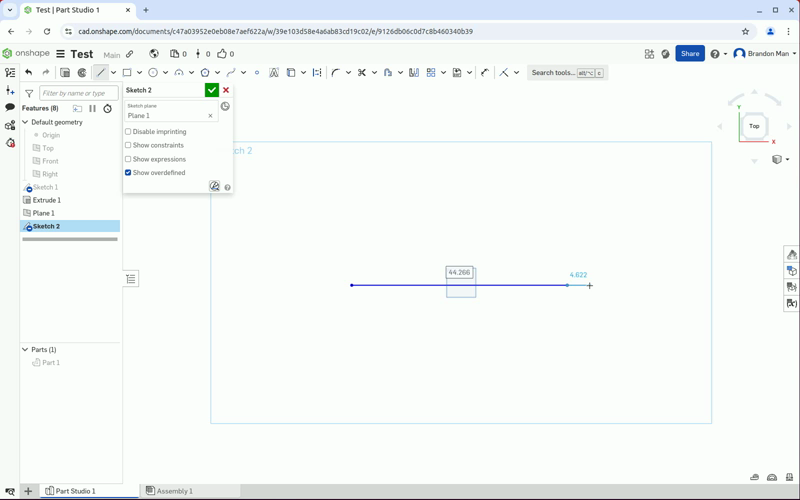
mouse_move(567, 280)
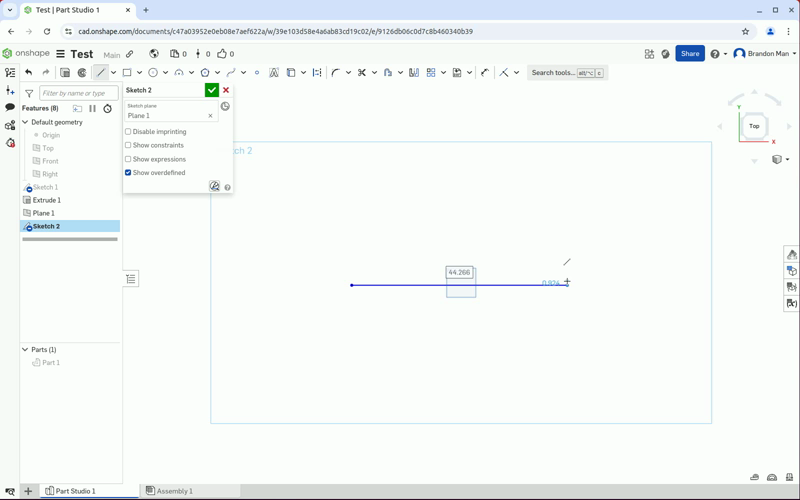
scroll(6)
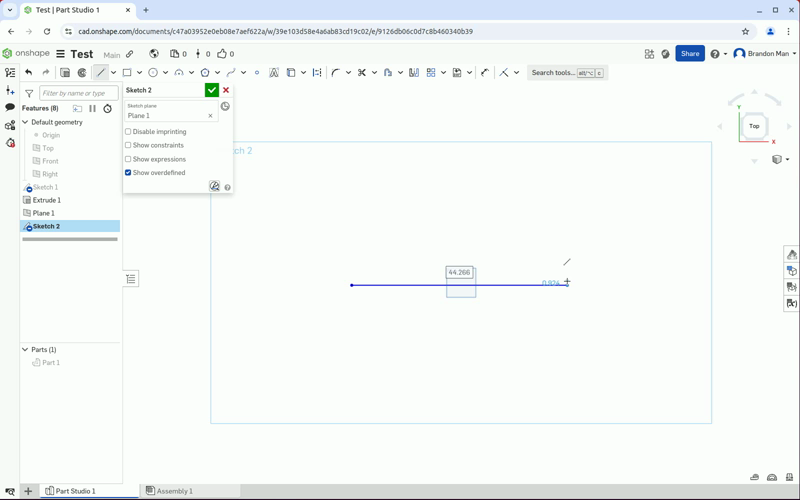
scroll(6)
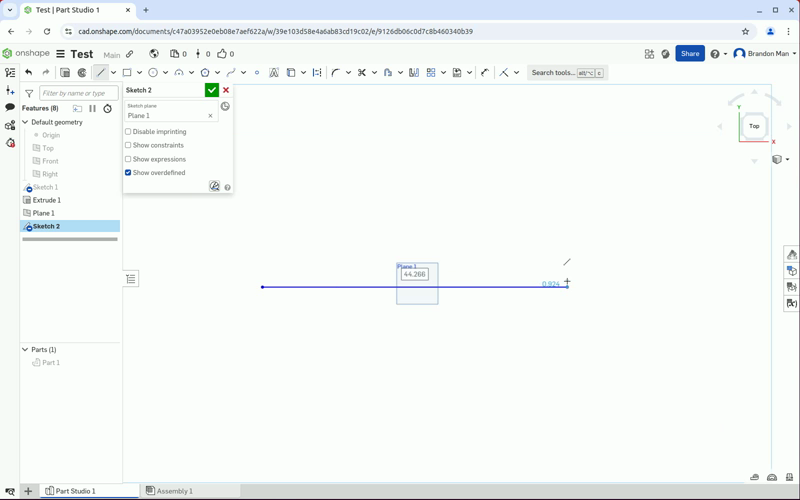
scroll(6)
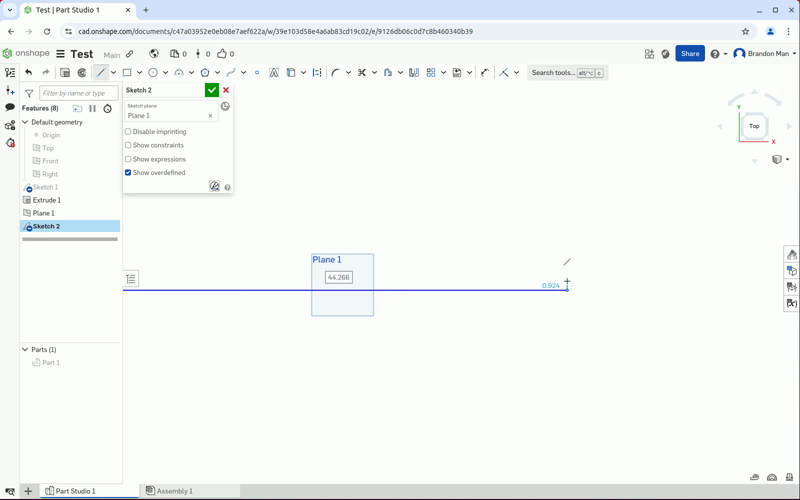
scroll(6)
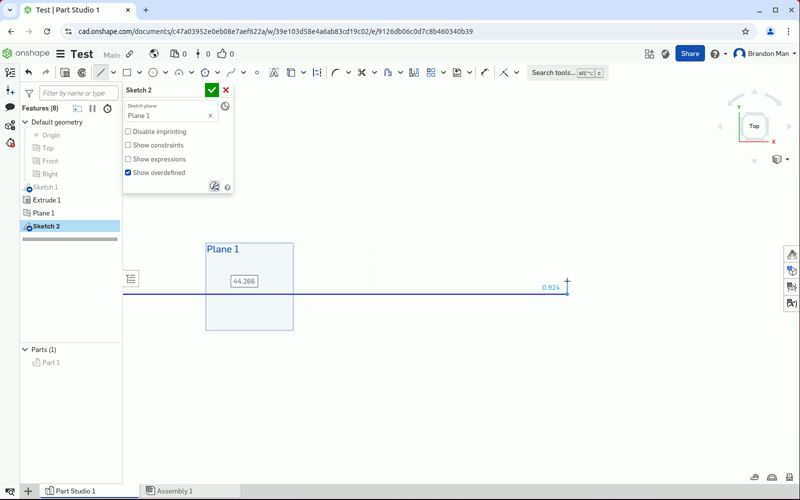
scroll(6)
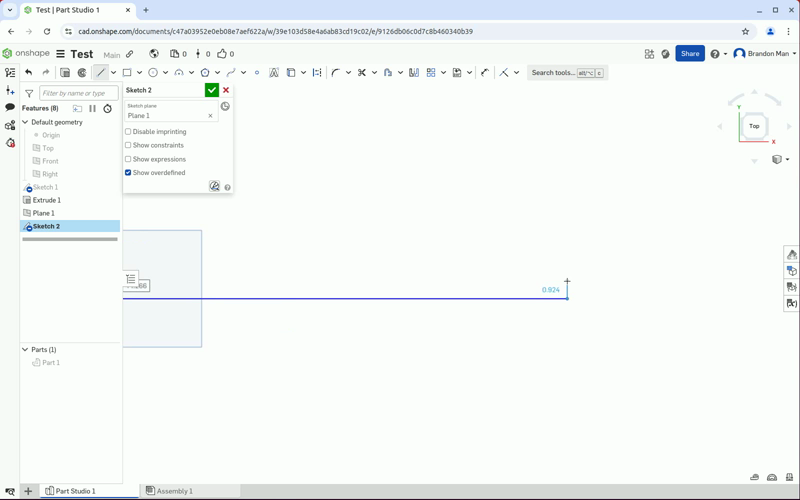
scroll(6)
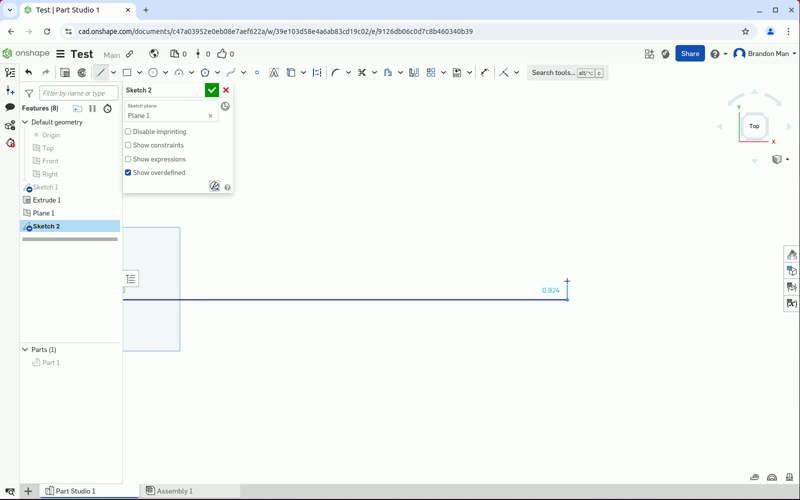
scroll(6)
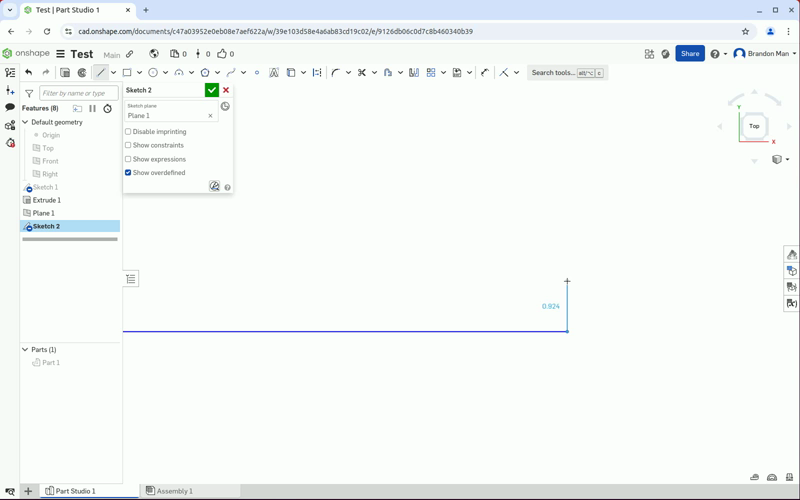
click(567, 280)
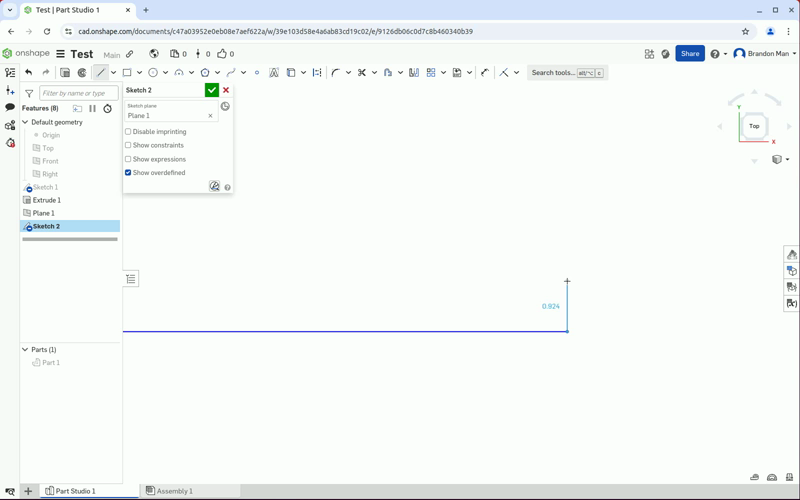
scroll(-6)
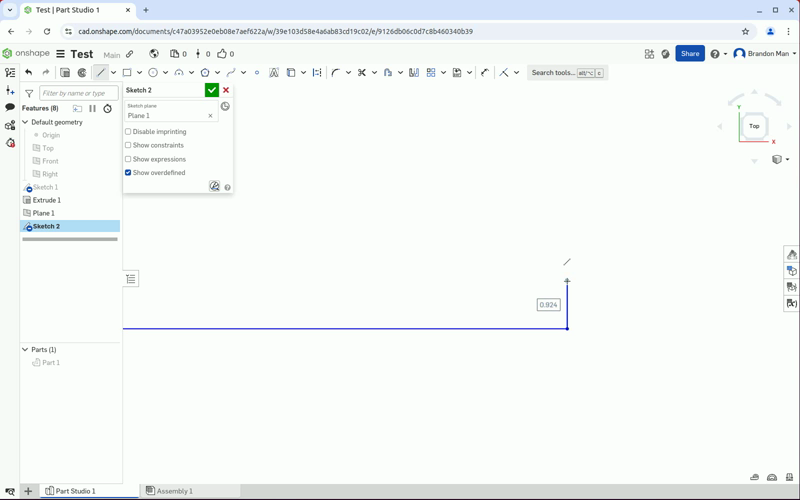
scroll(-6)
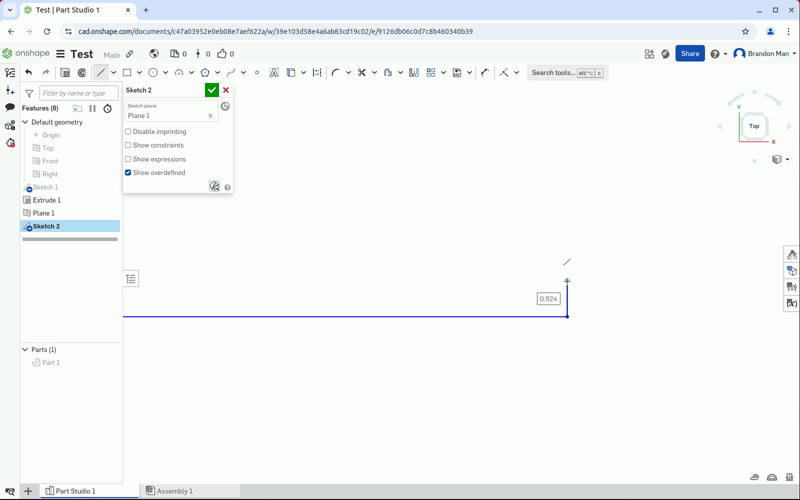
scroll(-6)
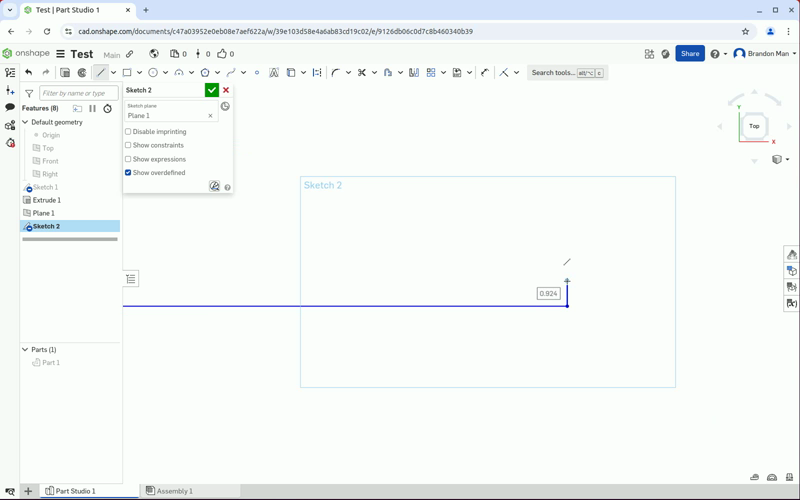
scroll(-6)
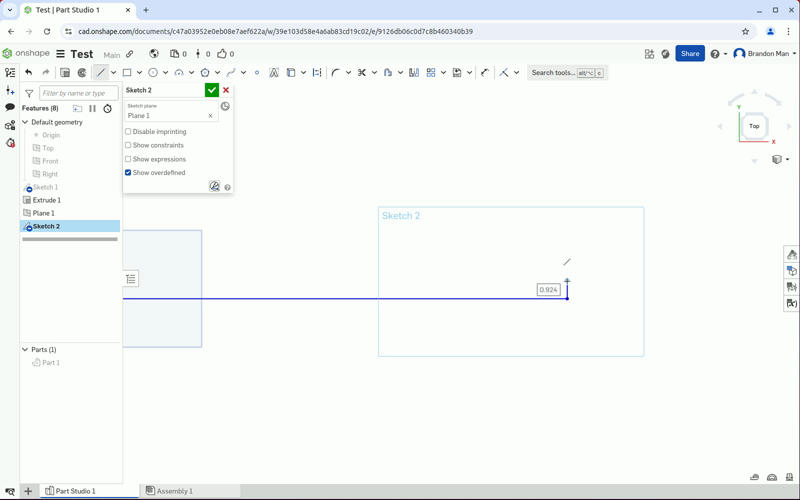
scroll(-6)
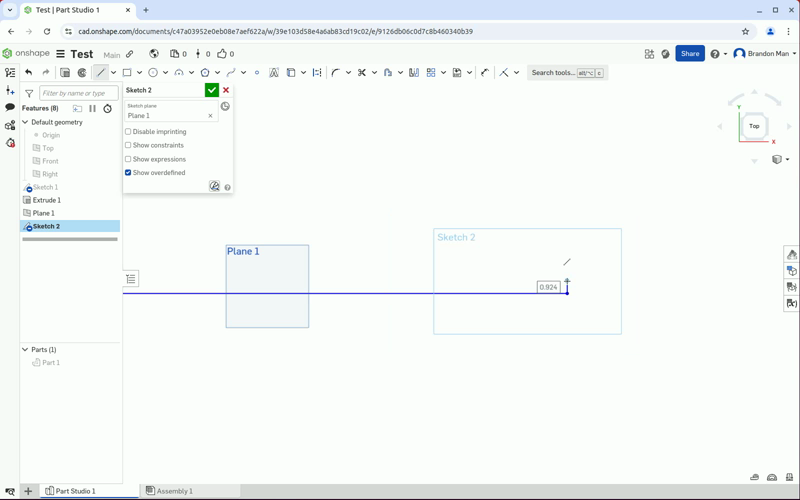
scroll(-6)
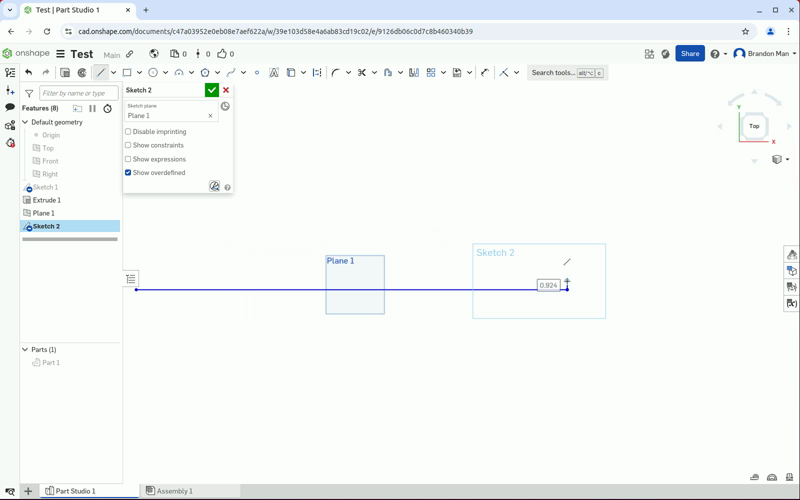
scroll(-6)
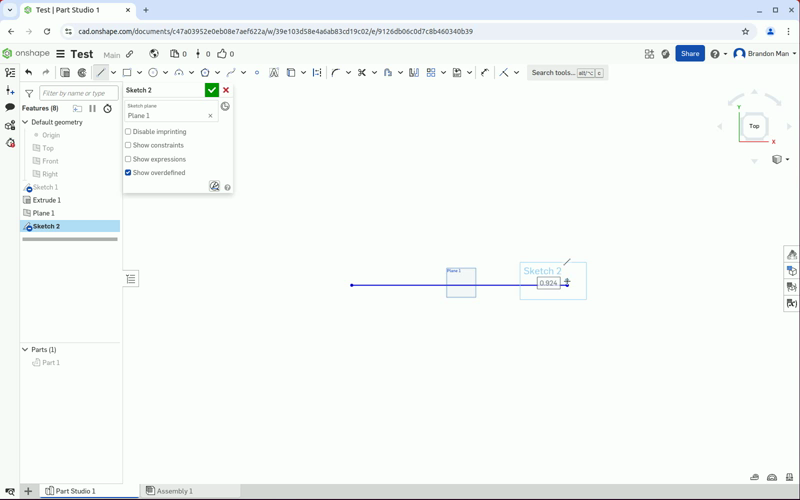
key_up(shift)
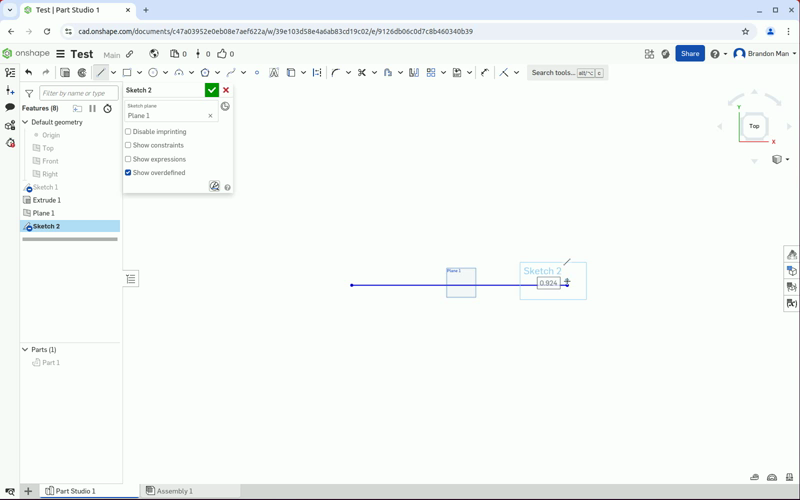
key_down(shift)
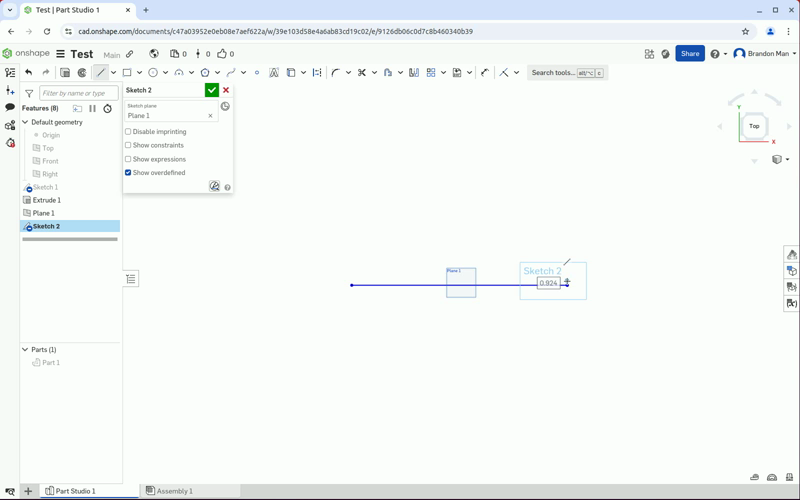
mouse_move(351, 280)
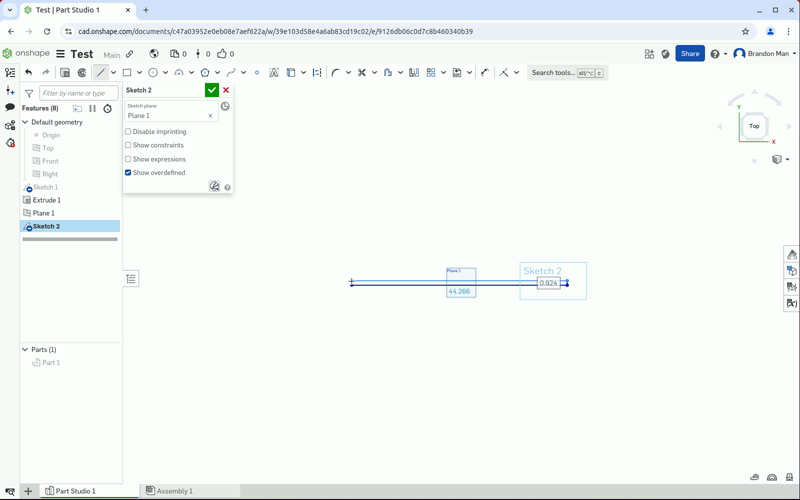
click(351, 280)
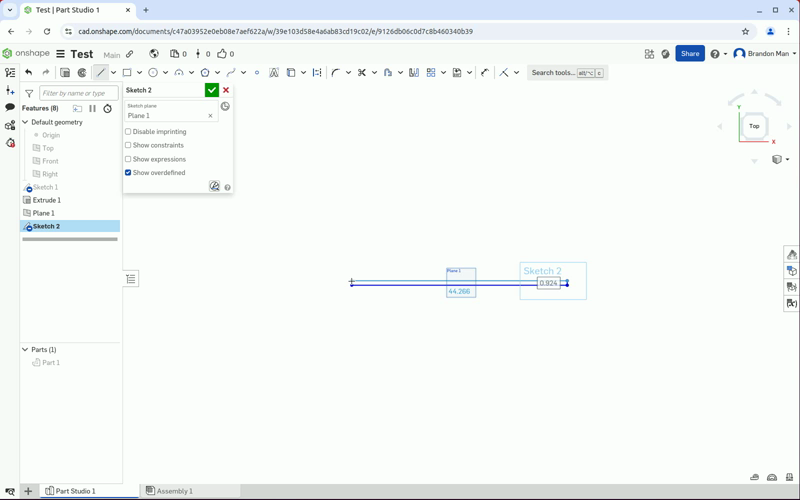
key_up(shift)
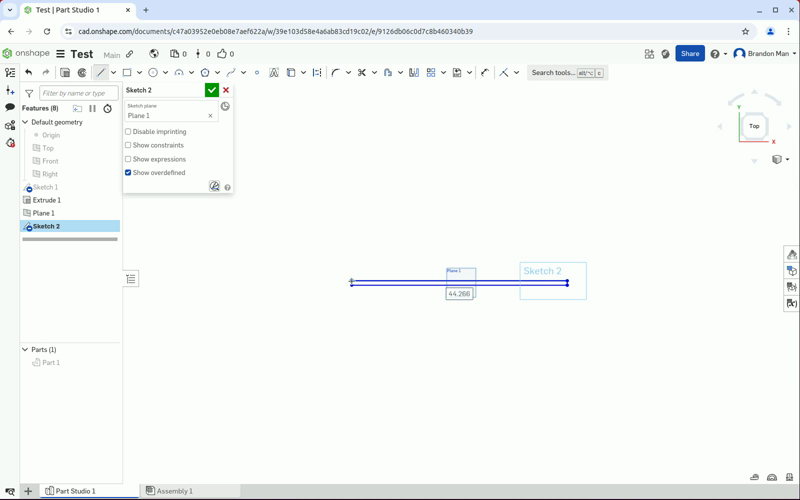
mouse_move(381, 280)
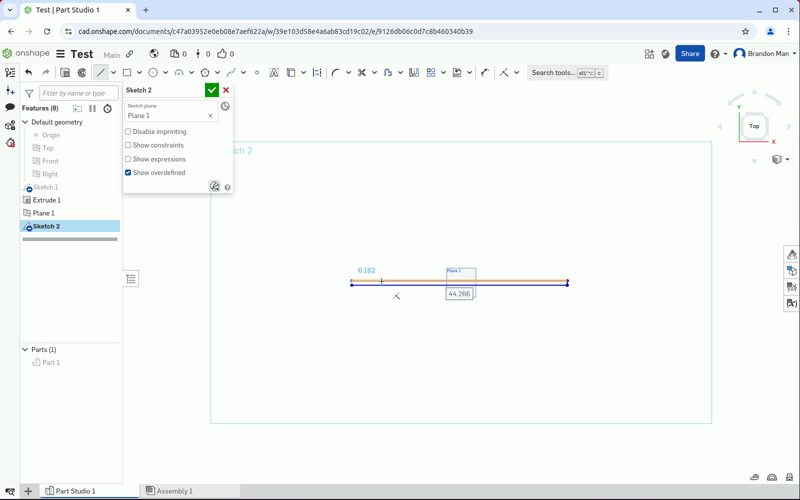
key_down(shift)
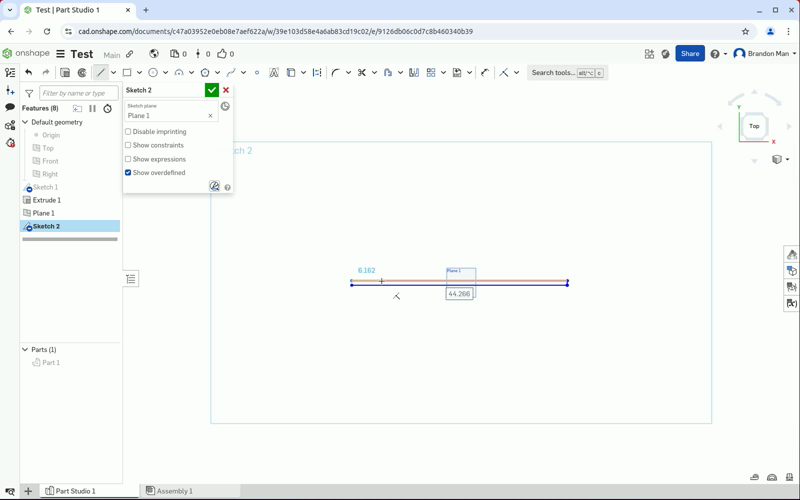
mouse_move(351, 285)
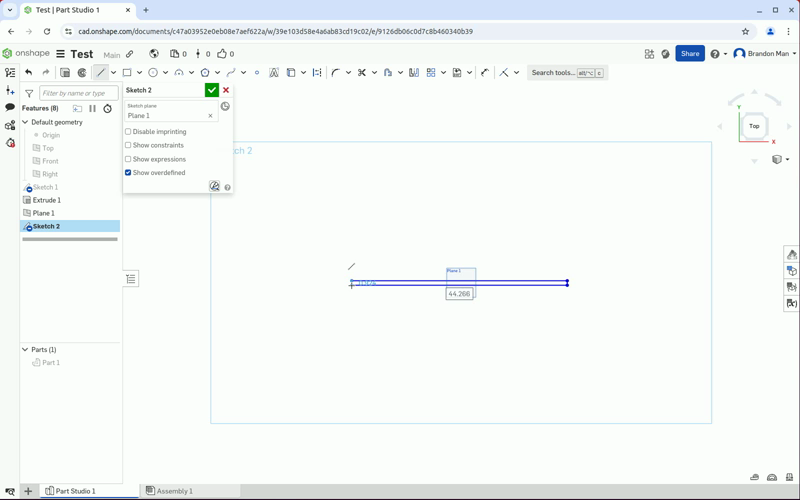
scroll(6)
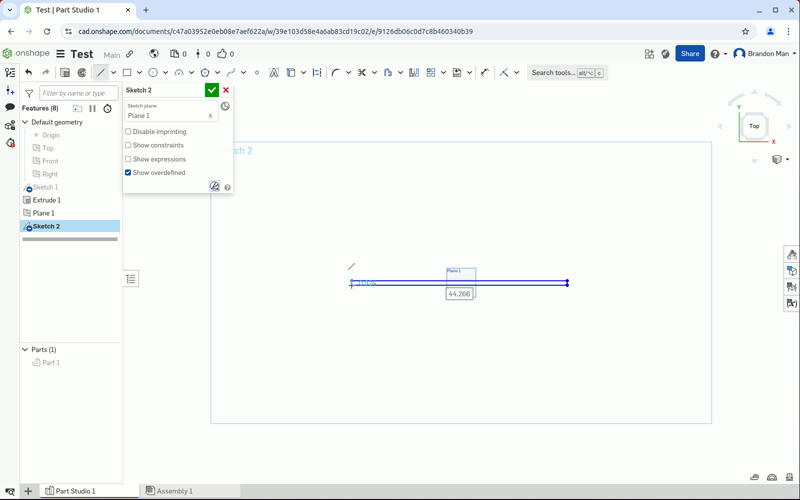
scroll(6)
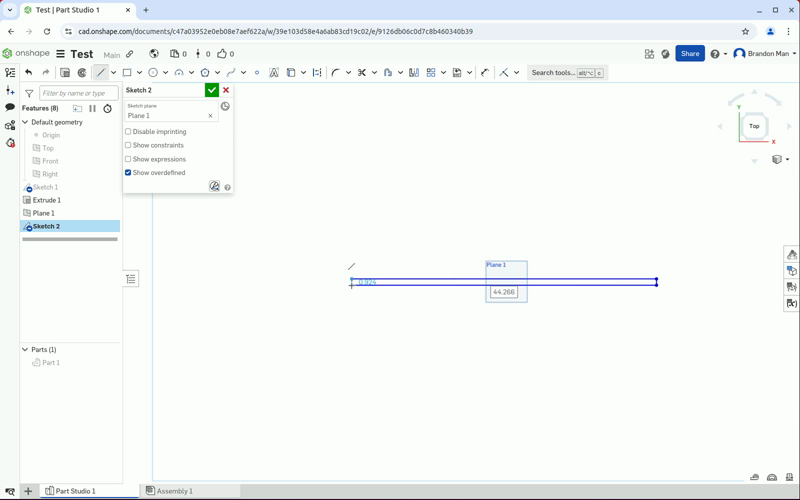
scroll(6)
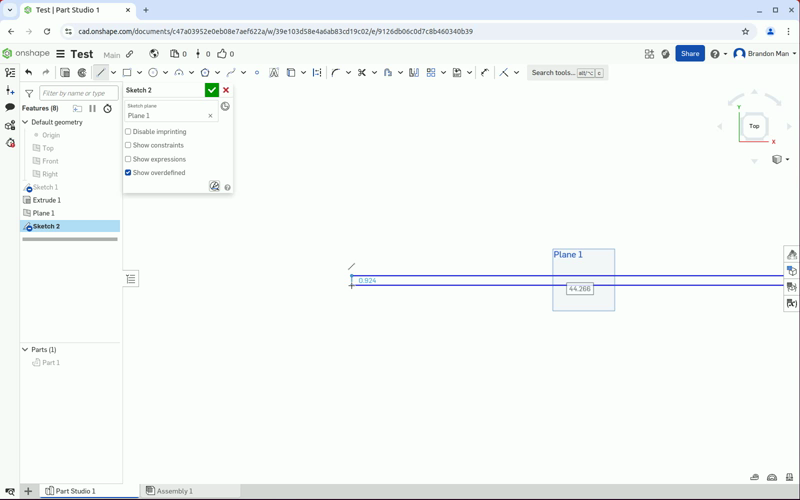
scroll(6)
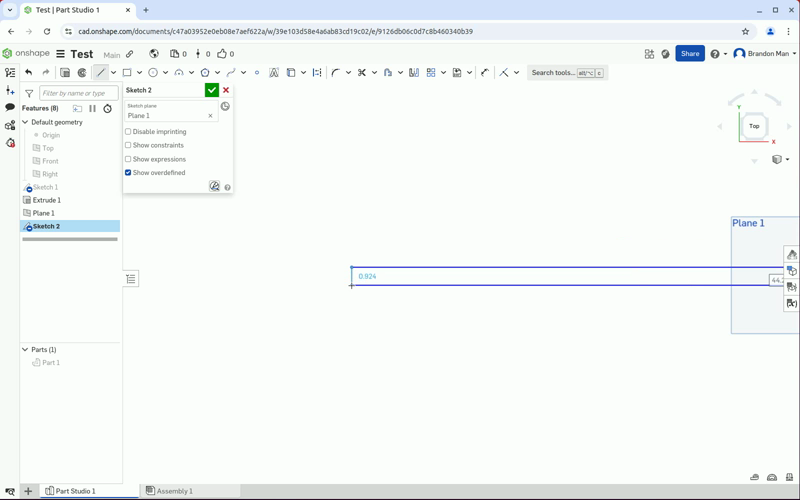
scroll(6)
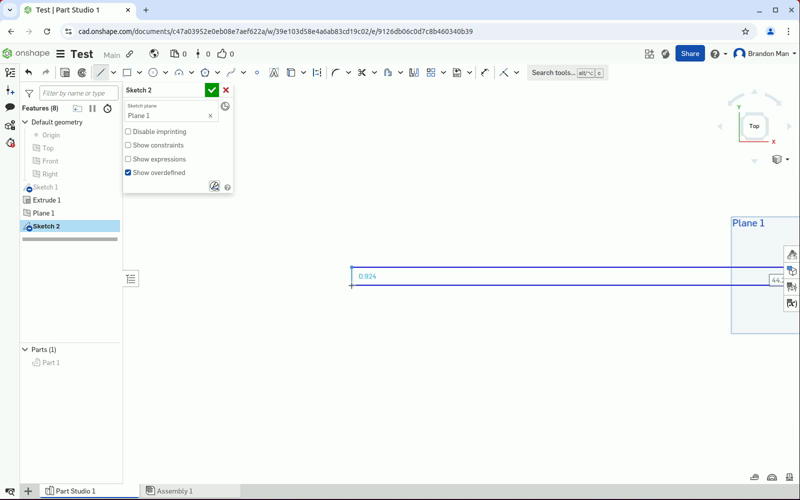
scroll(6)
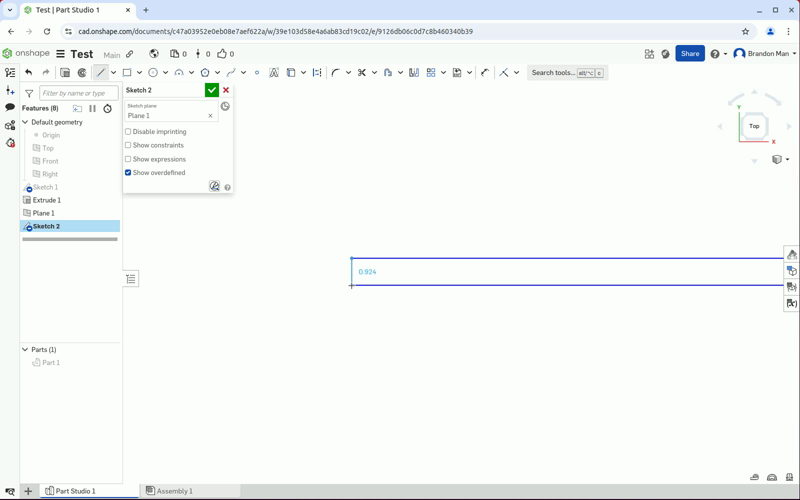
scroll(6)
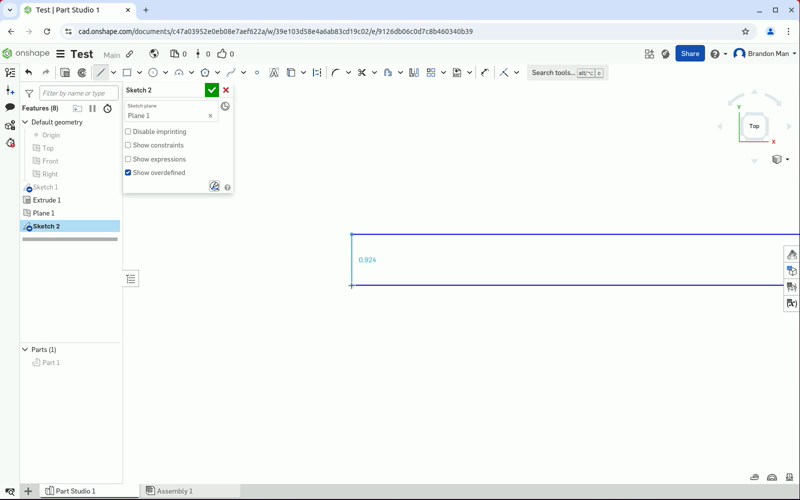
key_up(shift)
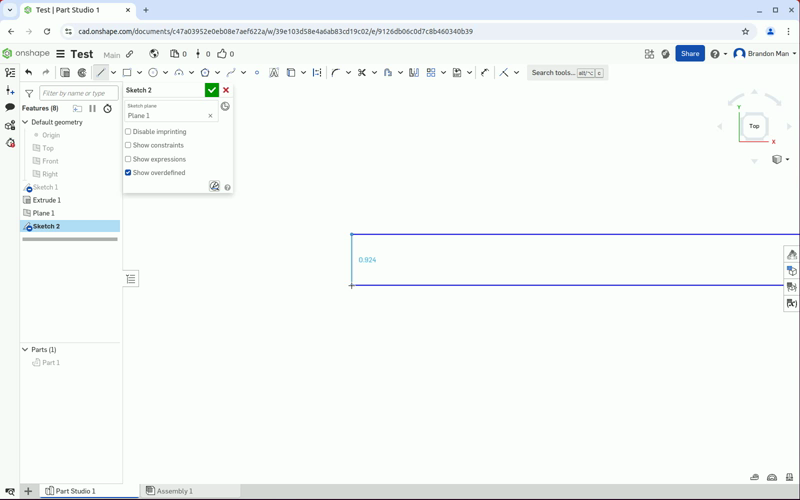
click(351, 285)
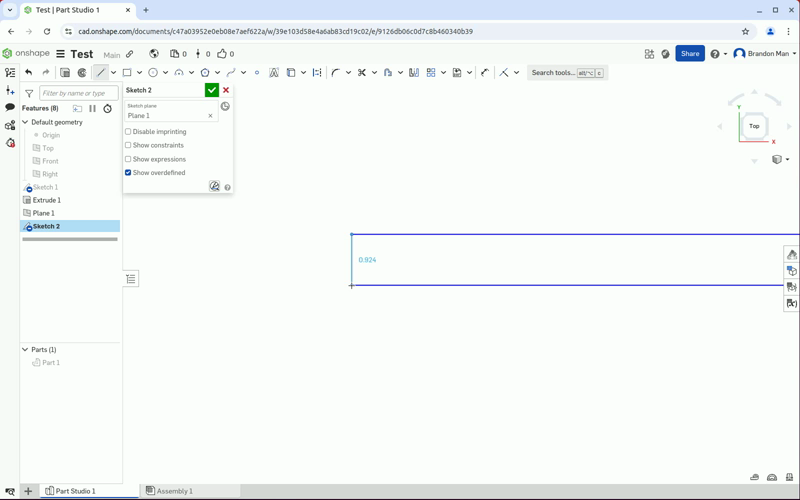
scroll(-6)
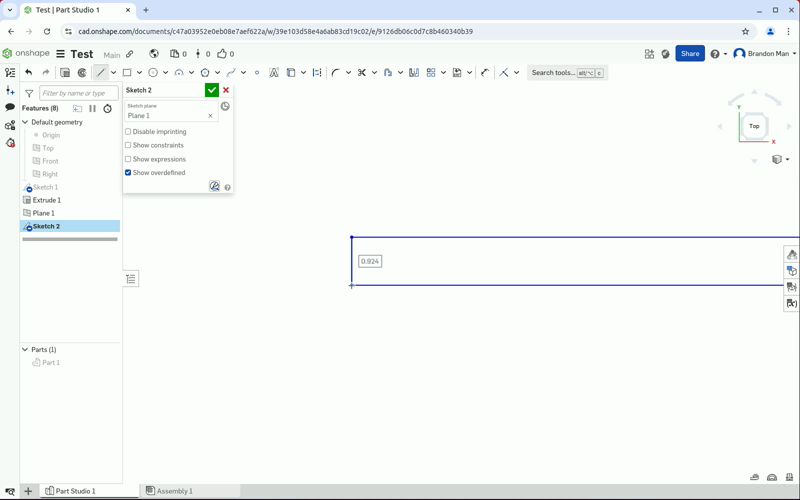
scroll(-6)
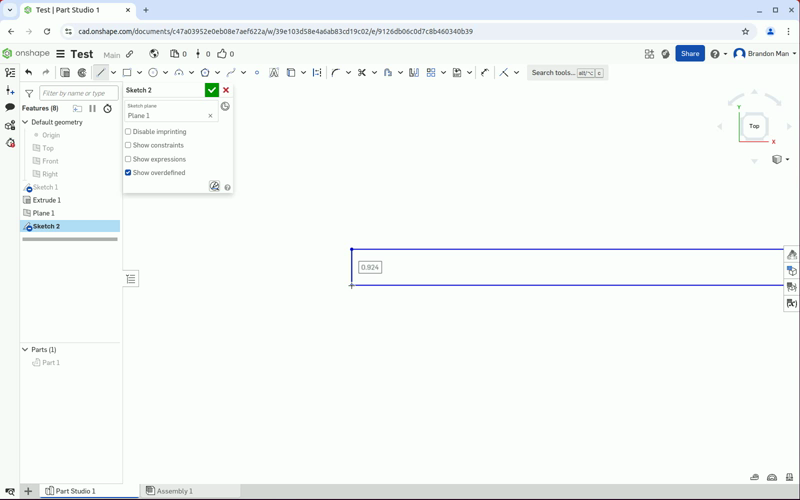
scroll(-6)
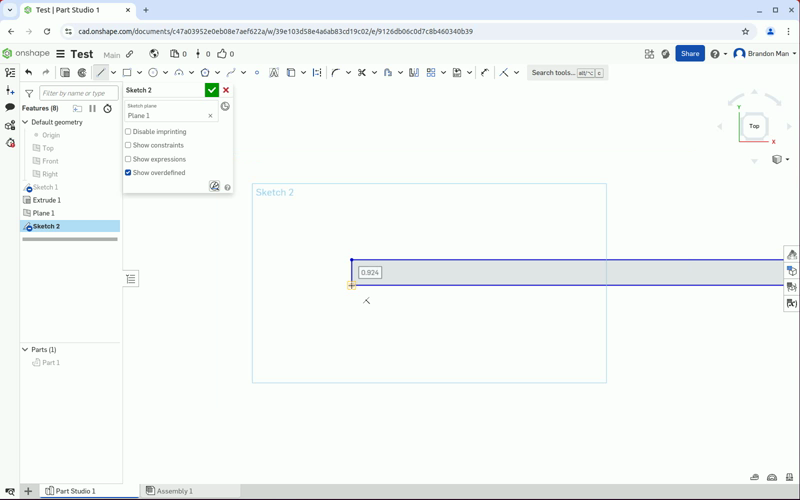
scroll(-6)
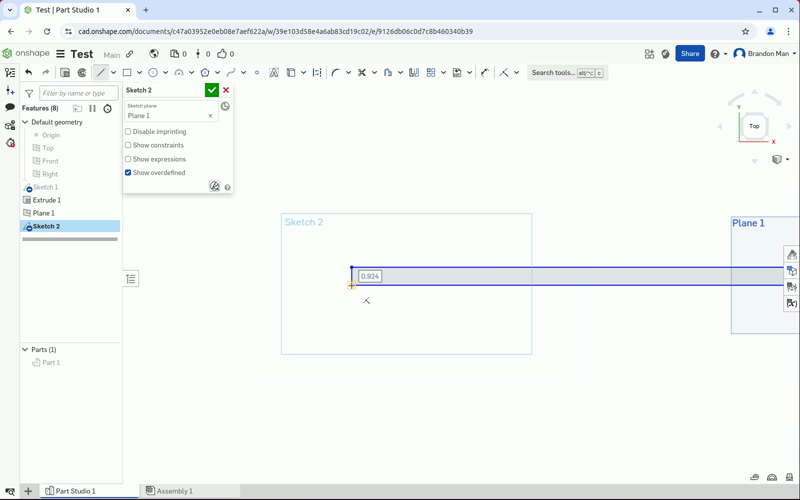
scroll(-6)
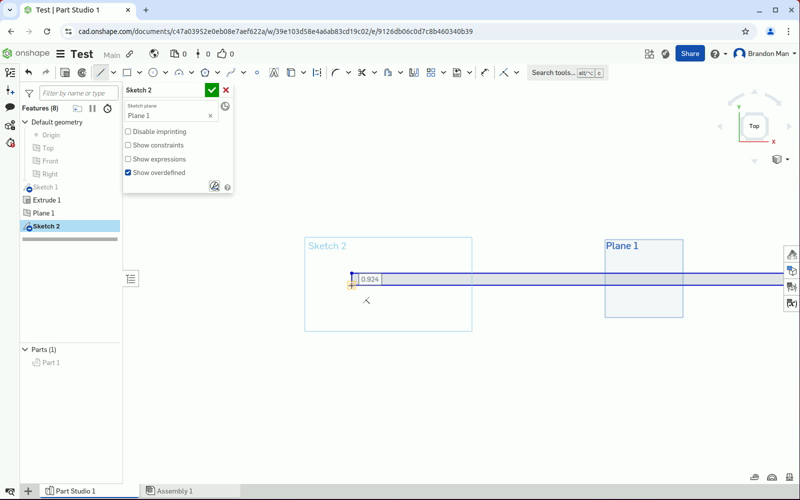
scroll(-6)
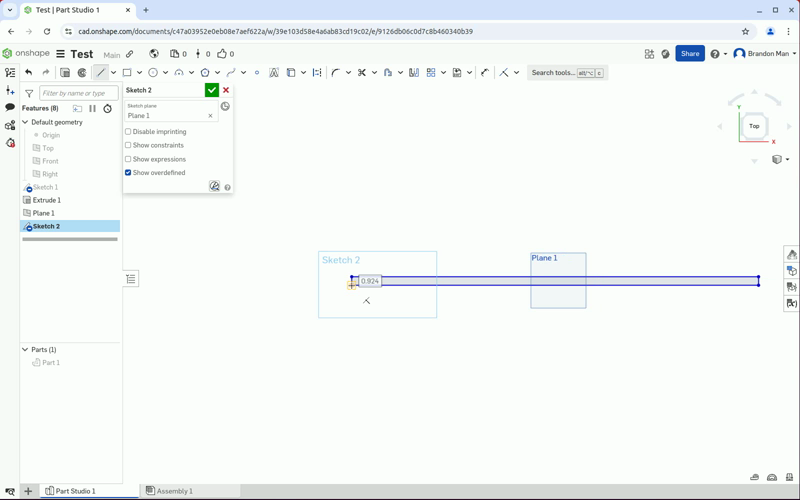
scroll(-6)
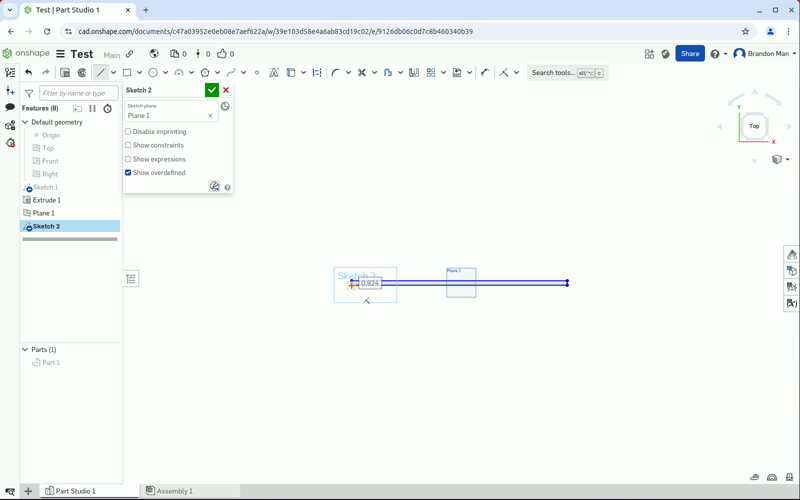
key(esc)
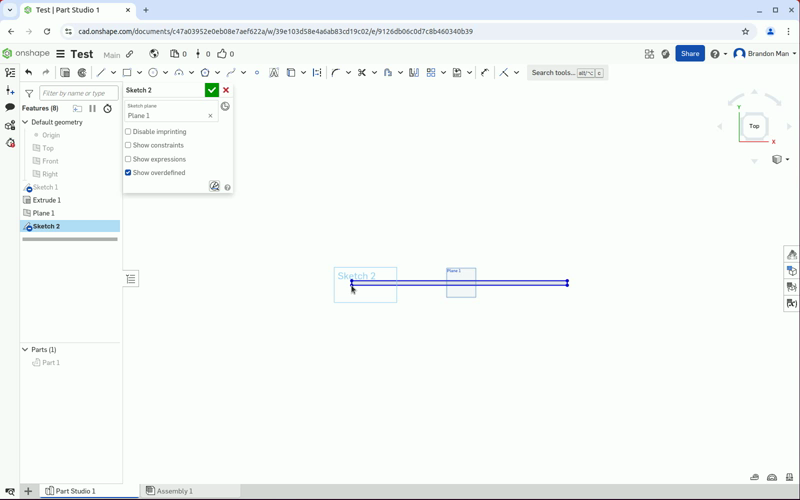
mouse_move(363, 283)
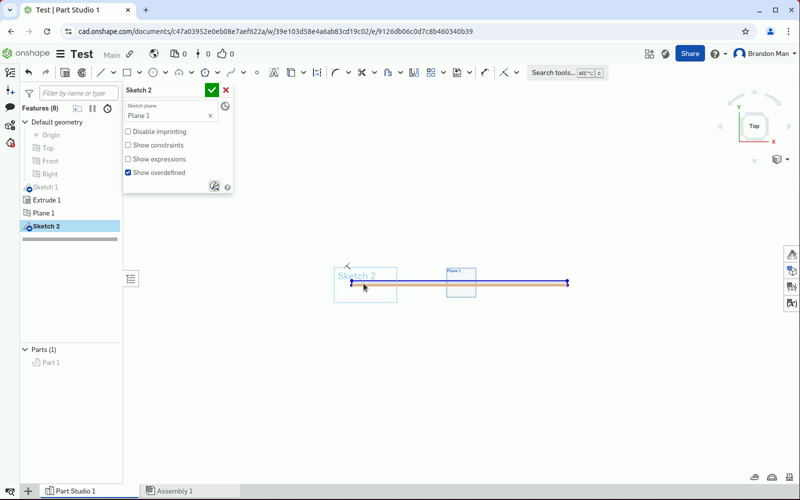
scroll(6)
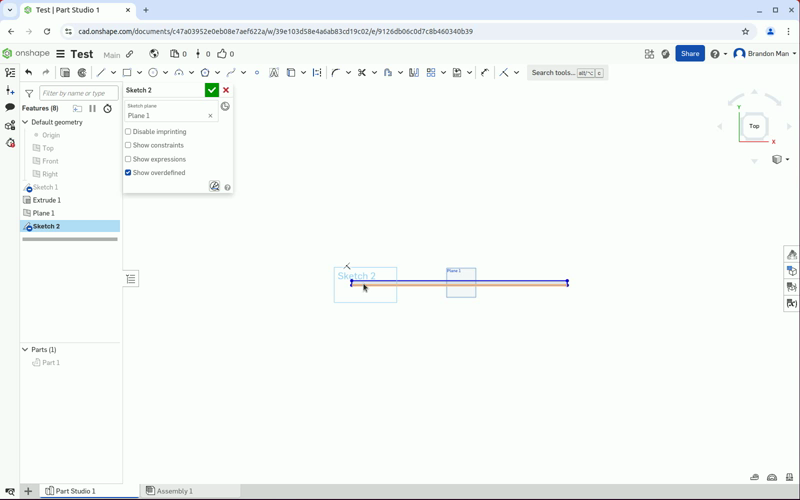
scroll(6)
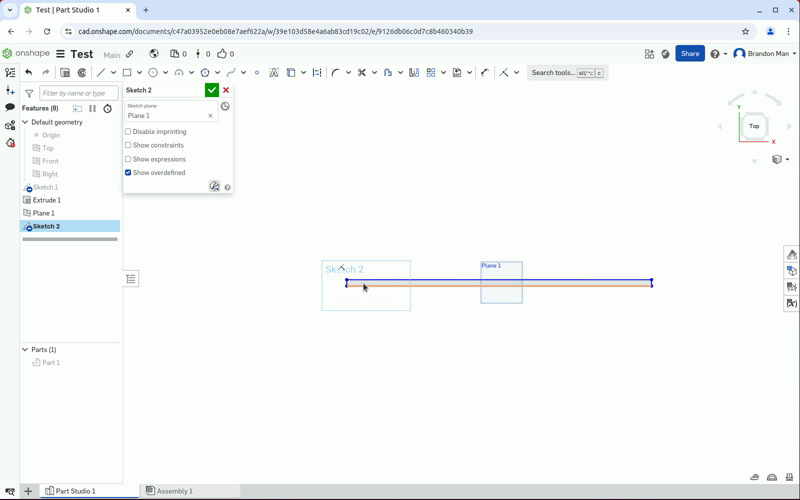
scroll(6)
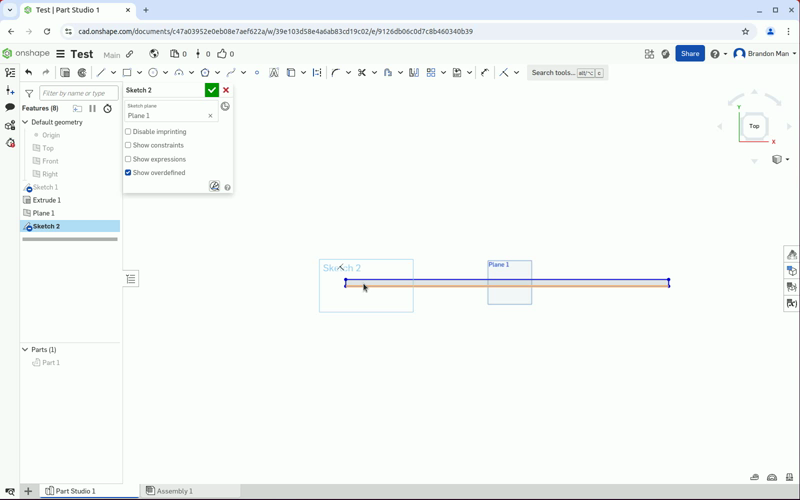
scroll(6)
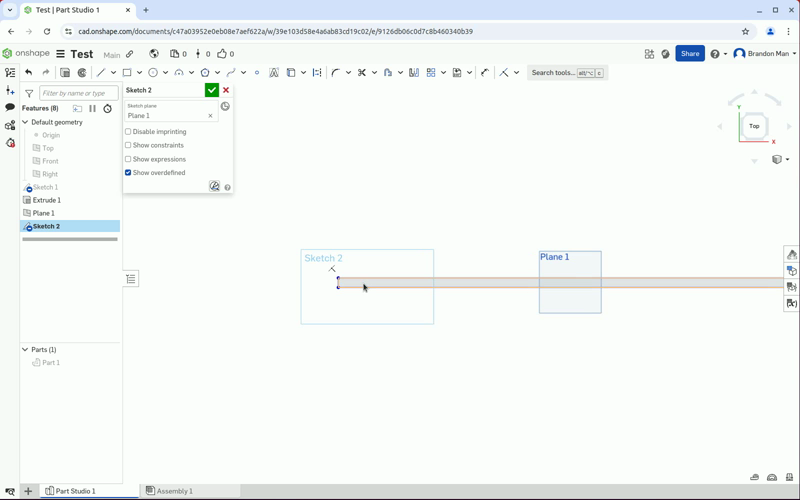
scroll(6)
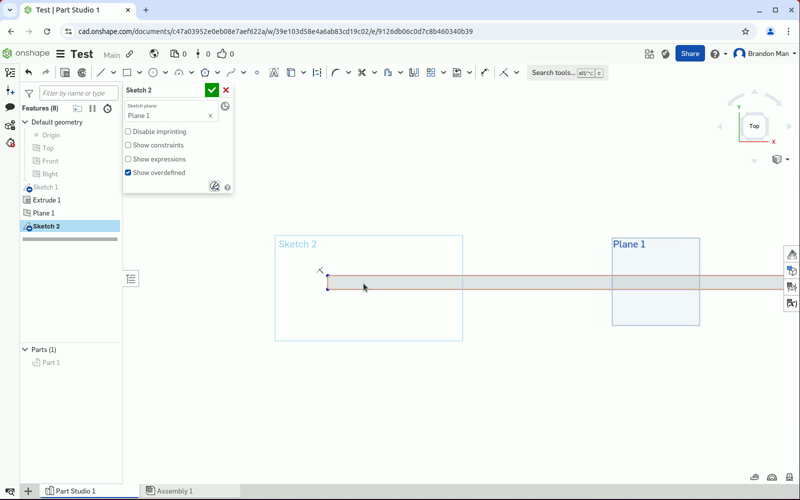
scroll(6)
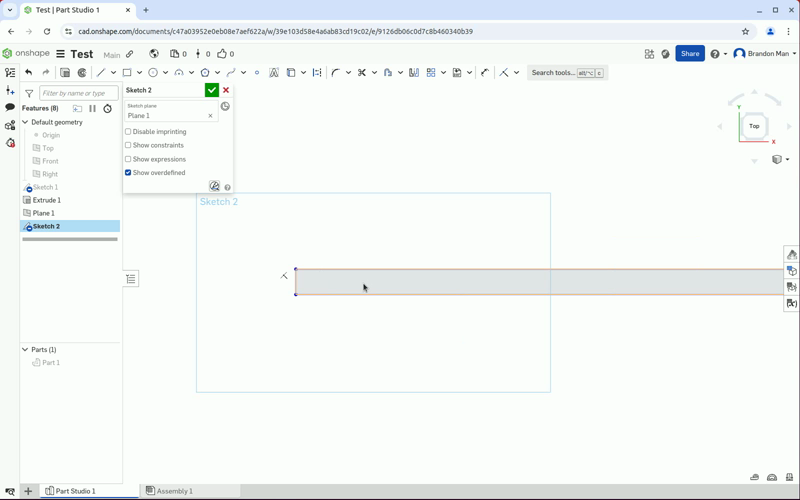
scroll(6)
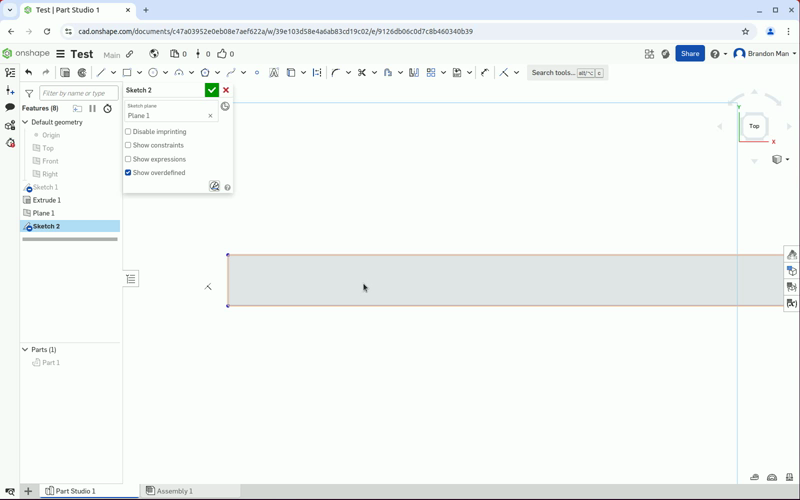
click(363, 283)
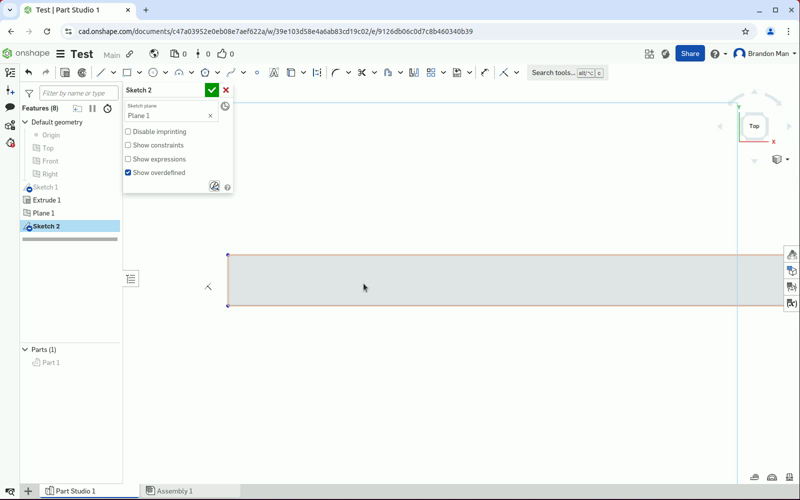
scroll(-6)
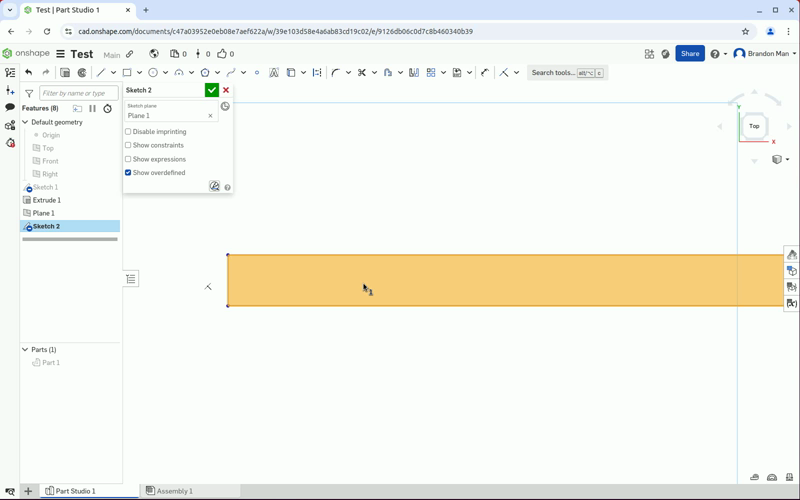
scroll(-6)
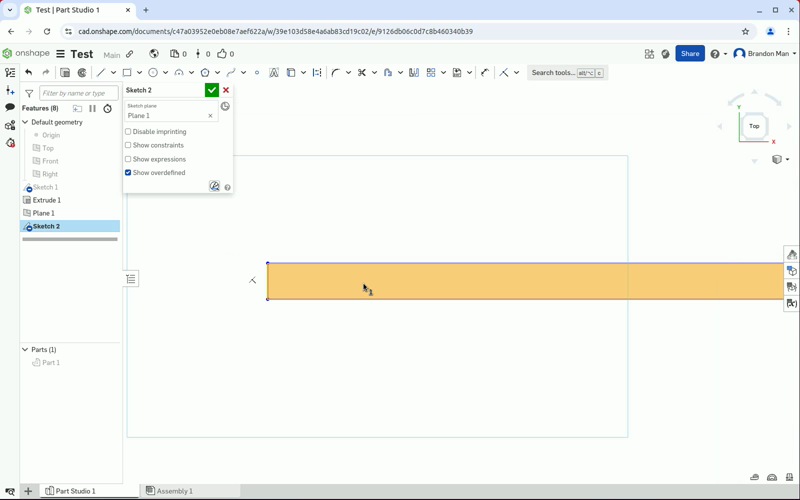
scroll(-6)
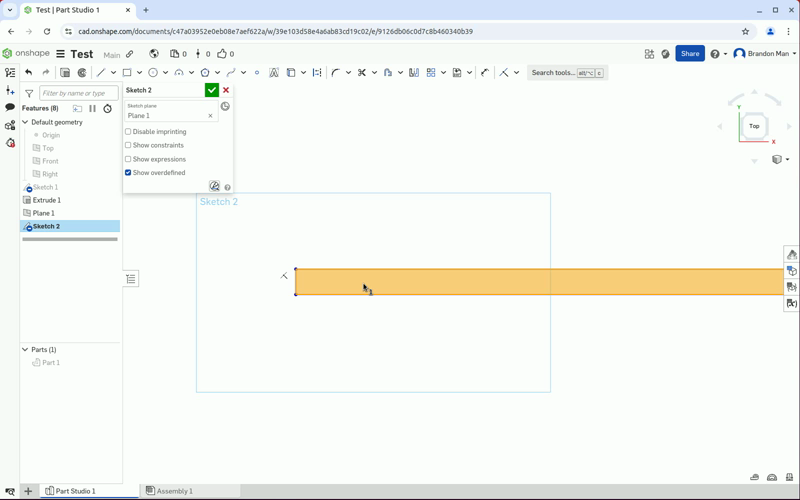
scroll(-6)
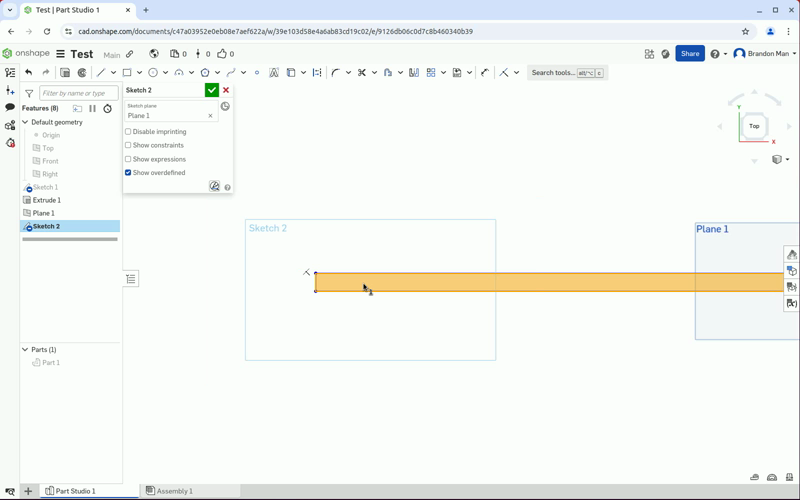
scroll(-6)
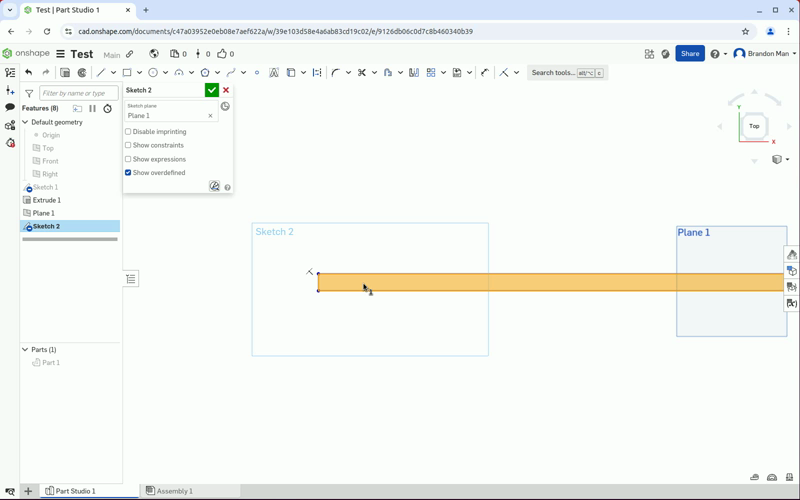
scroll(-6)
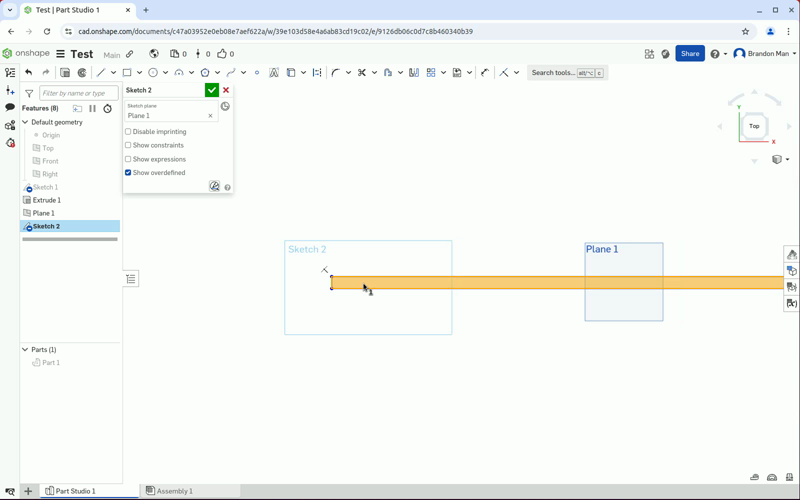
scroll(-6)
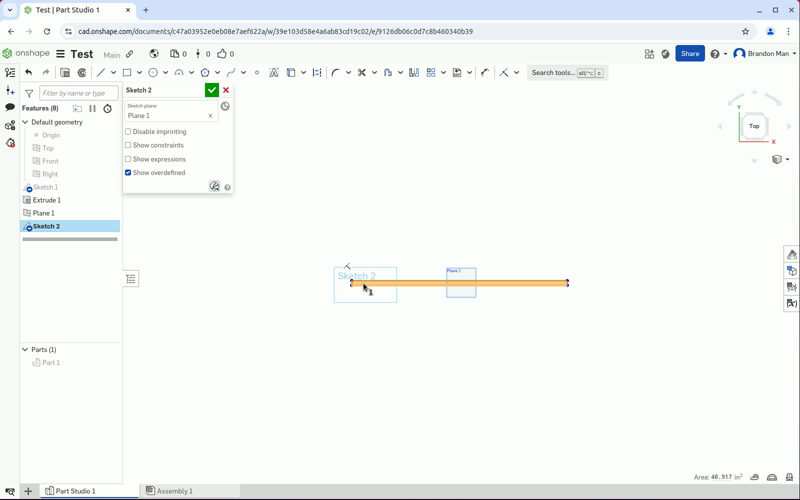
mouse_move(73, 352)
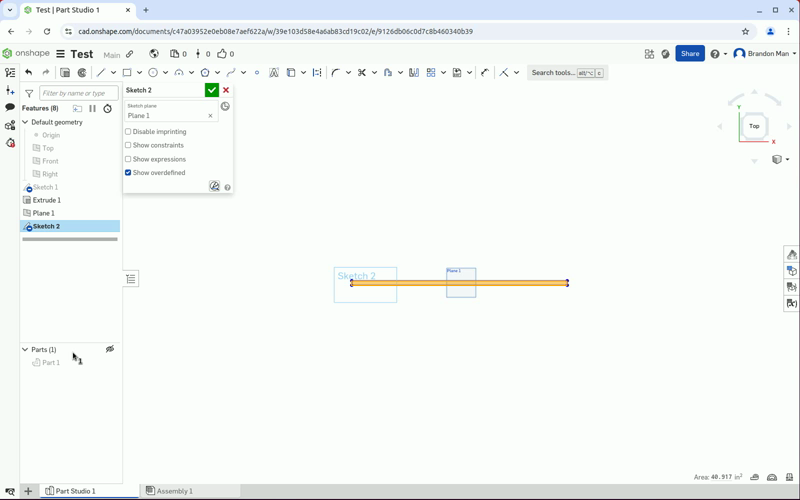
key(shift+y)
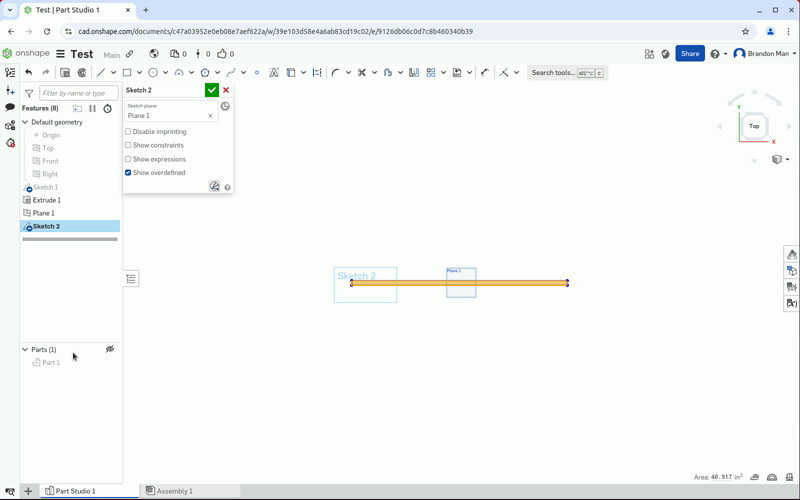
key(shift+e)
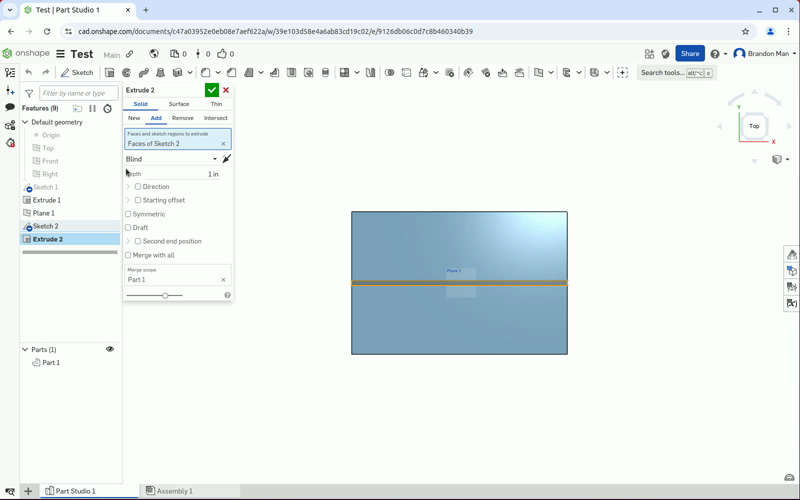
mouse_move(143, 106)
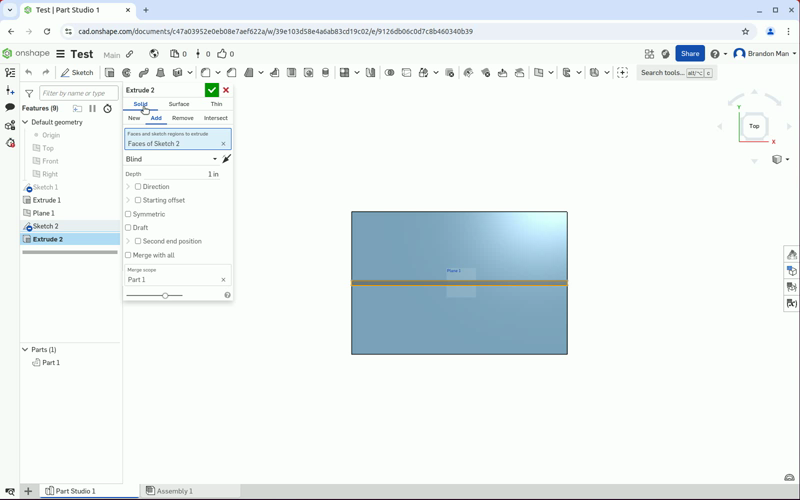
click(143, 106)
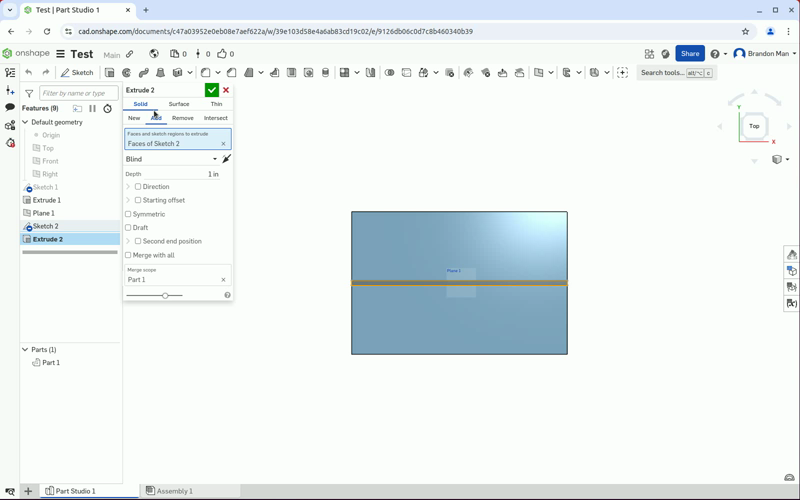
mouse_move(186, 120)
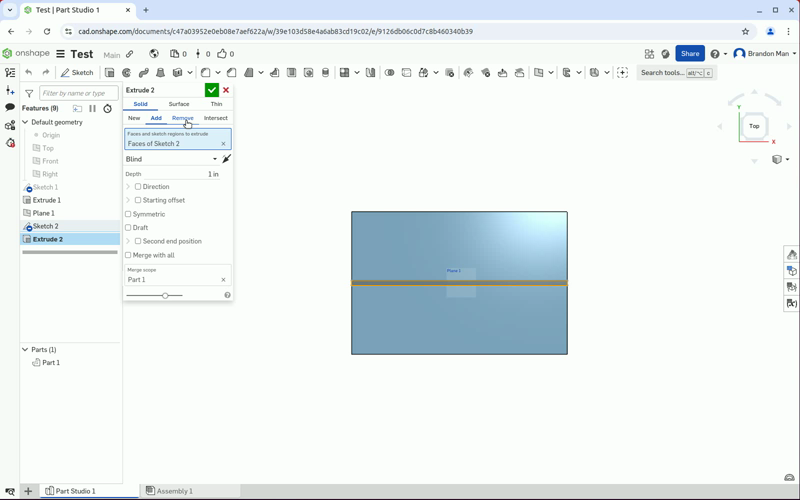
click(186, 120)
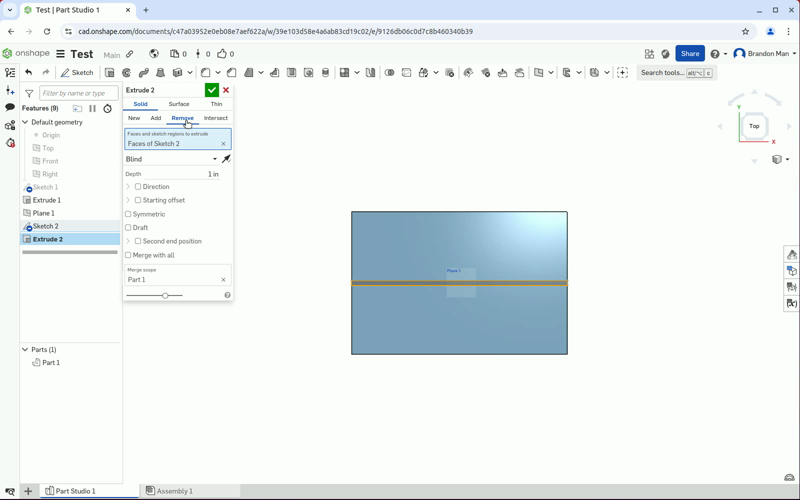
key(tab, 4)
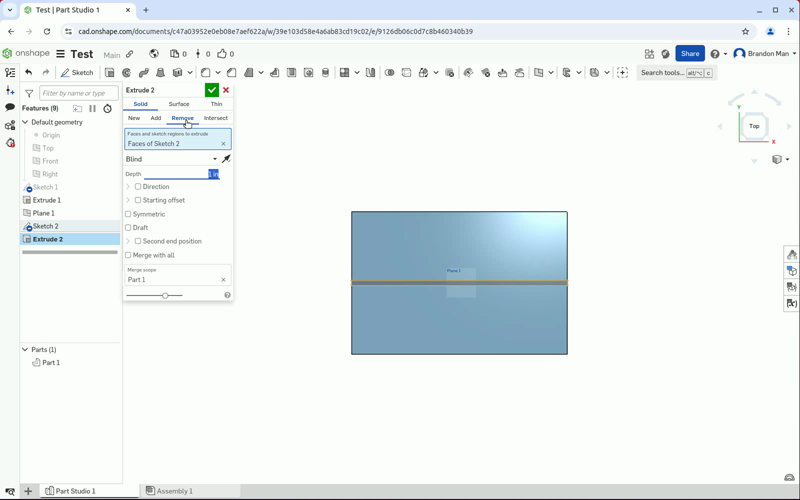
text(1.685)
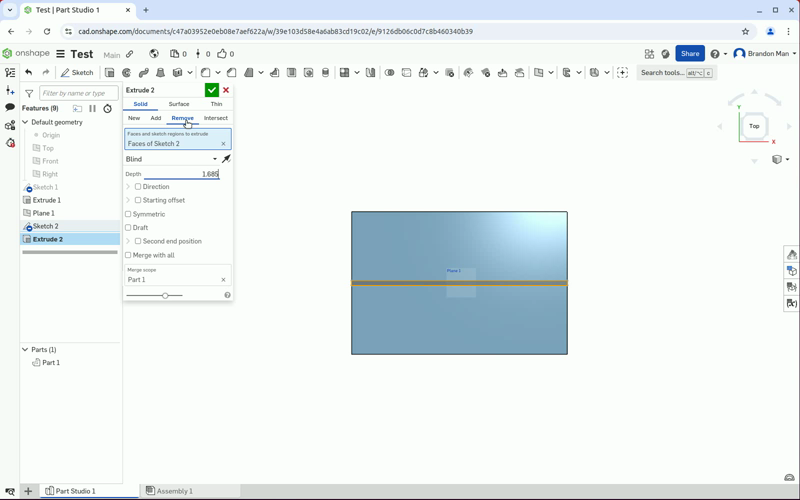
key(tab, 6)
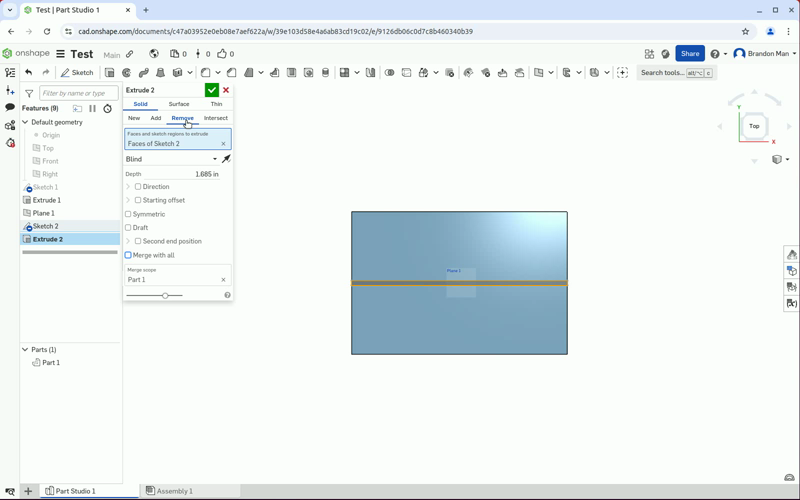
key(space)
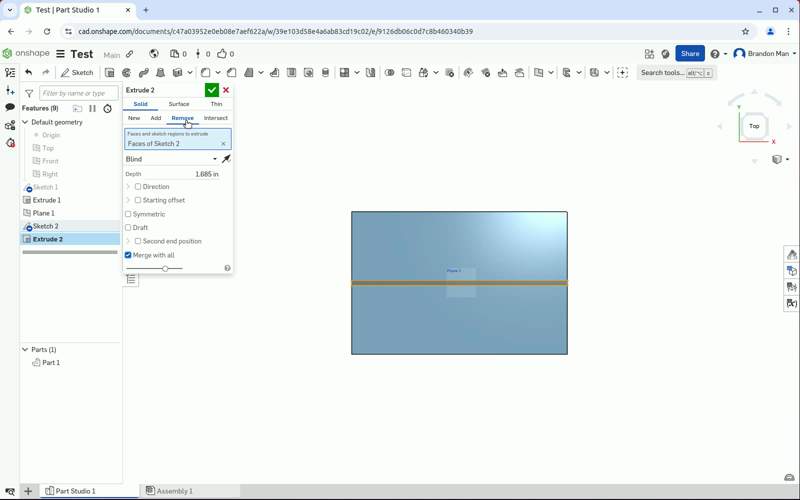
key(enter)
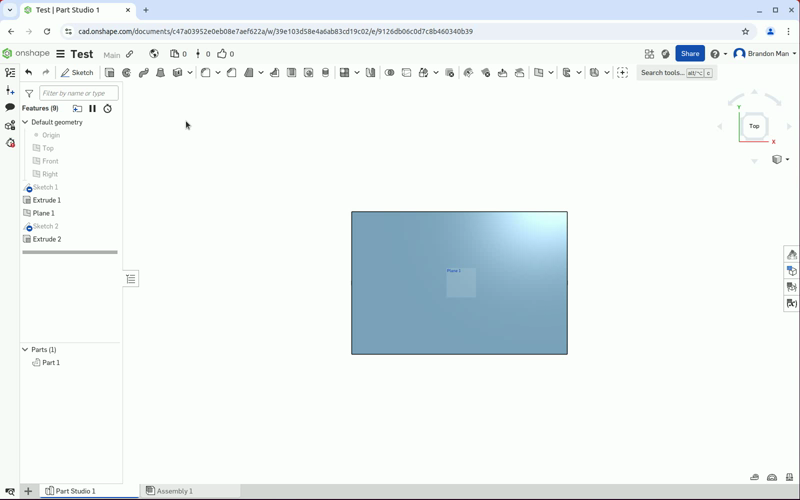
key(shift+h)
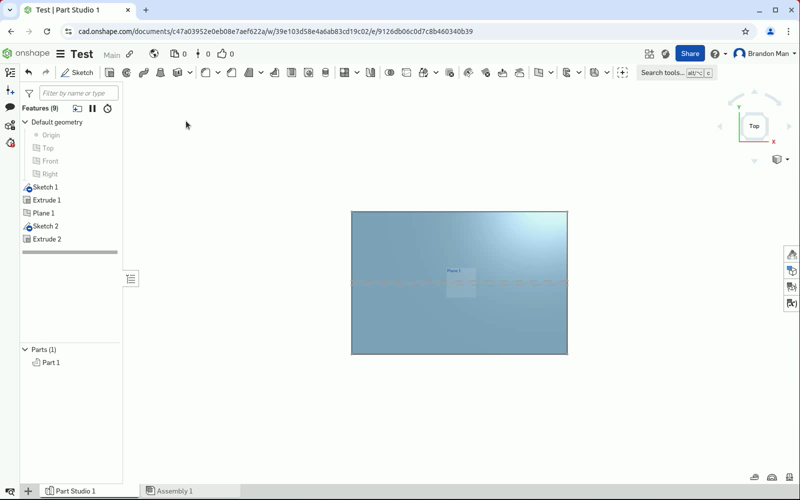
key(shift+h)
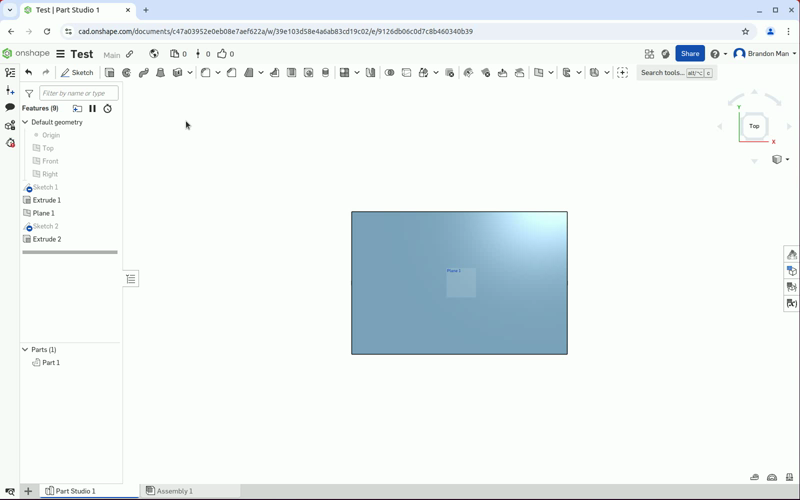
mouse_move(73, 189)
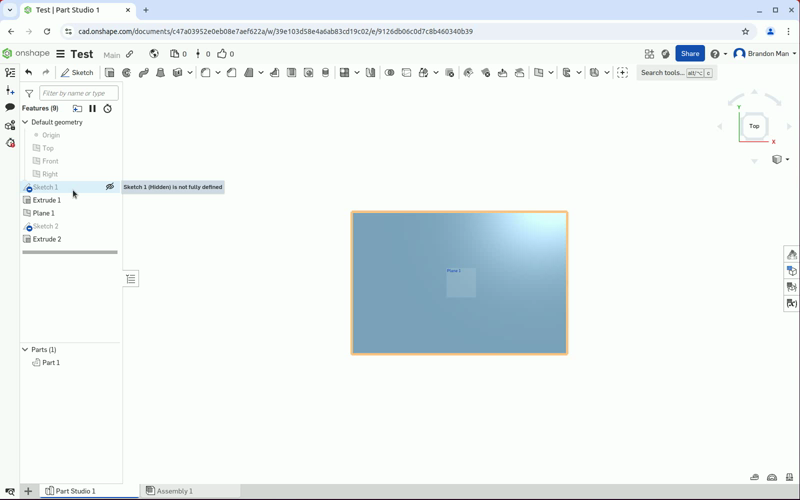
click(73, 189)
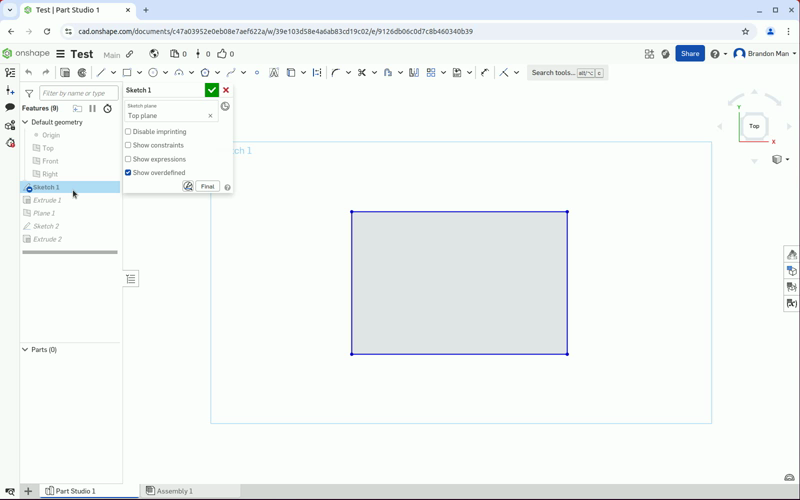
mouse_move(229, 92)
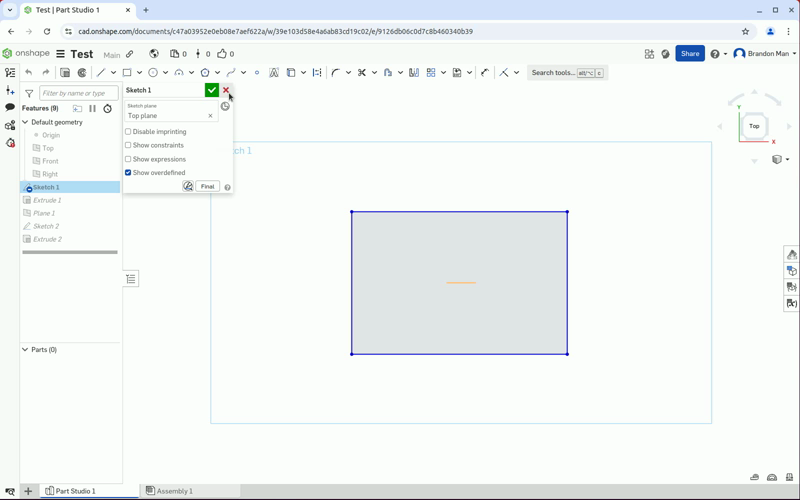
click(229, 92)
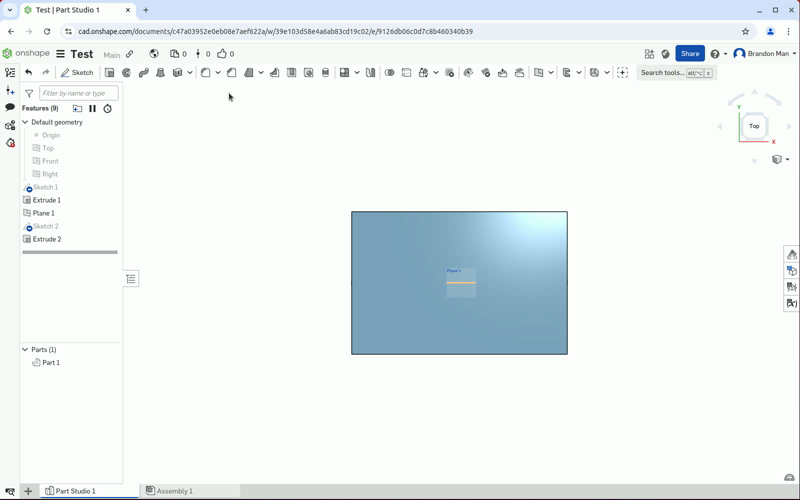
mouse_move(73, 352)
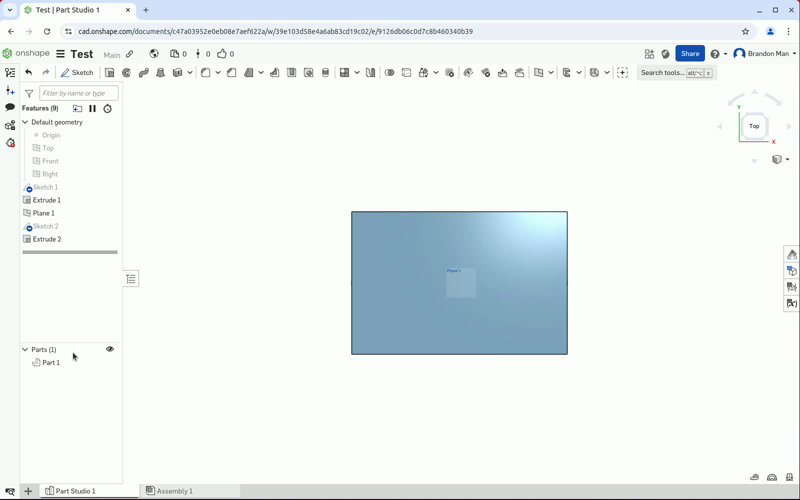
key(y)
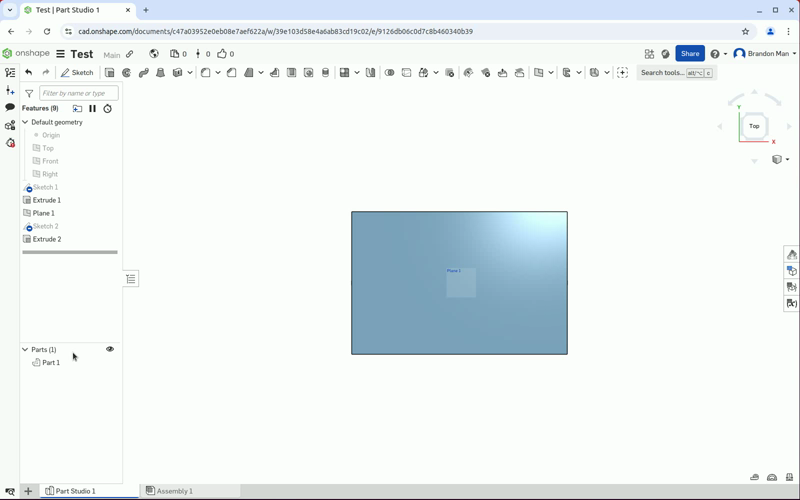
key(shift+p)
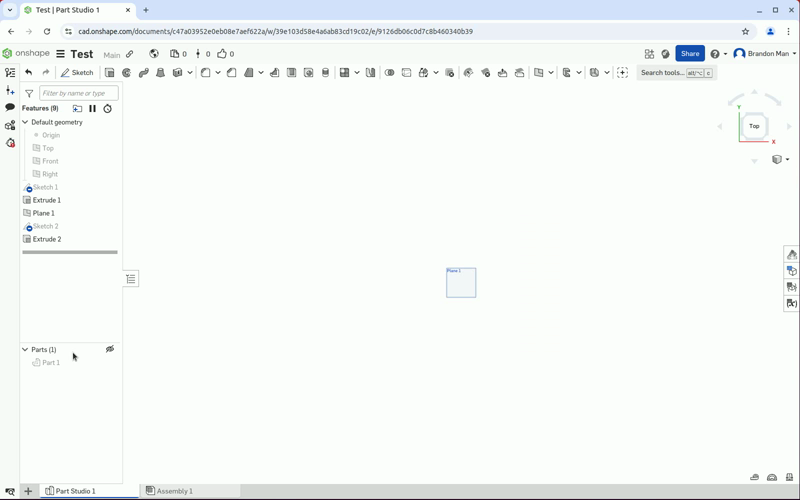
key(space)
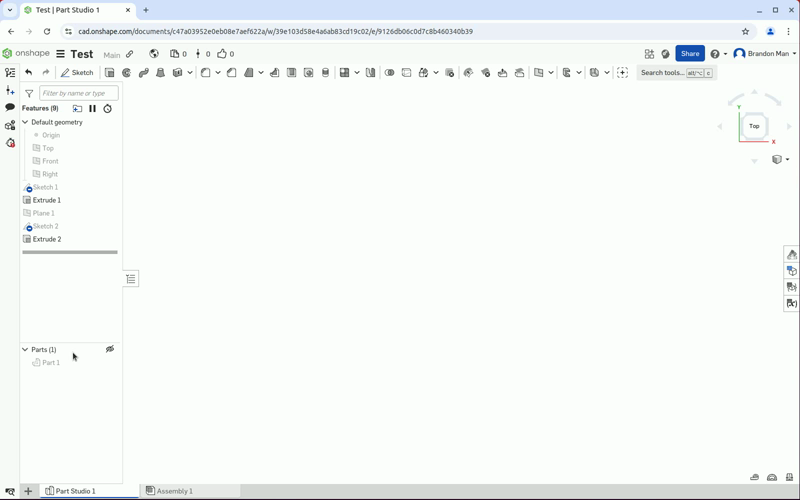
key_down(shift)
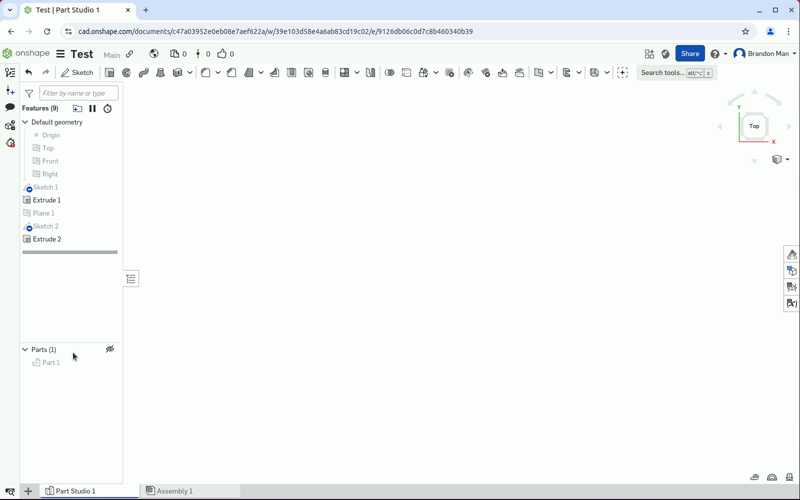
key(up)
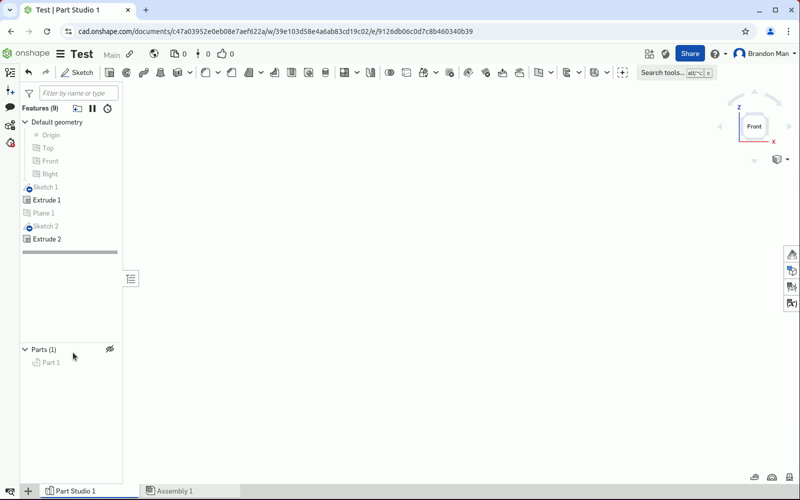
key_up(shift)
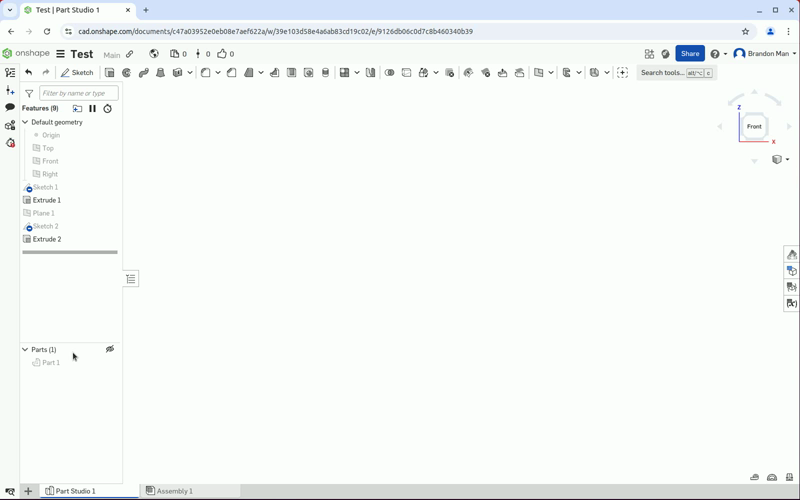
mouse_move(73, 352)
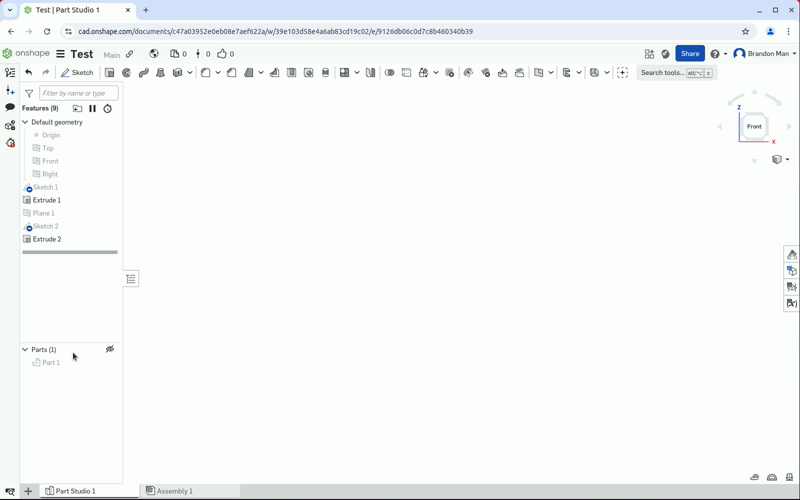
key(shift+y)
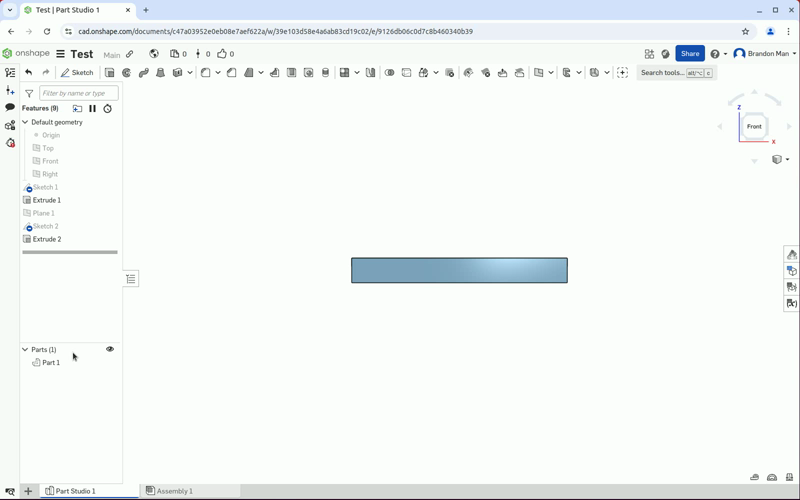
mouse_move(541, 75)
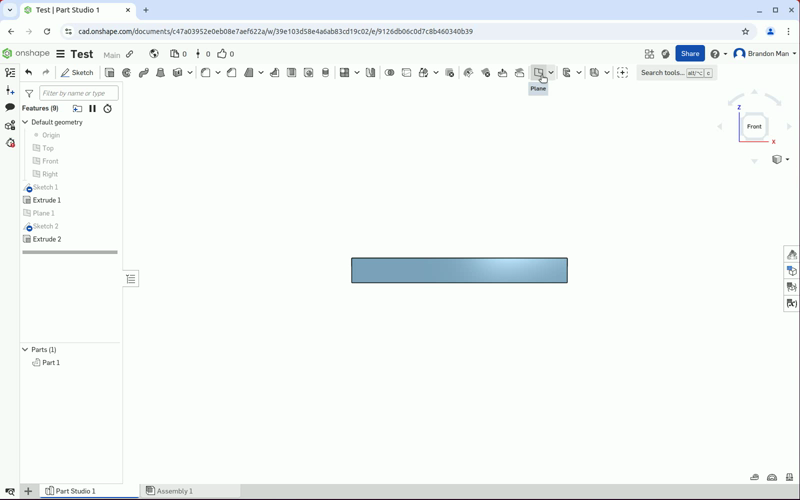
click(541, 75)
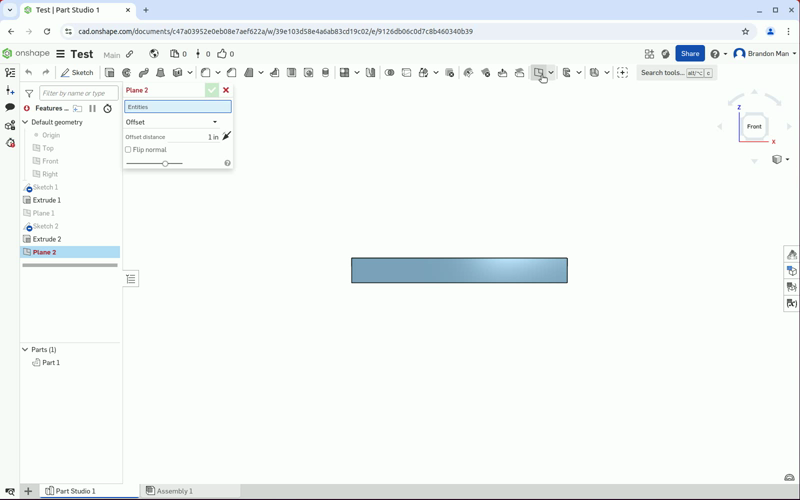
mouse_move(73, 163)
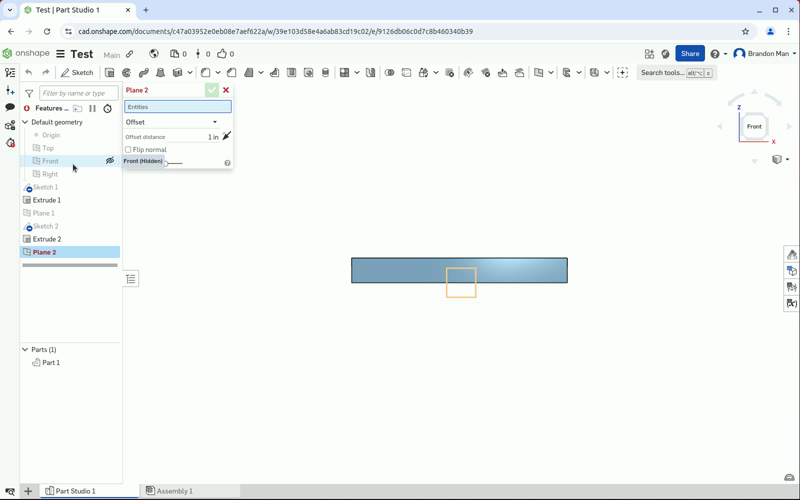
click(73, 163)
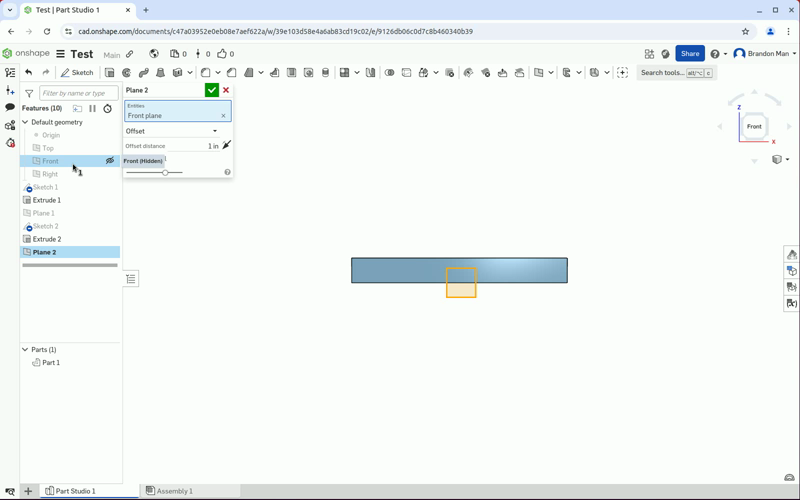
key(tab, 2)
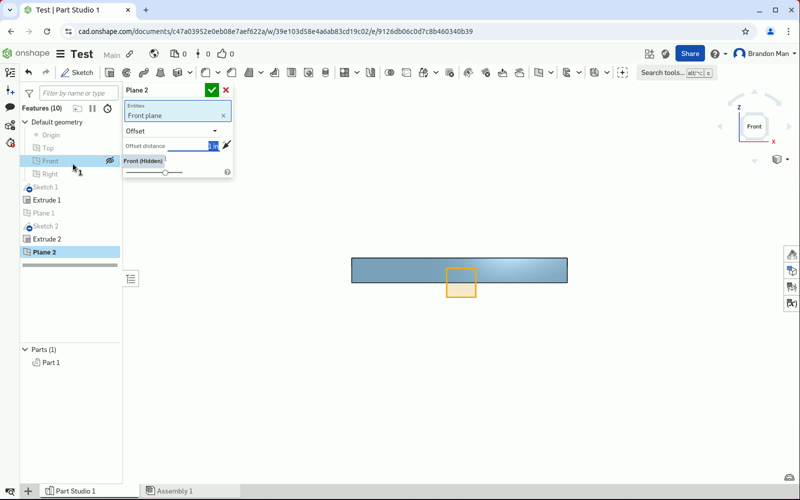
text(14.697)
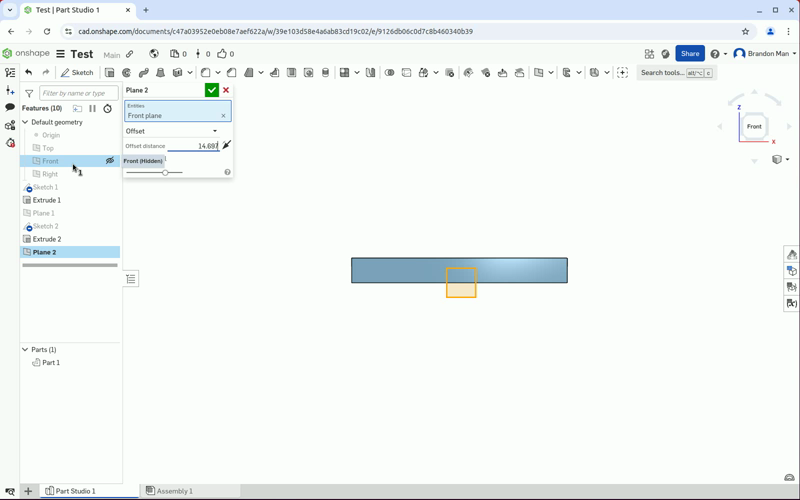
key(enter, 2)
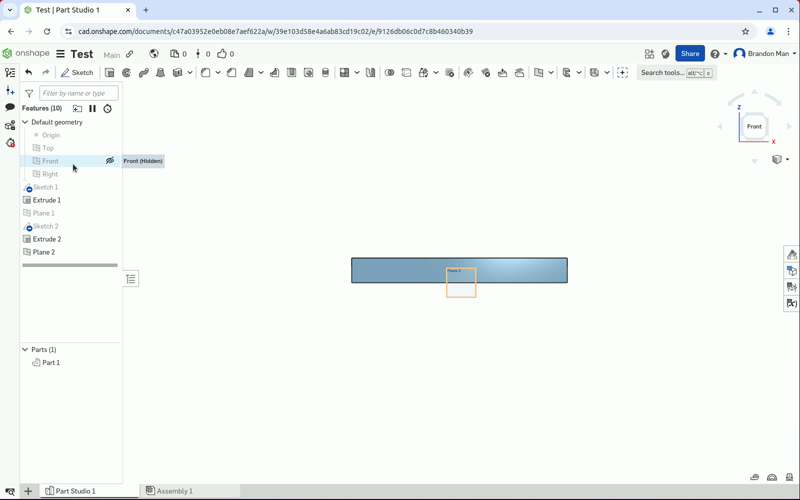
key(shift+s)
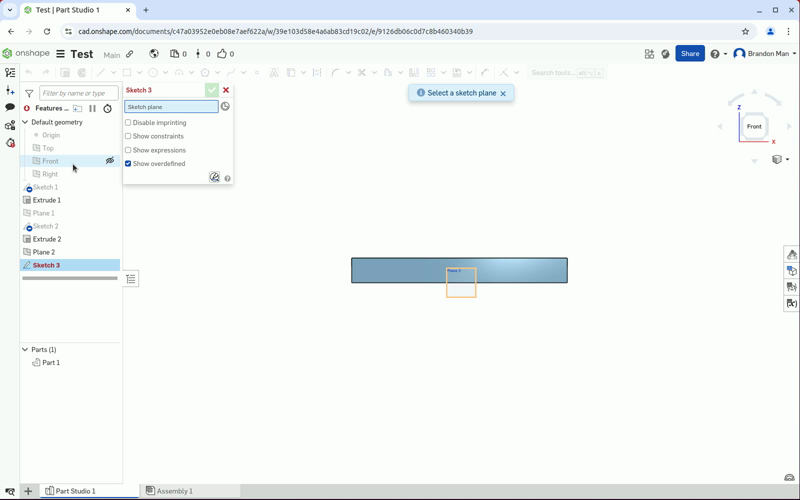
mouse_move(73, 254)
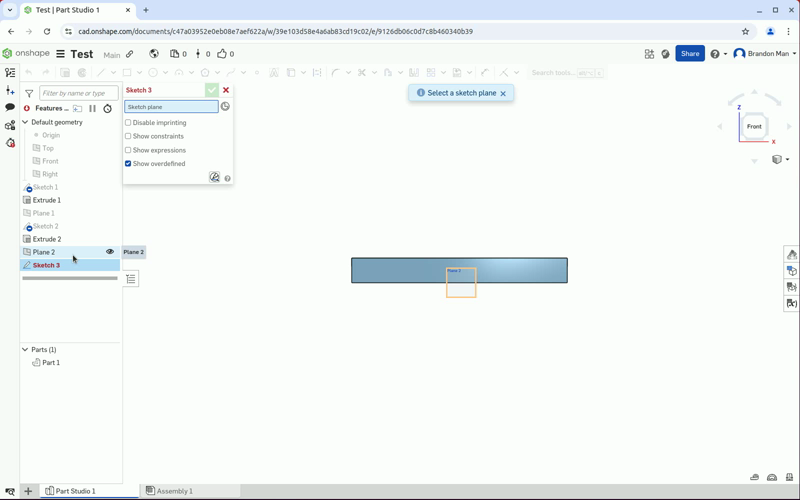
click(73, 254)
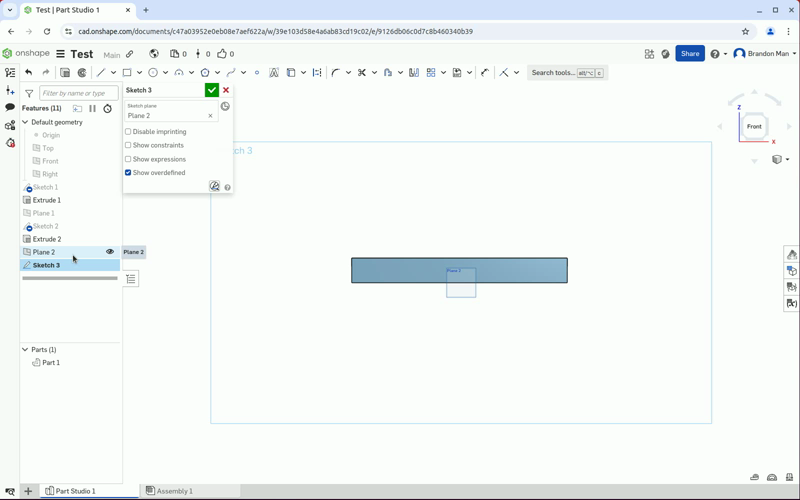
mouse_move(73, 352)
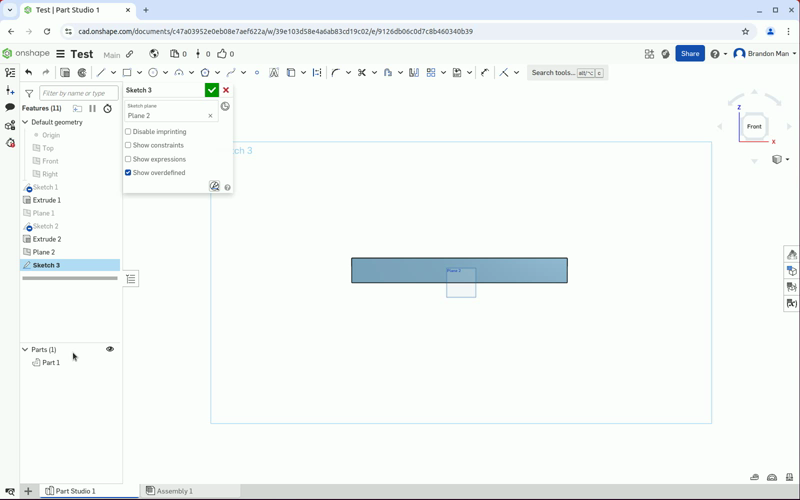
key(y)
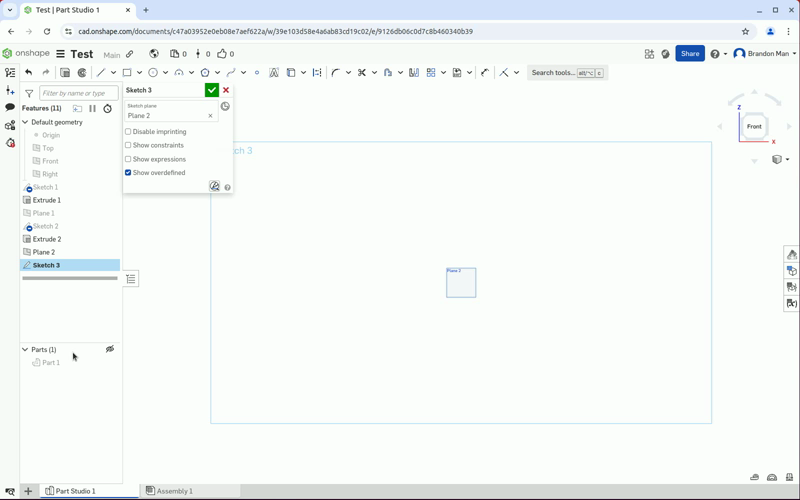
key(l)
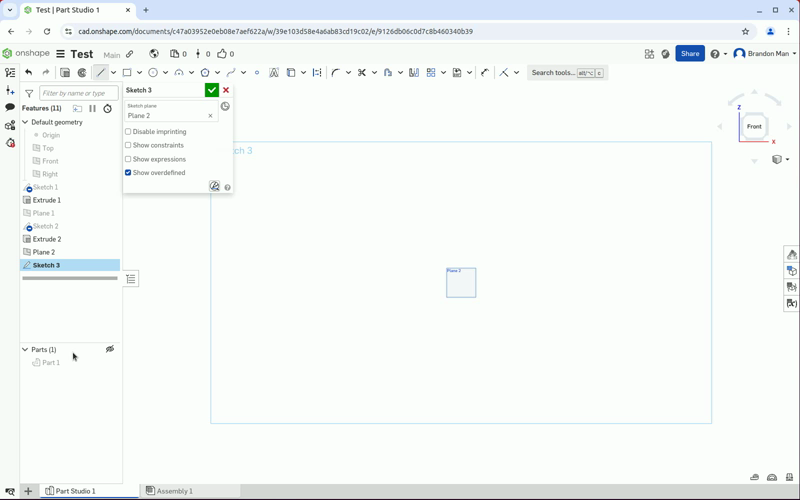
key_down(shift)
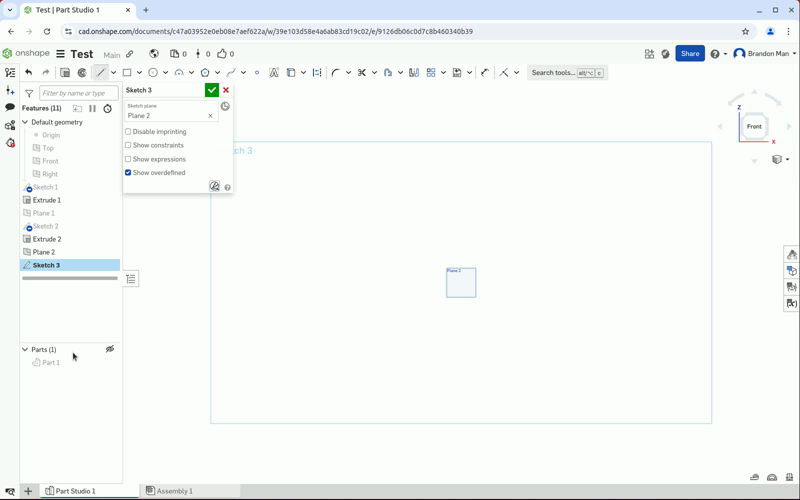
mouse_move(529, 280)
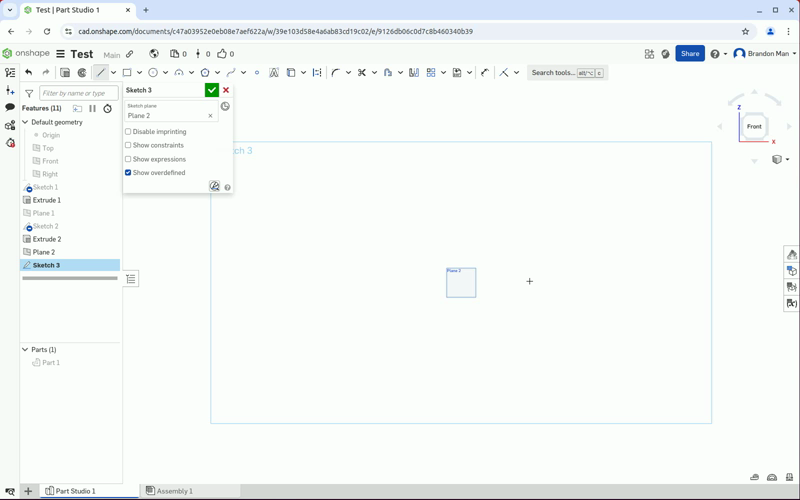
click(529, 280)
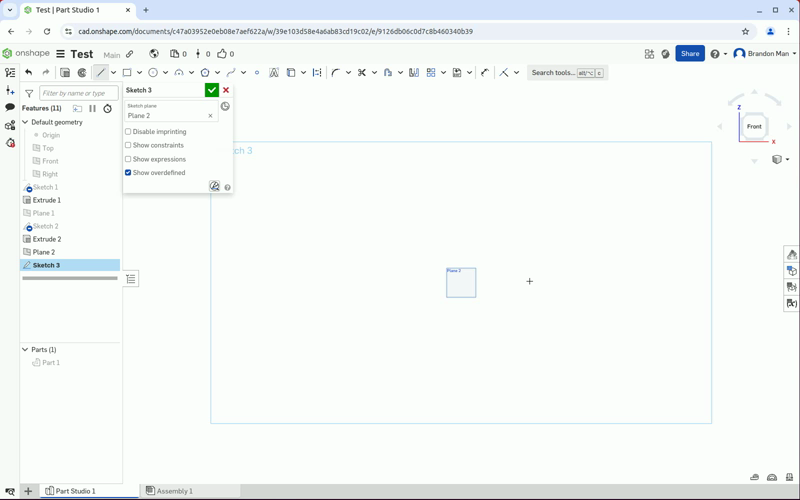
key_up(shift)
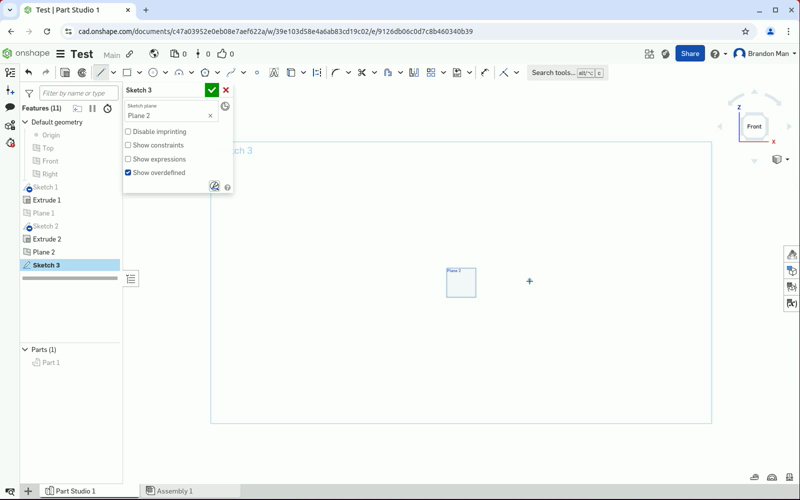
key_down(shift)
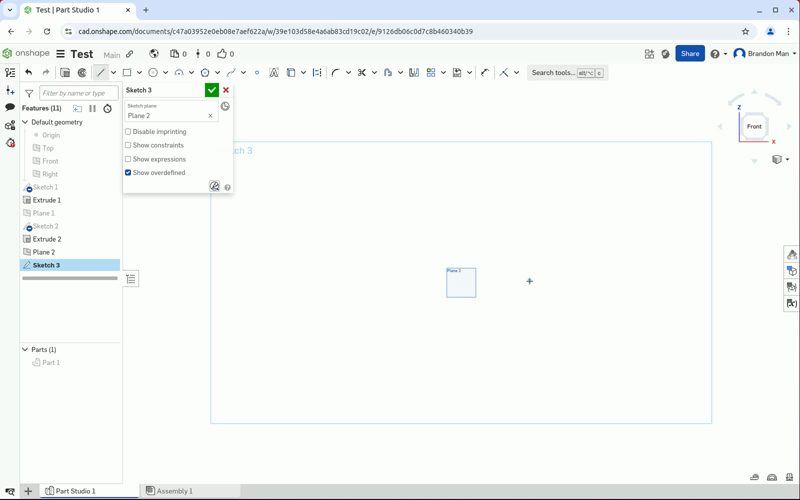
mouse_move(559, 280)
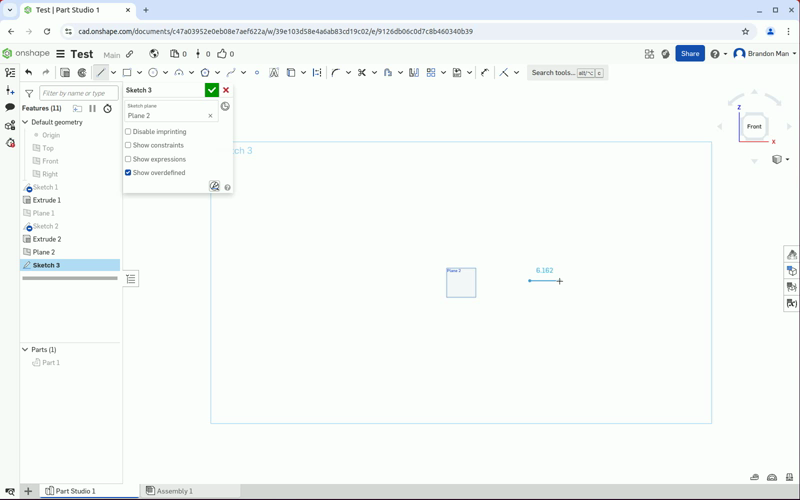
mouse_move(540, 280)
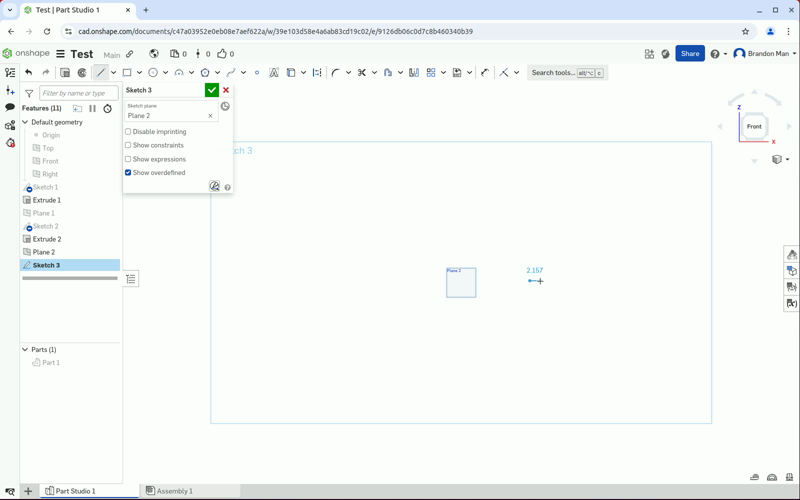
click(540, 280)
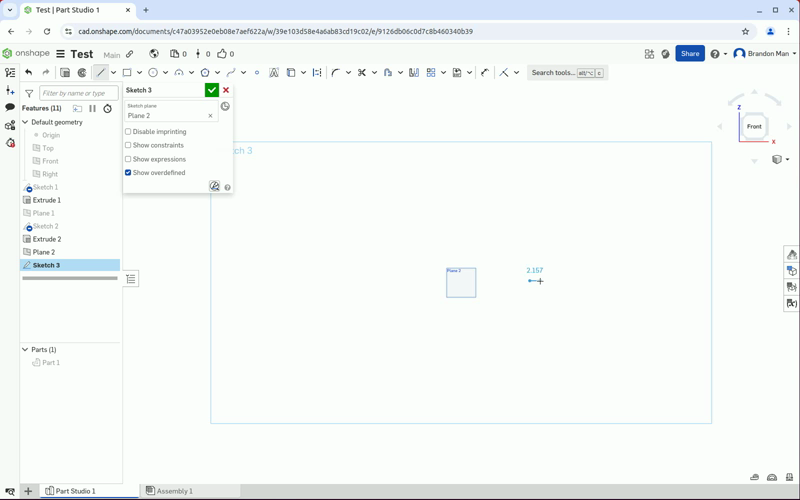
key_up(shift)
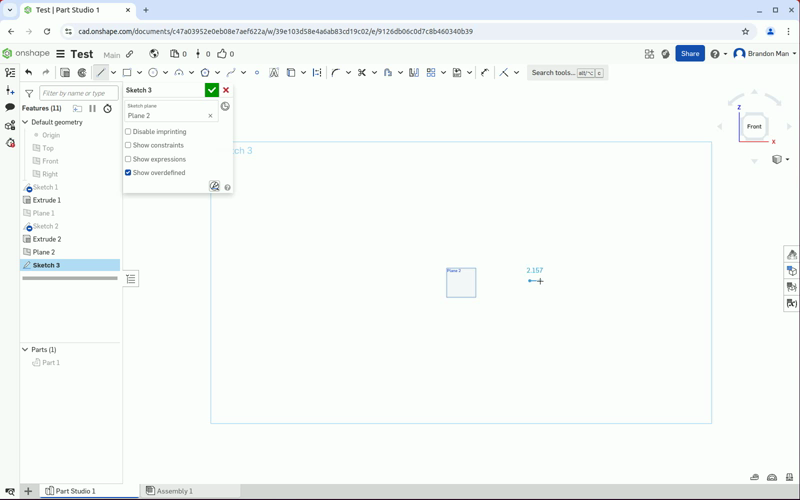
key_down(shift)
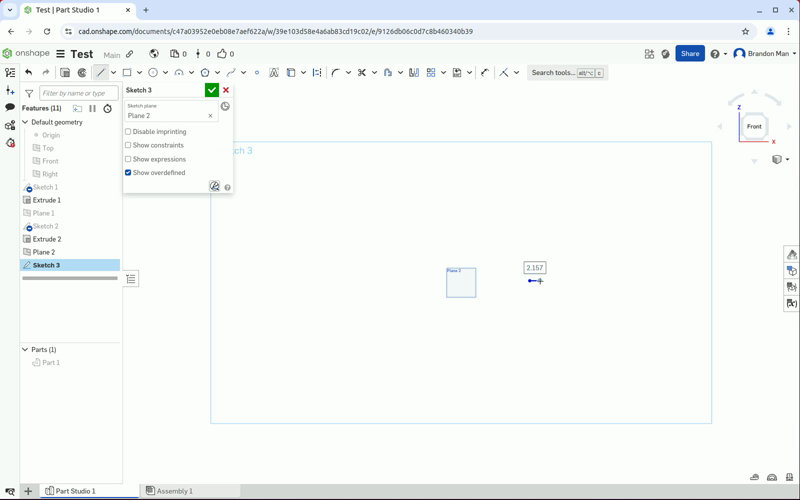
mouse_move(570, 280)
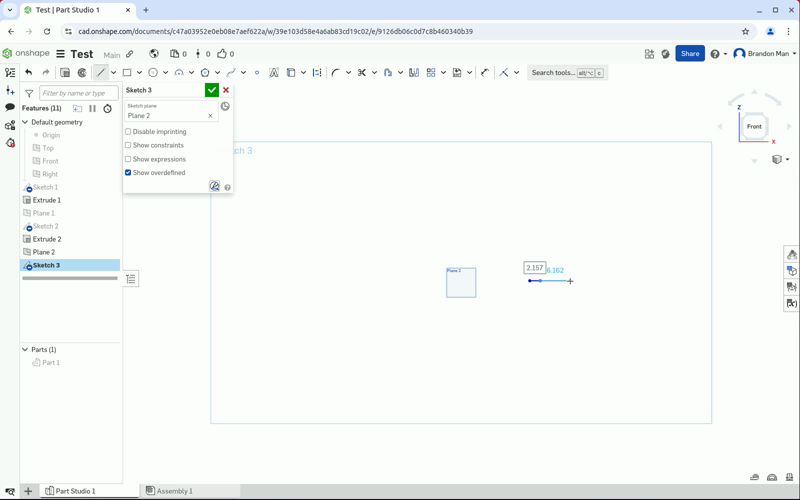
mouse_move(540, 266)
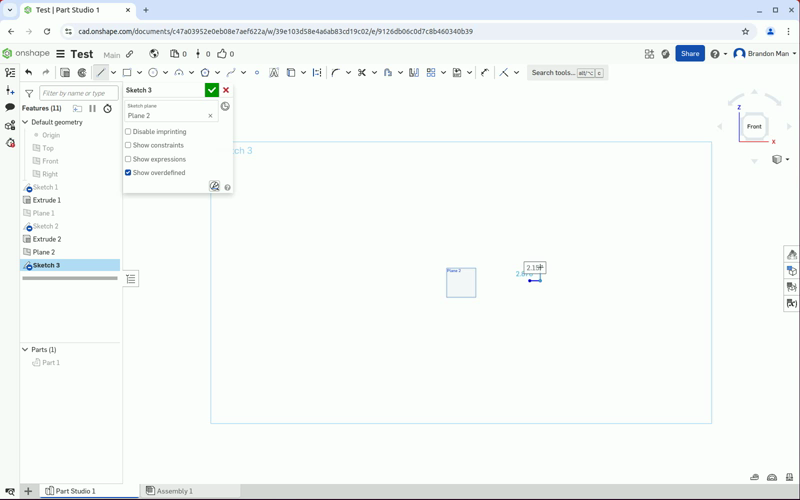
click(540, 266)
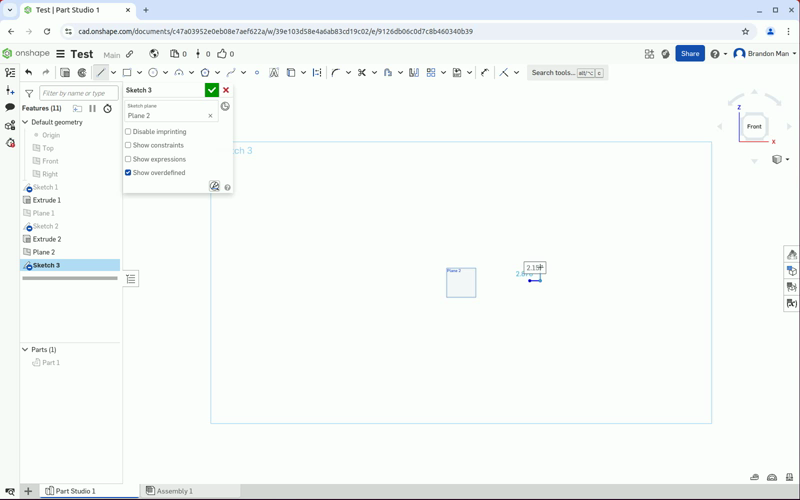
key_up(shift)
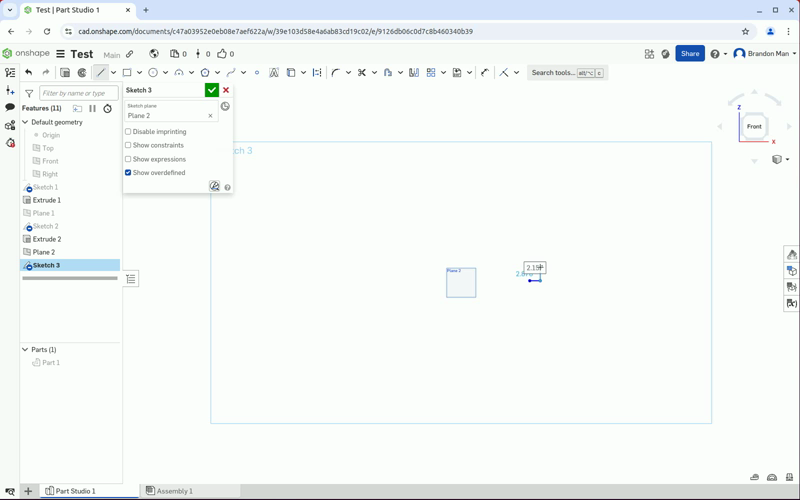
key_down(shift)
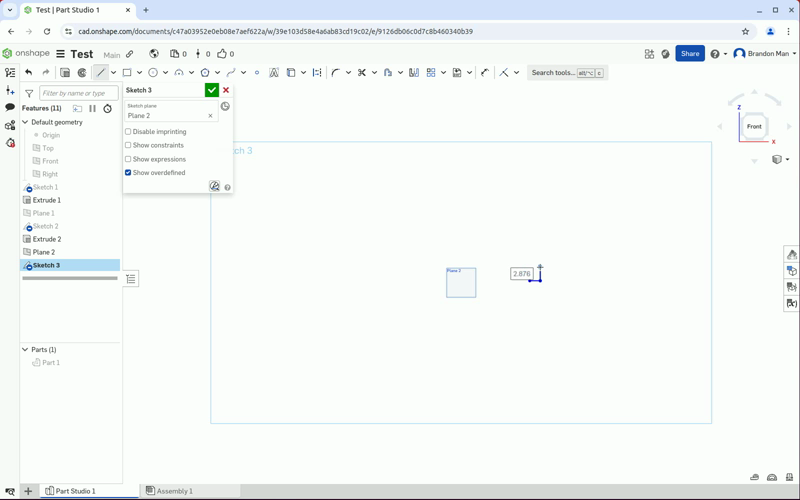
mouse_move(570, 266)
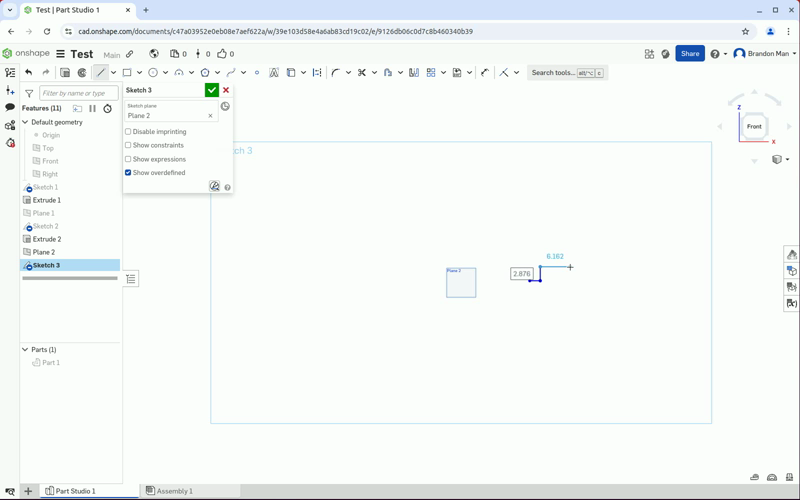
mouse_move(529, 266)
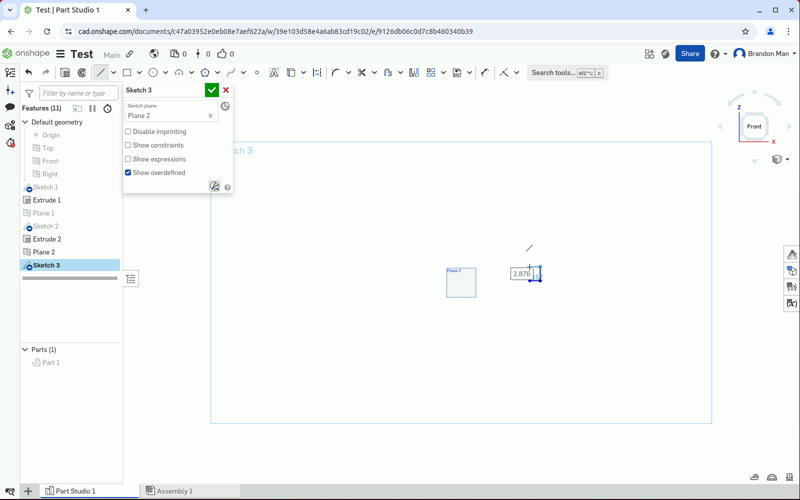
click(529, 266)
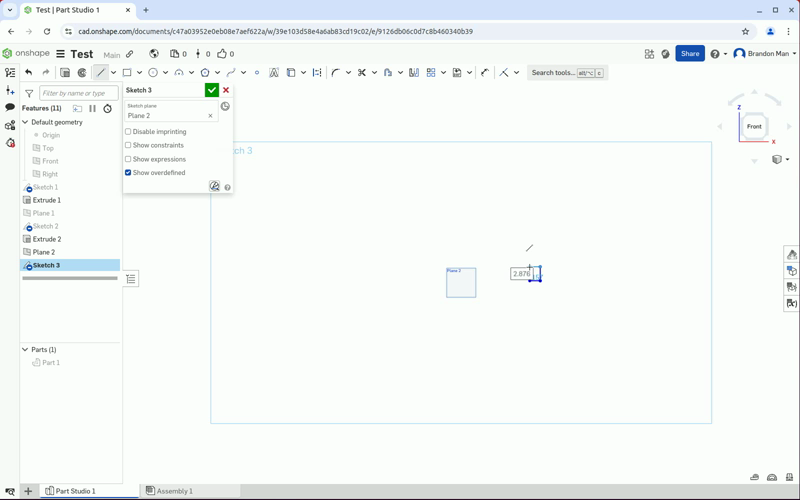
key_up(shift)
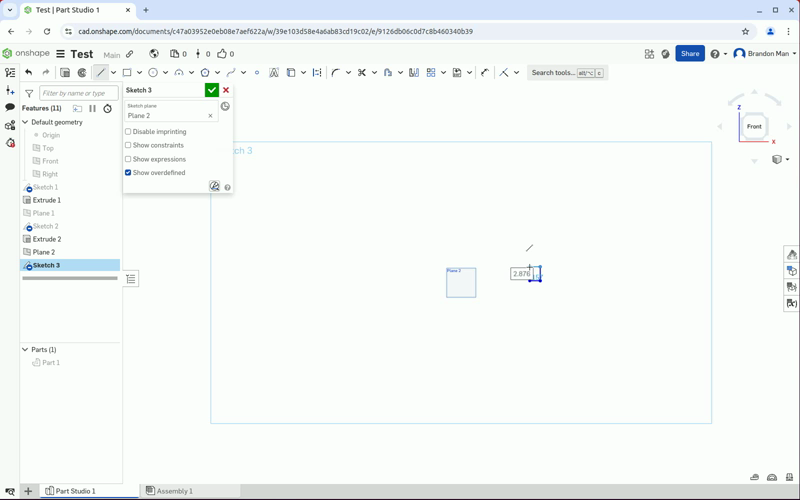
mouse_move(559, 266)
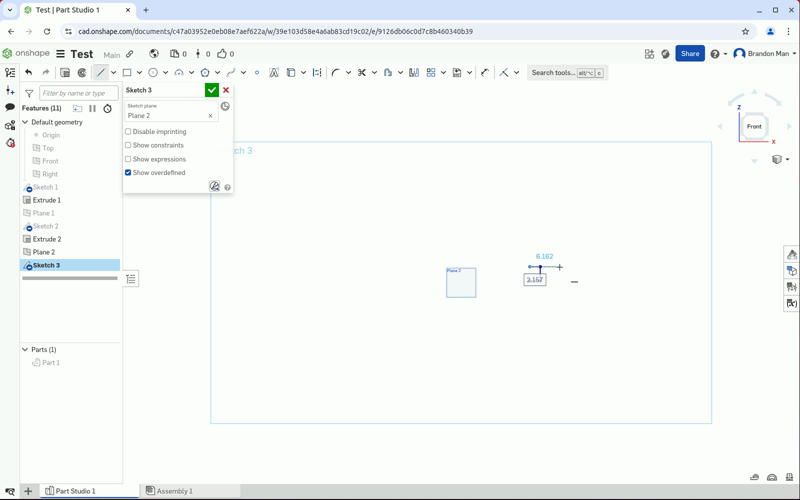
key_down(shift)
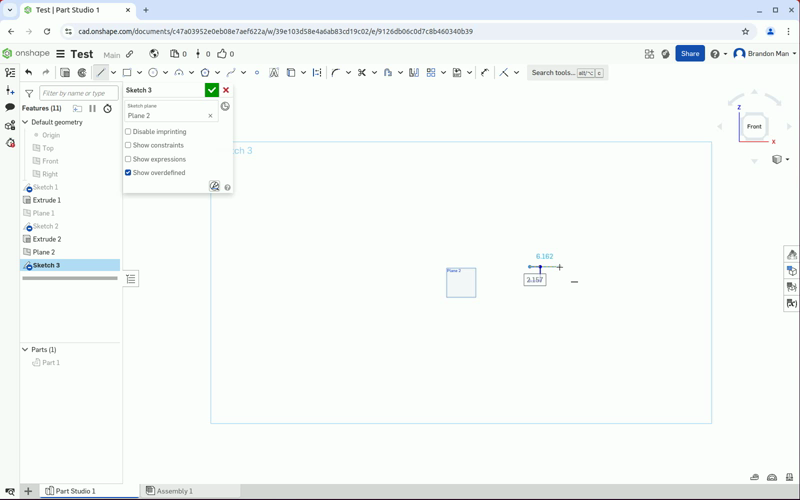
mouse_move(529, 280)
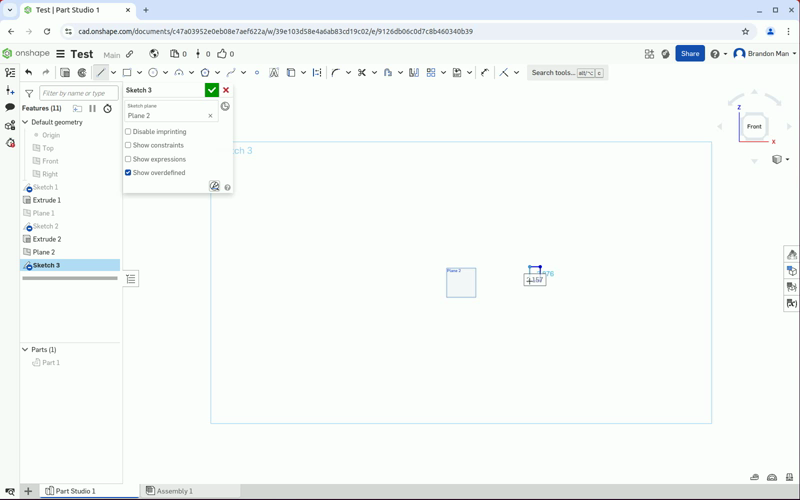
key_up(shift)
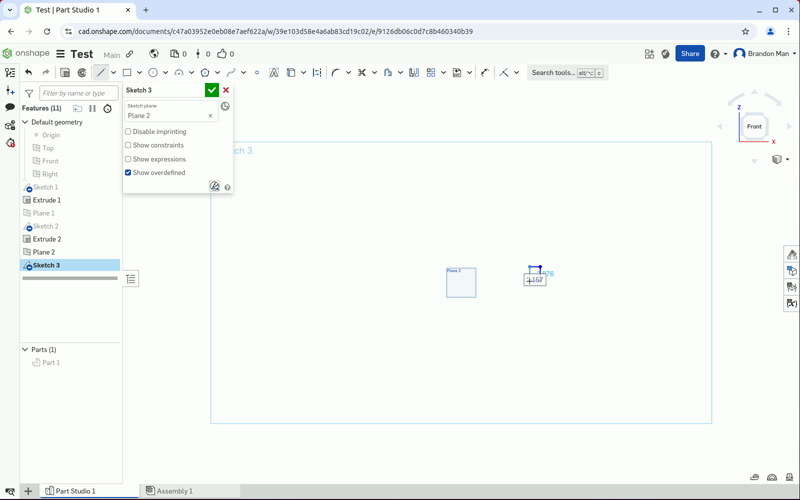
click(529, 280)
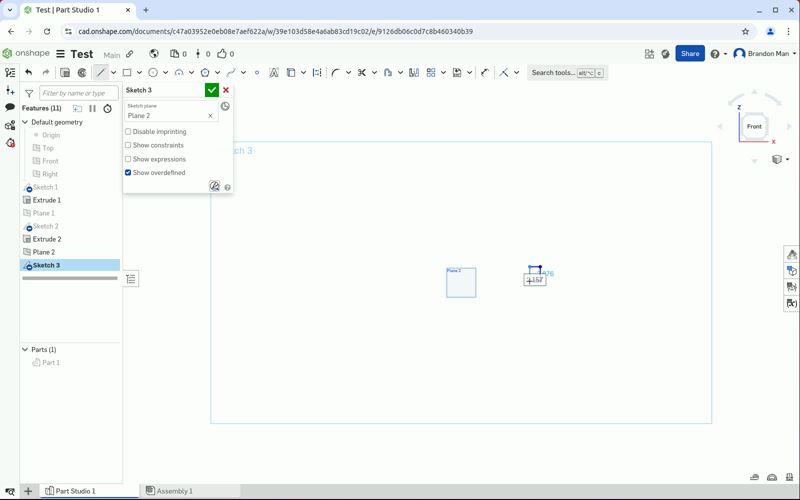
key(esc)
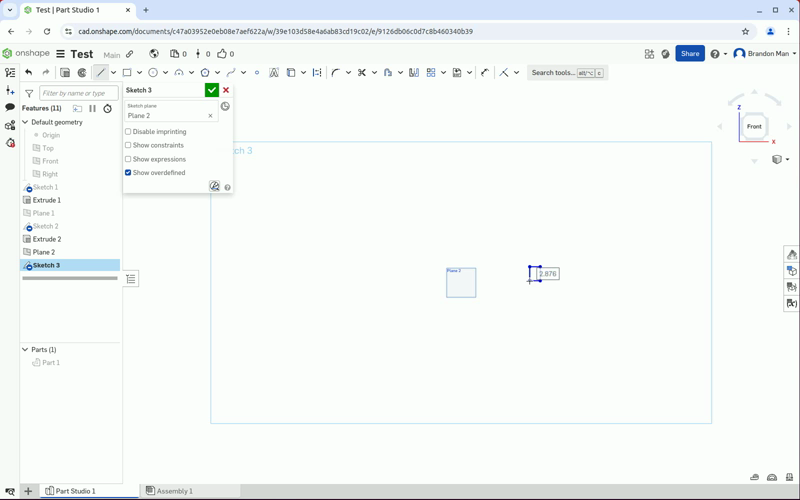
mouse_move(538, 275)
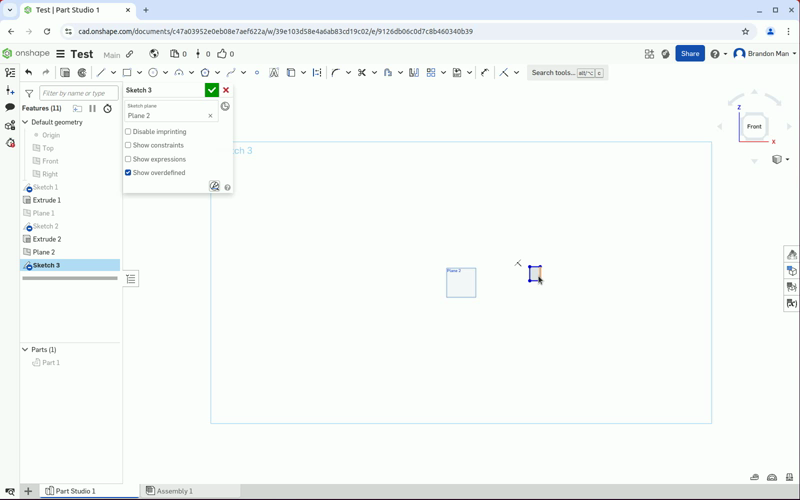
scroll(6)
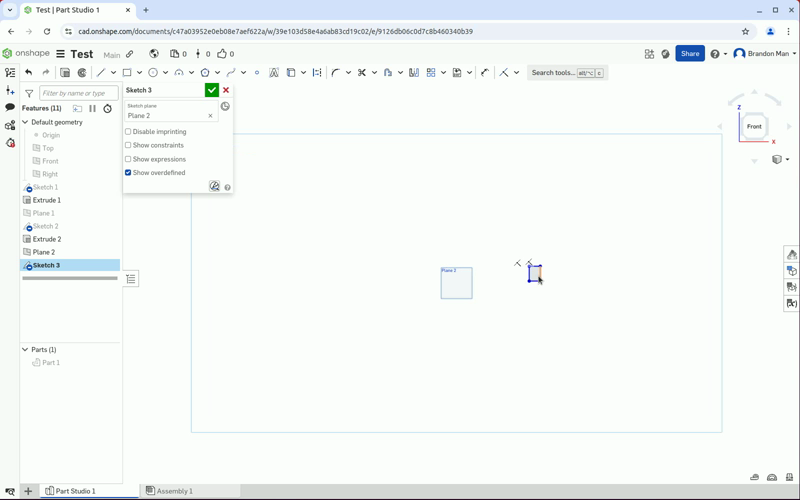
scroll(6)
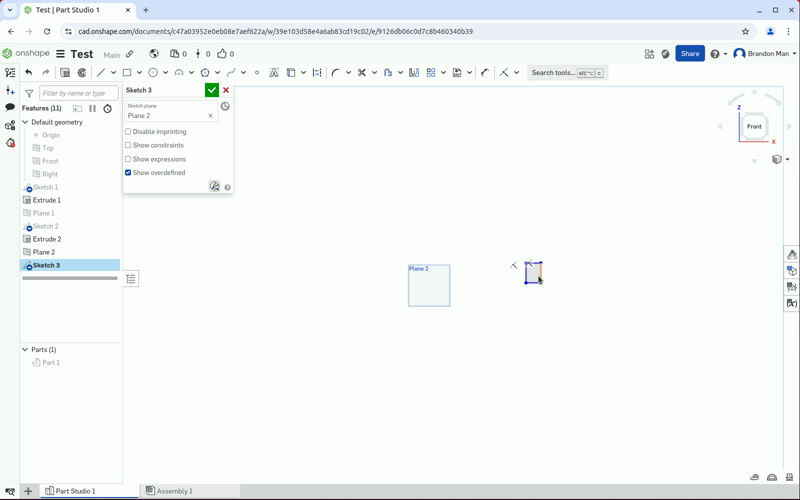
scroll(6)
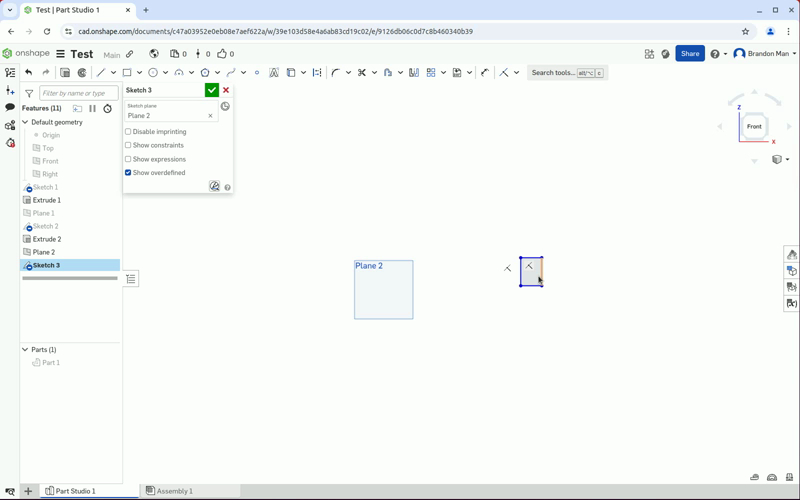
scroll(6)
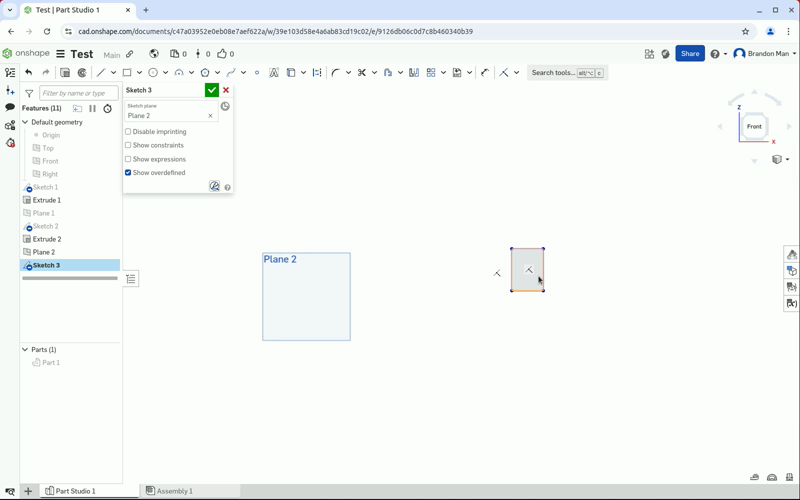
scroll(6)
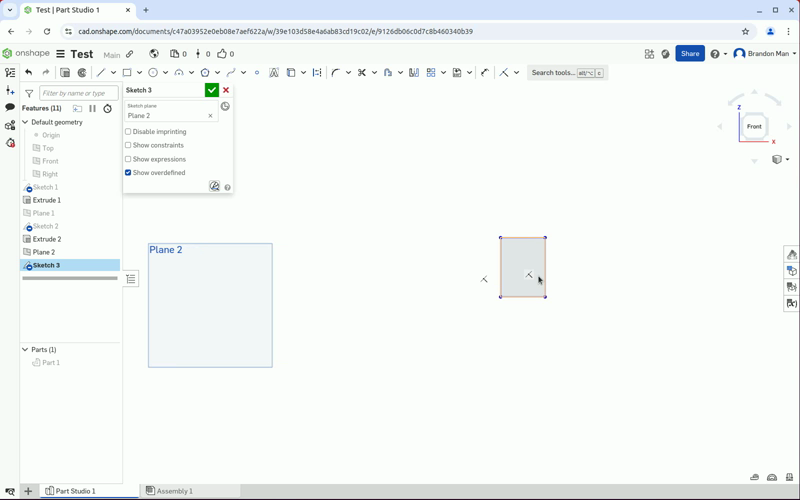
scroll(6)
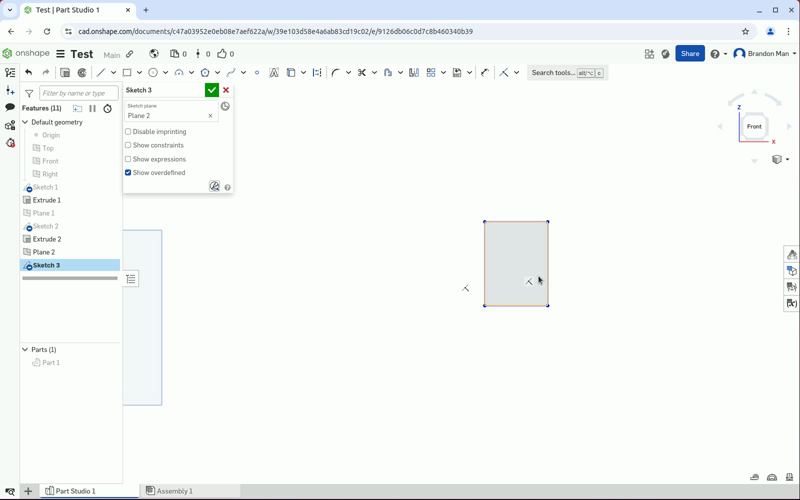
scroll(6)
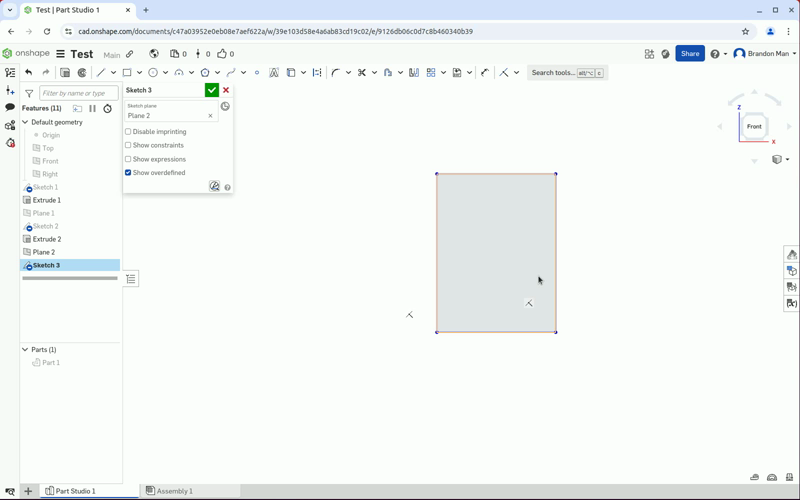
click(538, 275)
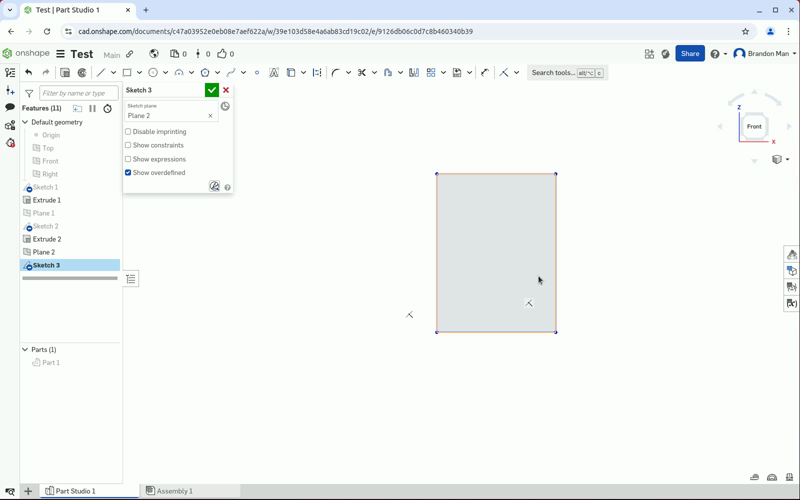
scroll(-6)
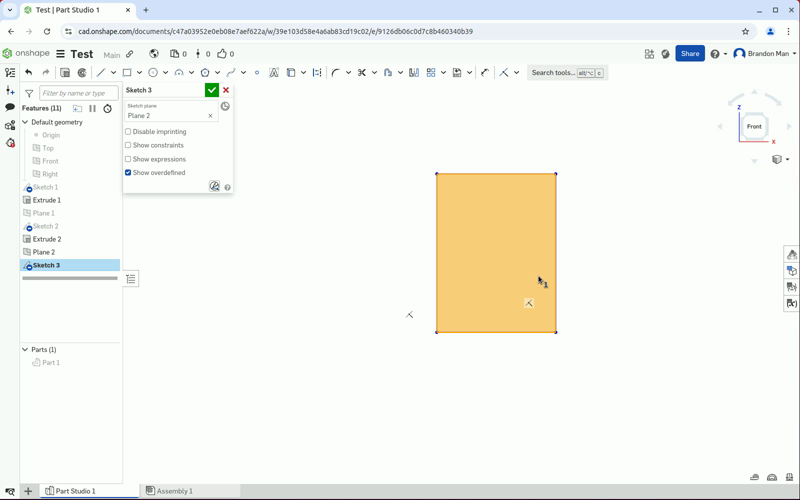
scroll(-6)
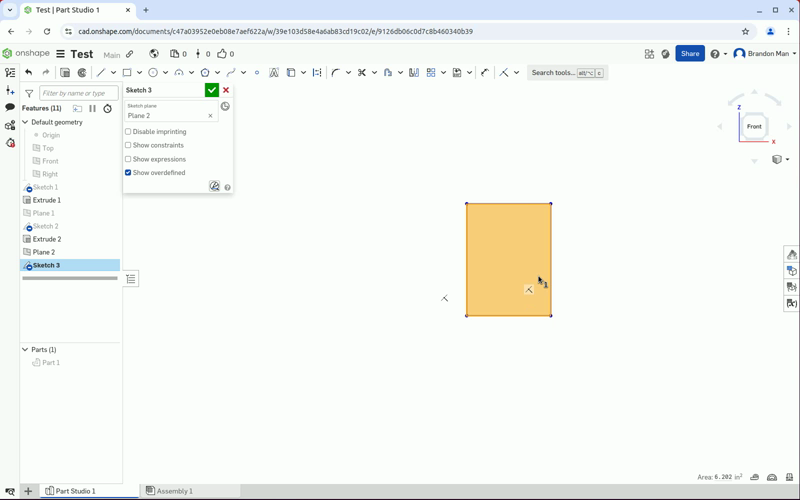
scroll(-6)
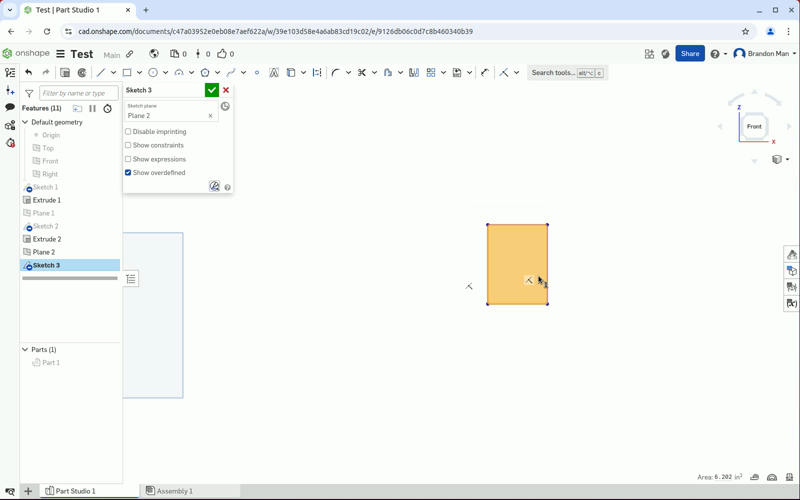
scroll(-6)
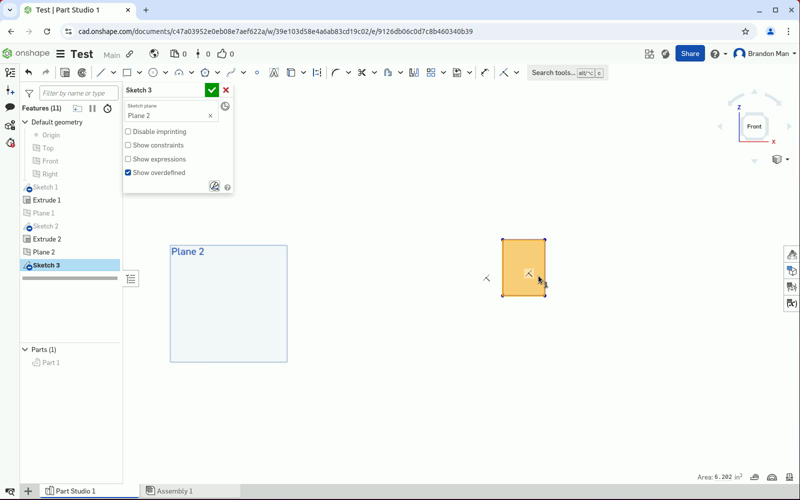
scroll(-6)
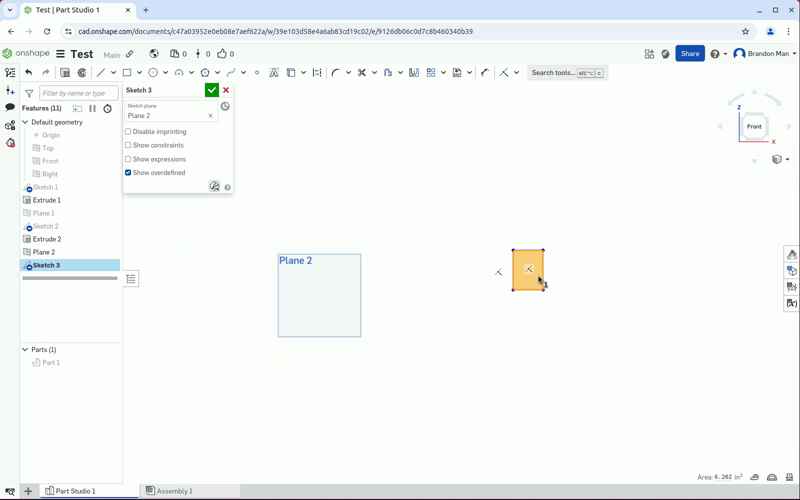
scroll(-6)
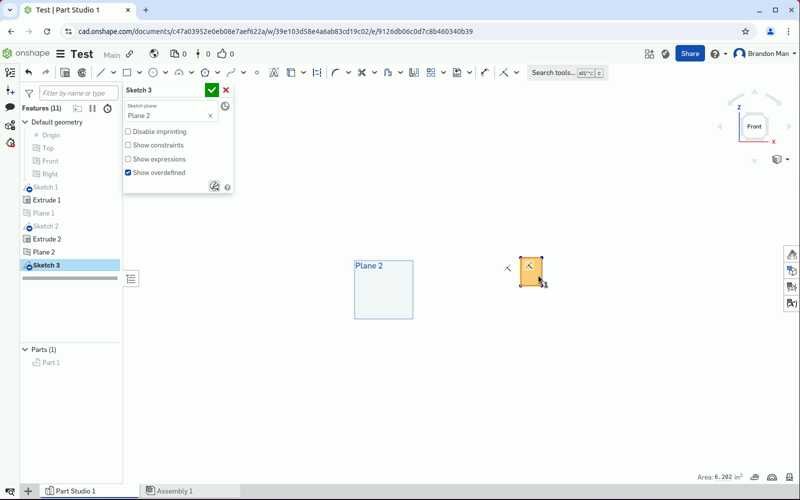
scroll(-6)
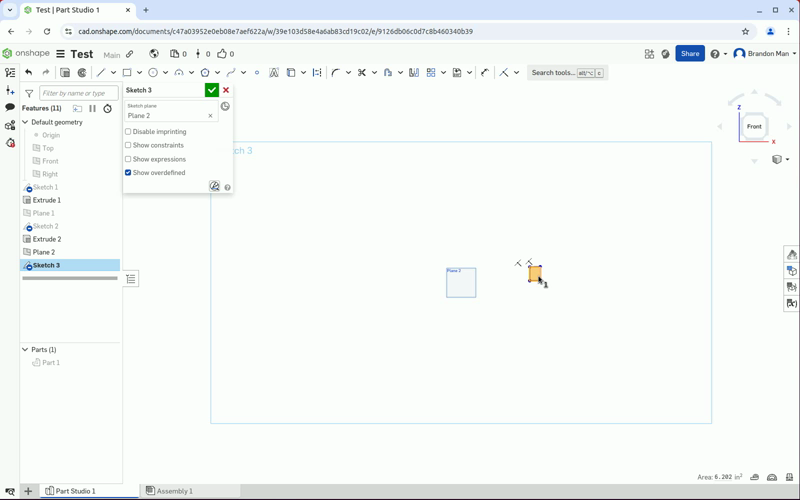
mouse_move(73, 352)
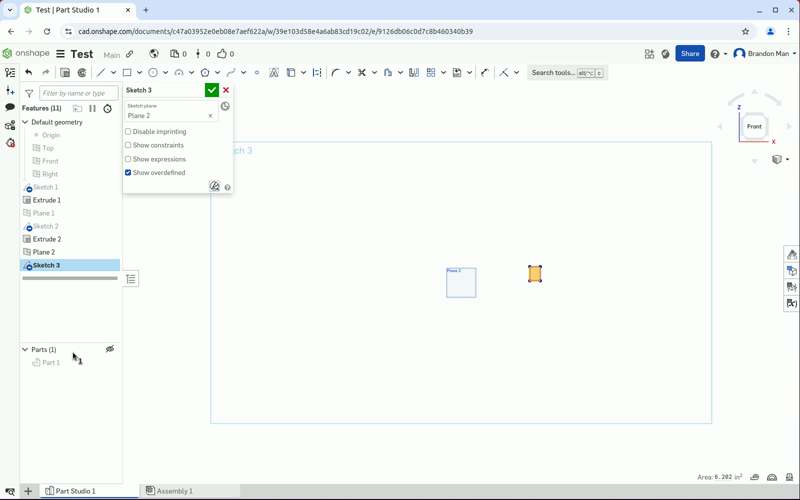
key(shift+y)
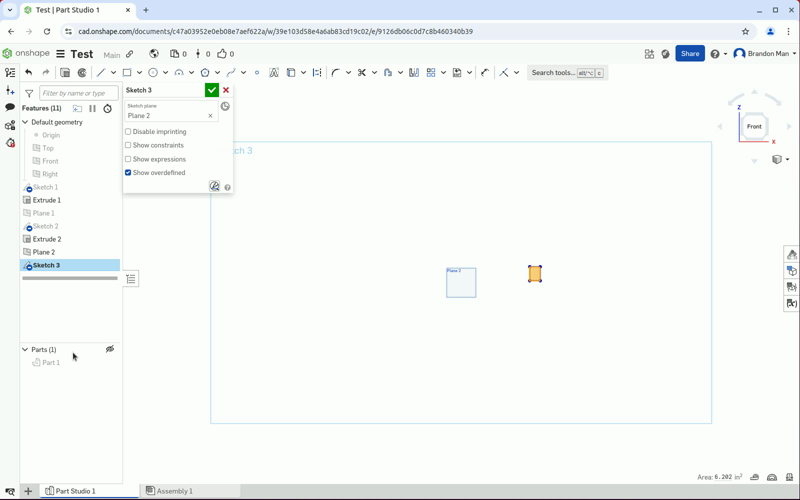
key(shift+e)
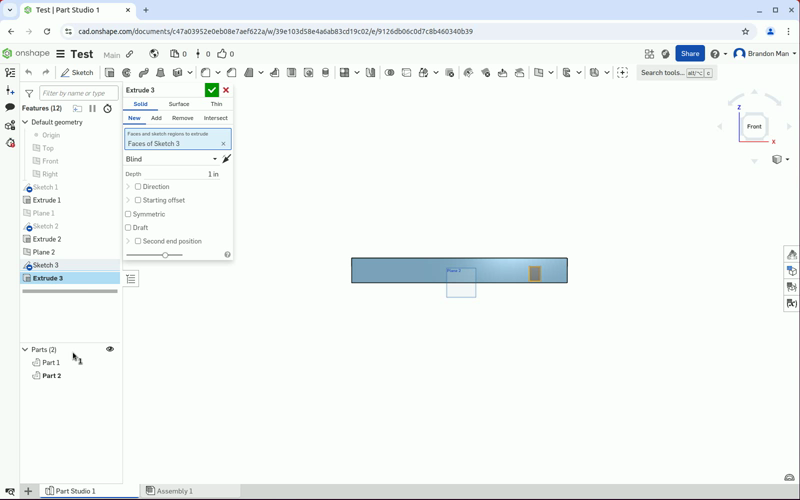
mouse_move(143, 106)
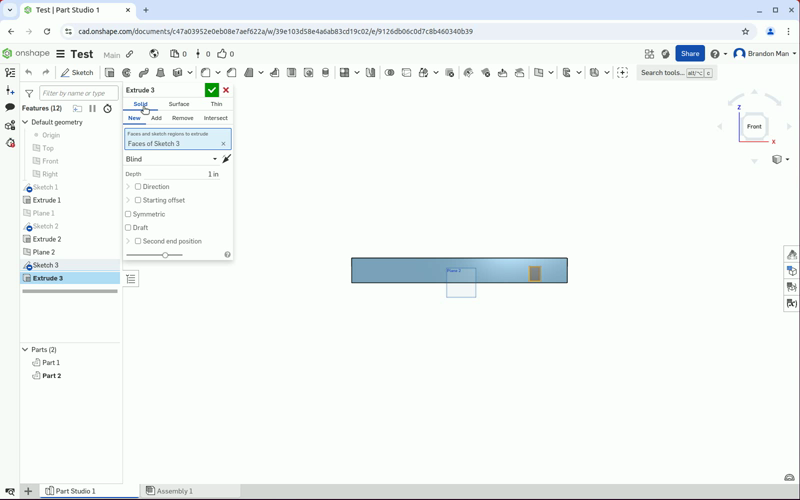
click(143, 106)
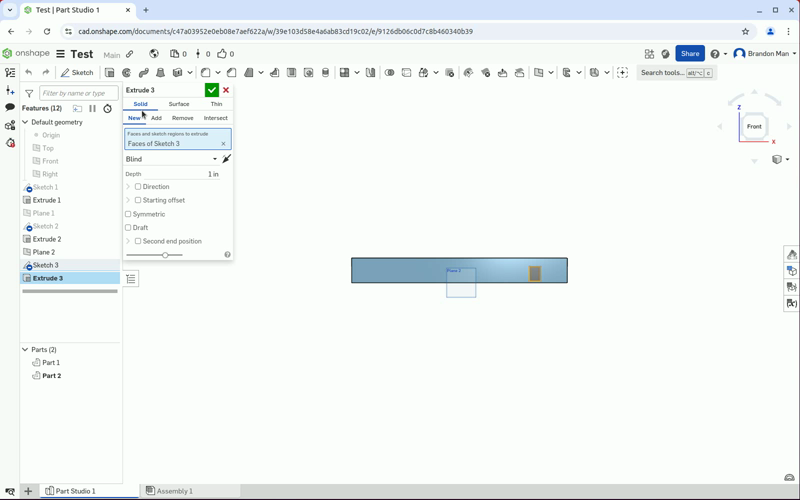
mouse_move(137, 120)
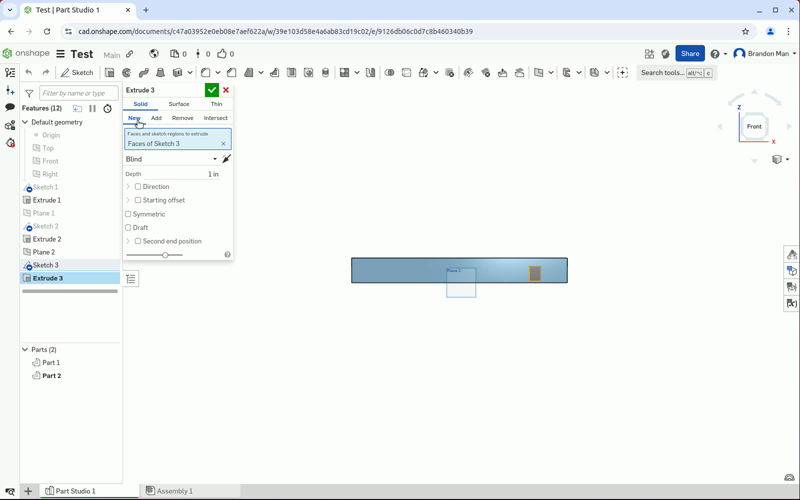
click(137, 120)
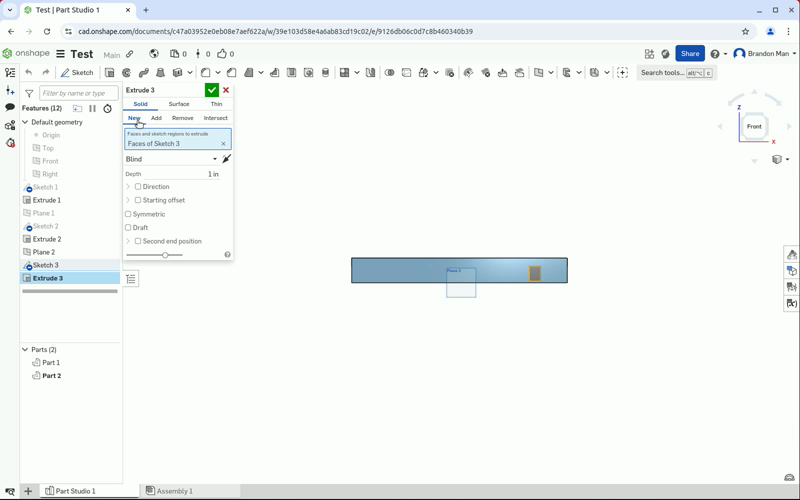
key(tab, 4)
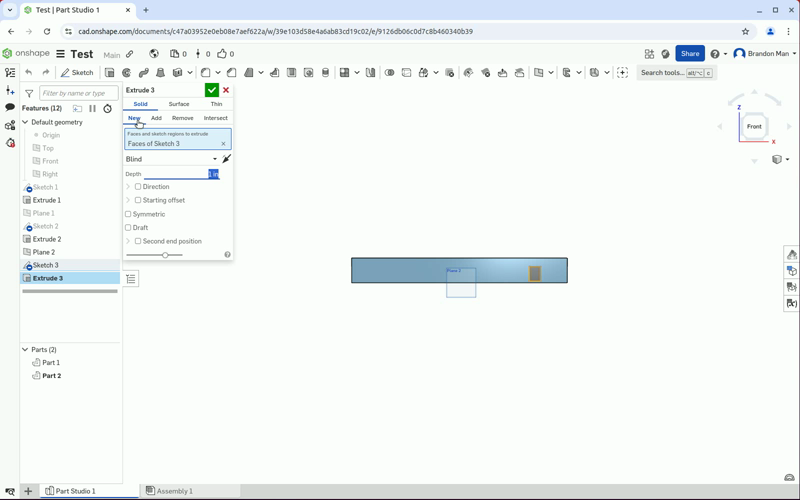
text(0.722)
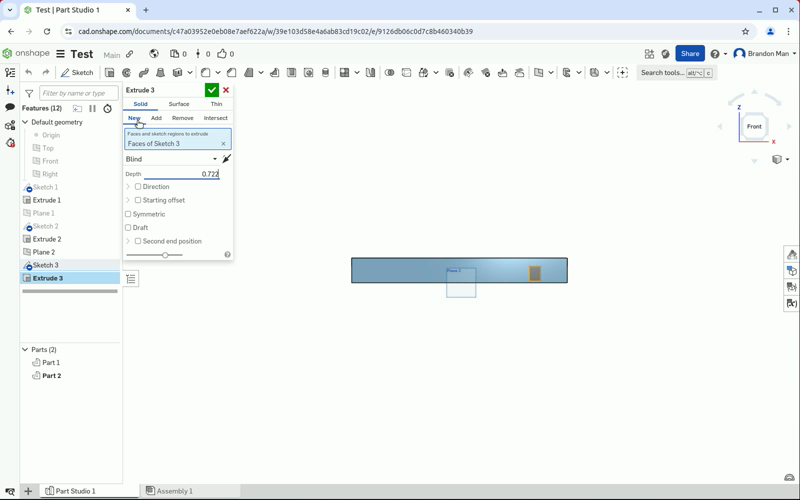
key(enter)
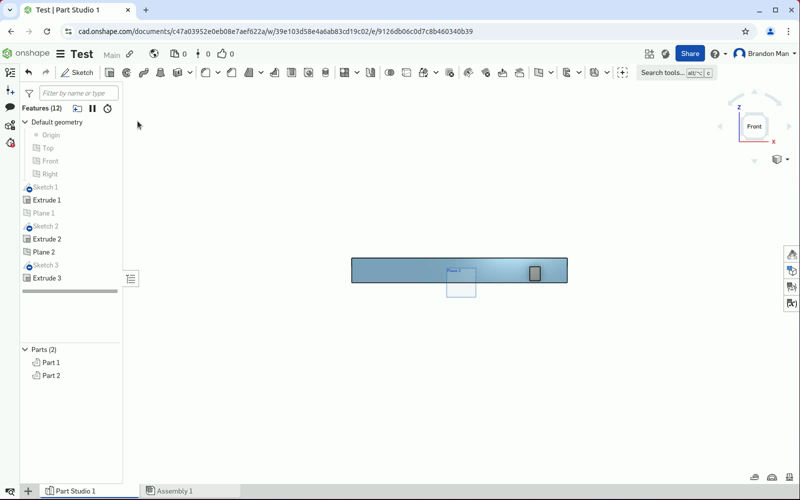
key(shift+h)
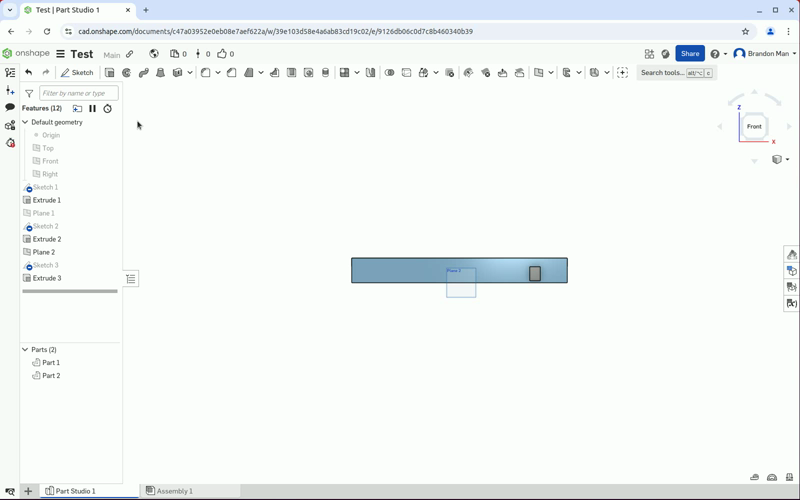
key(shift+h)
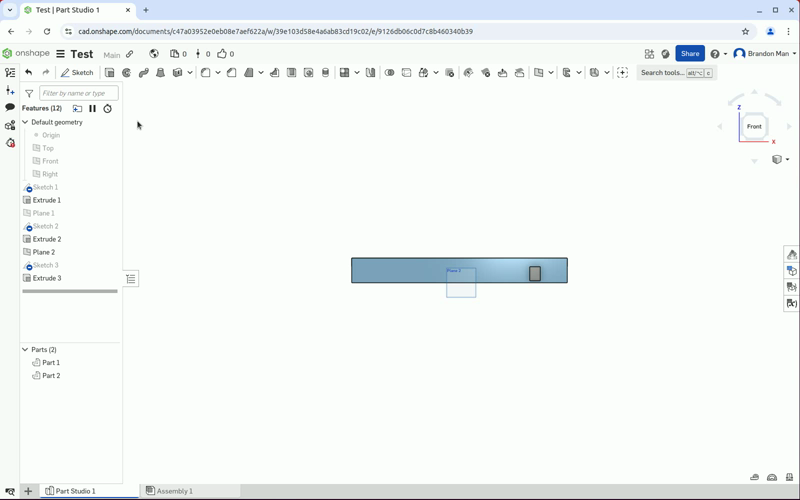
mouse_move(73, 189)
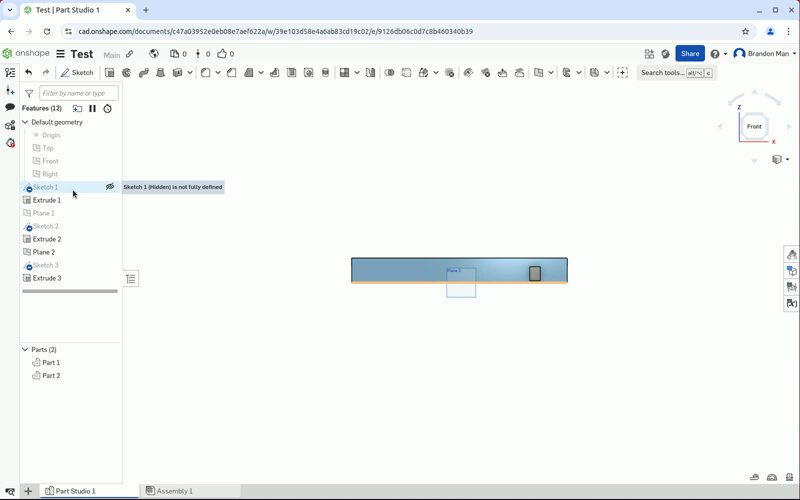
click(73, 189)
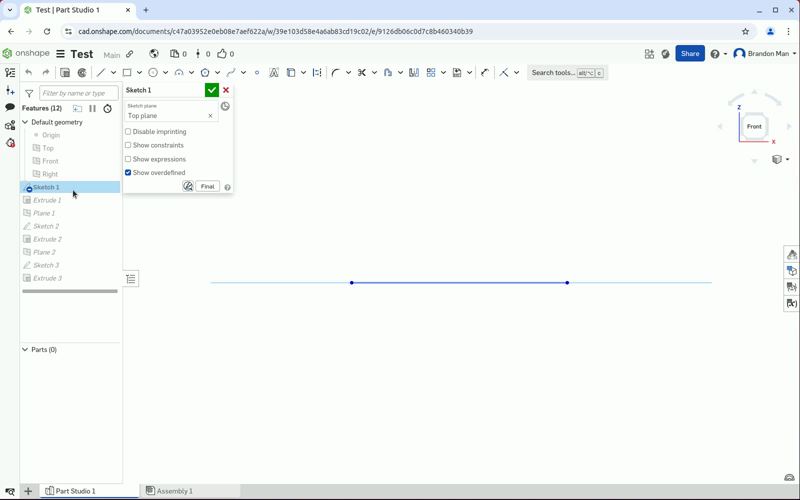
mouse_move(229, 92)
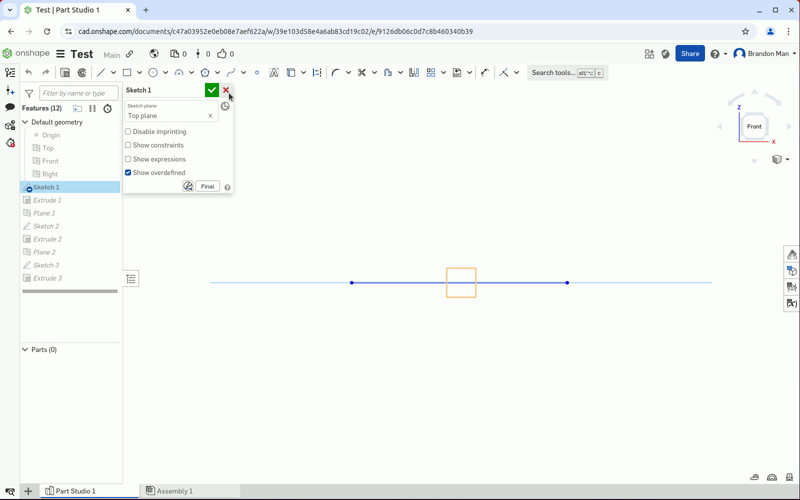
click(229, 92)
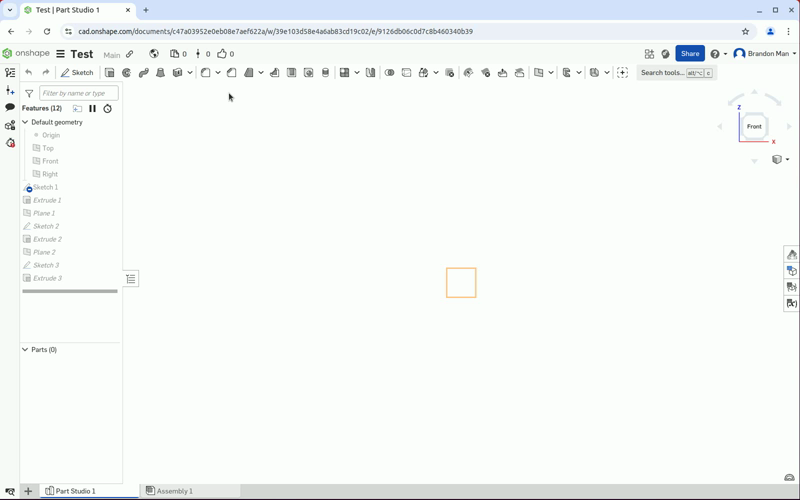
key(shift+s)
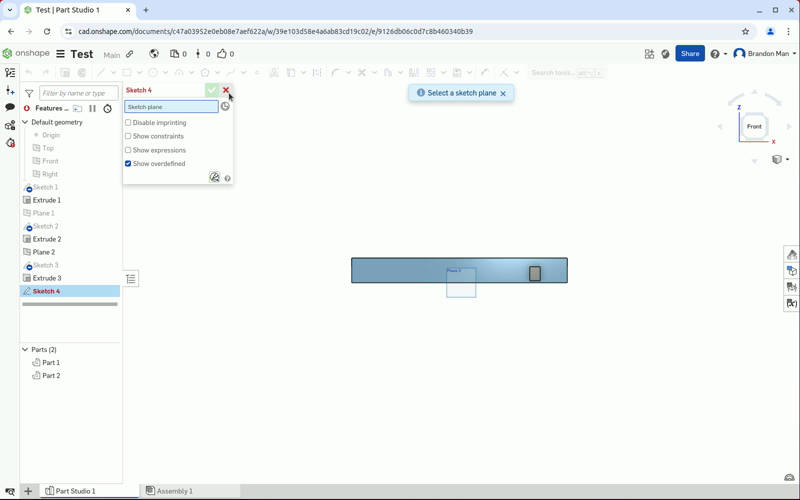
mouse_move(73, 254)
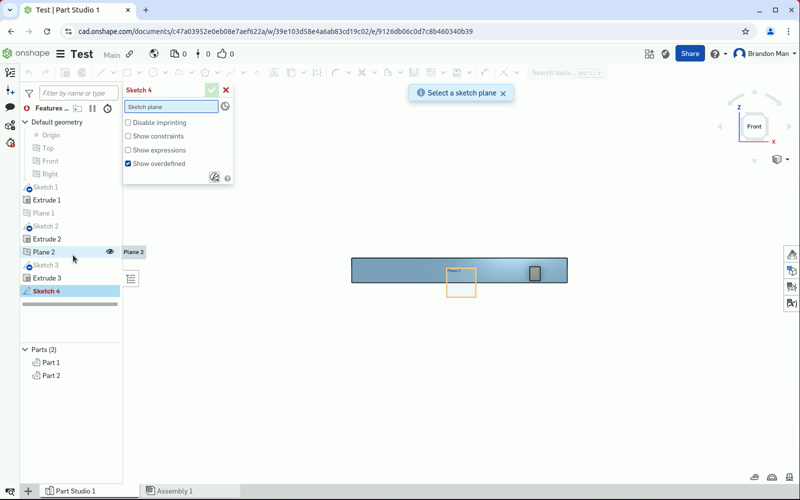
click(73, 254)
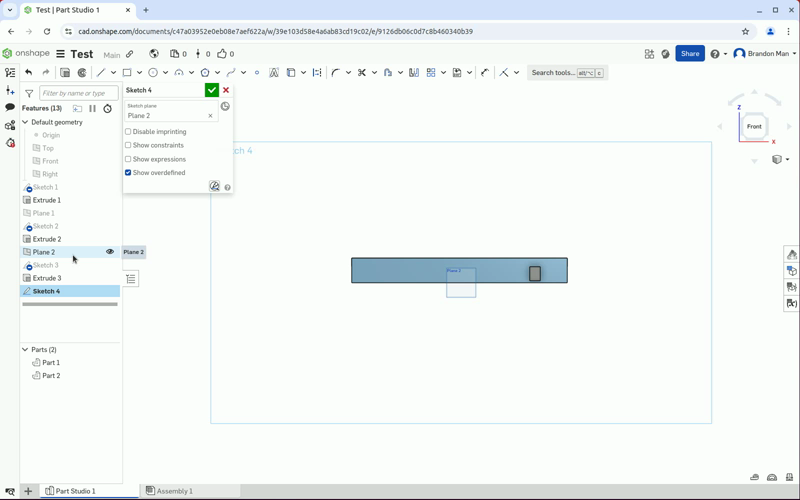
mouse_move(73, 352)
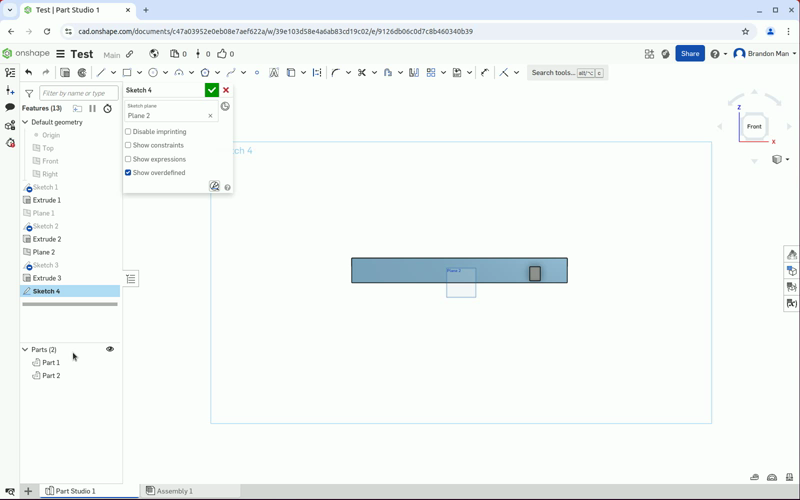
key(y)
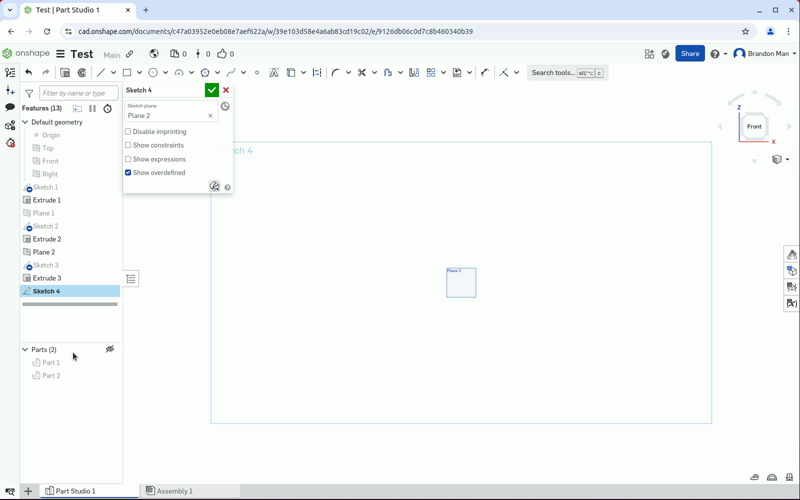
key(l)
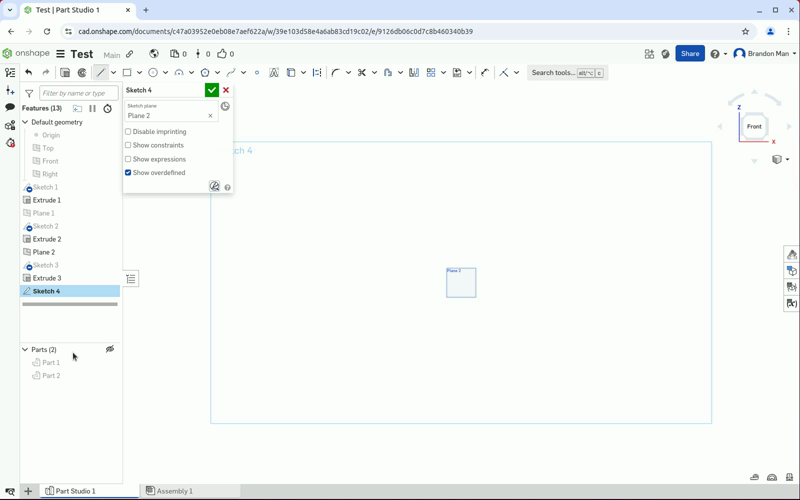
key_down(shift)
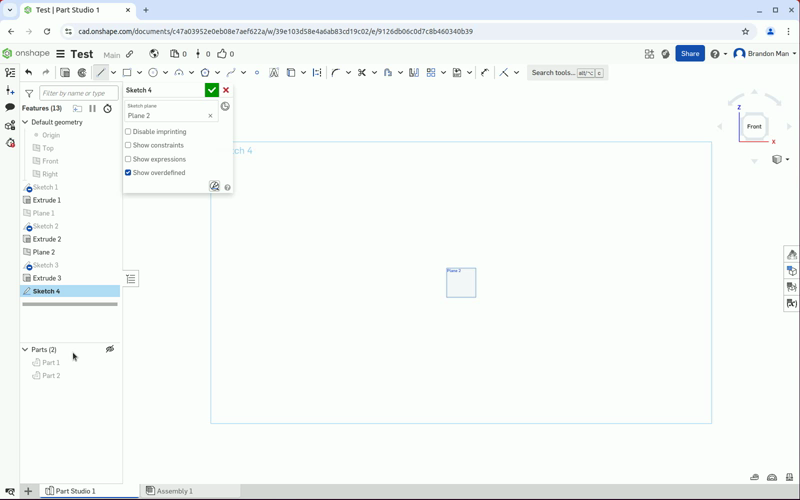
mouse_move(383, 280)
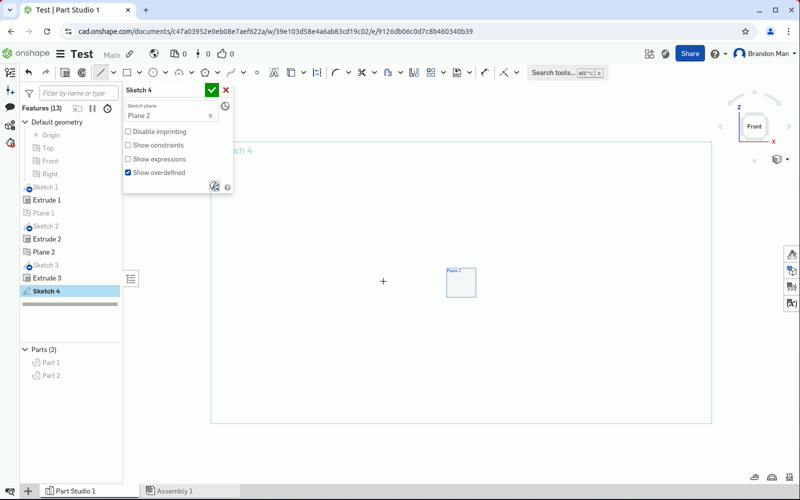
click(383, 280)
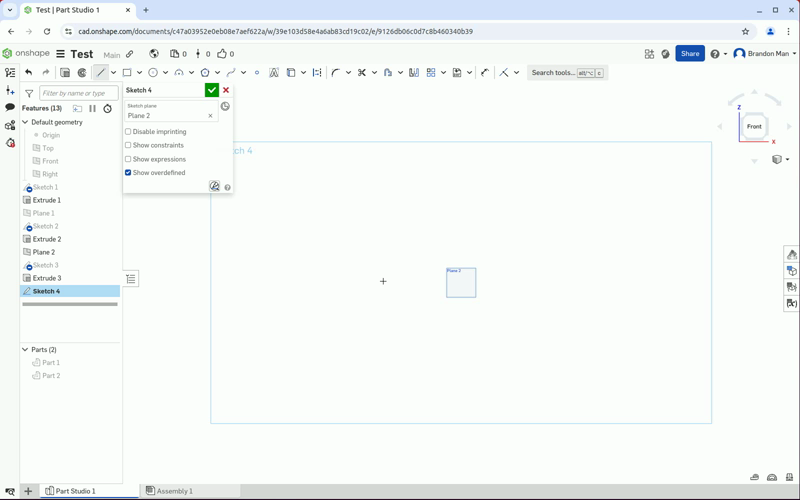
key_up(shift)
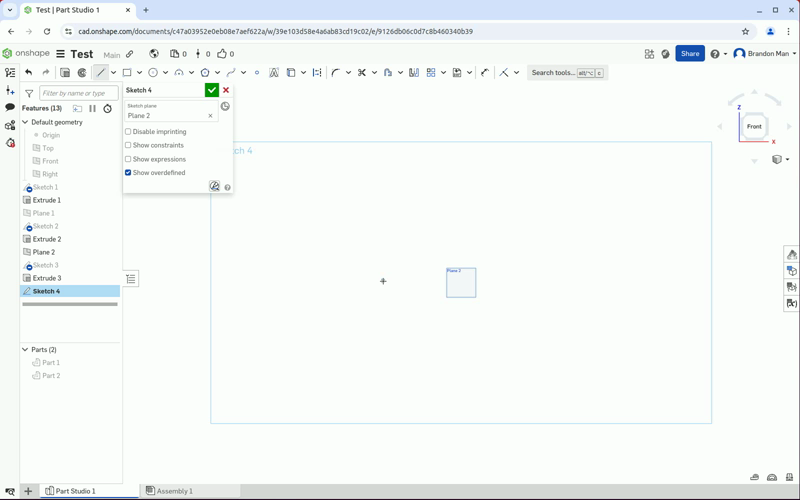
key_down(shift)
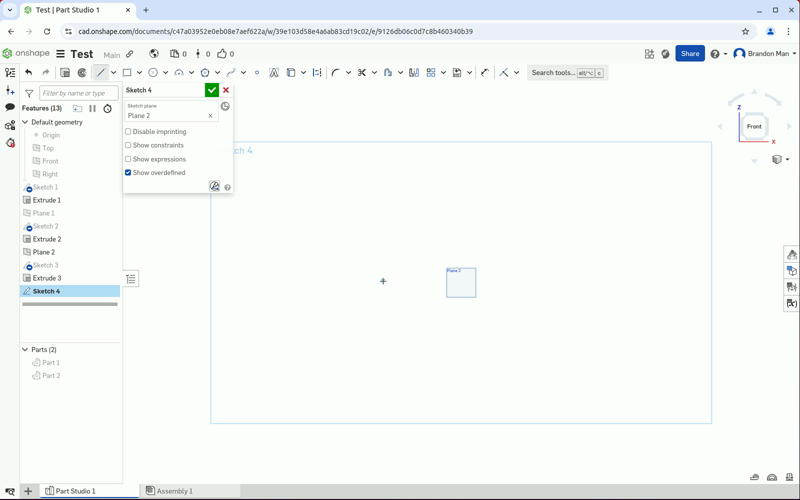
mouse_move(413, 280)
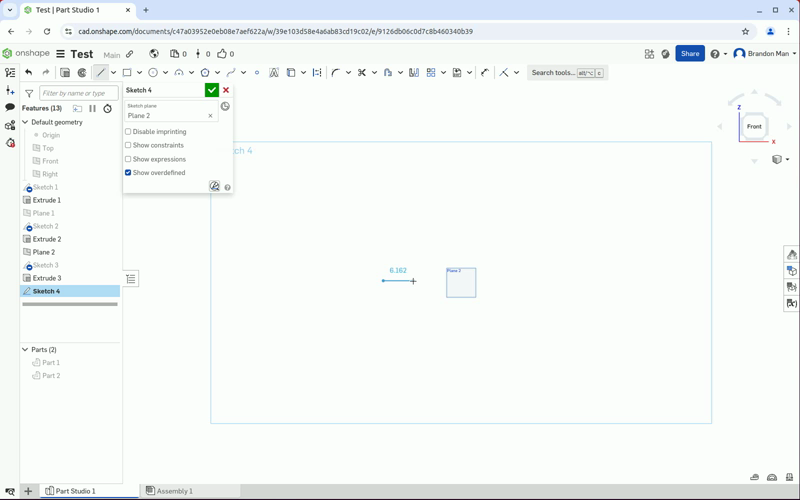
mouse_move(393, 280)
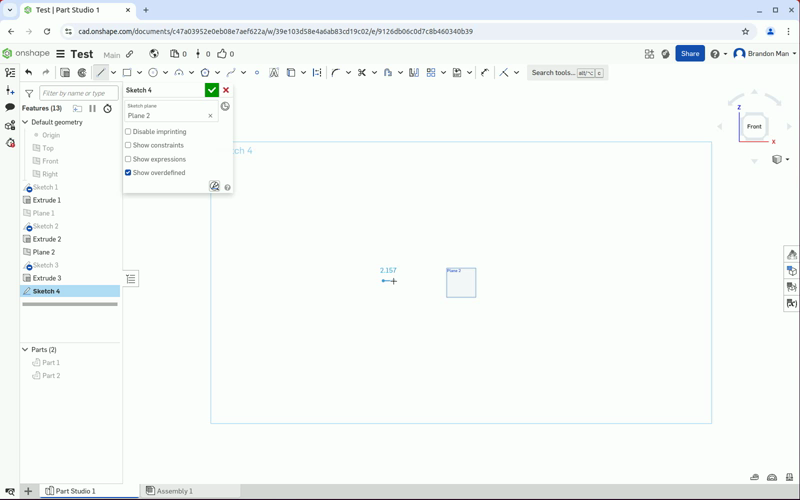
click(393, 280)
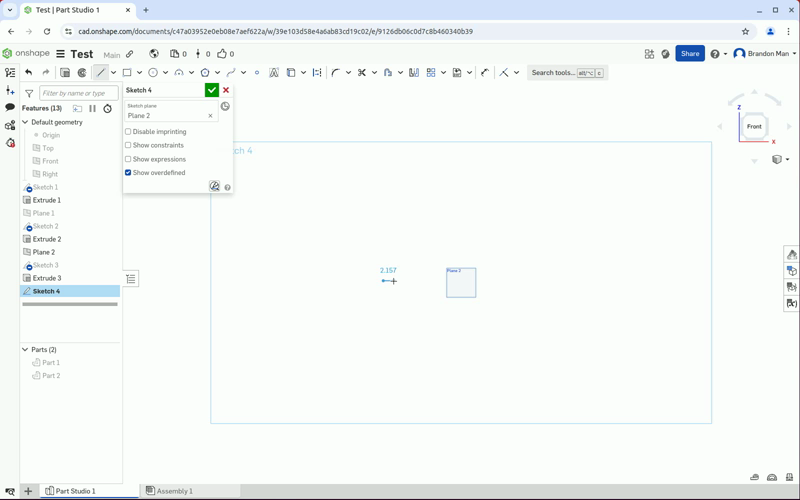
key_up(shift)
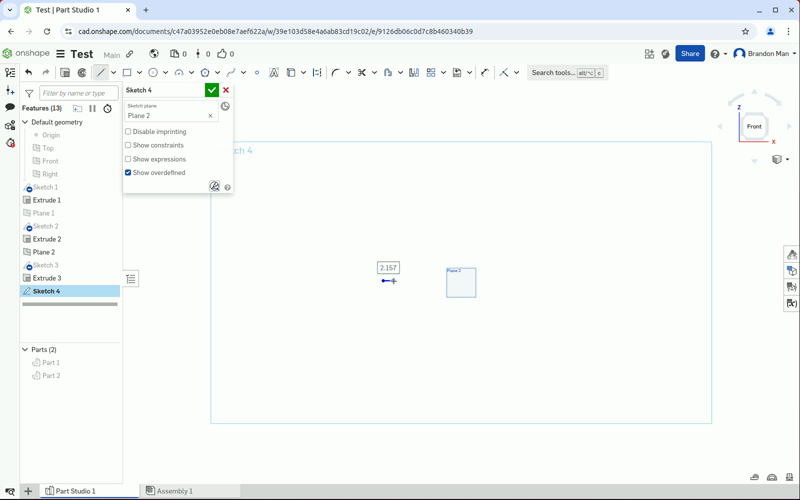
key_down(shift)
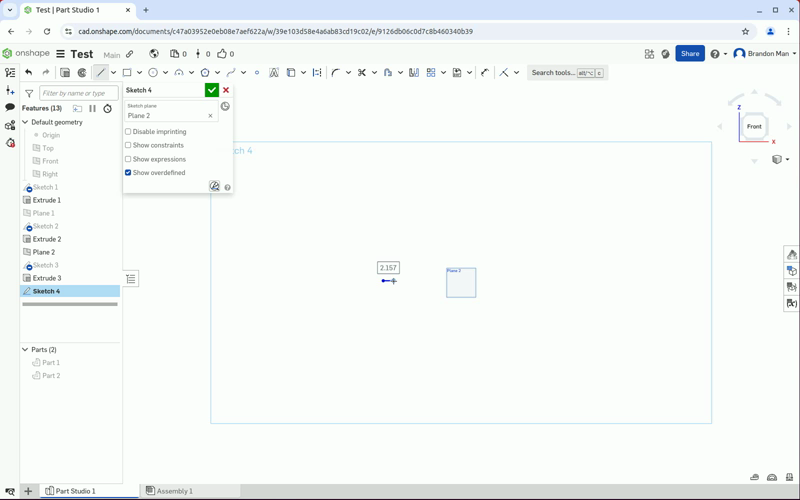
mouse_move(423, 280)
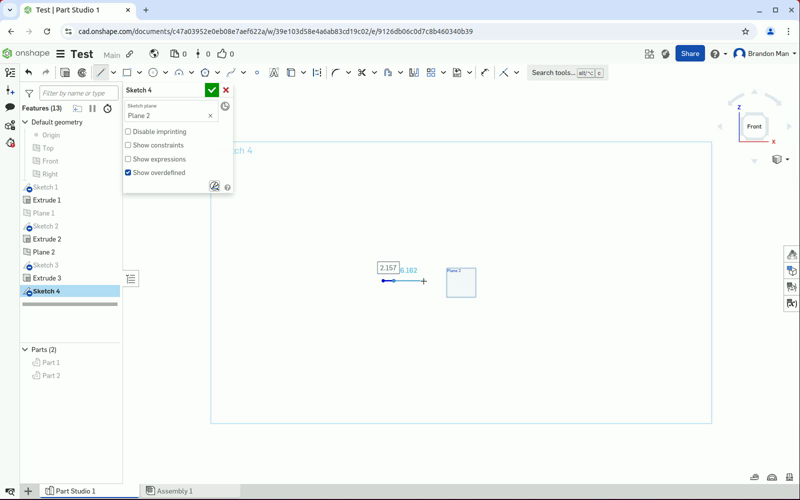
mouse_move(393, 266)
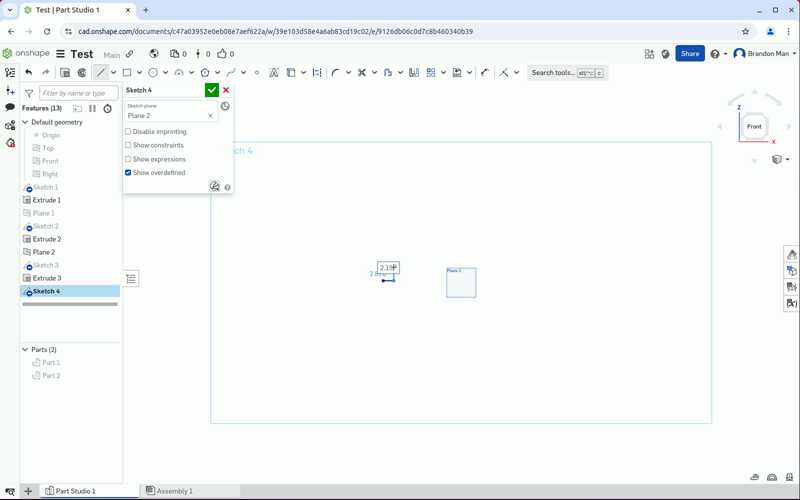
click(393, 266)
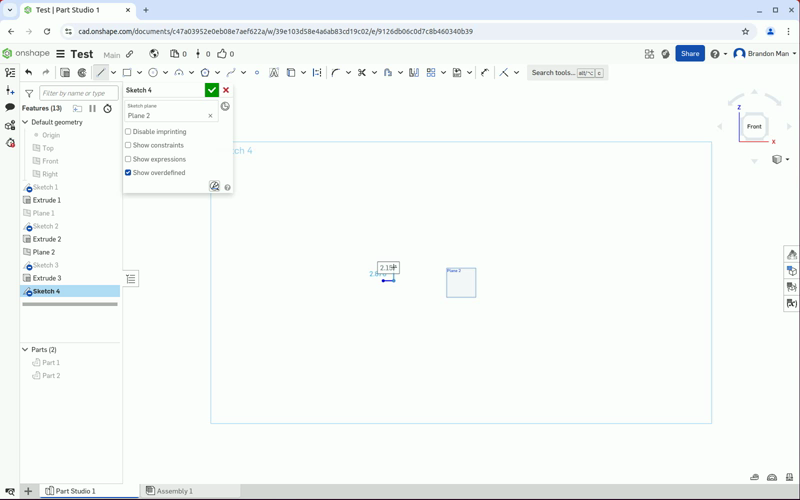
key_up(shift)
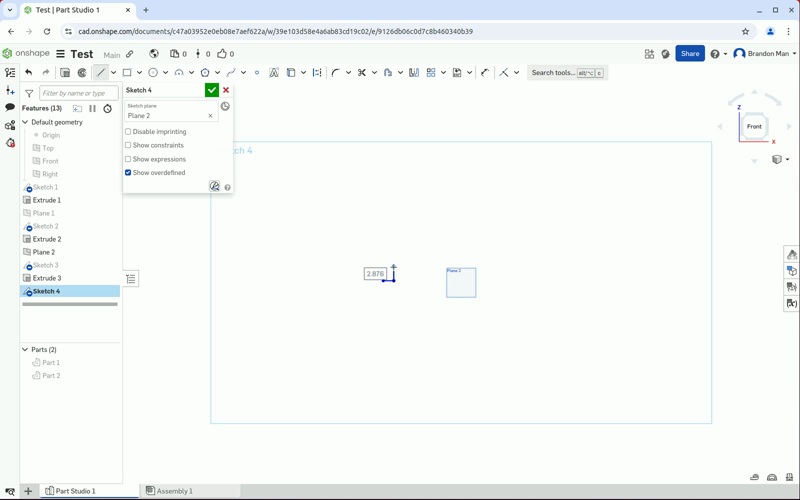
key_down(shift)
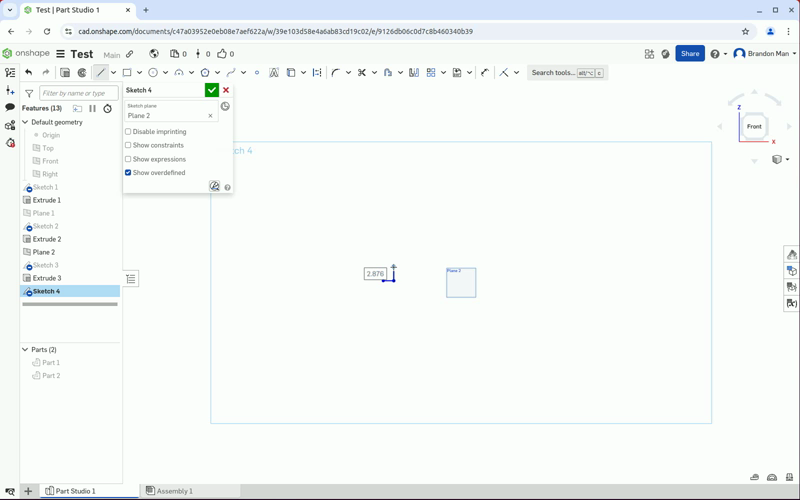
mouse_move(423, 266)
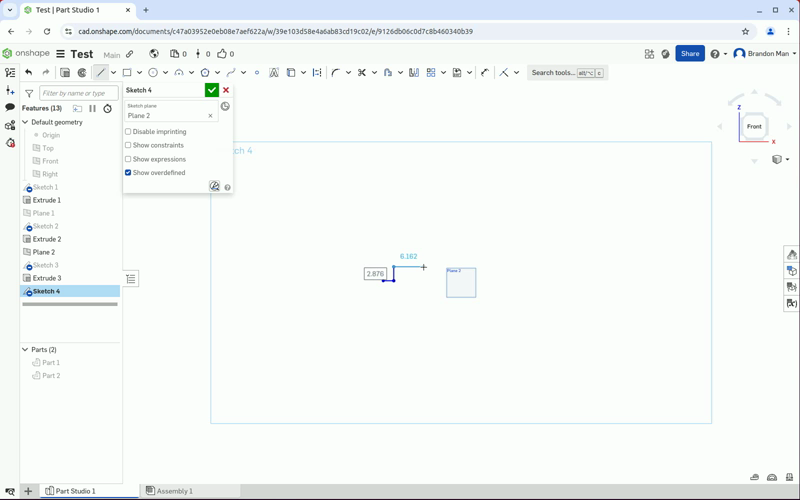
mouse_move(383, 266)
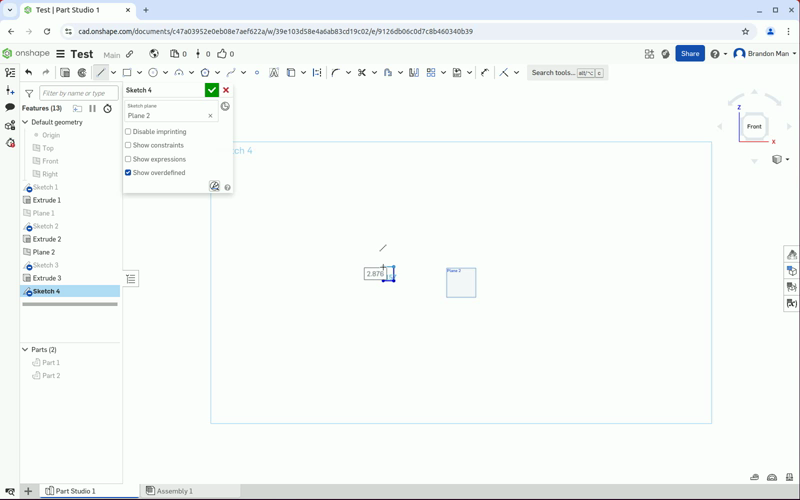
click(383, 266)
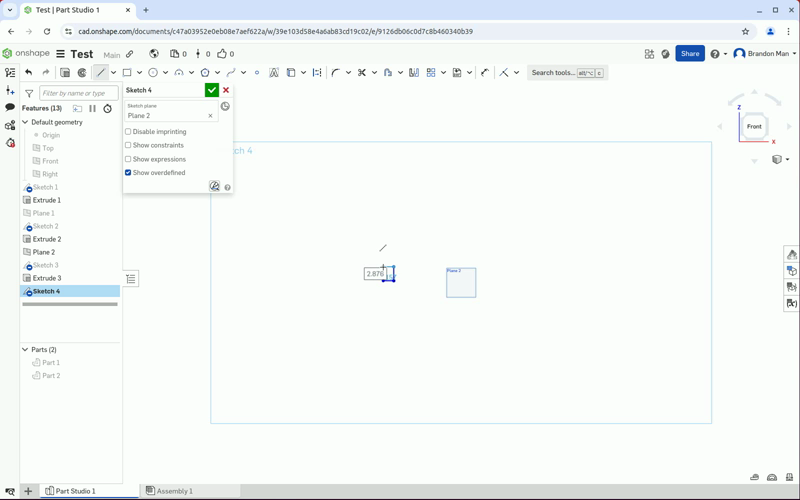
key_up(shift)
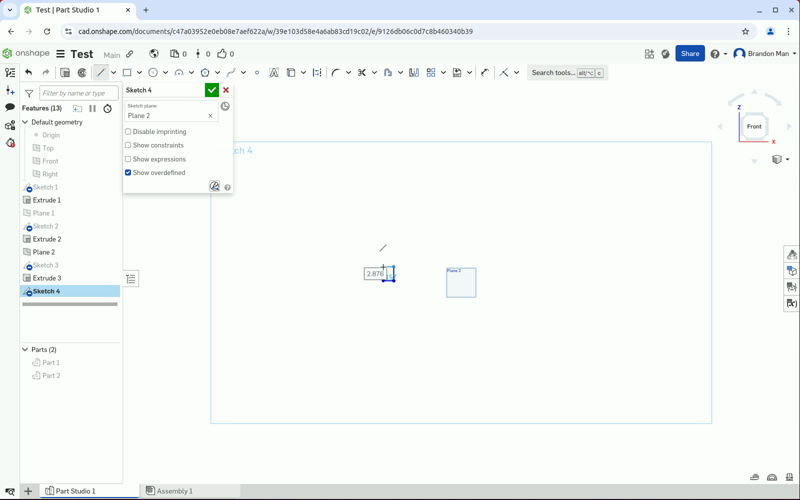
mouse_move(413, 266)
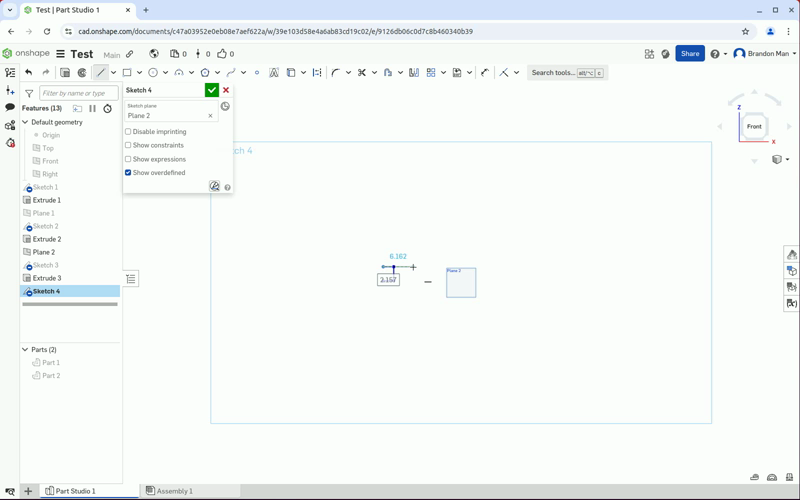
key_down(shift)
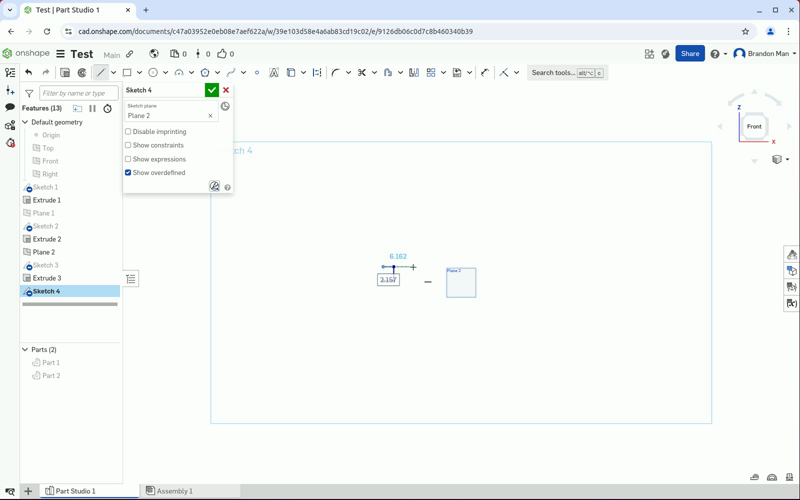
mouse_move(383, 280)
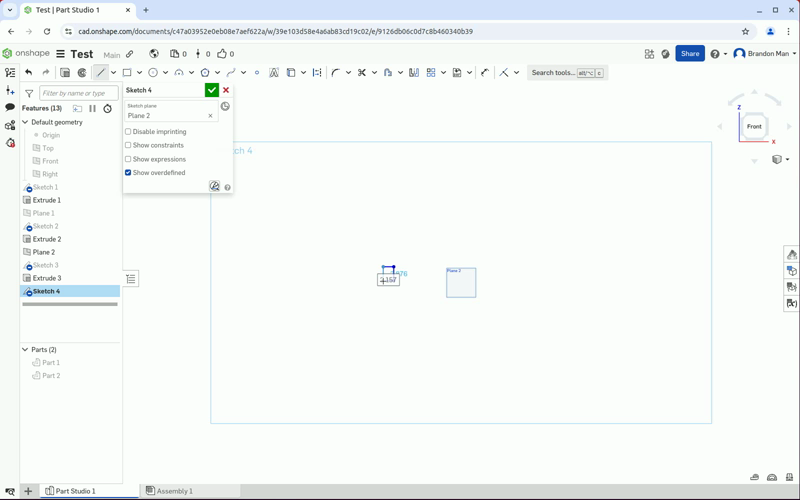
key_up(shift)
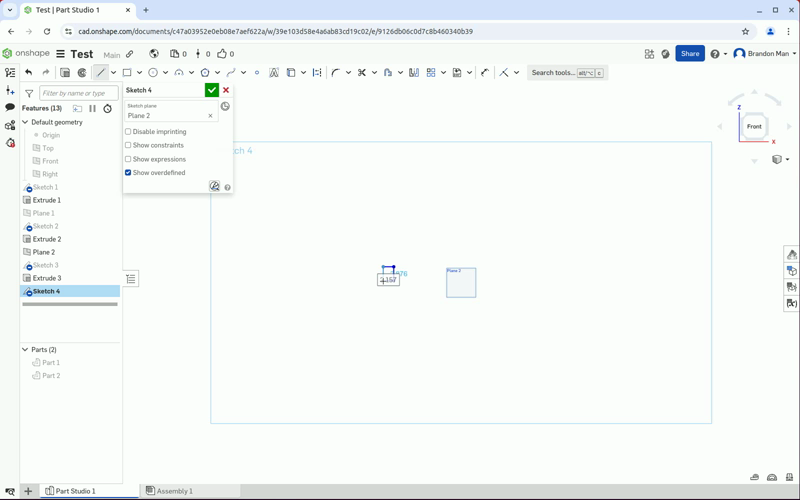
click(383, 280)
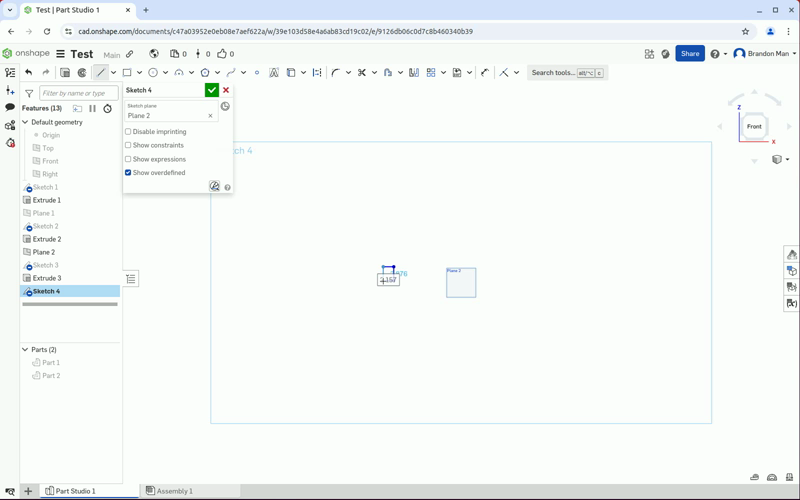
key(esc)
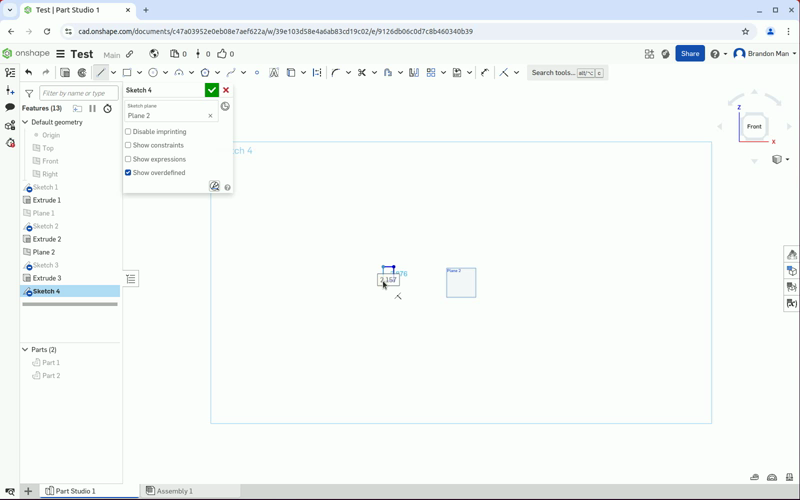
mouse_move(391, 271)
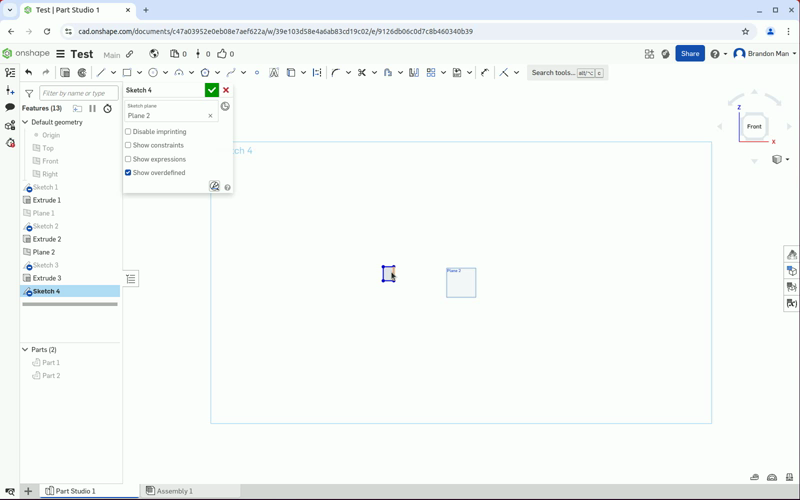
scroll(6)
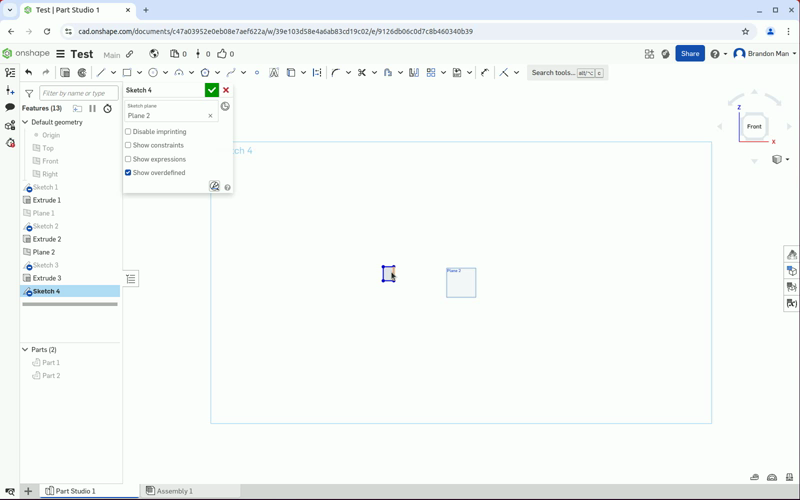
scroll(6)
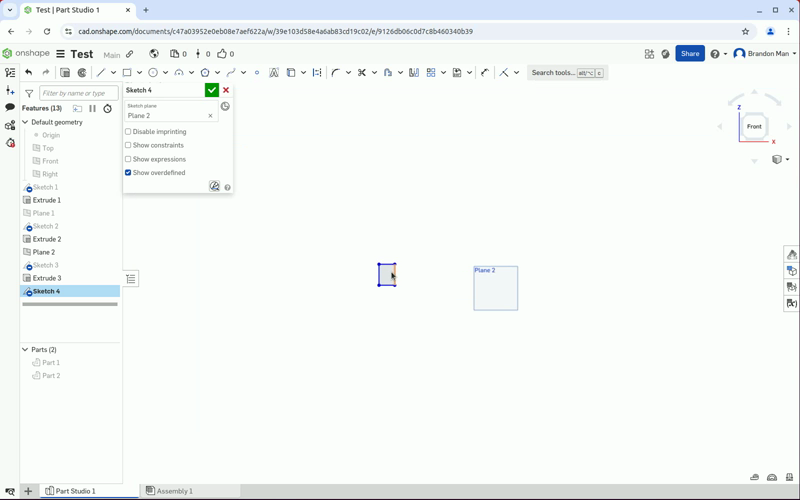
scroll(6)
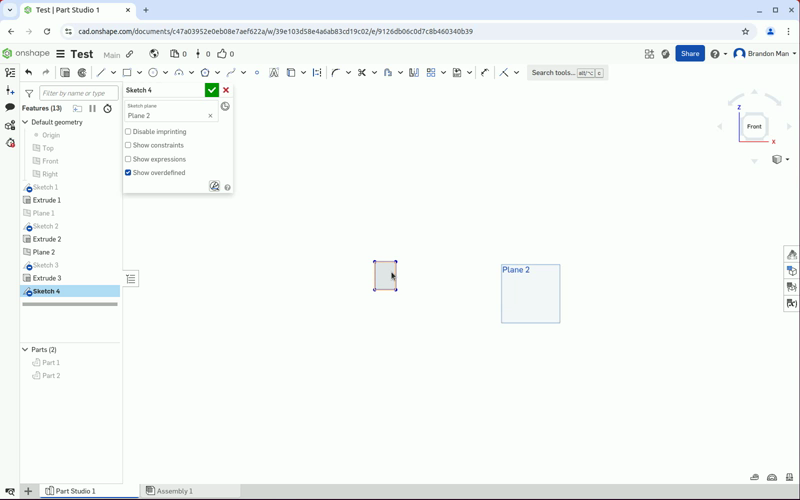
scroll(6)
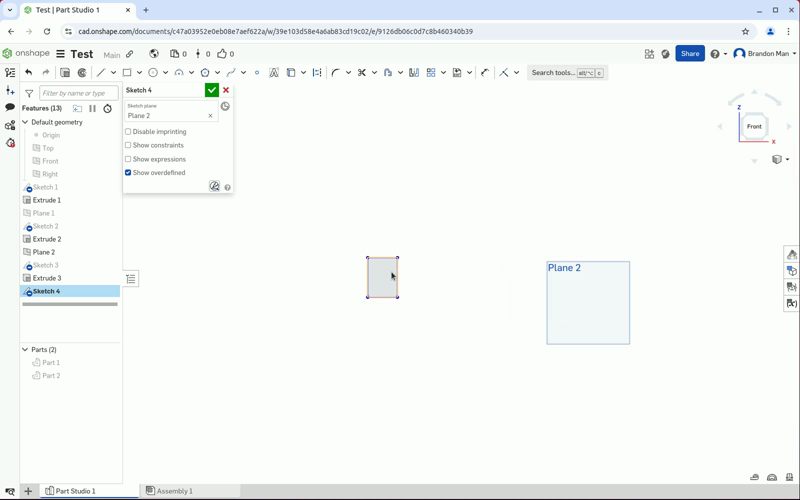
scroll(6)
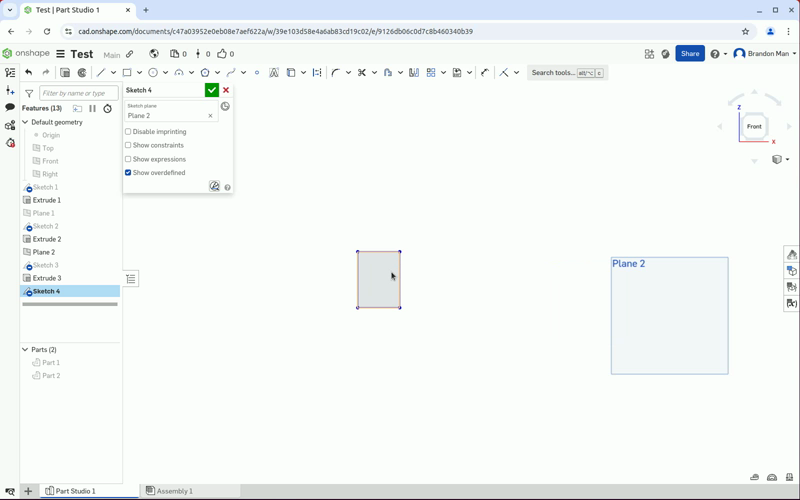
scroll(6)
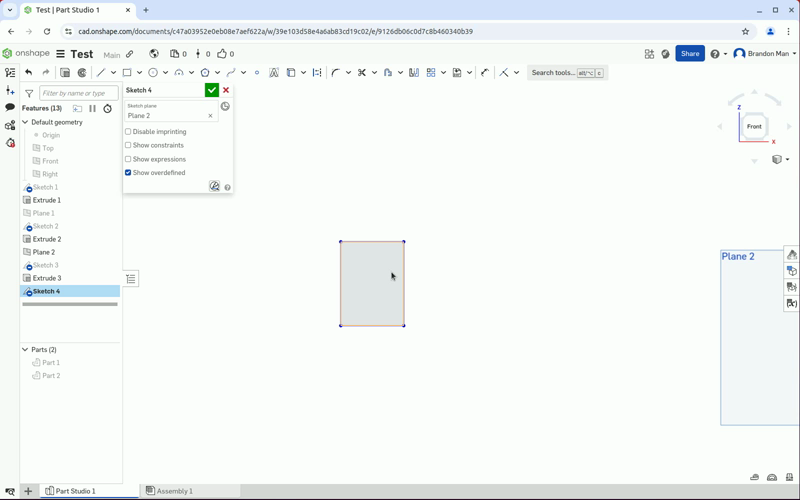
scroll(6)
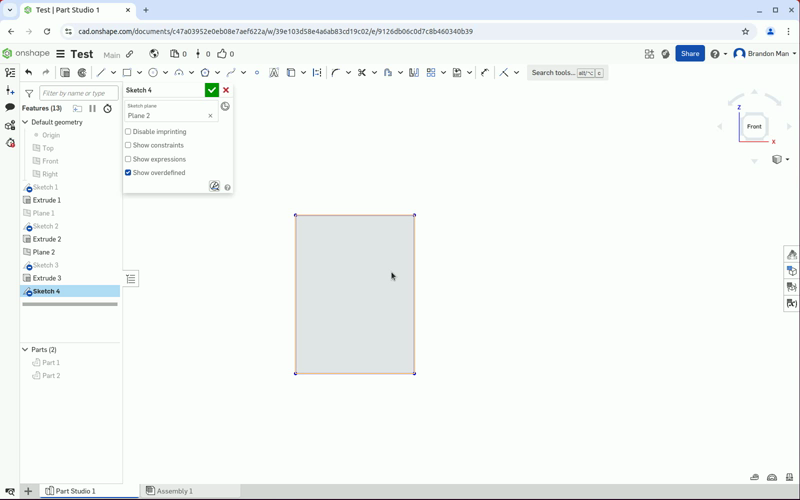
click(391, 271)
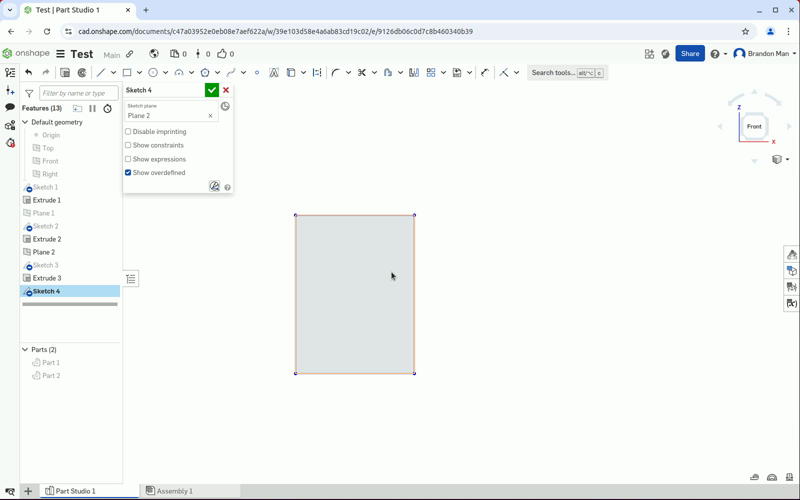
scroll(-6)
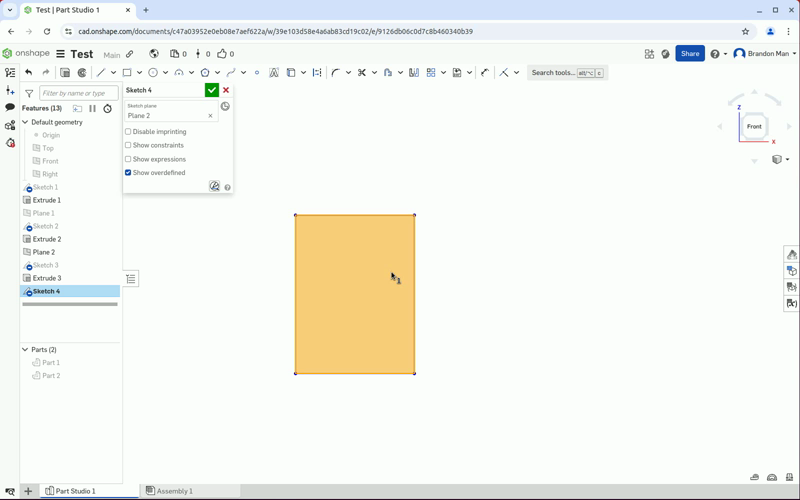
scroll(-6)
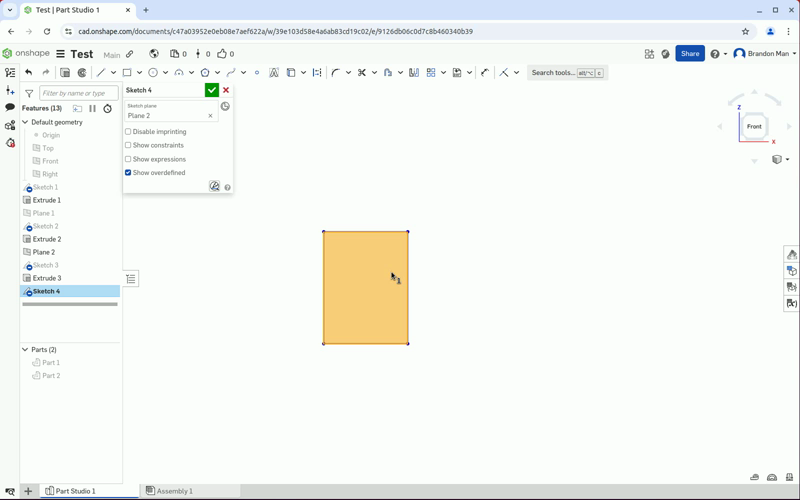
scroll(-6)
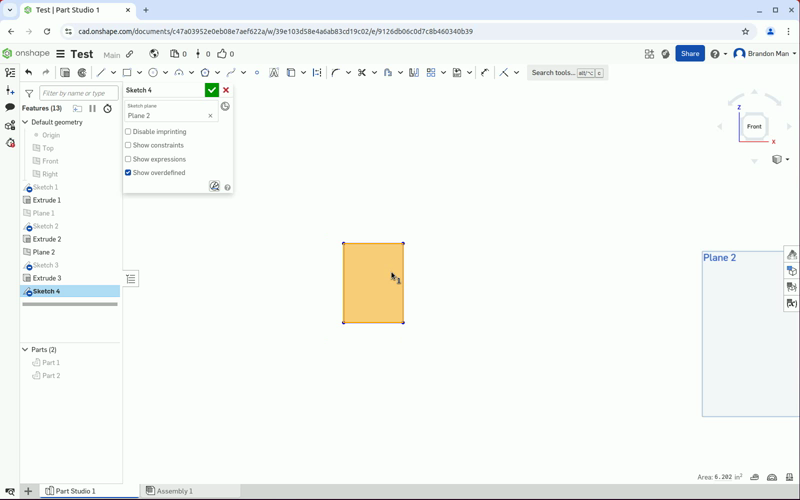
scroll(-6)
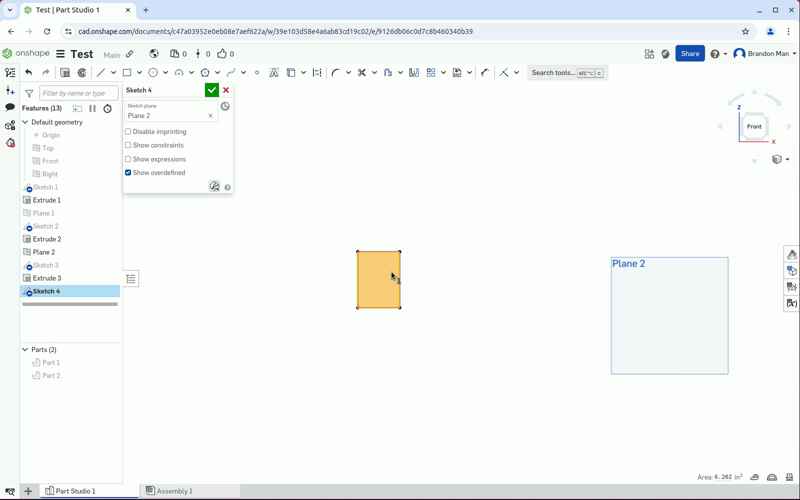
scroll(-6)
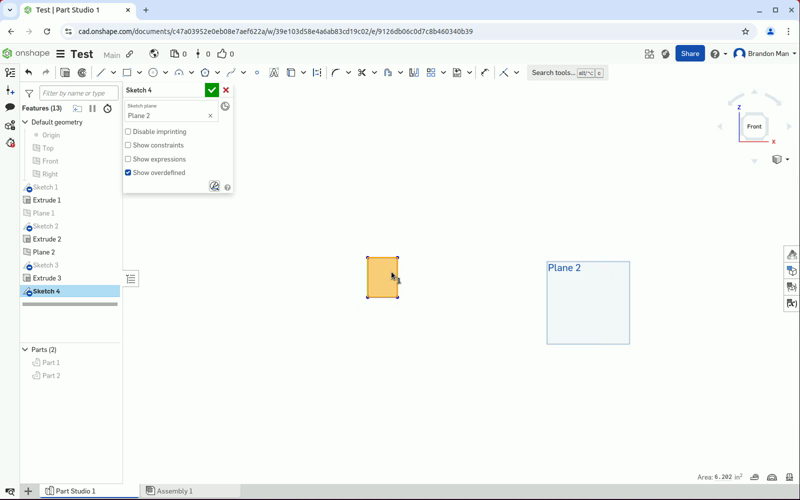
scroll(-6)
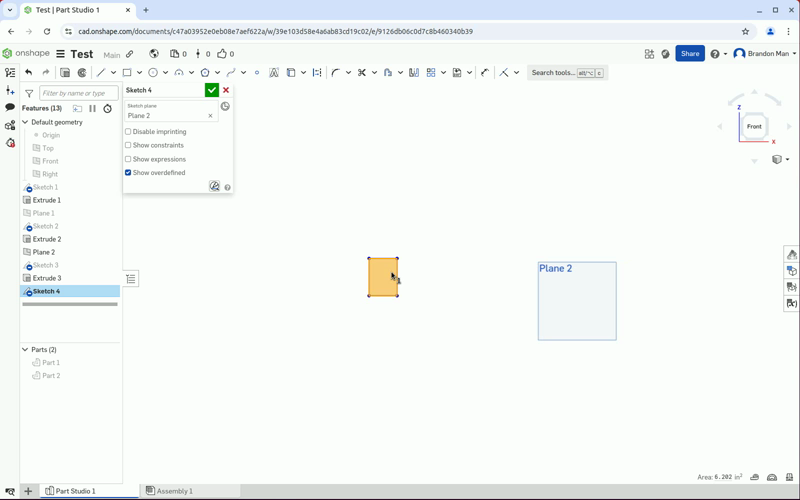
scroll(-6)
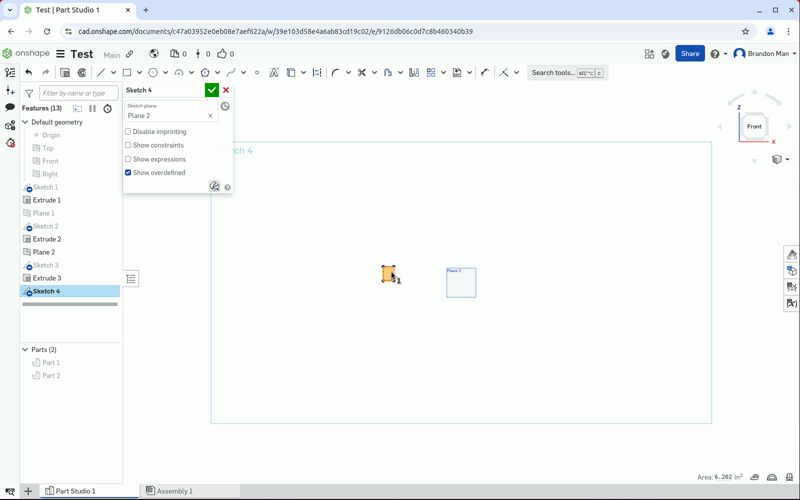
mouse_move(73, 352)
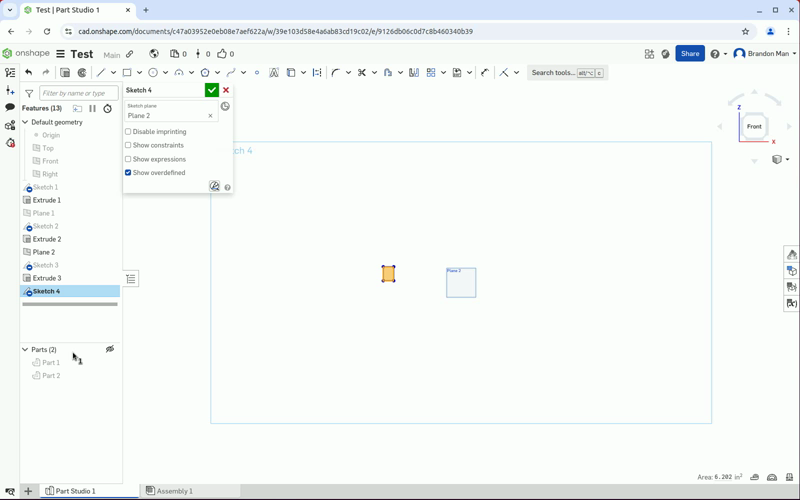
key(shift+y)
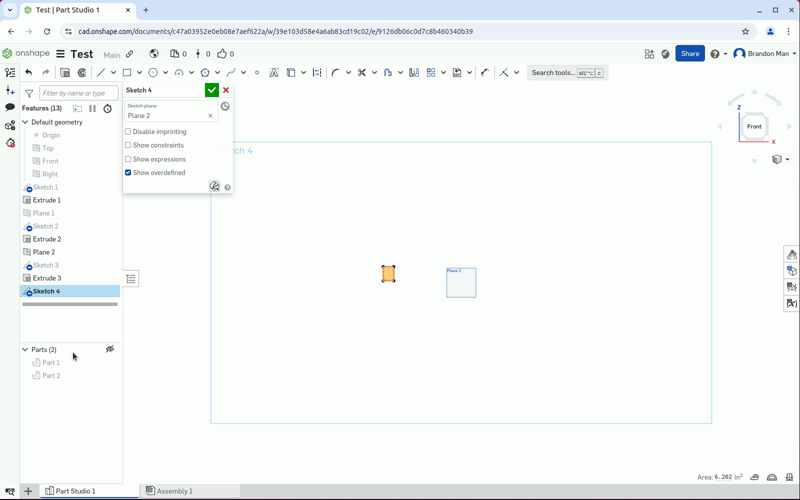
key(shift+e)
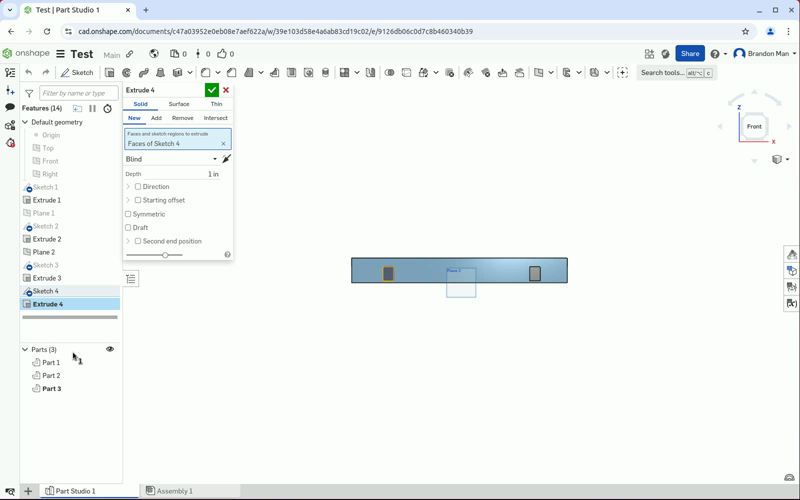
mouse_move(143, 106)
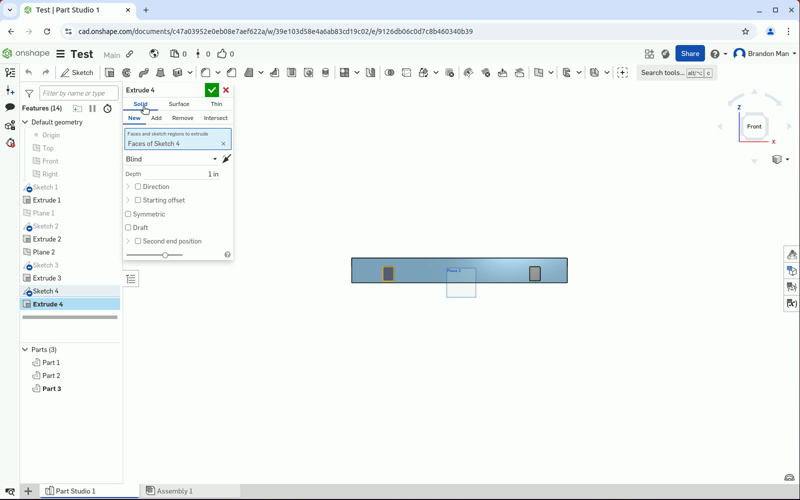
click(143, 106)
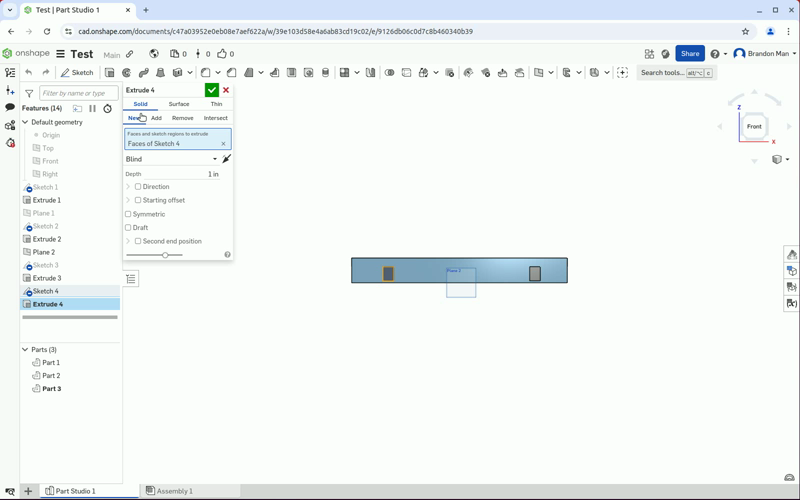
mouse_move(137, 120)
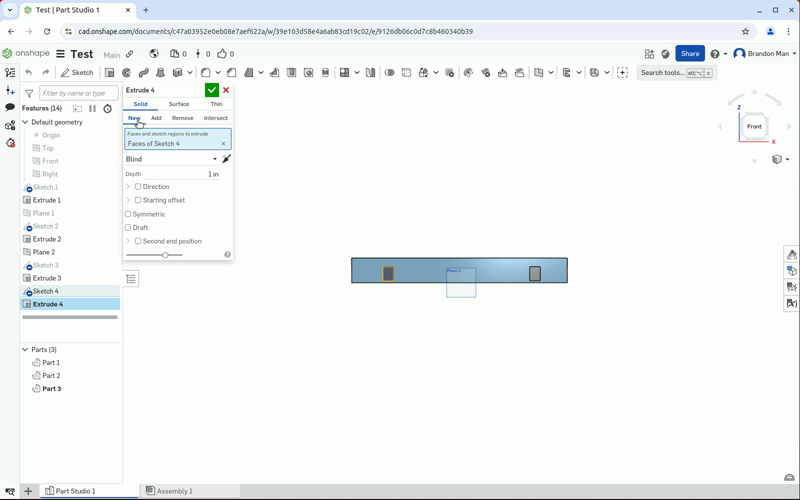
click(137, 120)
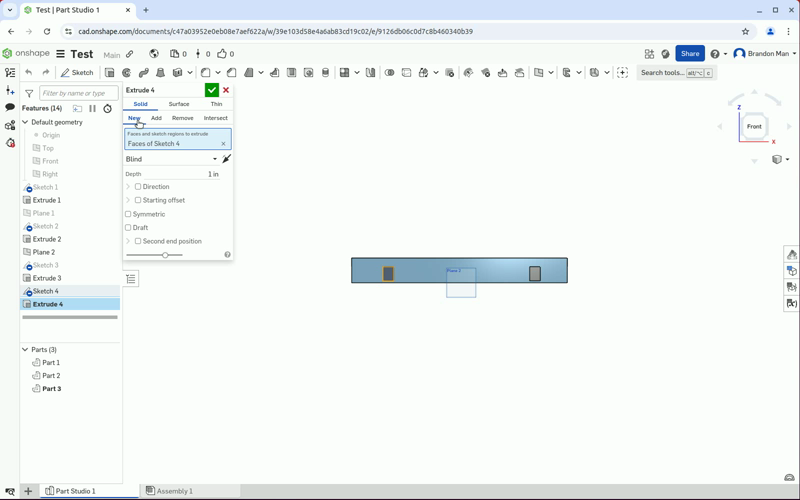
key(tab, 4)
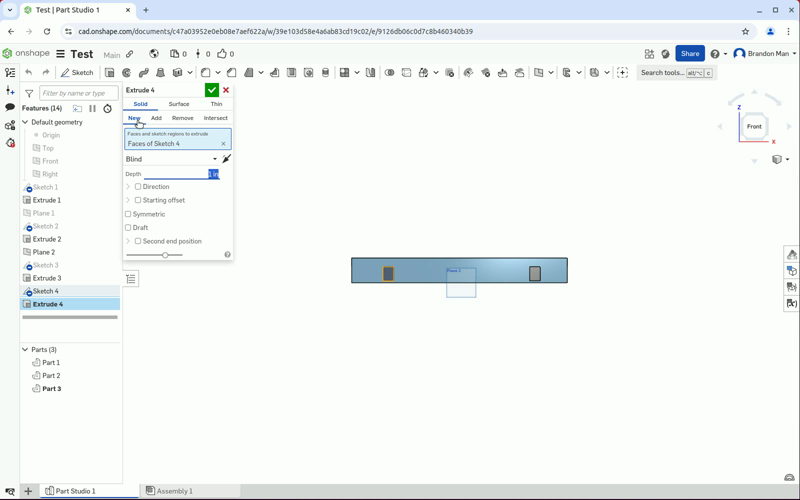
text(0.722)
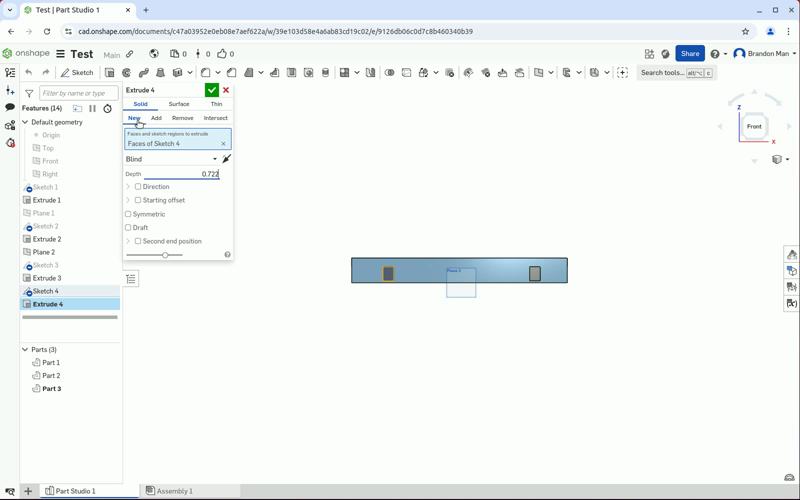
key(enter)
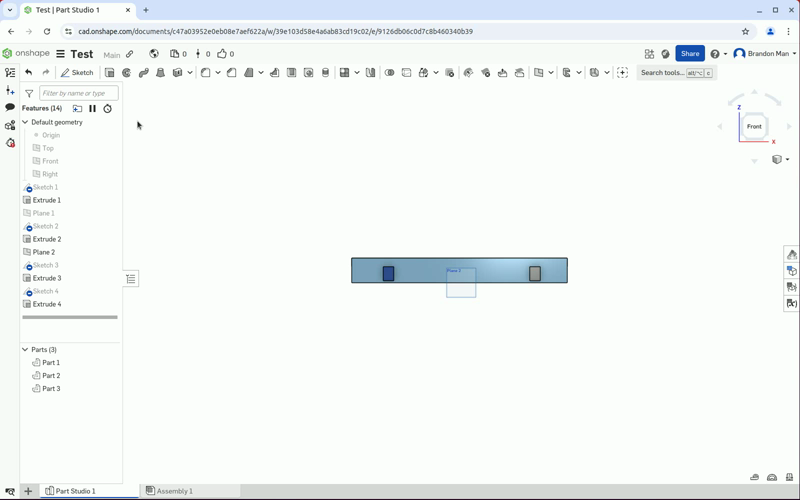
key(shift+h)
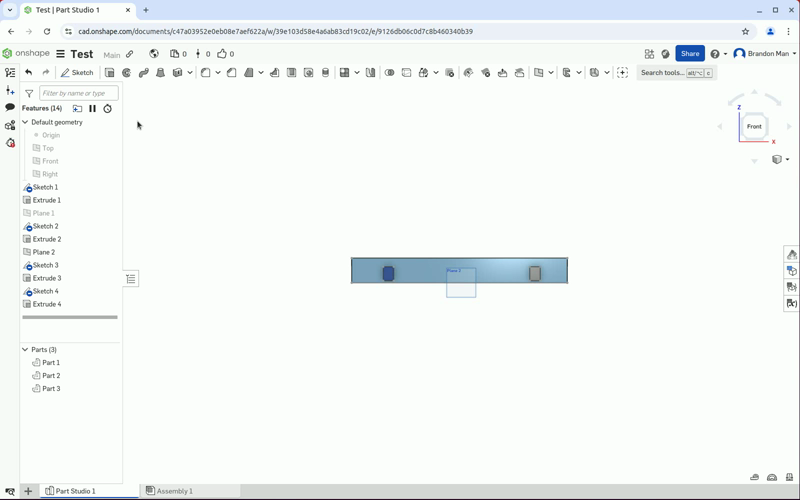
key(shift+h)
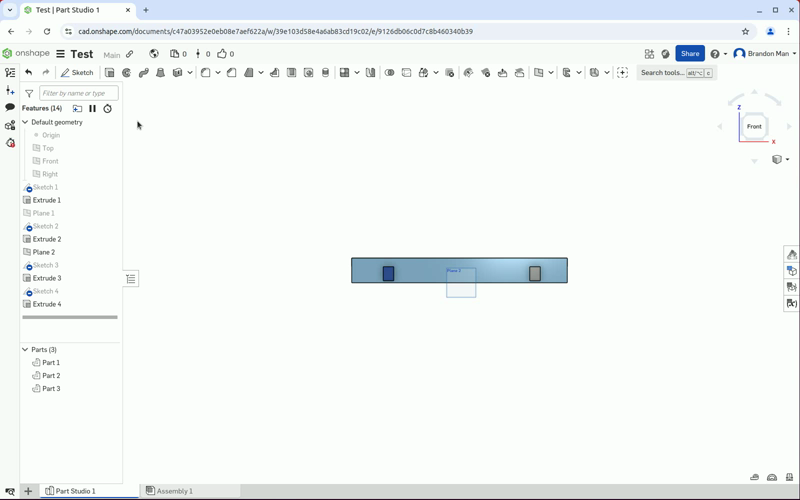
mouse_move(73, 189)
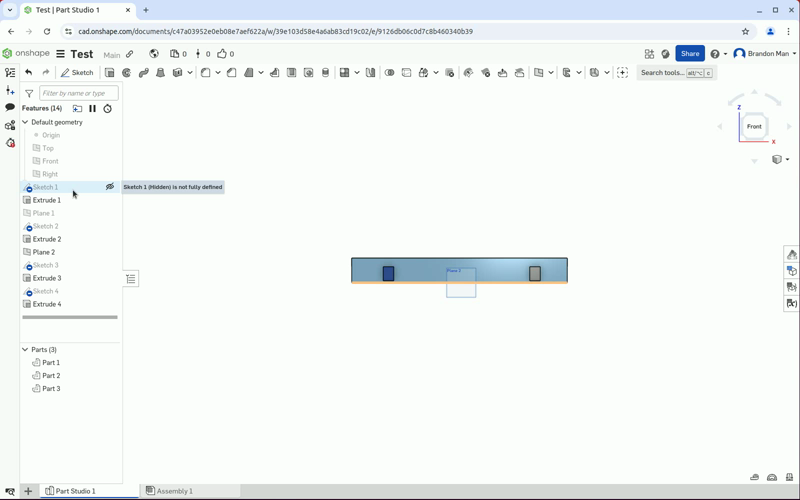
click(73, 189)
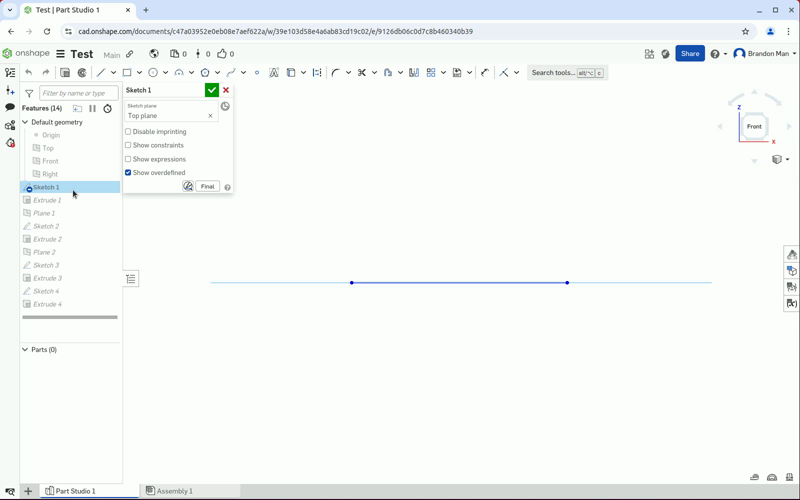
mouse_move(229, 92)
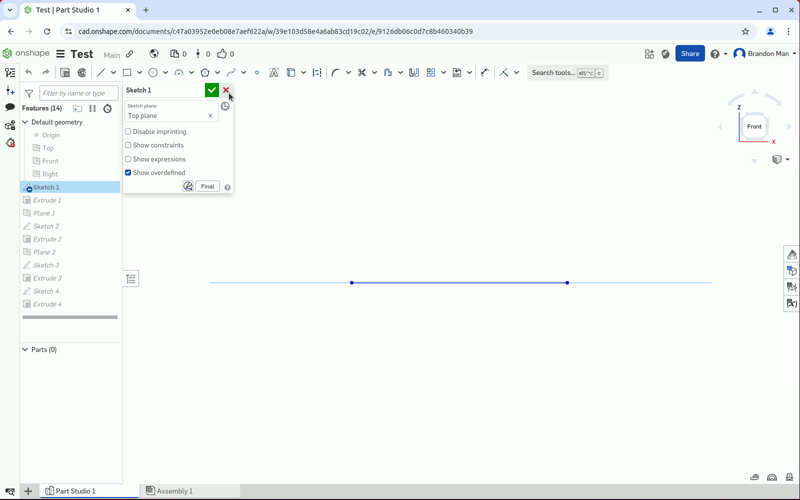
click(229, 92)
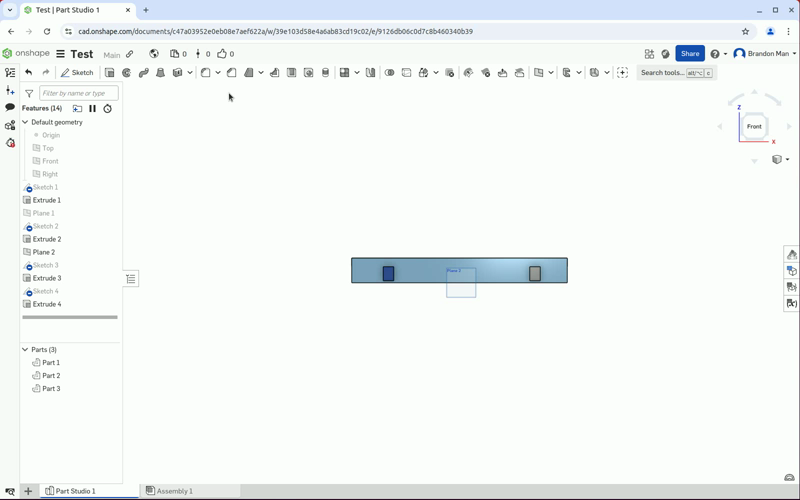
mouse_move(73, 352)
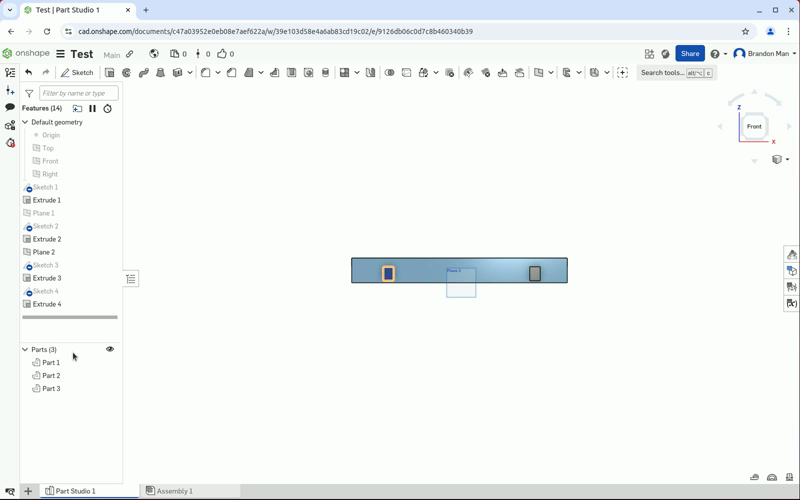
key(y)
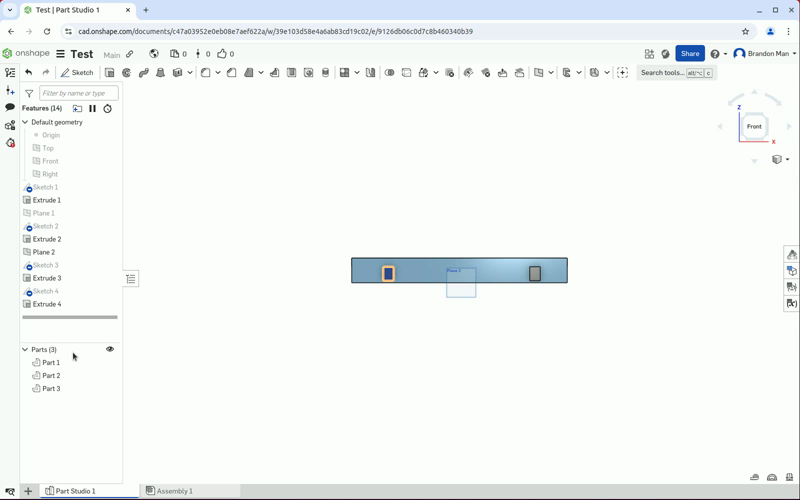
key(shift+p)
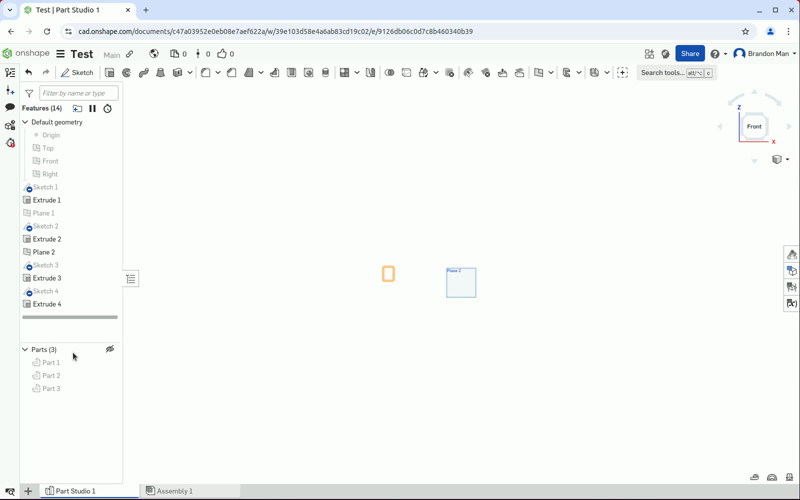
key(space)
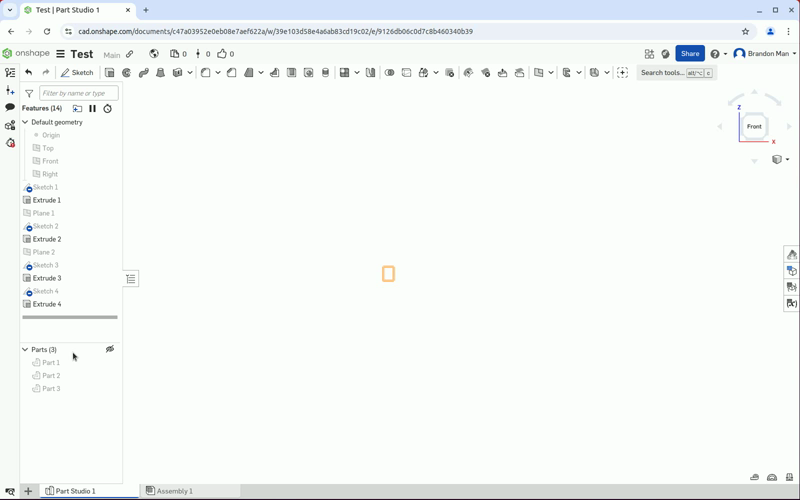
key_down(shift)
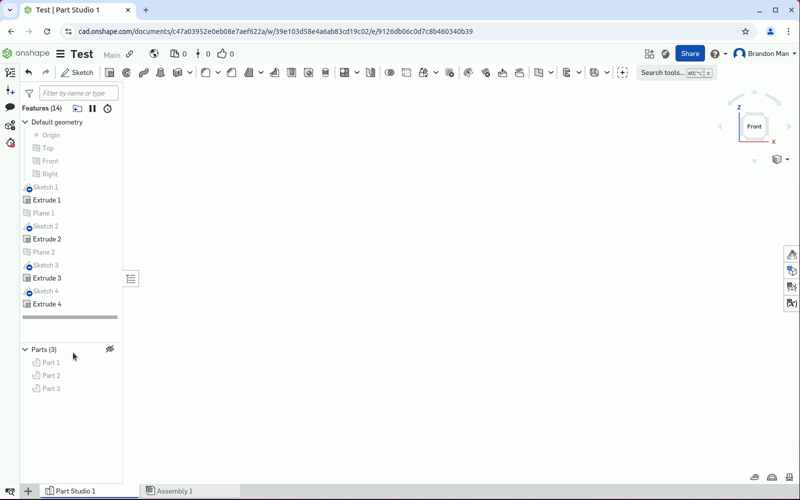
key(left)
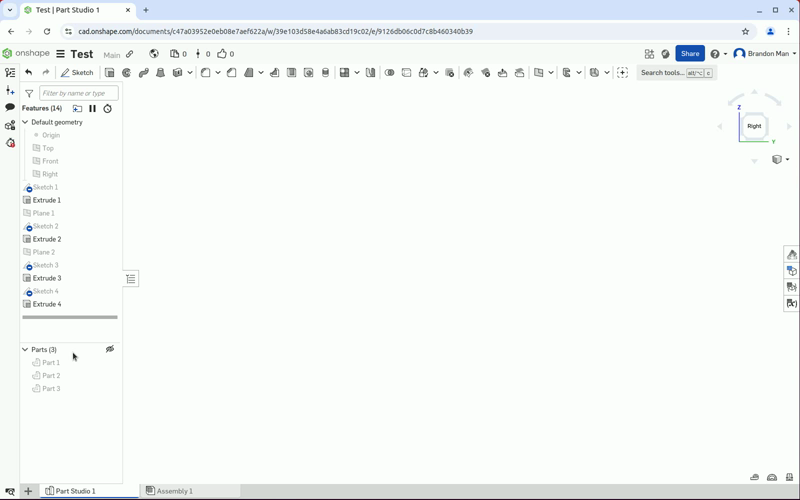
key_up(shift)
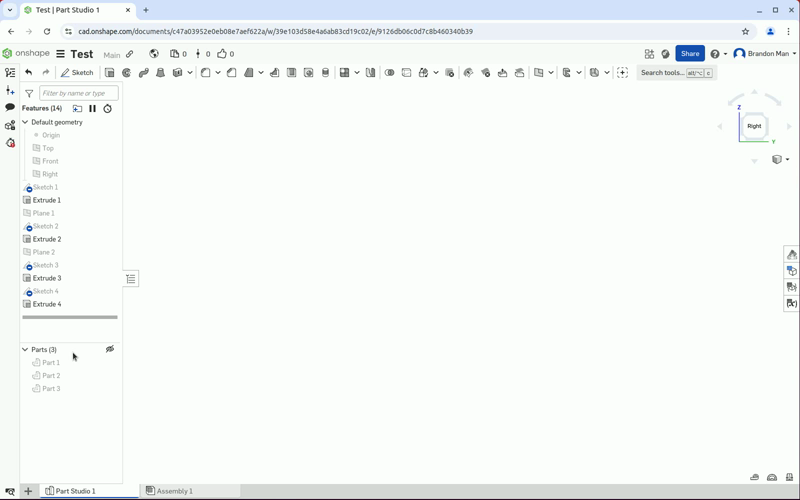
mouse_move(73, 352)
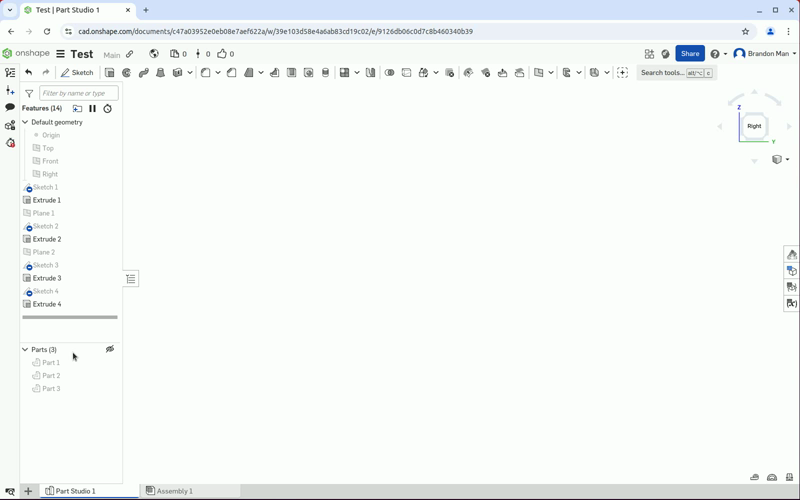
key(shift+y)
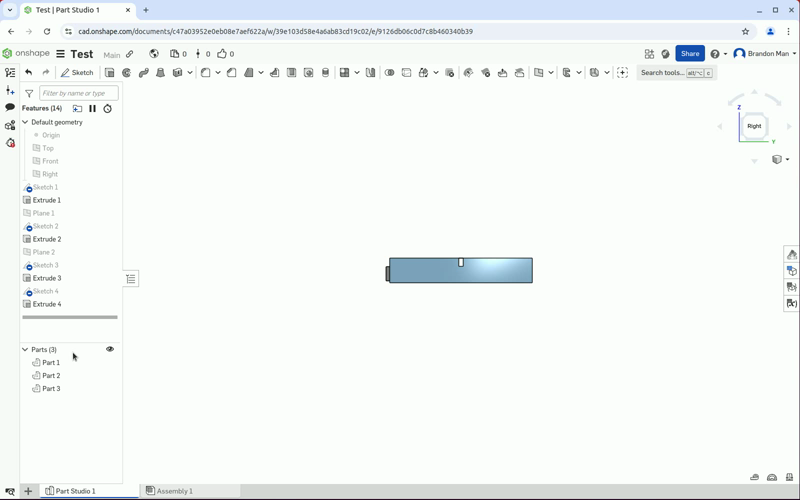
mouse_move(541, 75)
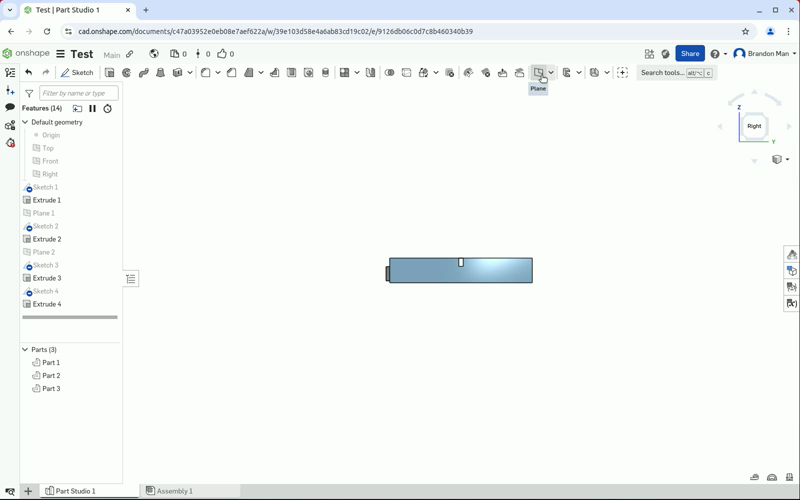
click(541, 75)
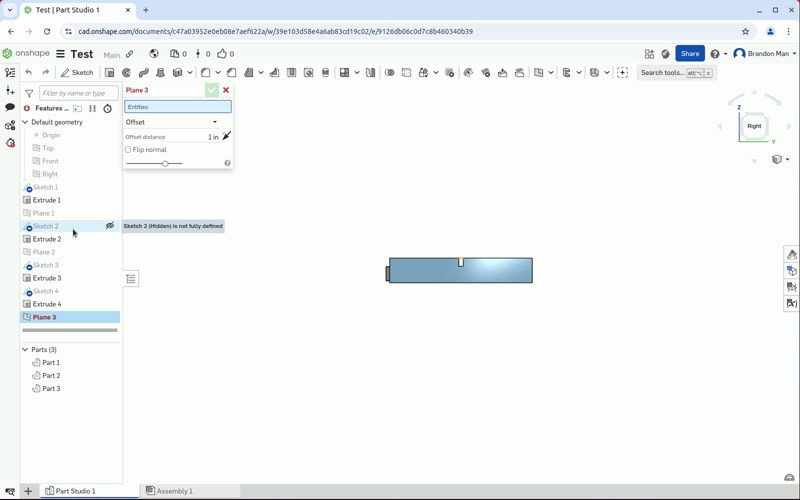
scroll(3)
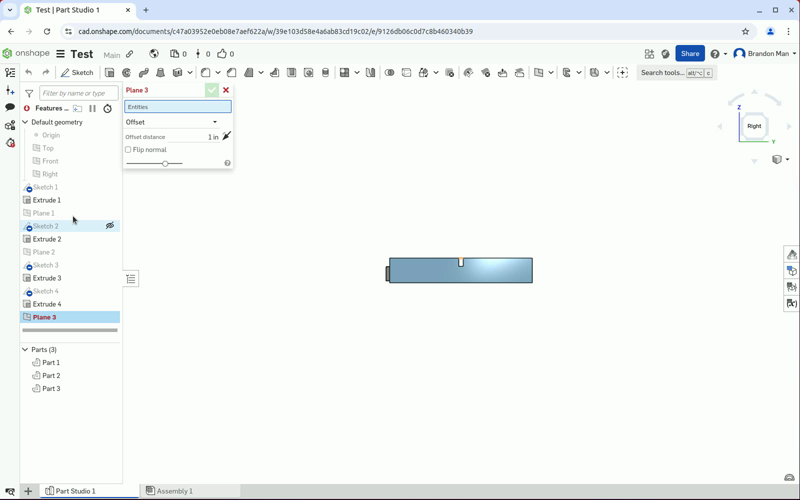
mouse_move(73, 176)
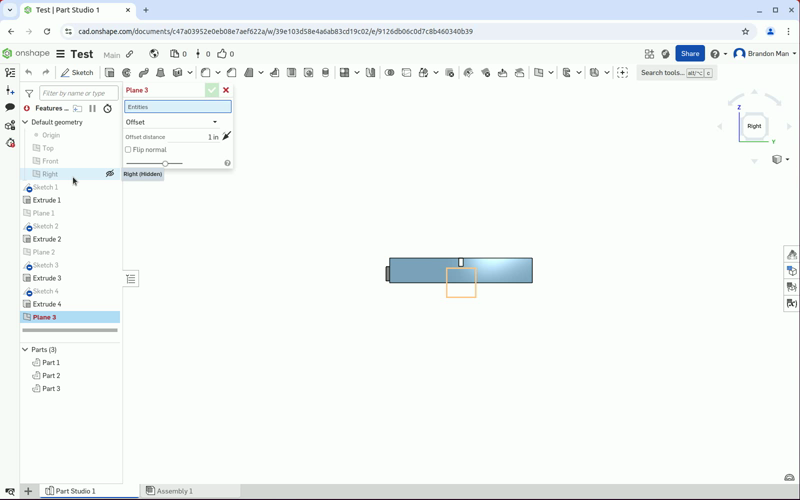
click(73, 176)
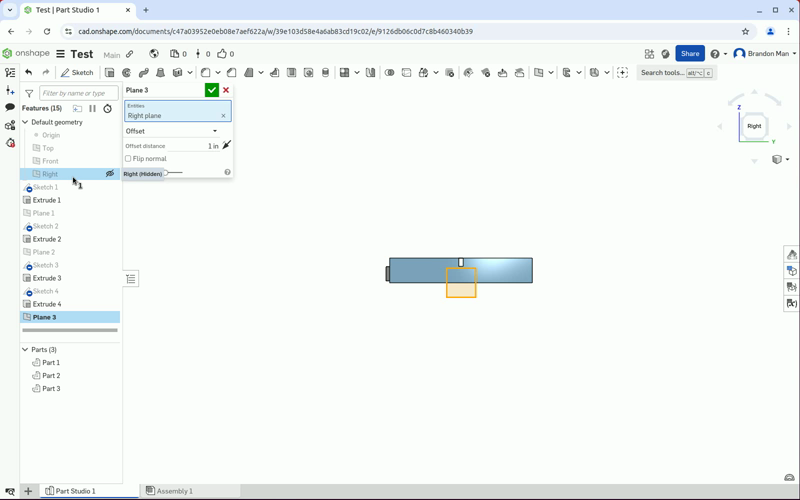
key(tab, 2)
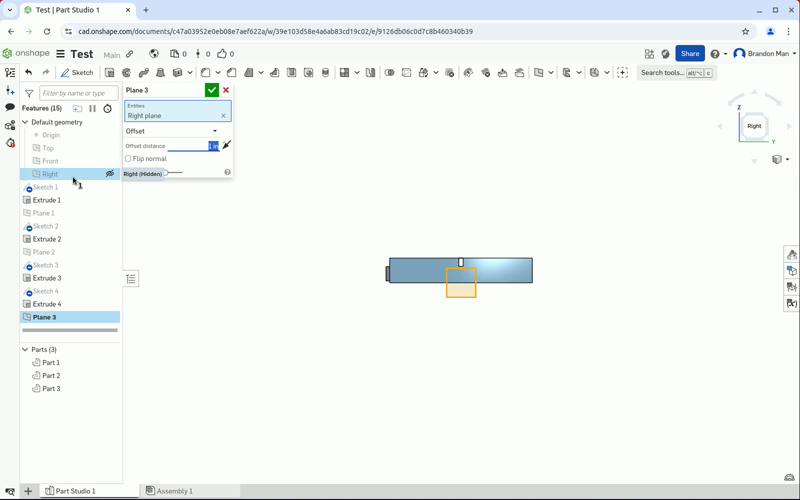
text(22.4)
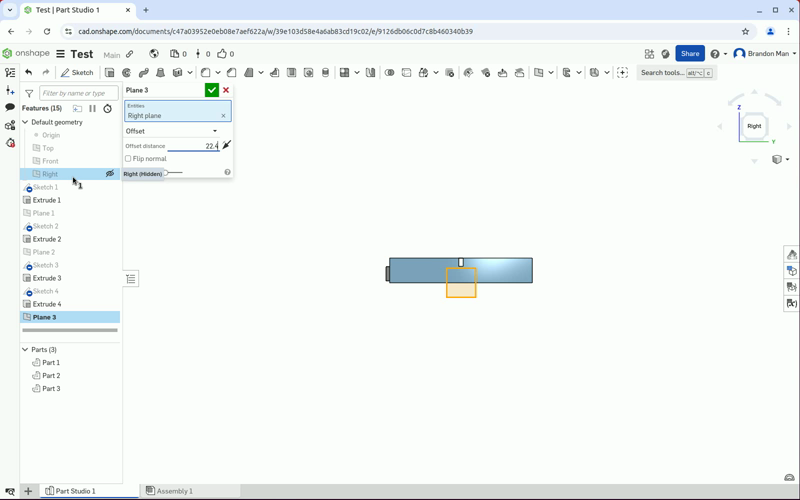
key(enter, 2)
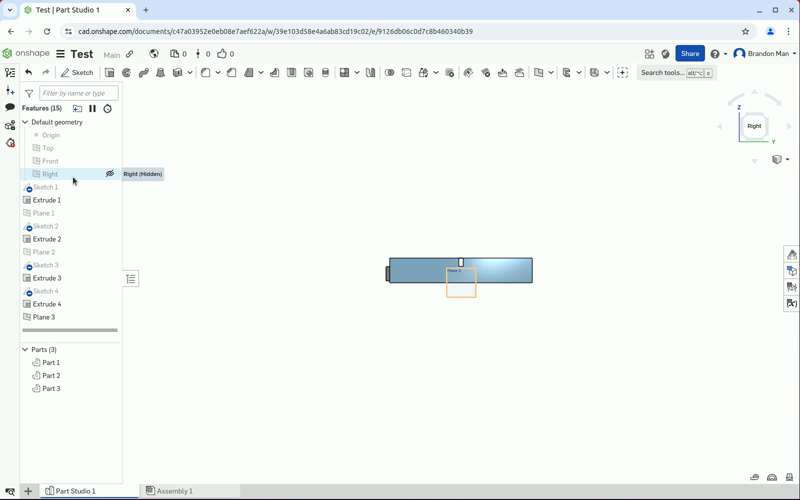
key(shift+s)
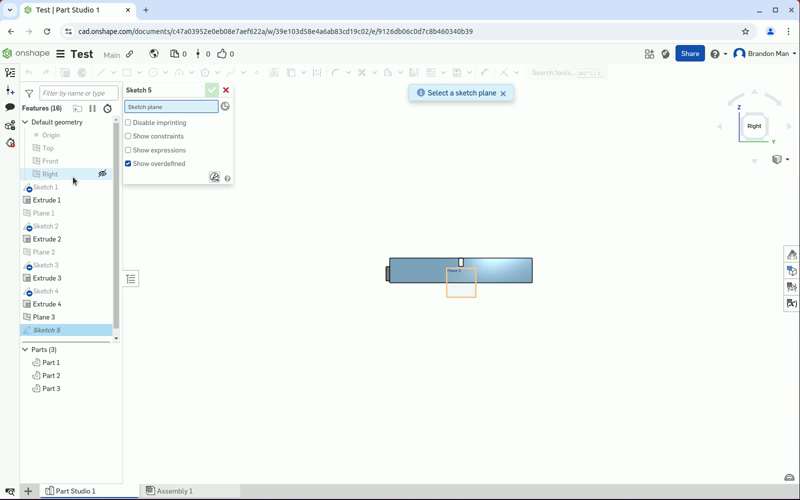
mouse_move(69, 319)
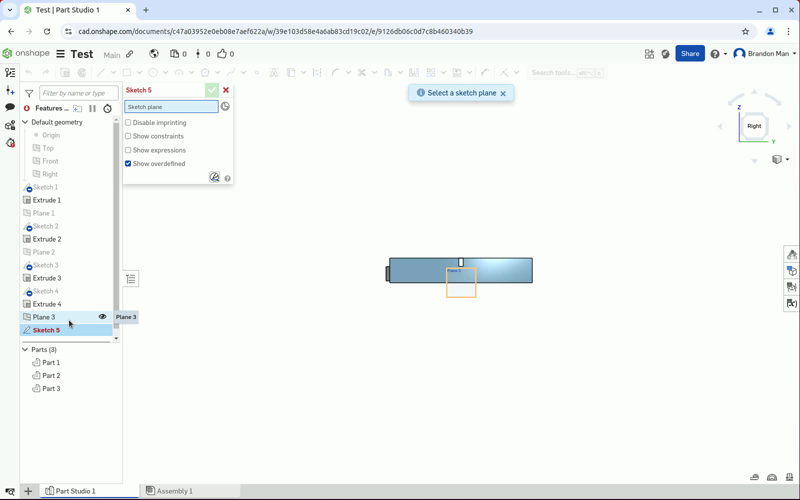
click(69, 319)
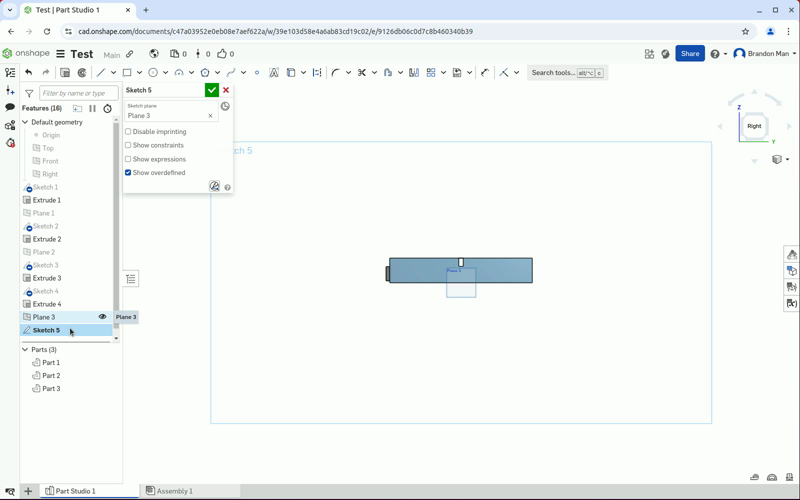
mouse_move(73, 352)
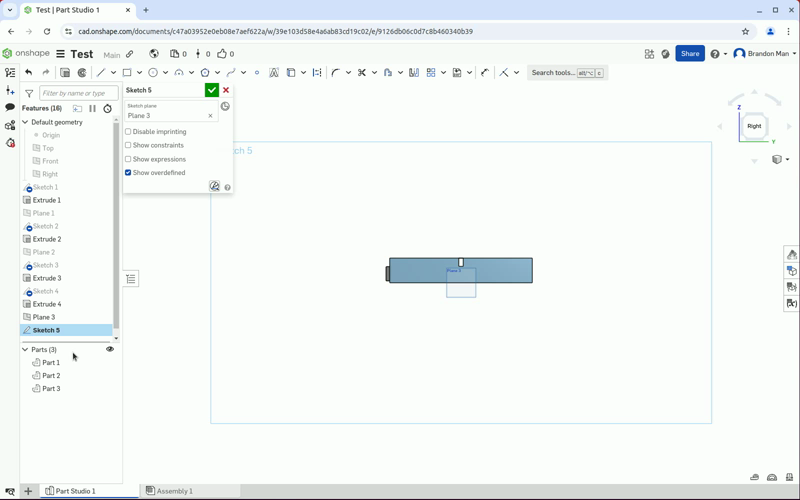
key(y)
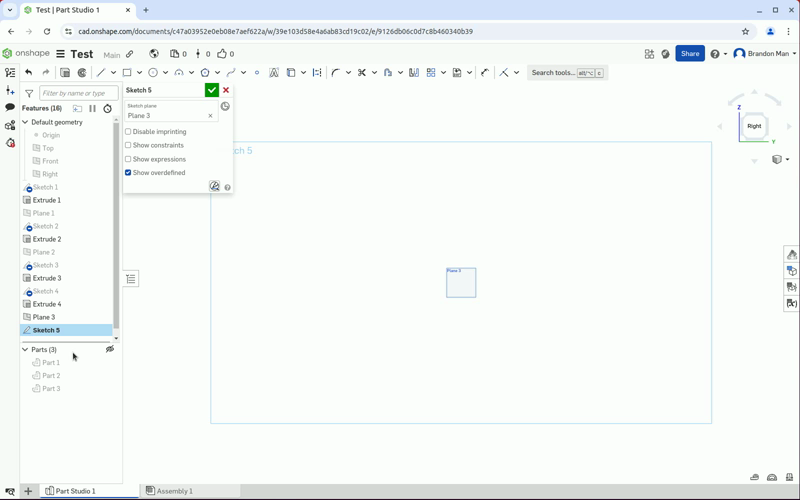
key(l)
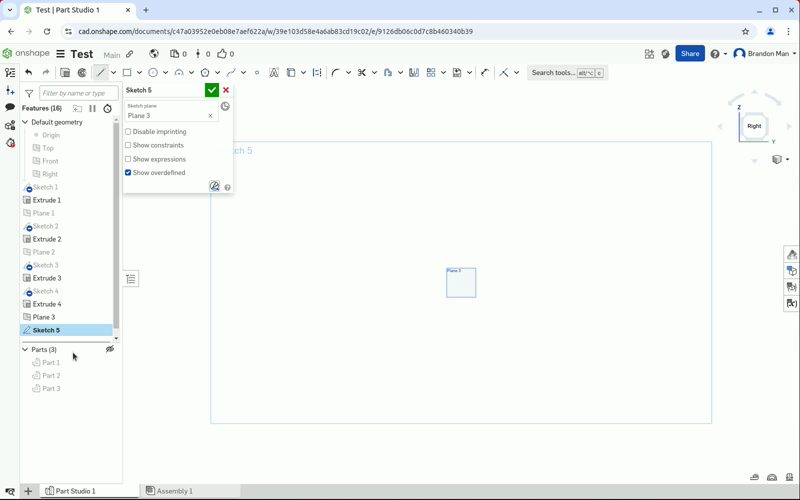
key_down(shift)
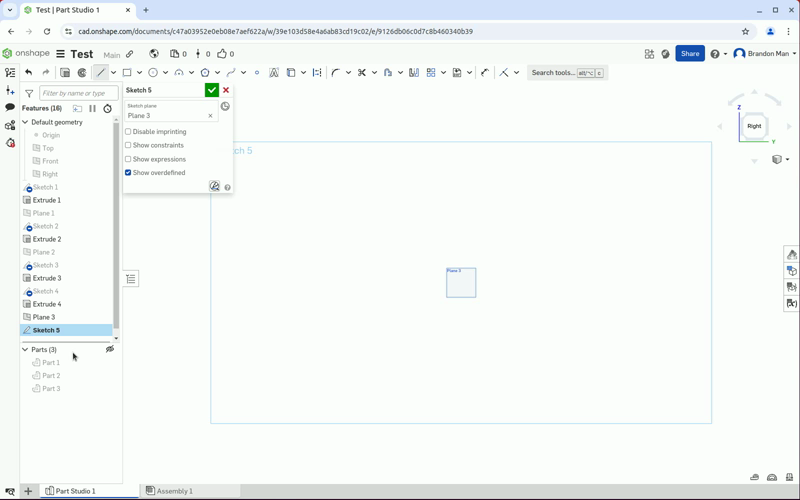
mouse_move(397, 280)
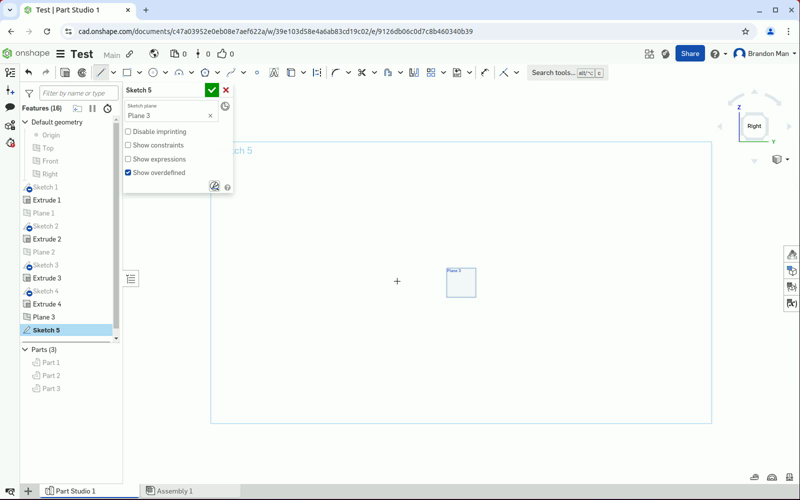
click(397, 280)
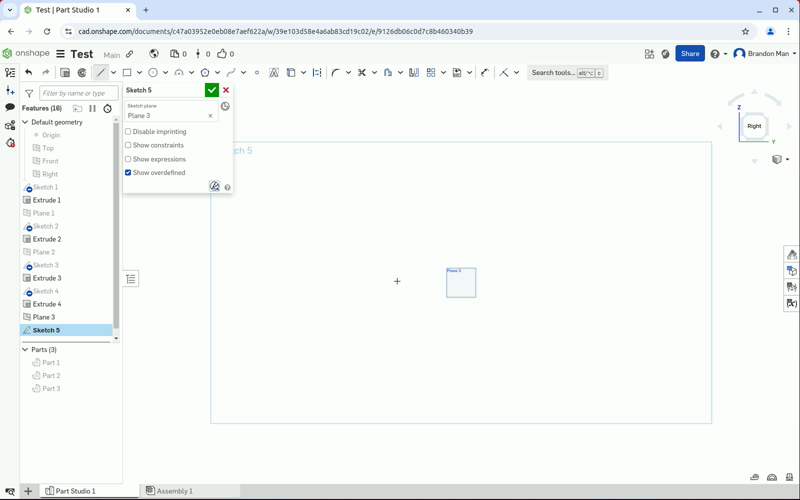
key_up(shift)
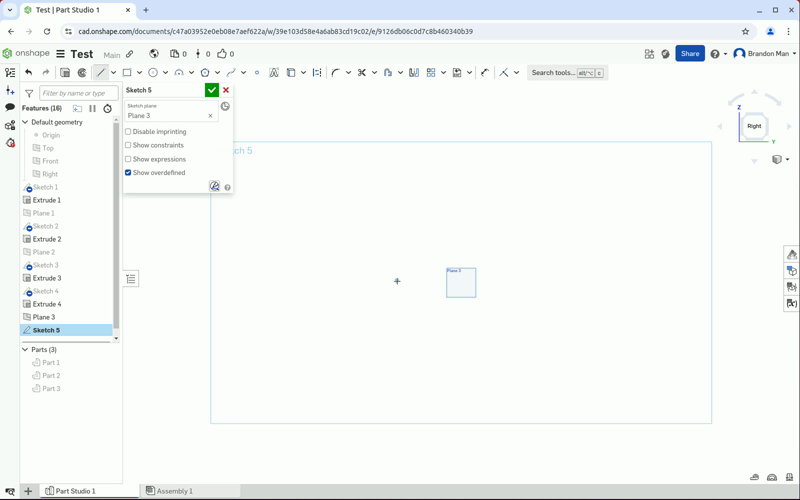
key_down(shift)
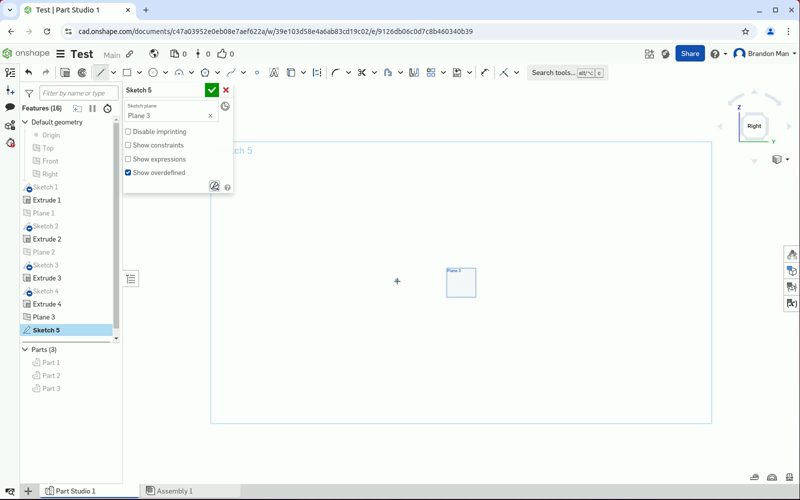
mouse_move(427, 280)
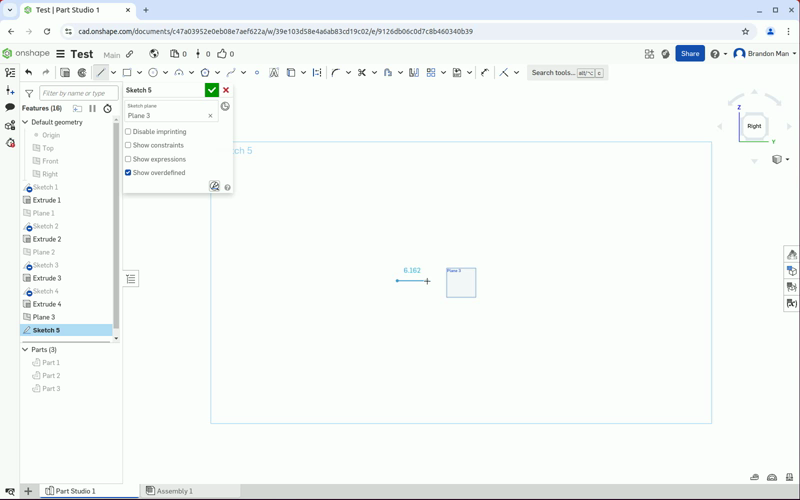
mouse_move(407, 280)
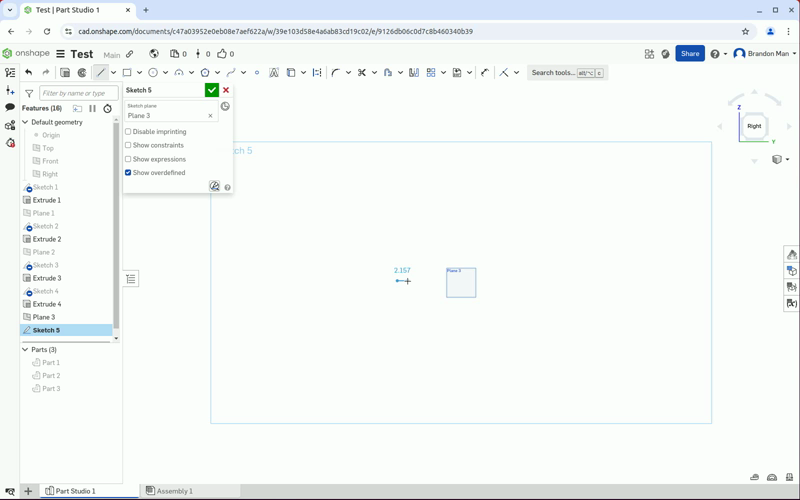
click(407, 280)
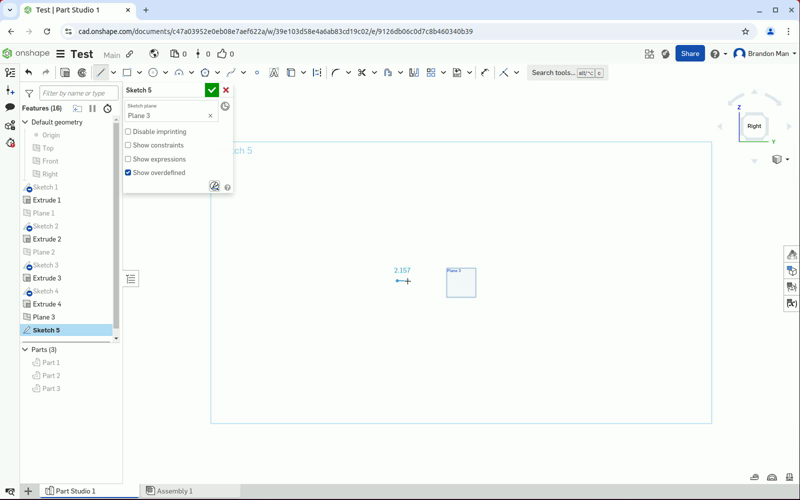
key_up(shift)
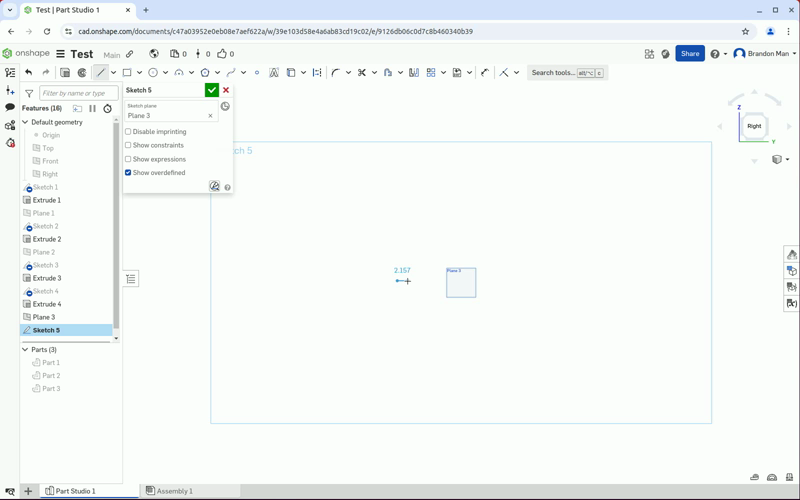
key_down(shift)
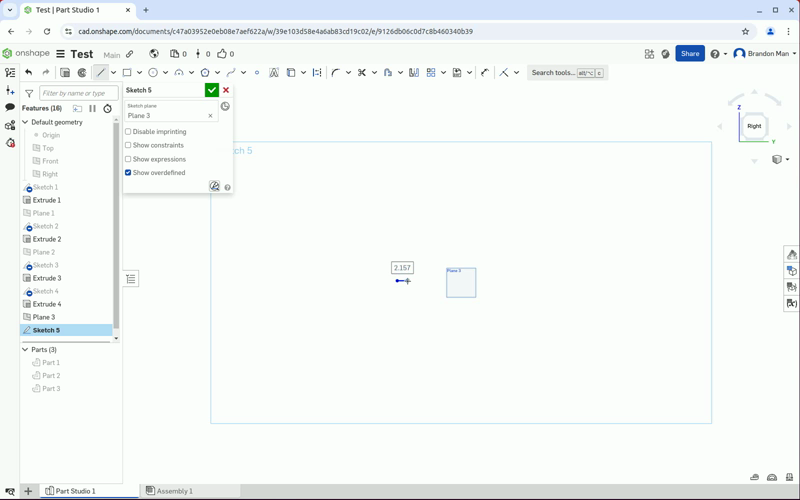
mouse_move(437, 280)
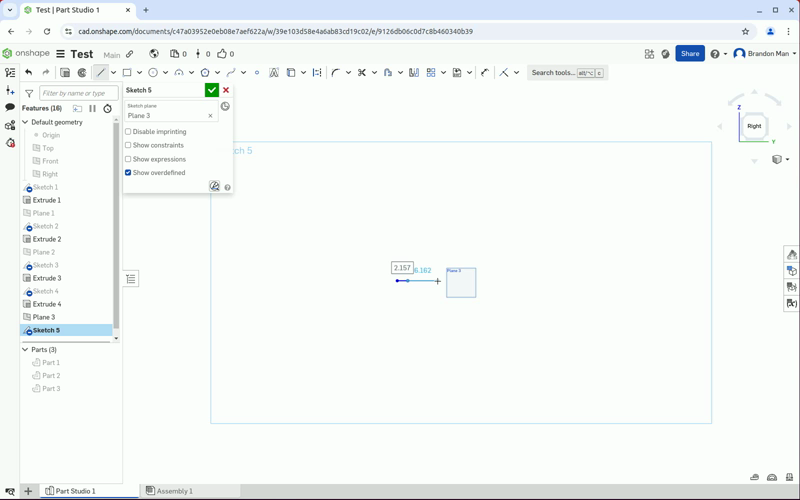
mouse_move(407, 266)
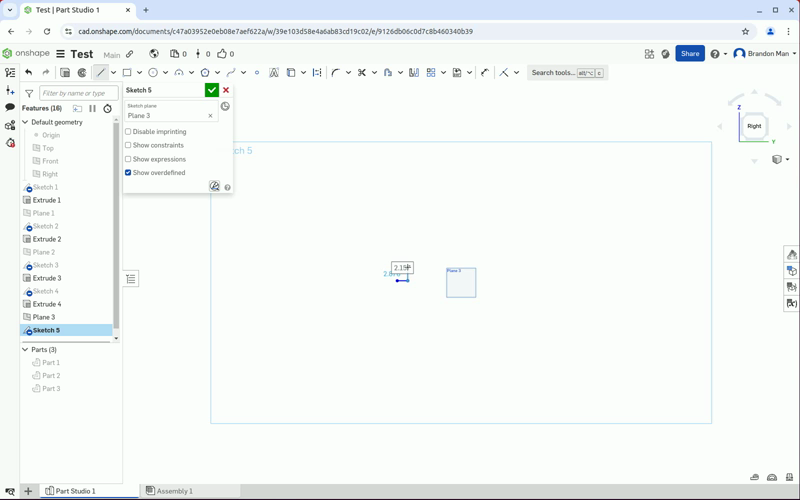
click(407, 266)
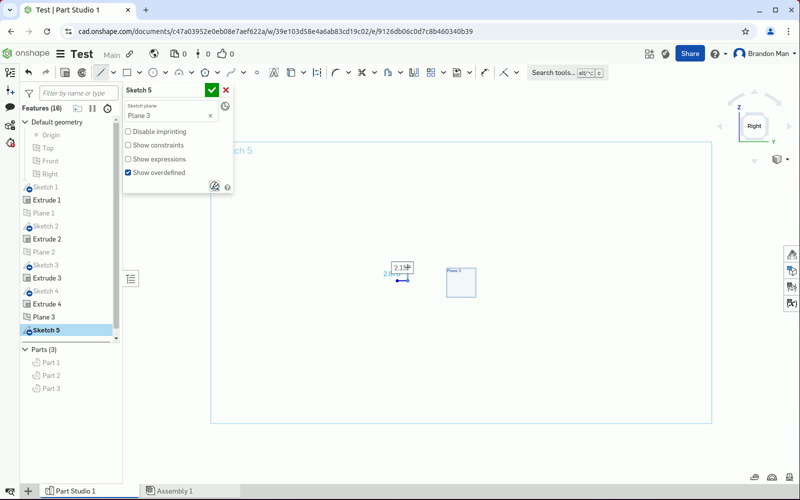
key_up(shift)
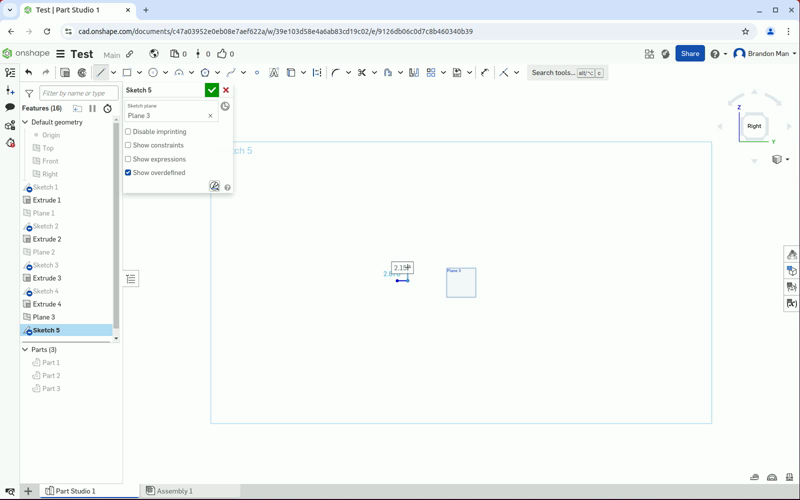
key_down(shift)
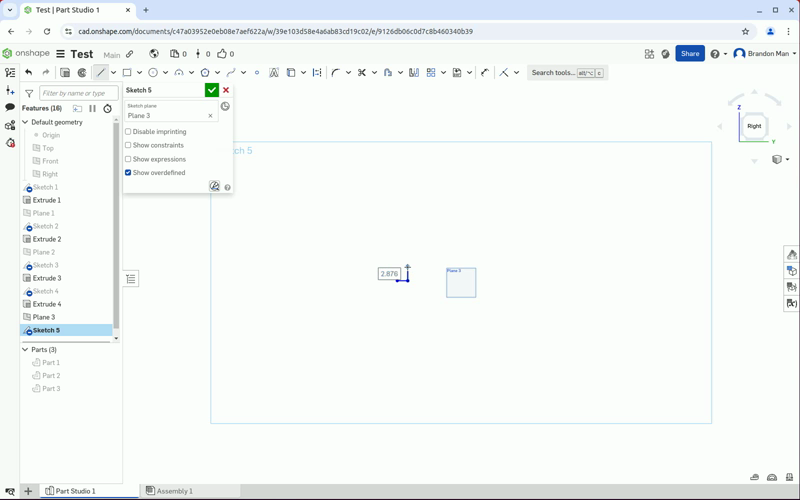
mouse_move(437, 266)
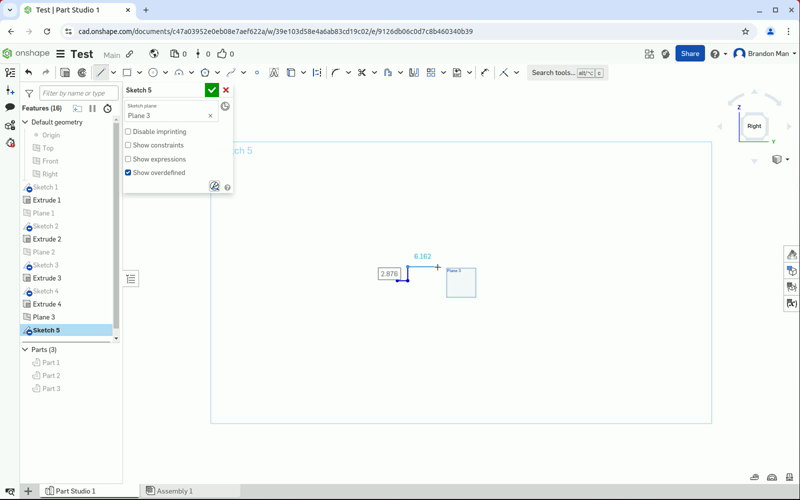
mouse_move(397, 266)
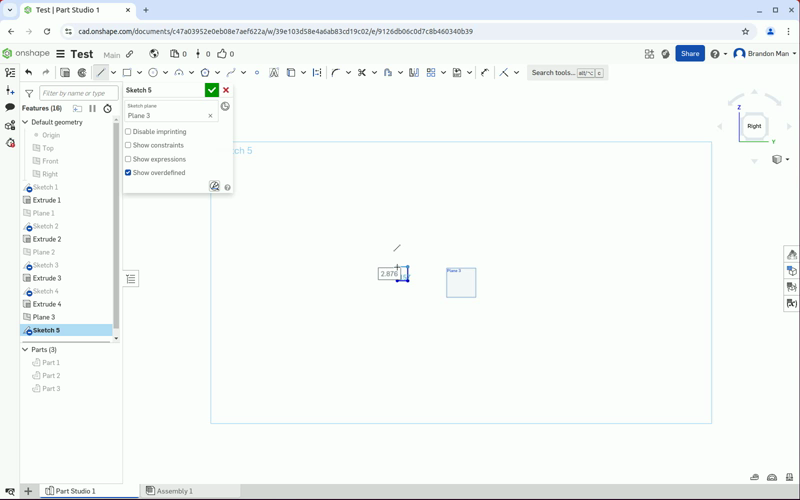
click(397, 266)
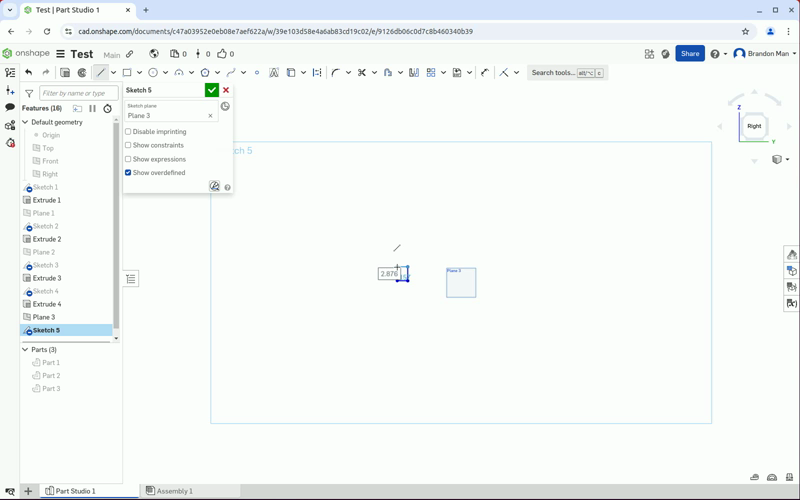
key_up(shift)
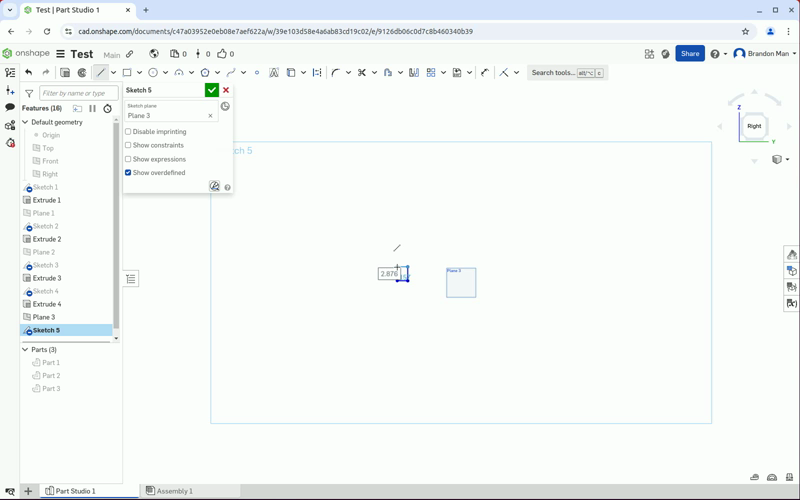
mouse_move(427, 266)
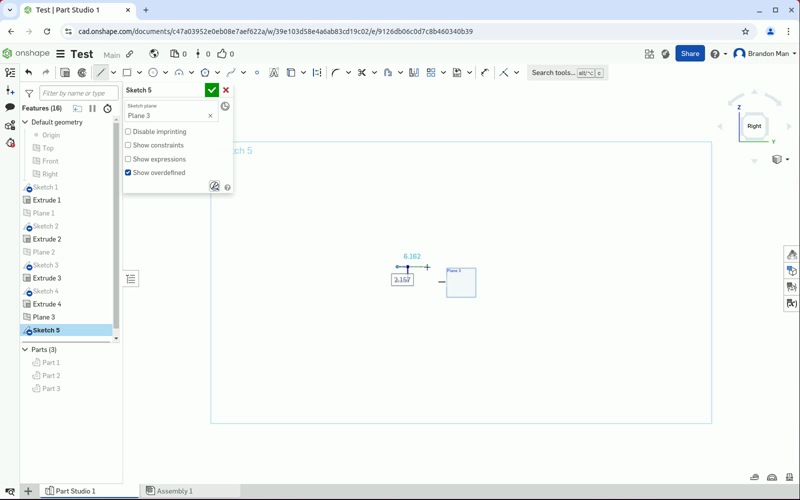
key_down(shift)
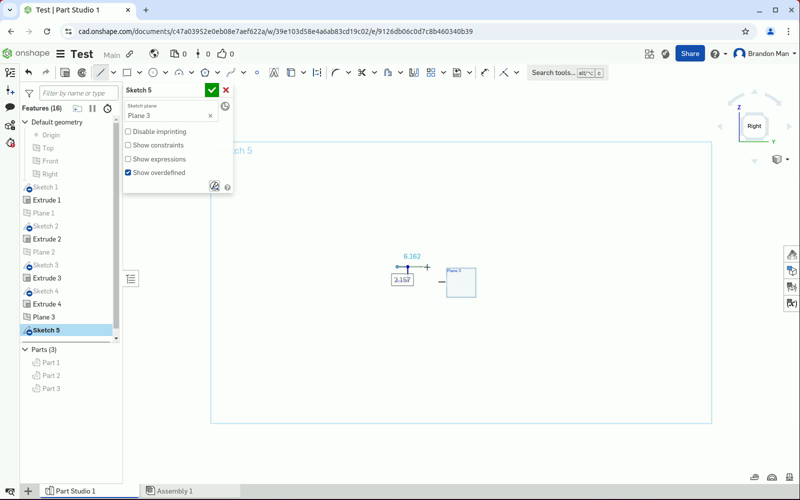
mouse_move(397, 280)
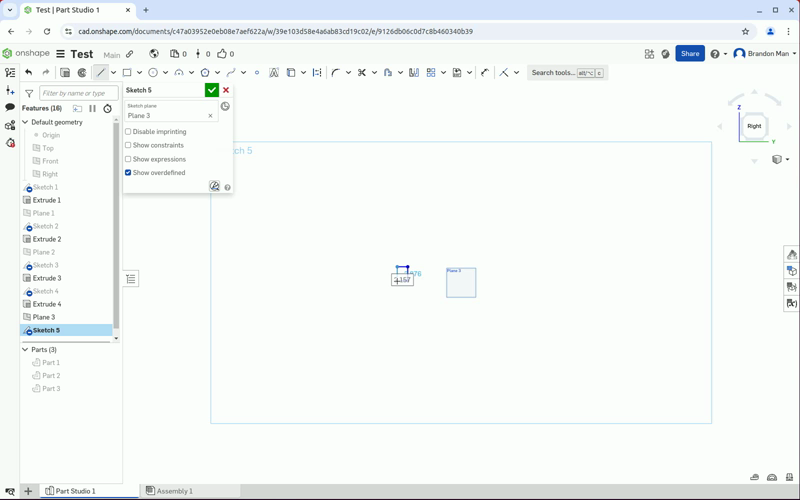
key_up(shift)
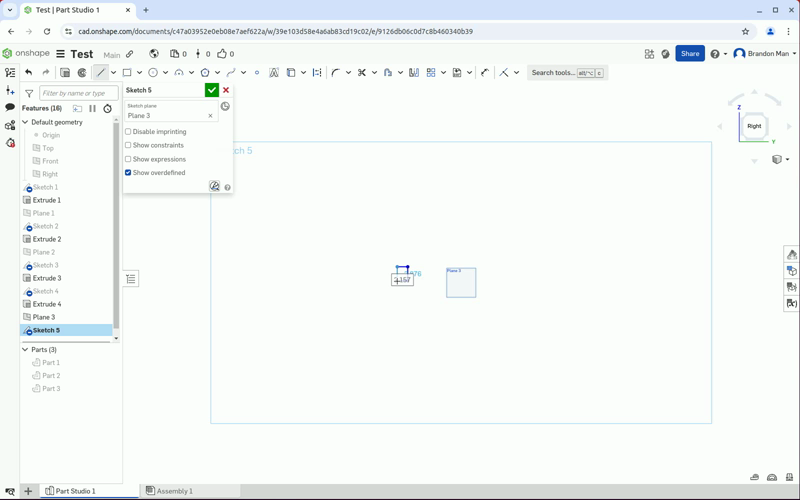
click(397, 280)
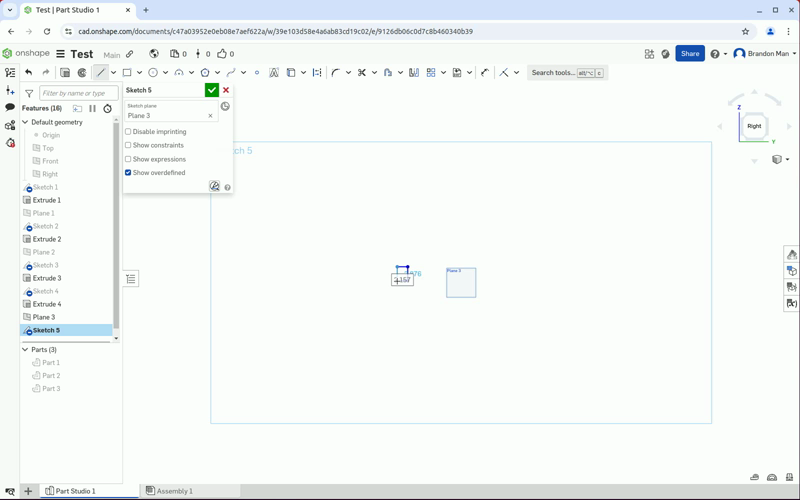
key(esc)
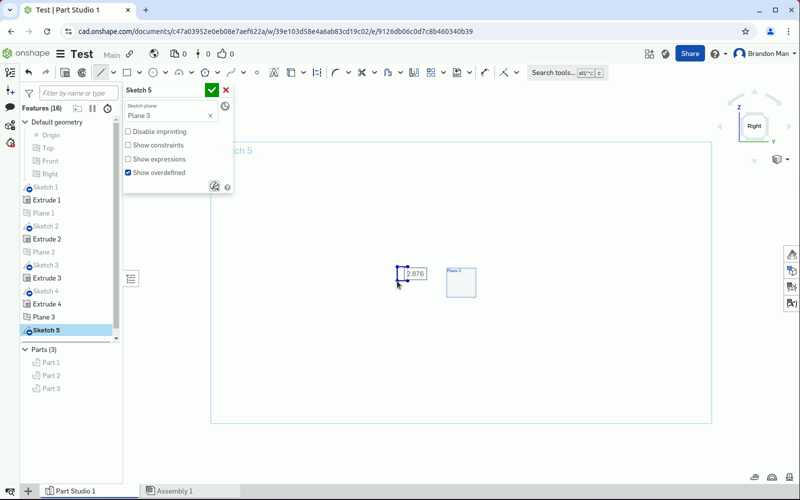
mouse_move(406, 273)
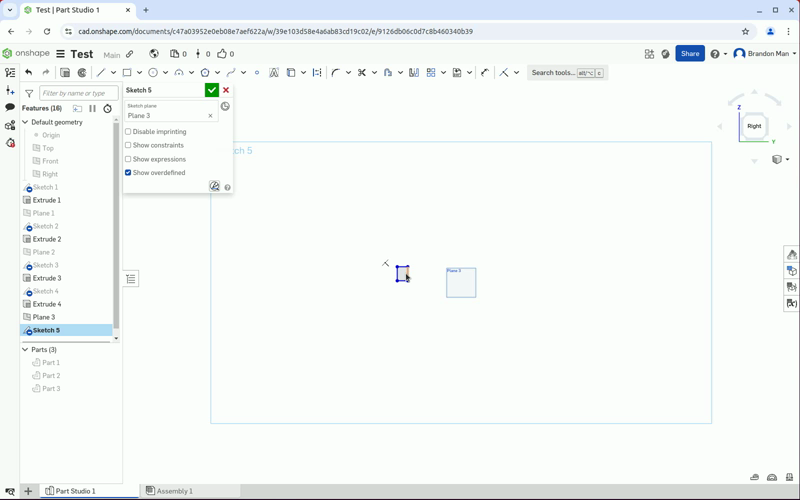
scroll(6)
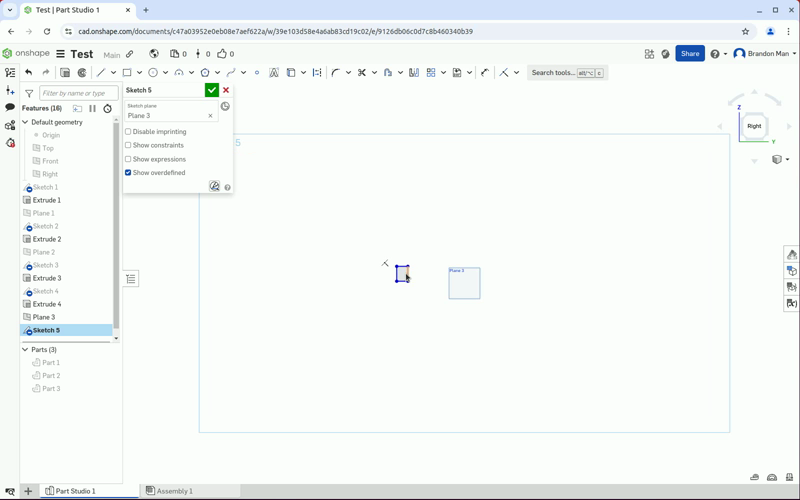
scroll(6)
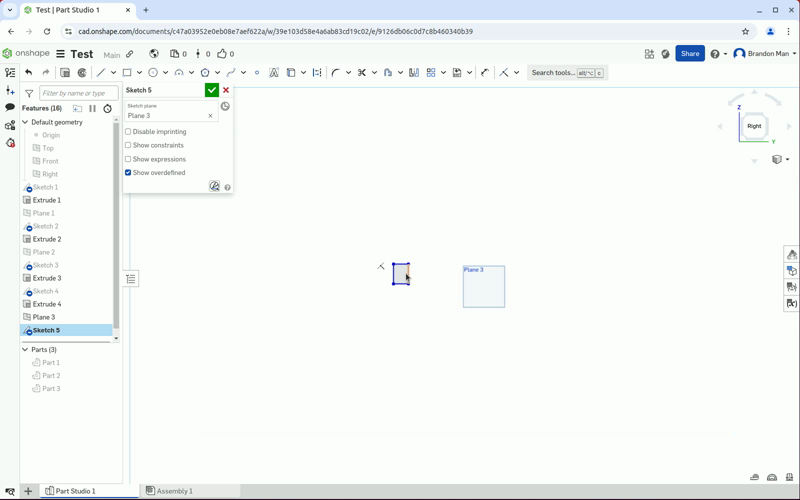
scroll(6)
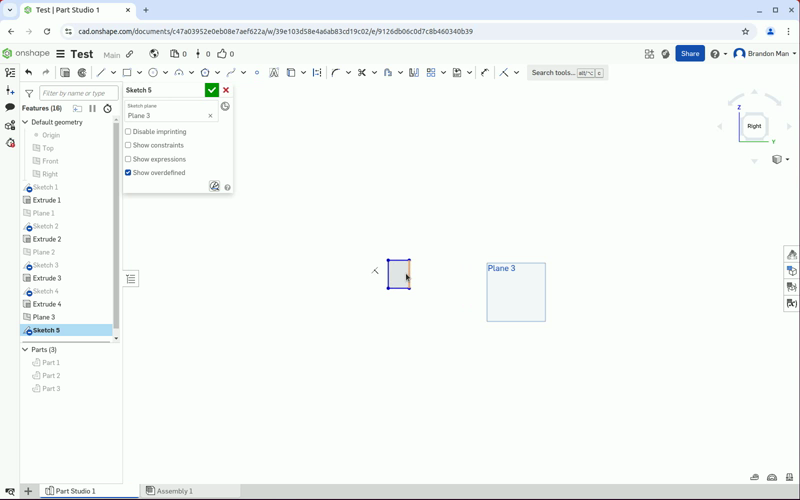
scroll(6)
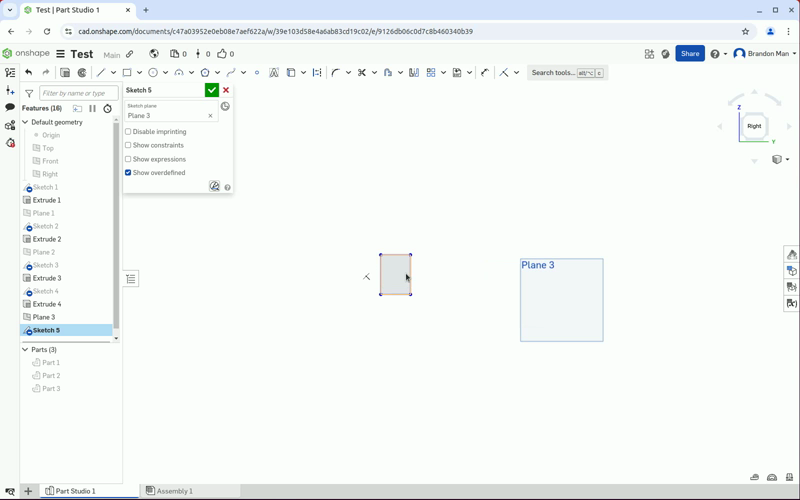
scroll(6)
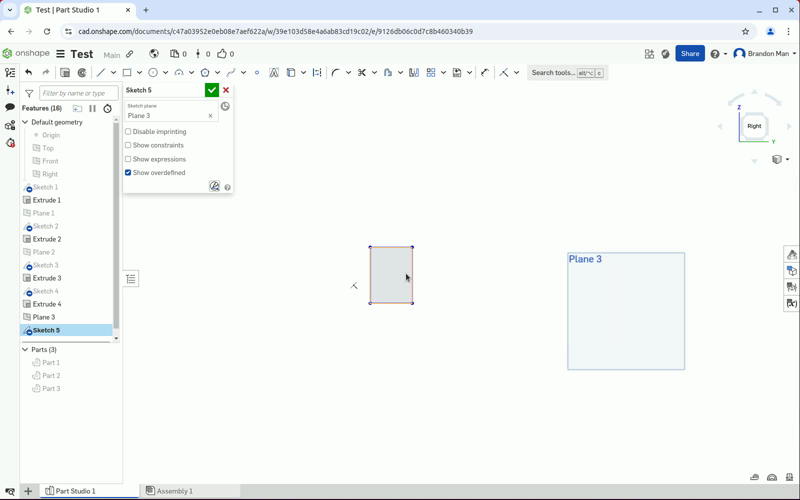
scroll(6)
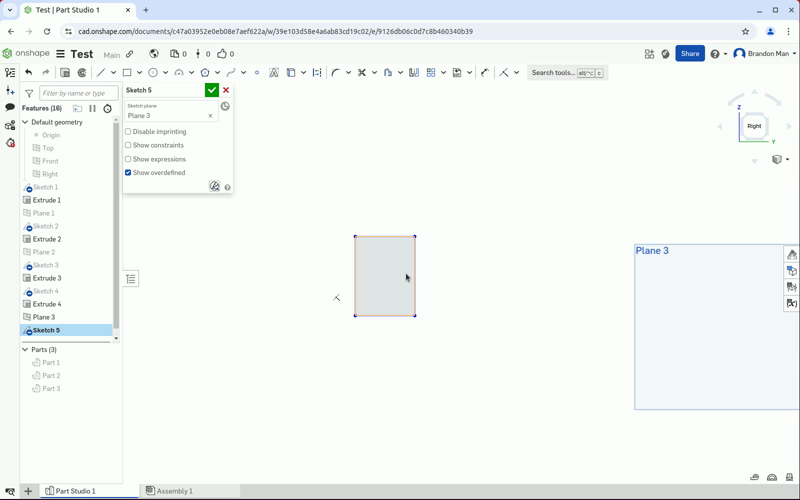
scroll(6)
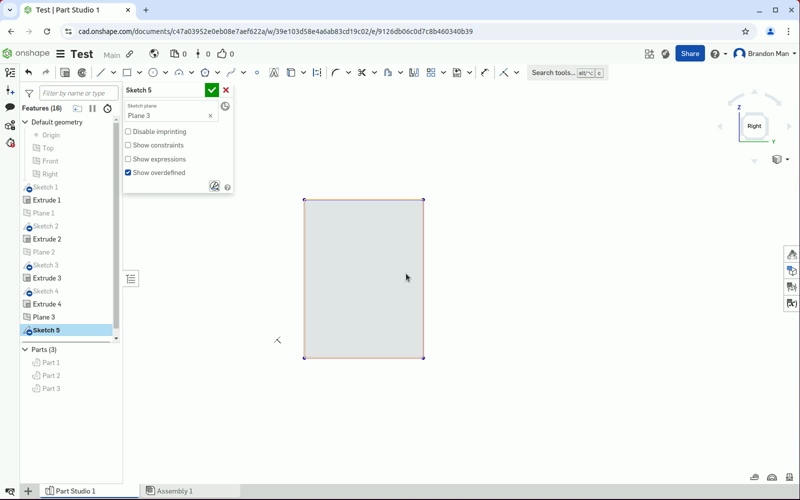
click(406, 273)
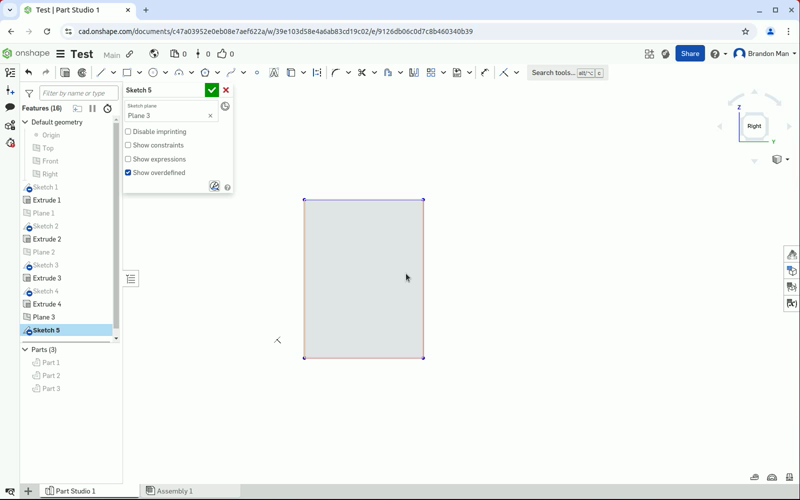
scroll(-6)
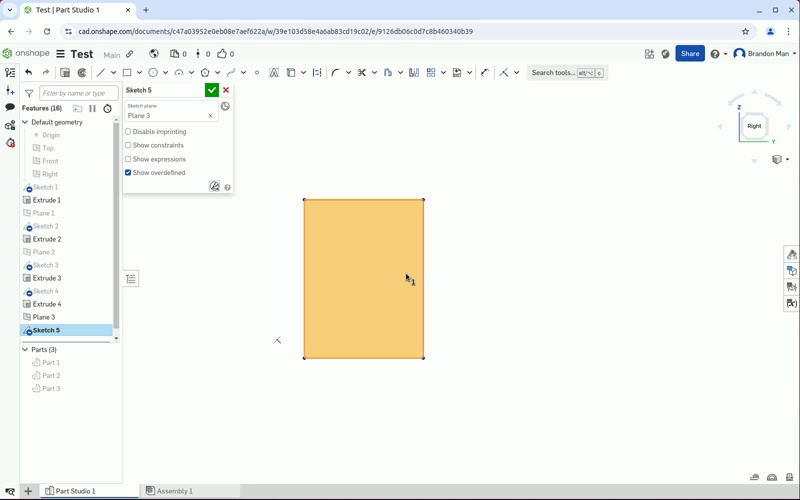
scroll(-6)
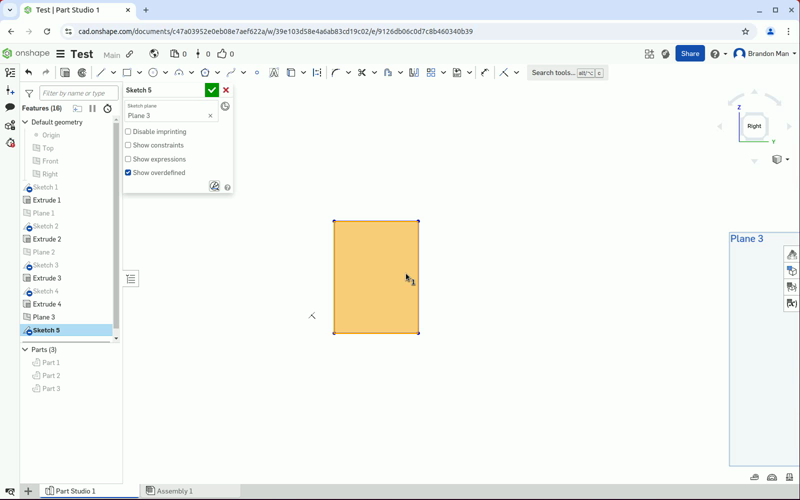
scroll(-6)
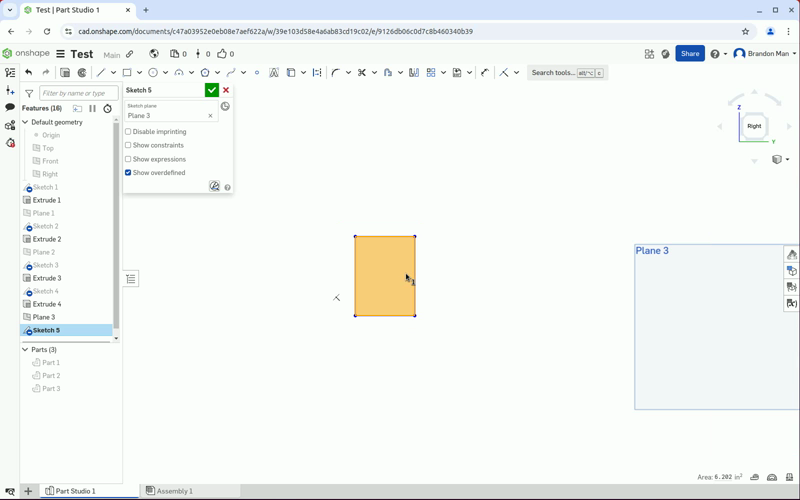
scroll(-6)
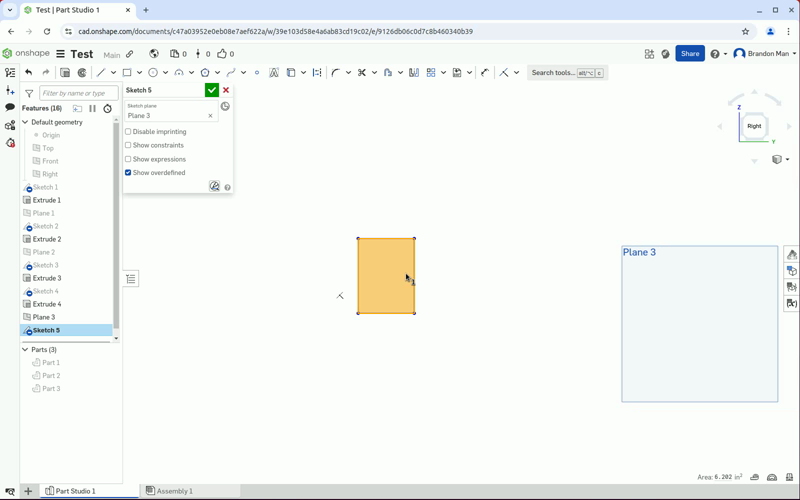
scroll(-6)
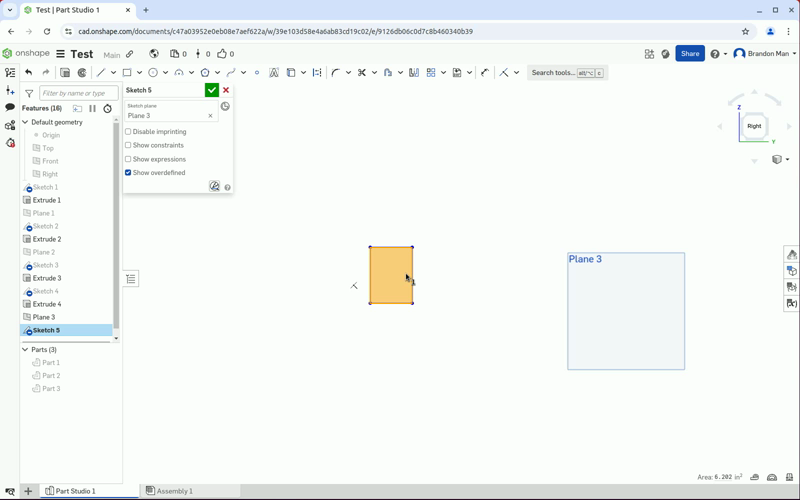
scroll(-6)
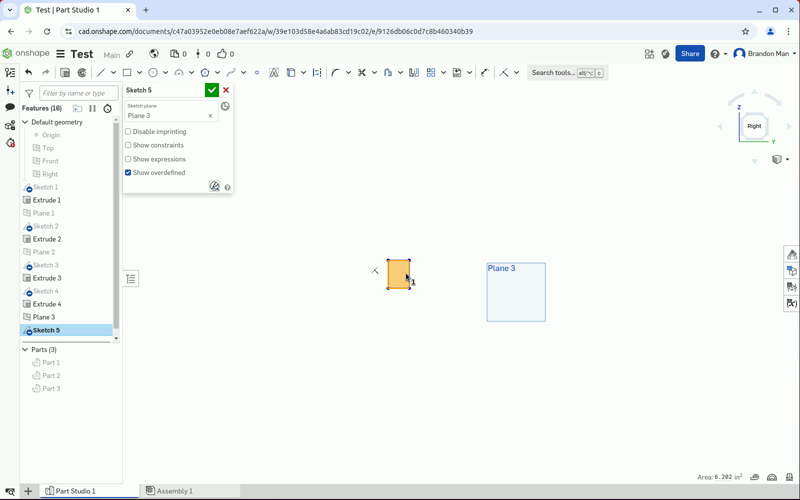
scroll(-6)
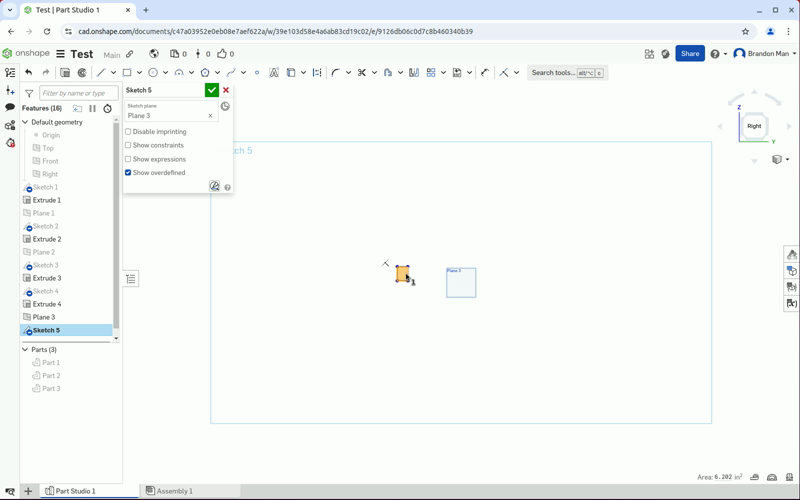
mouse_move(73, 352)
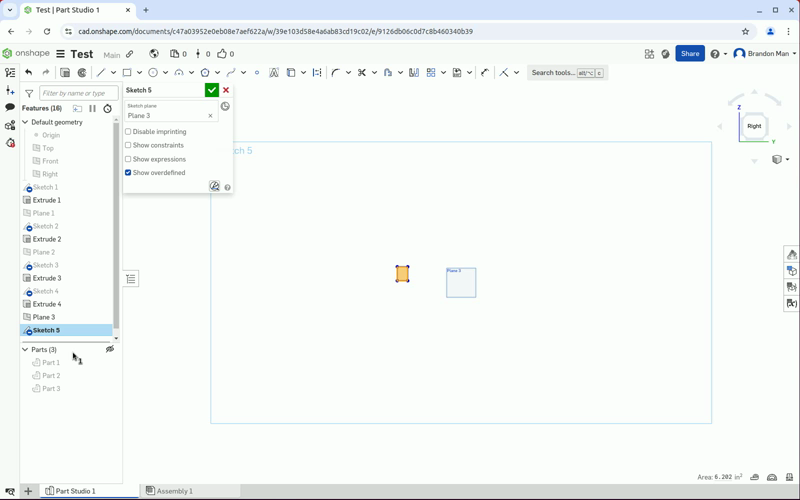
key(shift+y)
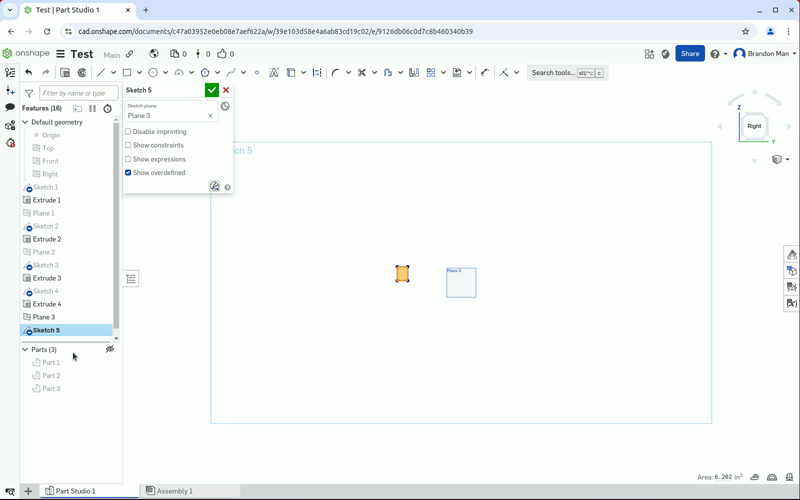
key(shift+e)
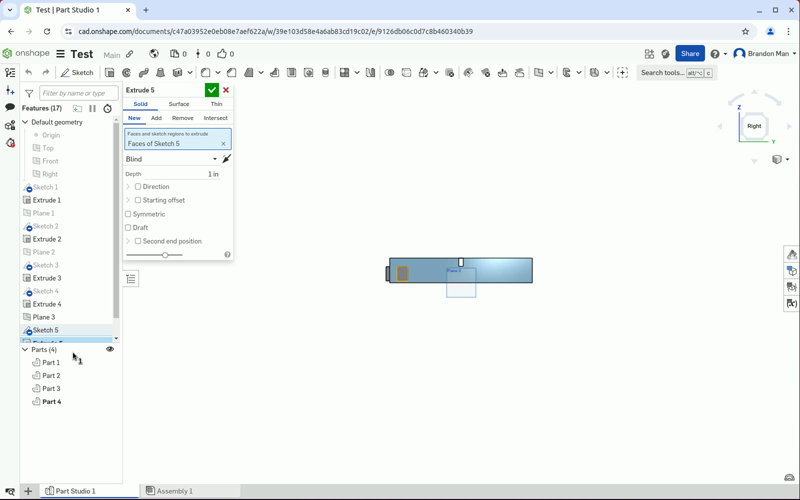
mouse_move(143, 106)
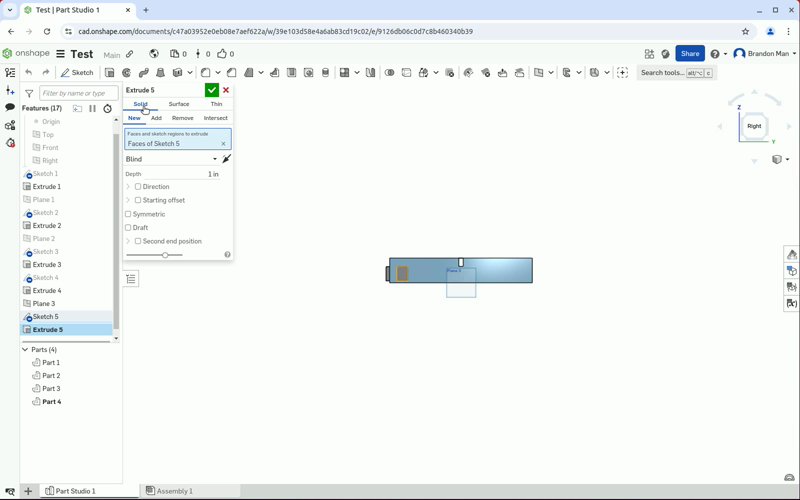
click(143, 106)
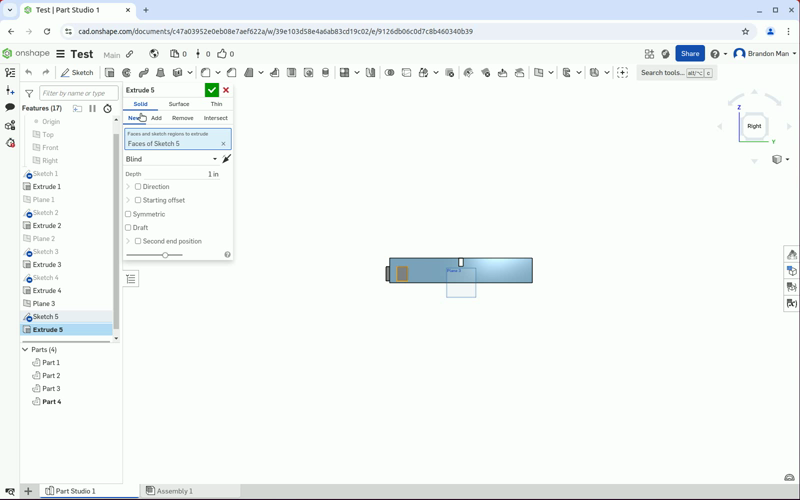
mouse_move(137, 120)
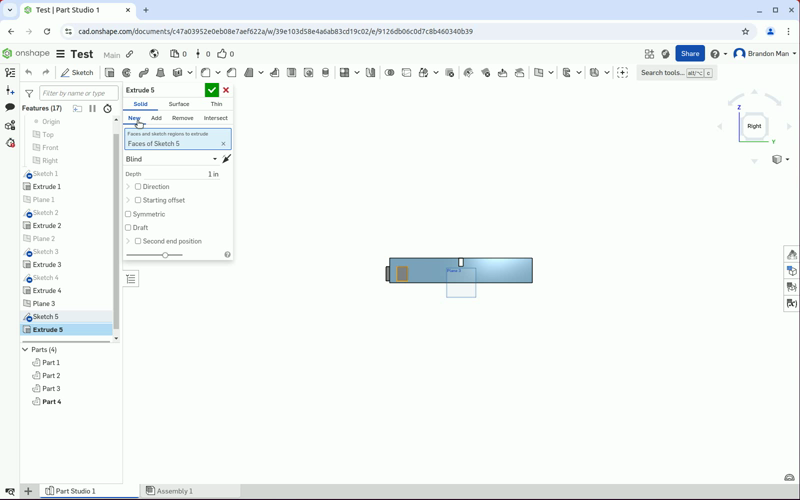
click(137, 120)
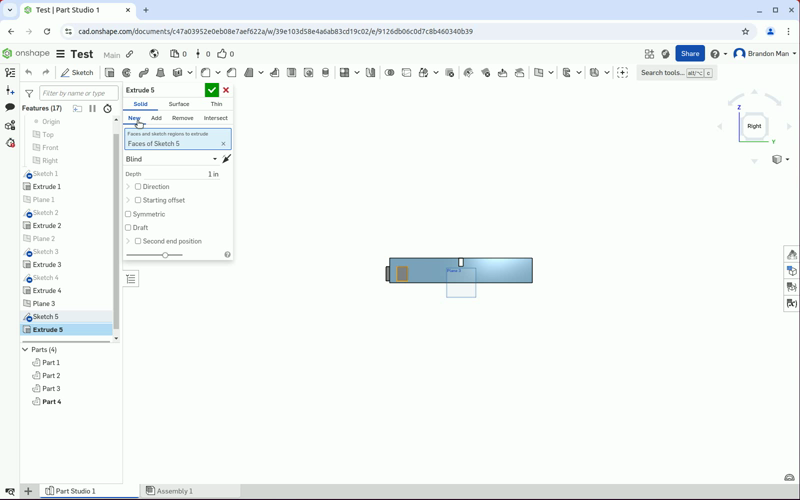
key(tab, 4)
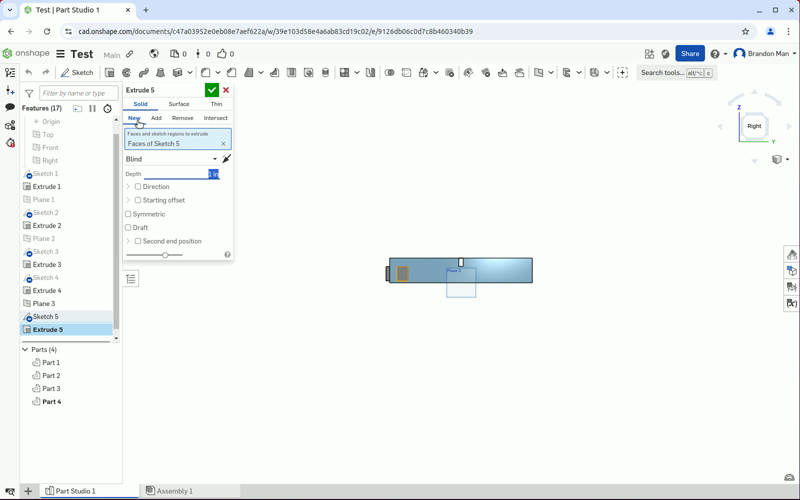
text(0.722)
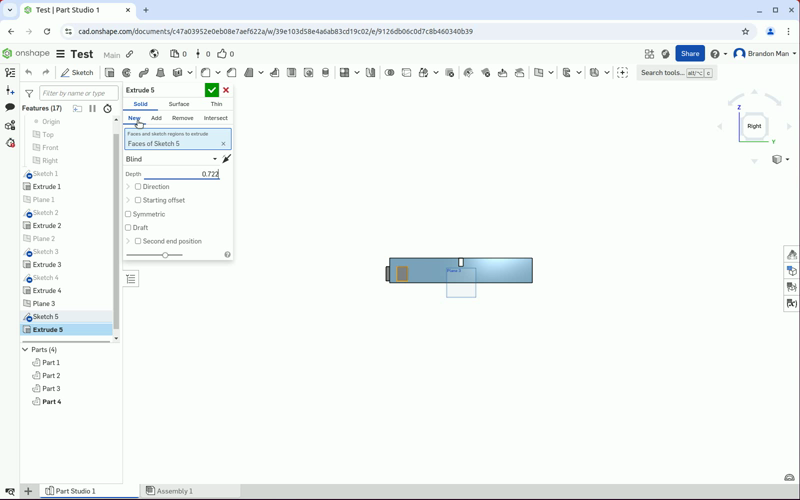
key(enter)
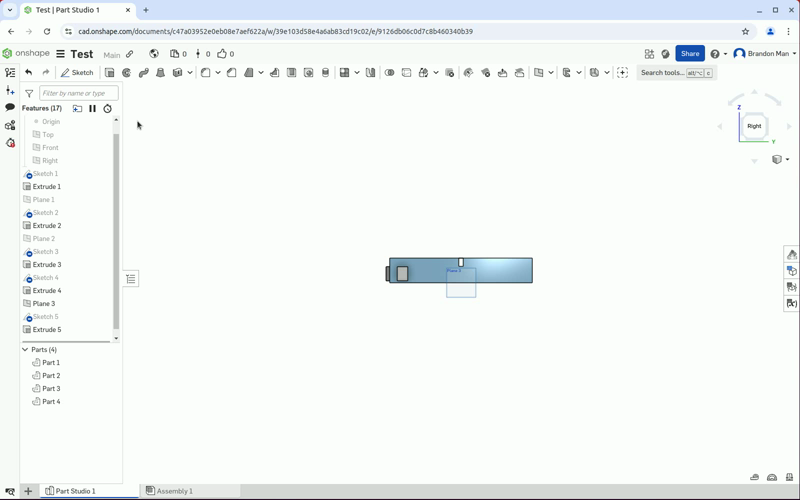
key(shift+h)
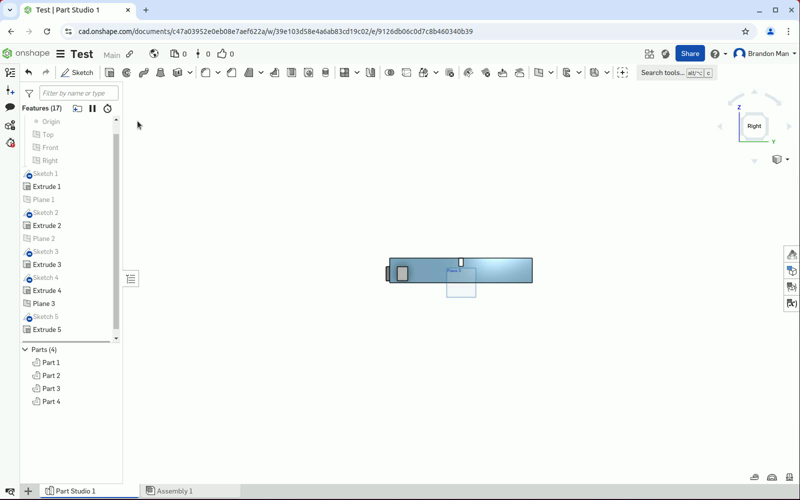
key(shift+h)
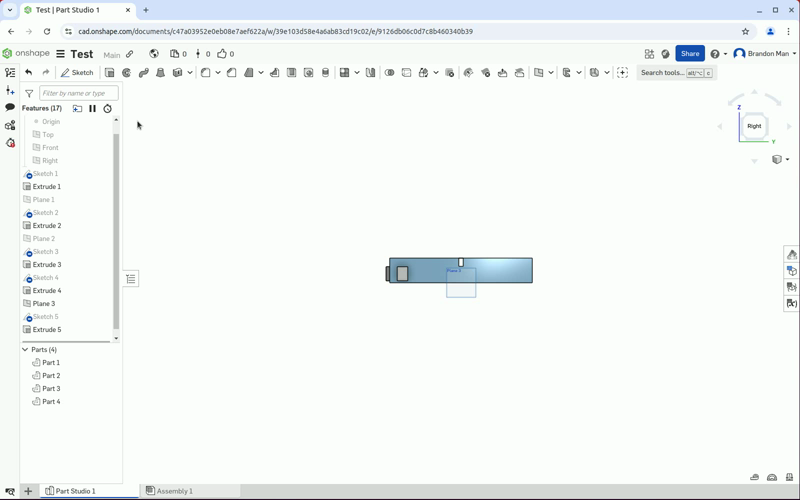
mouse_move(69, 176)
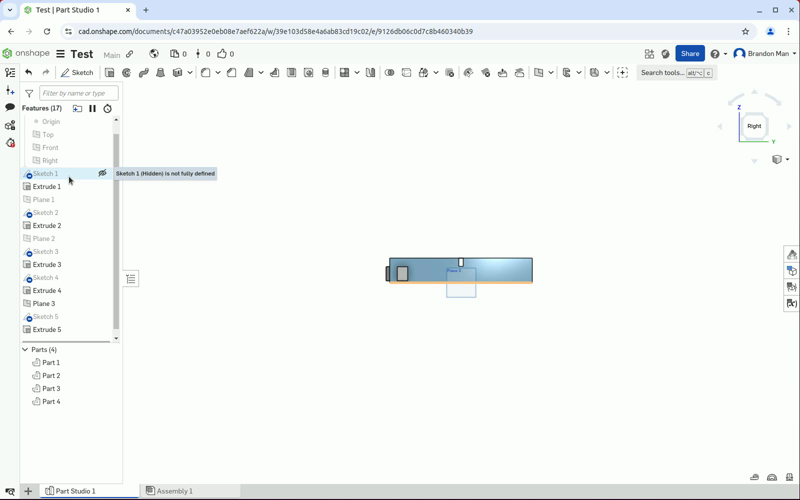
click(69, 176)
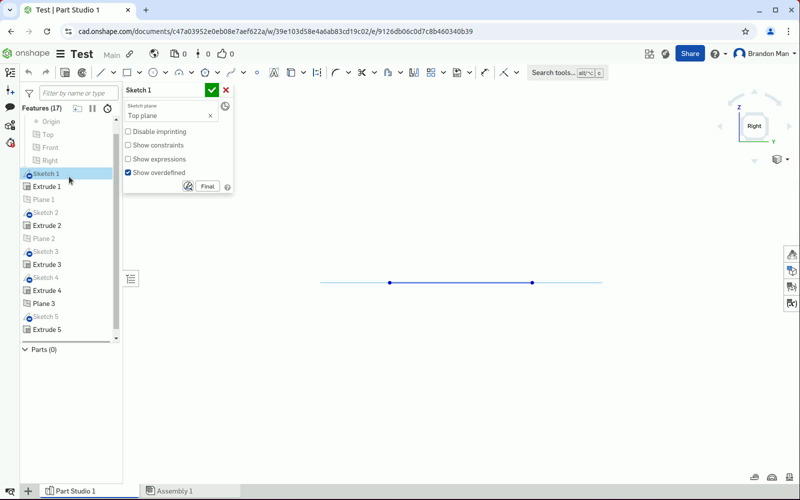
mouse_move(229, 92)
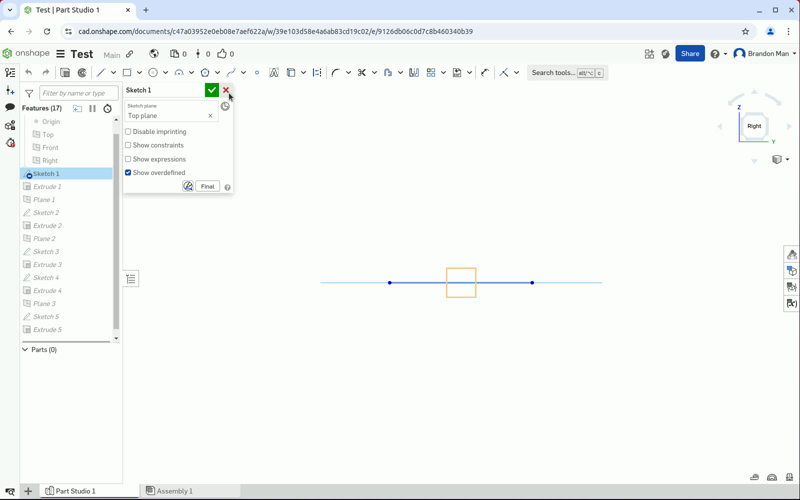
click(229, 92)
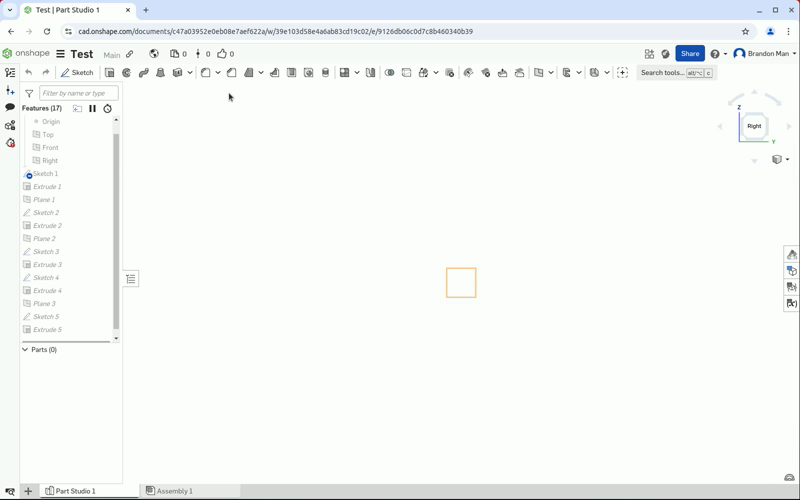
key(shift+s)
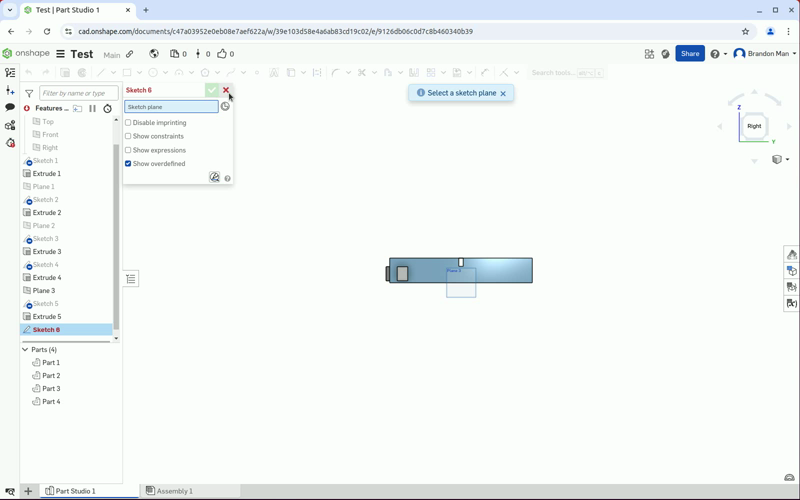
mouse_move(69, 293)
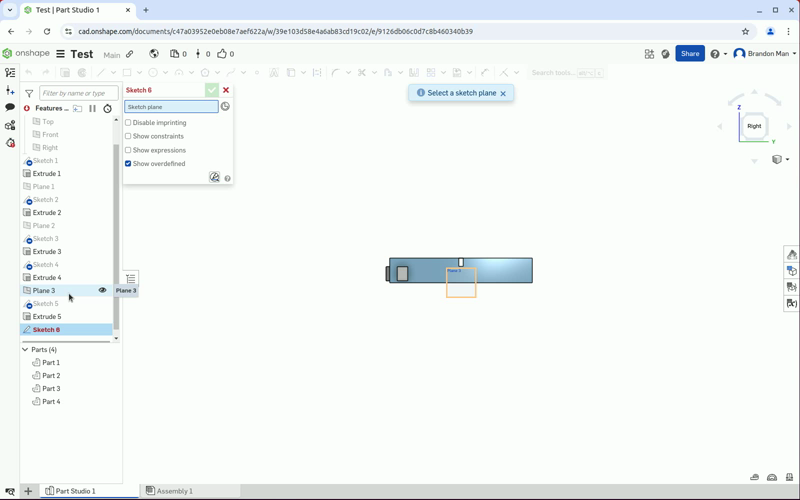
click(69, 293)
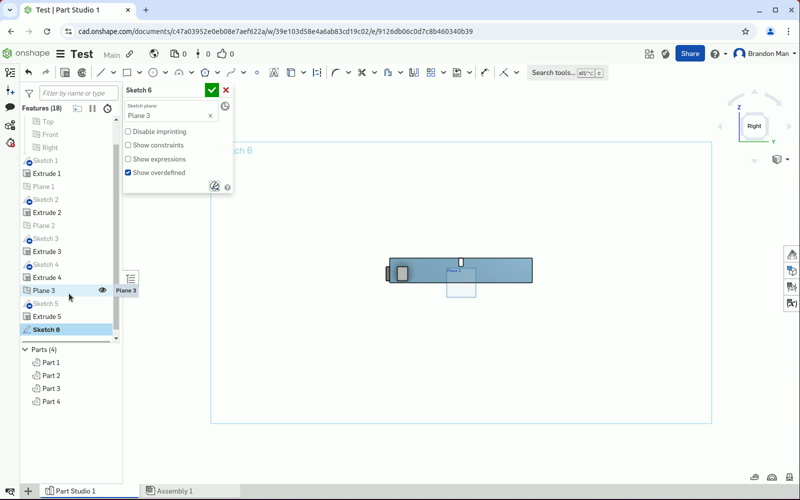
mouse_move(73, 352)
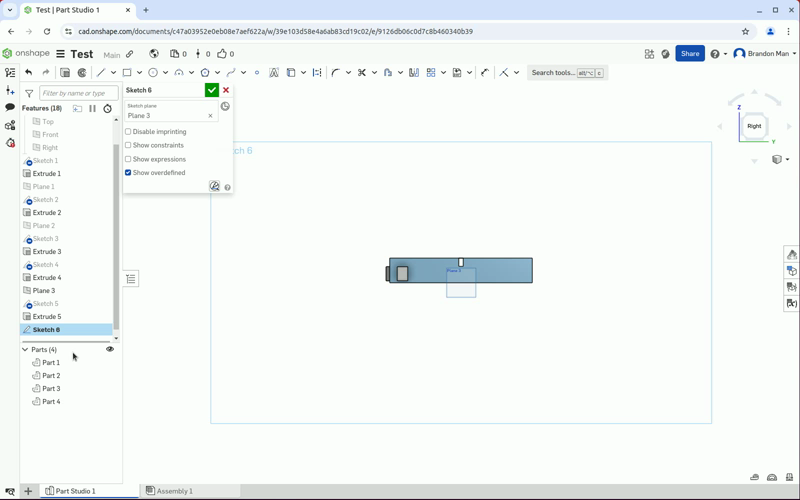
key(y)
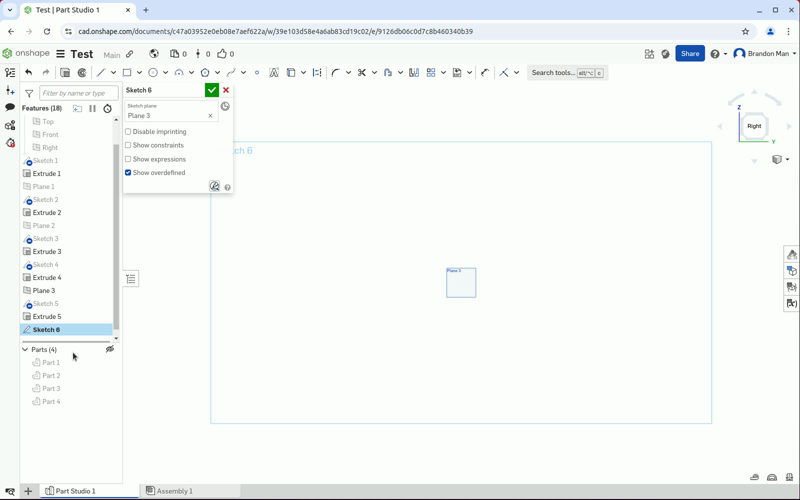
key(l)
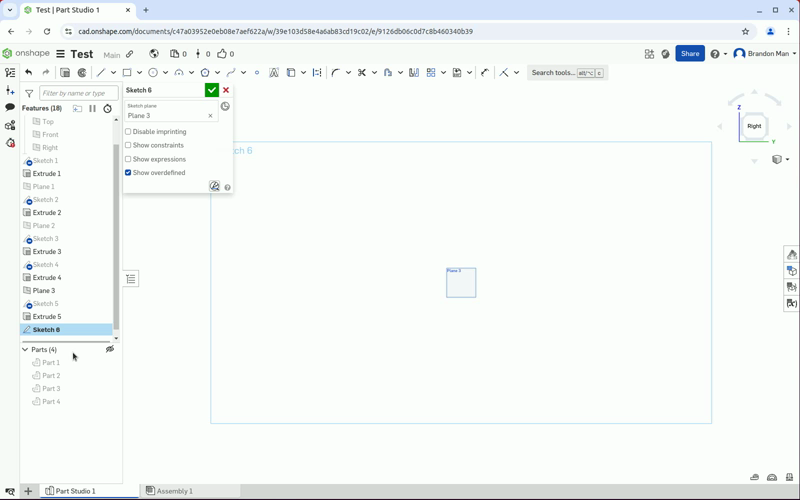
key_down(shift)
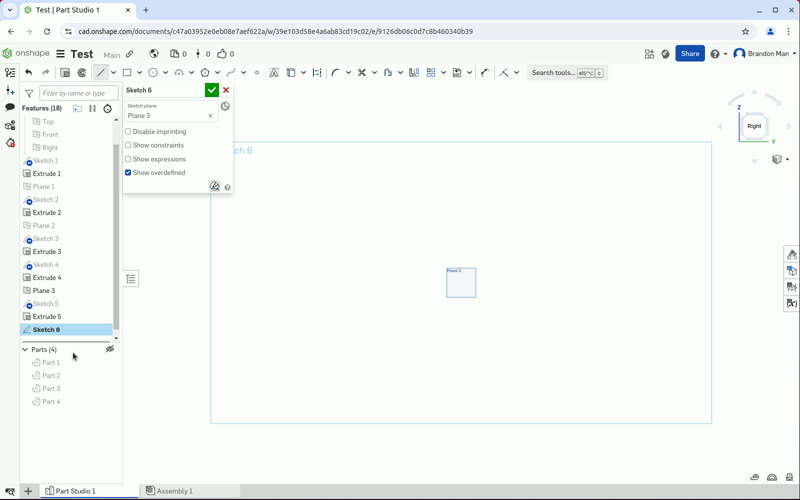
mouse_move(456, 280)
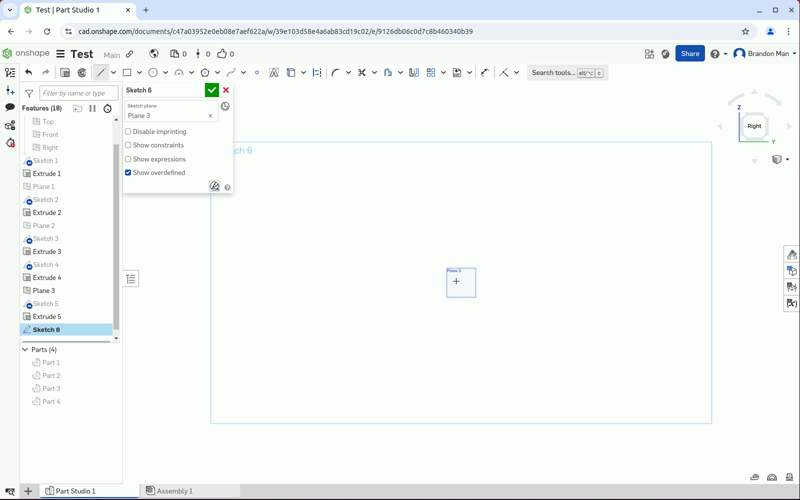
click(456, 280)
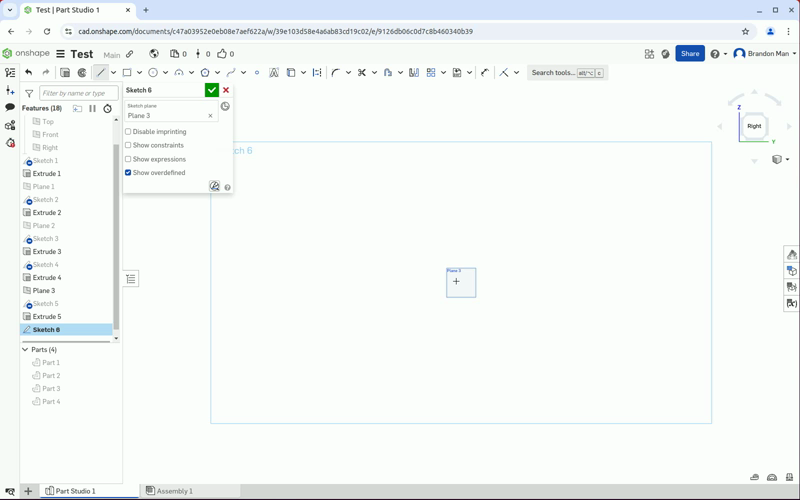
key_up(shift)
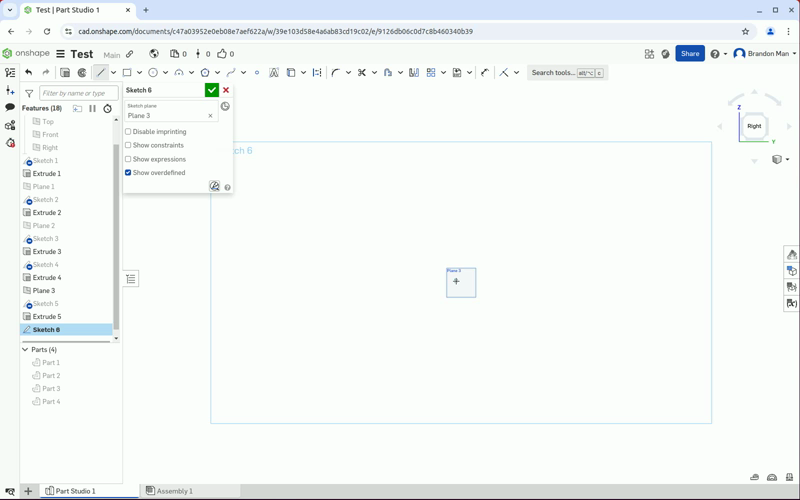
key_down(shift)
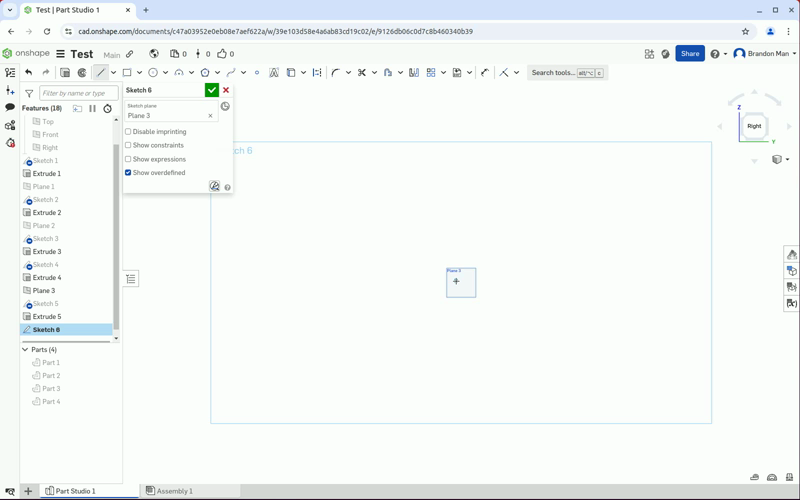
mouse_move(486, 280)
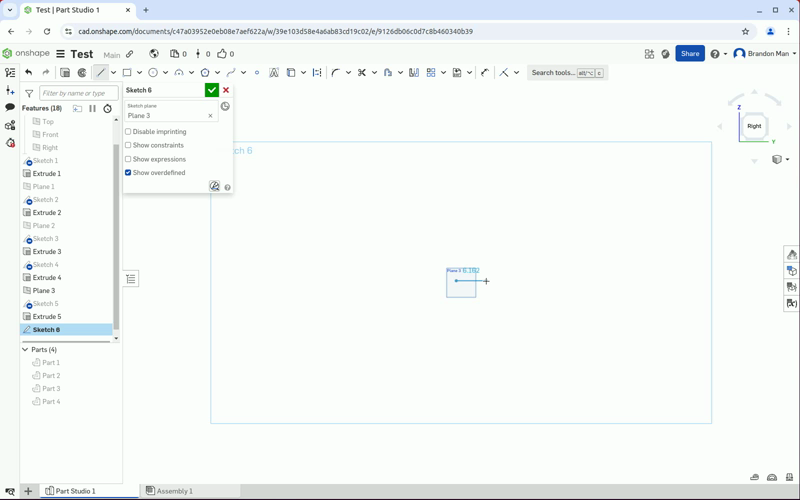
mouse_move(466, 280)
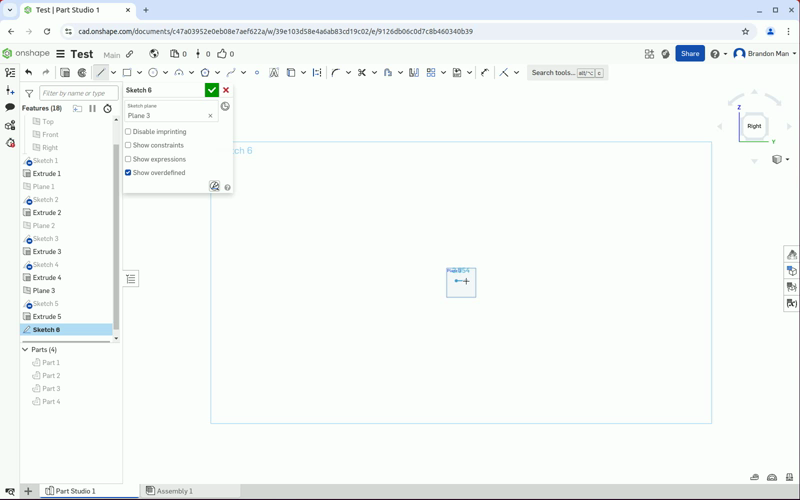
click(466, 280)
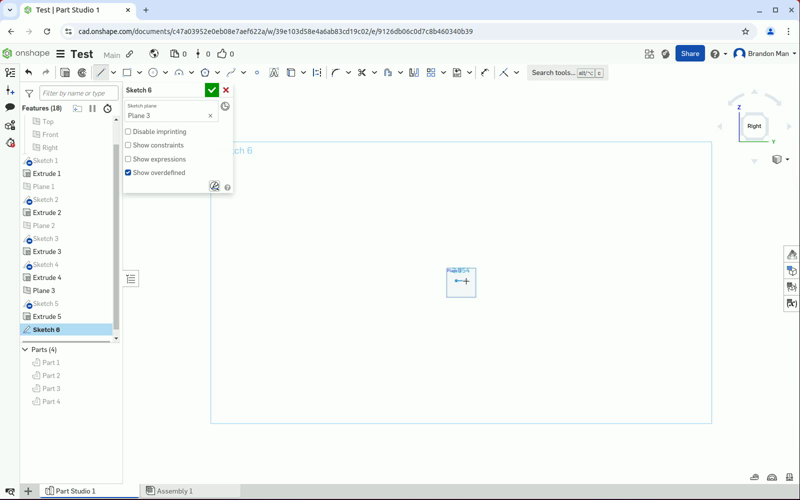
key_up(shift)
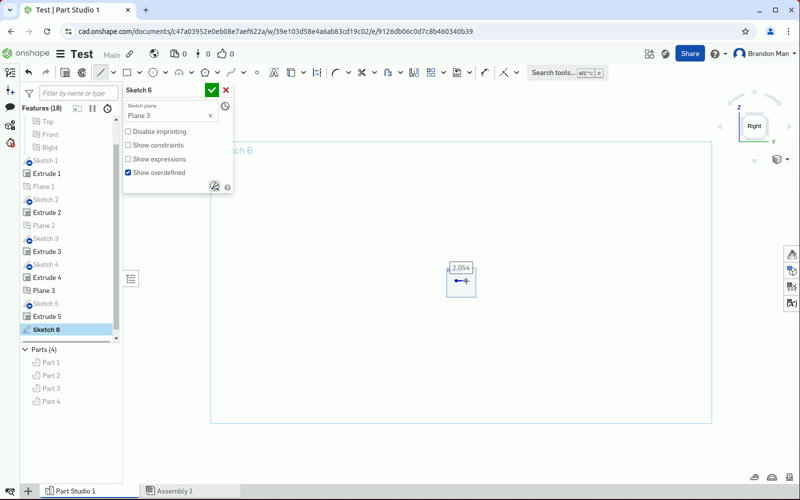
key_down(shift)
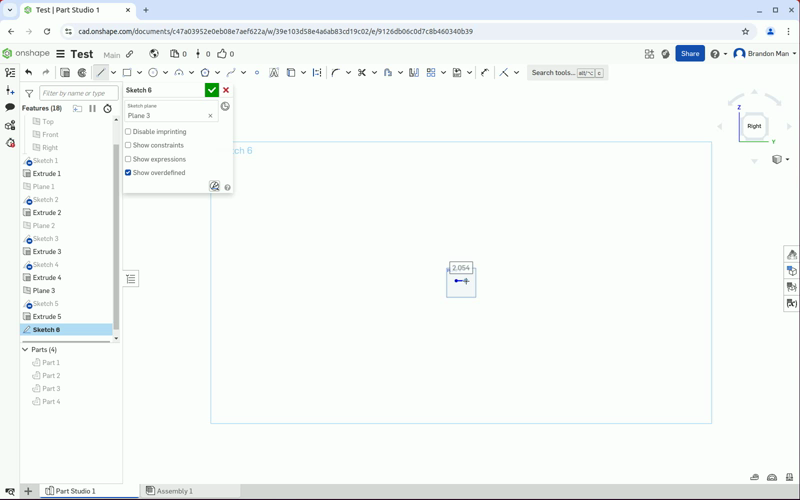
mouse_move(496, 280)
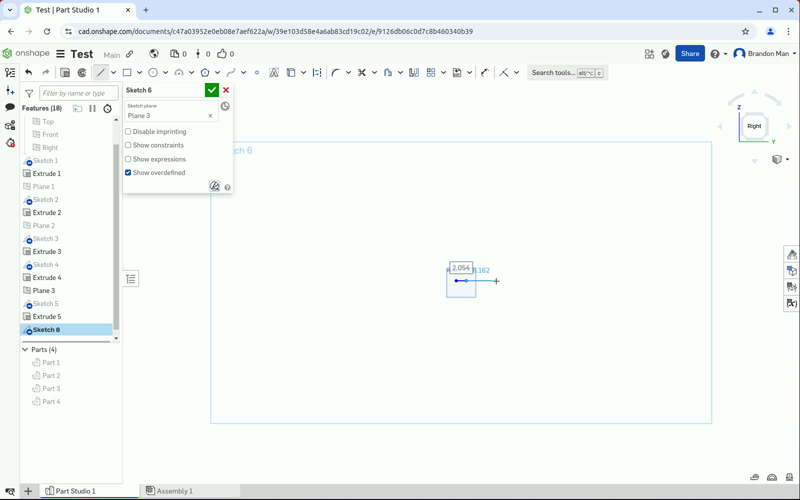
mouse_move(466, 266)
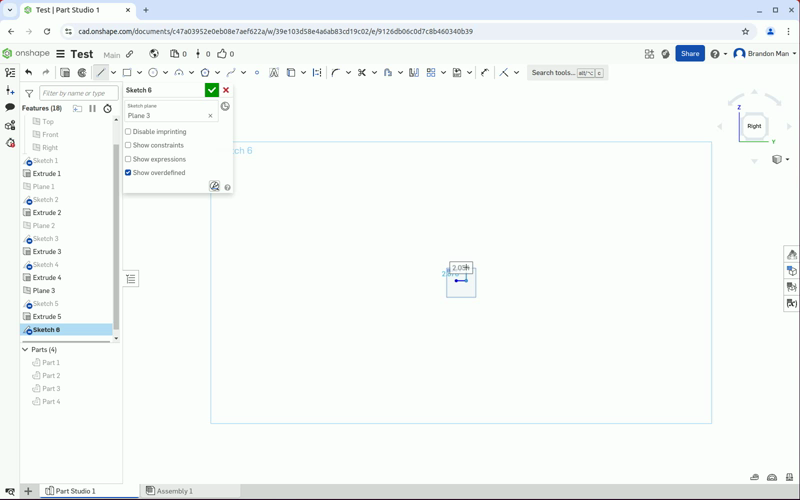
click(466, 266)
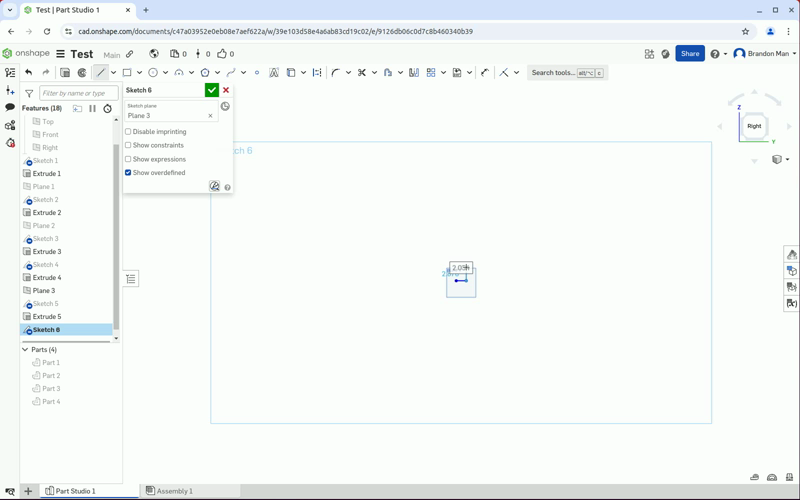
key_up(shift)
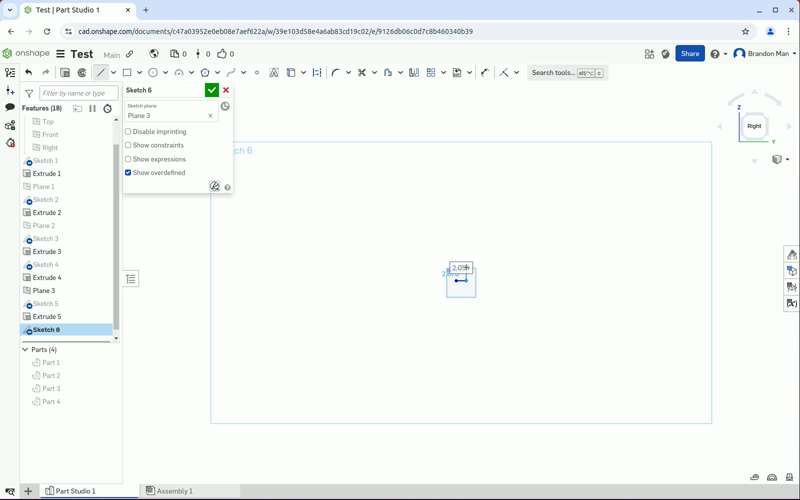
key_down(shift)
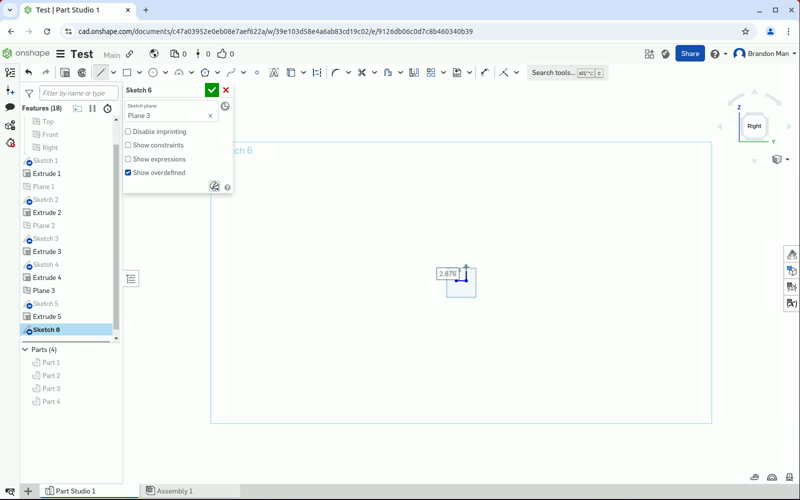
mouse_move(496, 266)
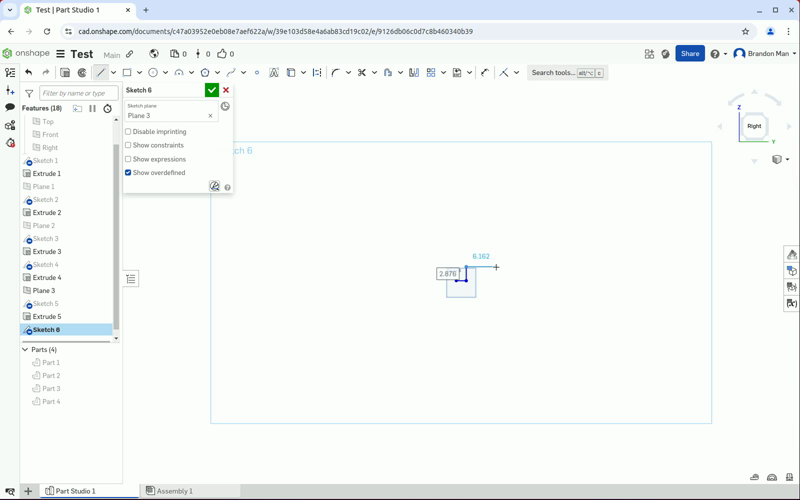
mouse_move(456, 266)
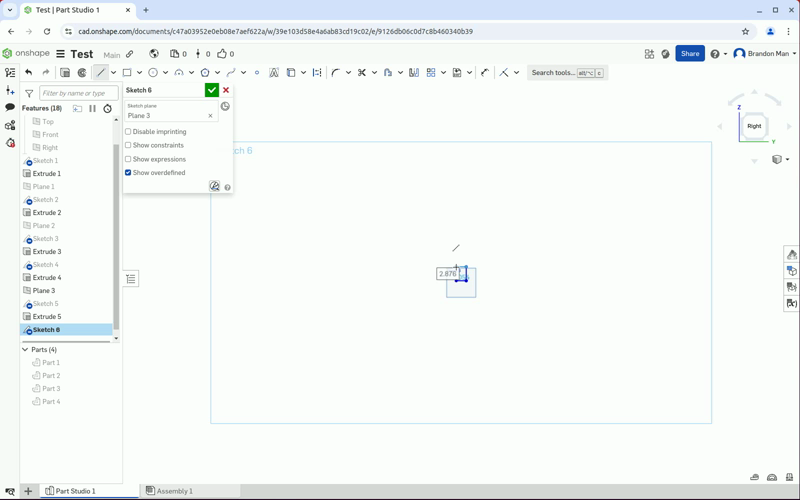
click(456, 266)
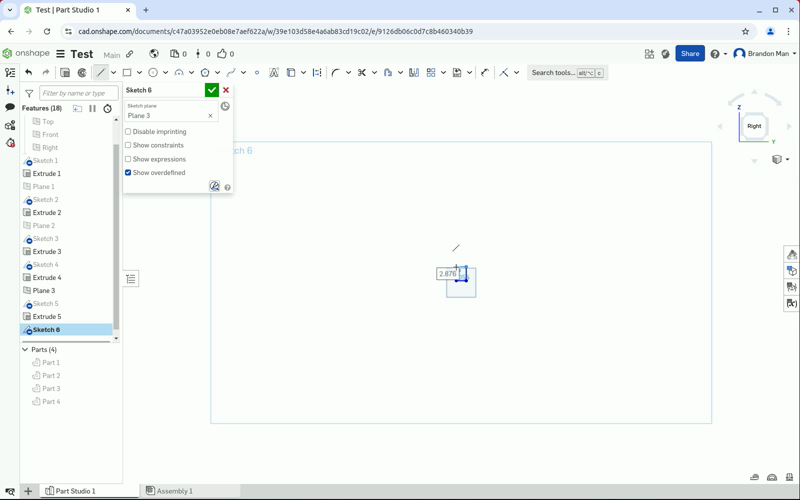
key_up(shift)
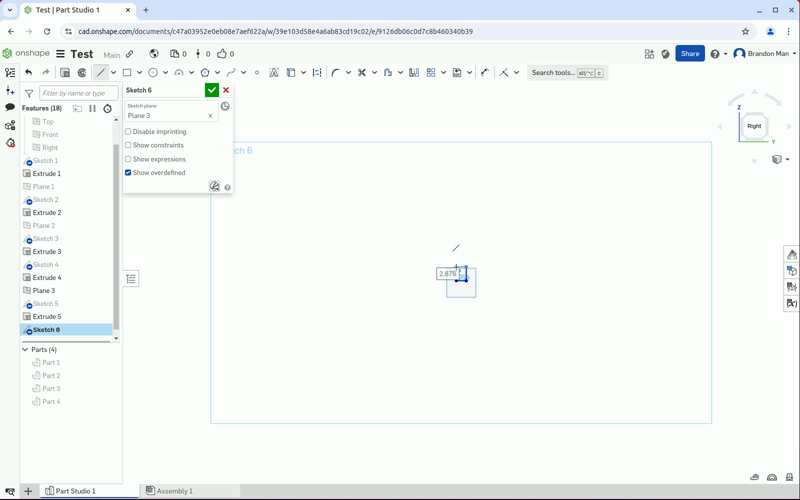
mouse_move(486, 266)
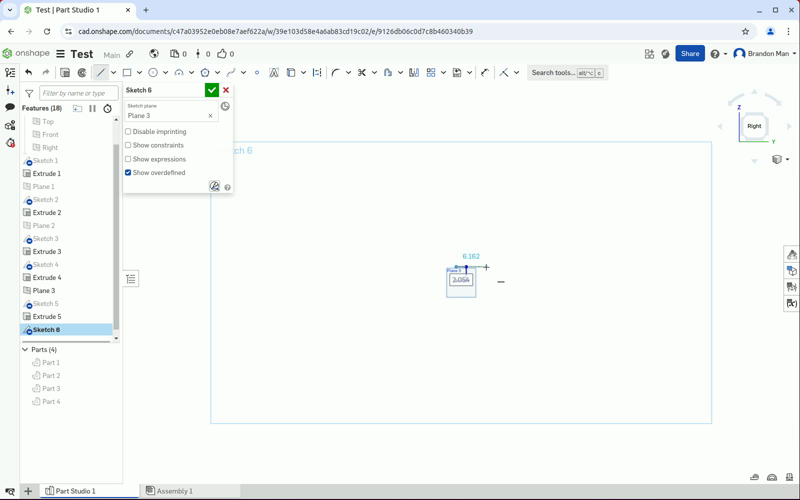
key_down(shift)
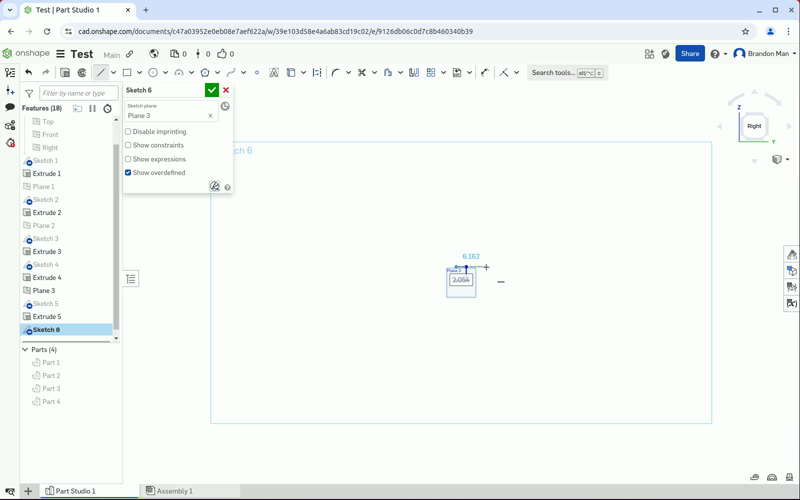
mouse_move(456, 280)
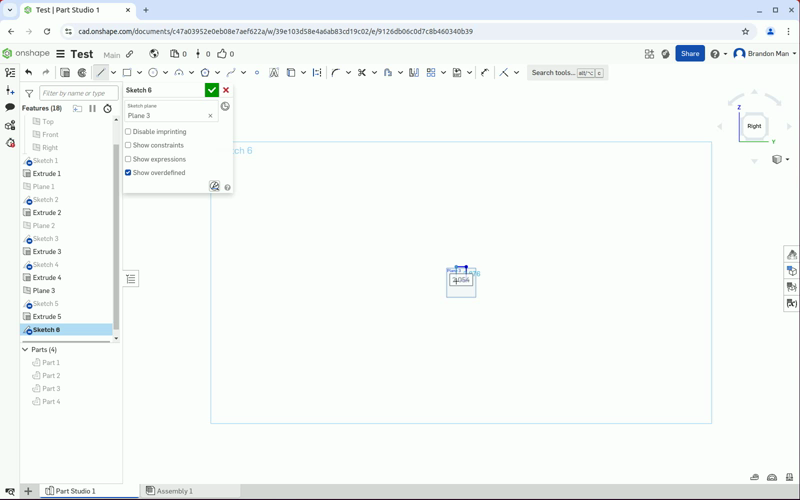
key_up(shift)
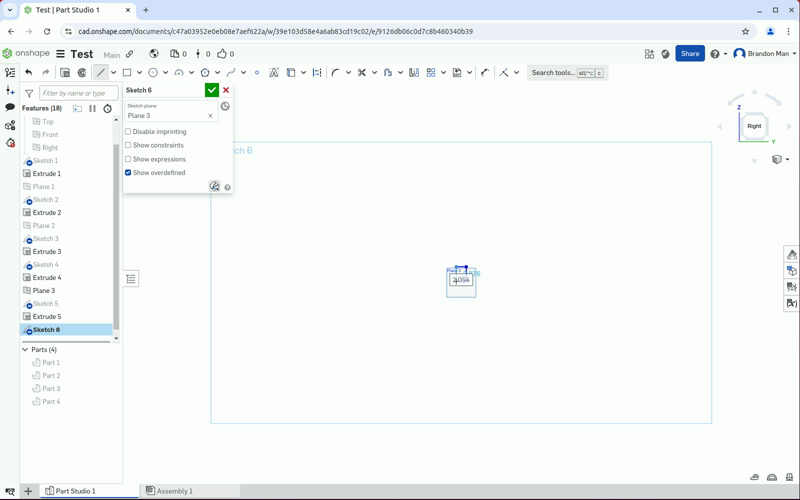
click(456, 280)
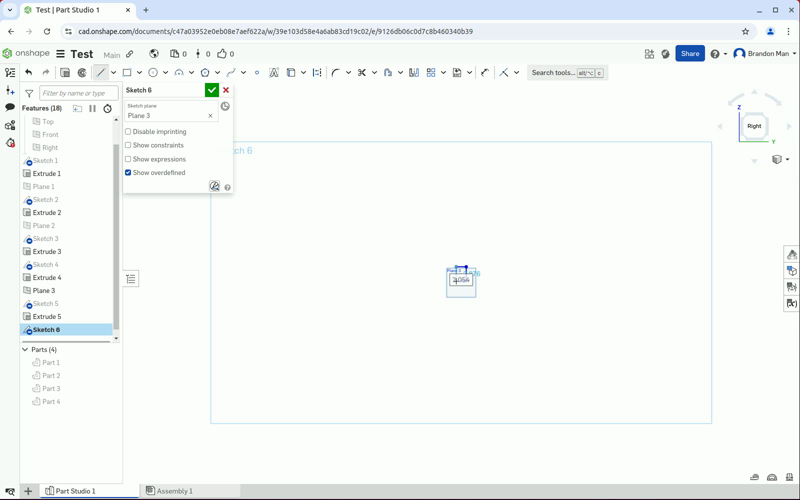
key(esc)
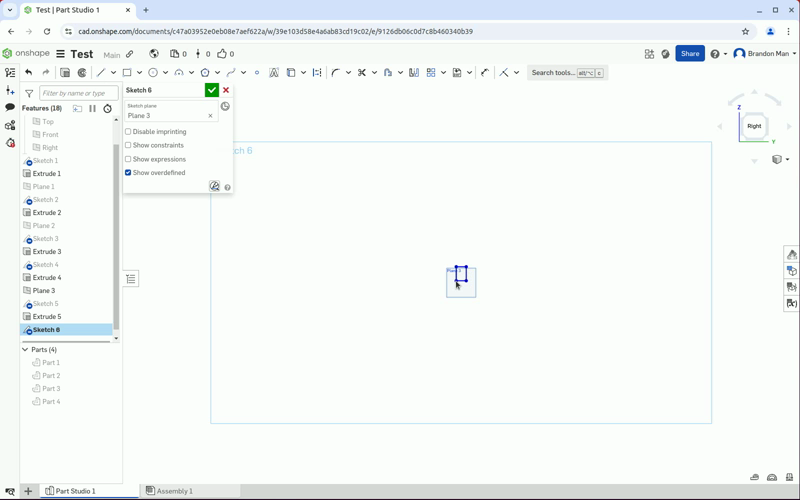
mouse_move(462, 270)
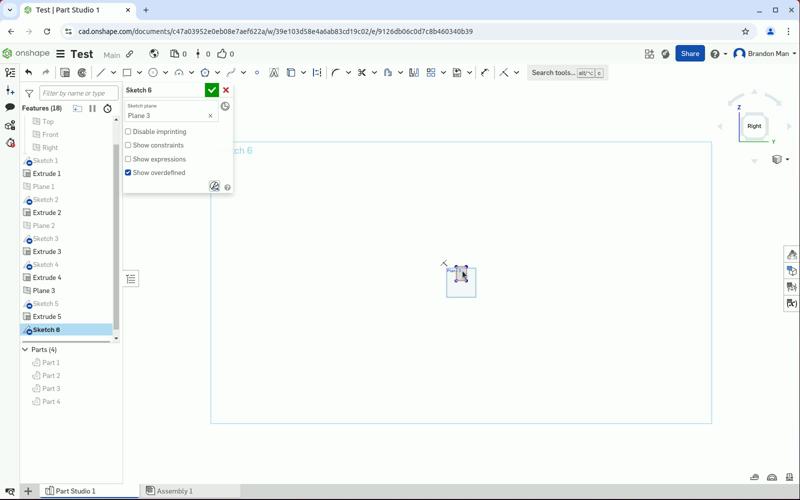
scroll(6)
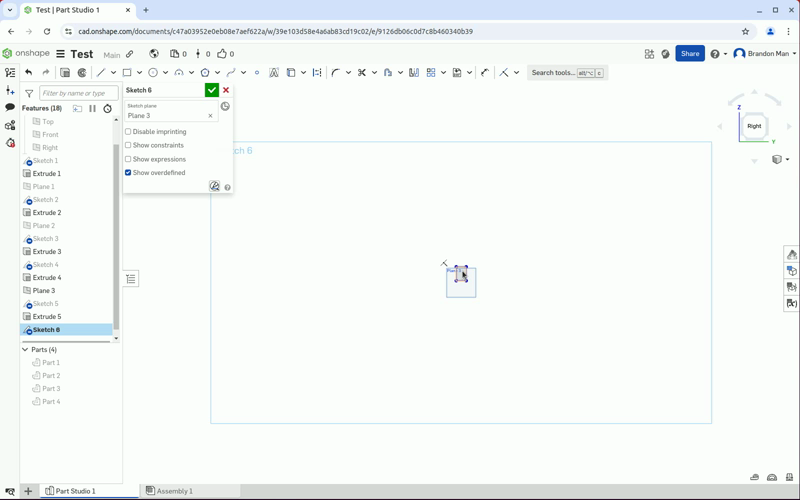
scroll(6)
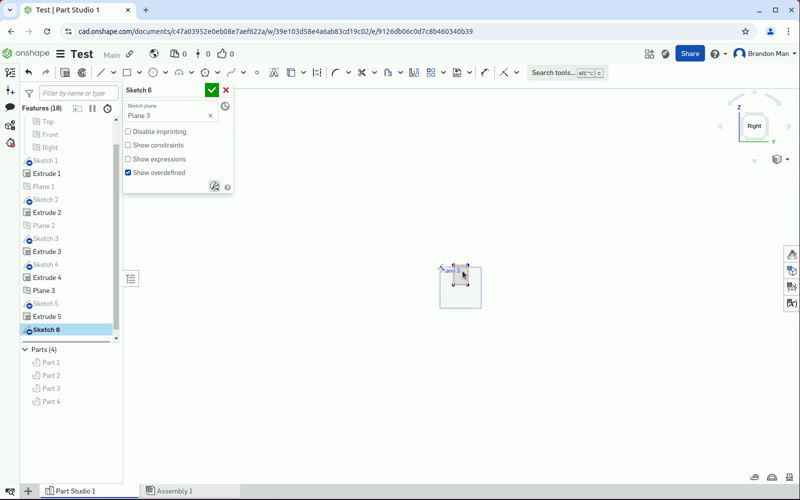
scroll(6)
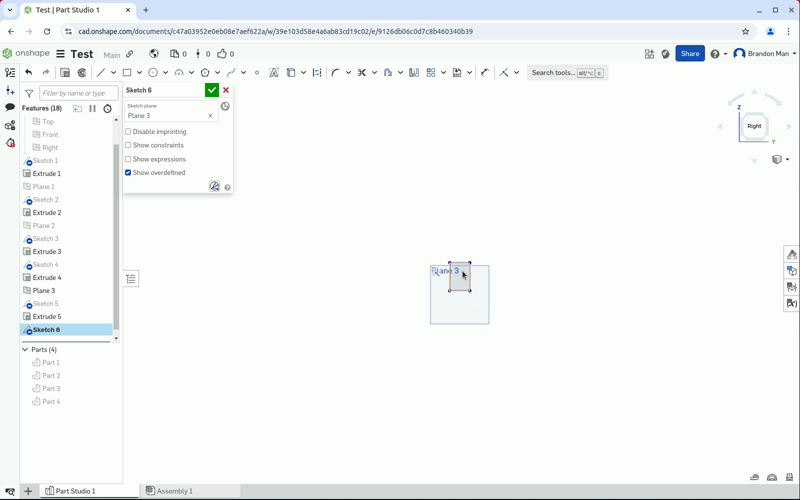
scroll(6)
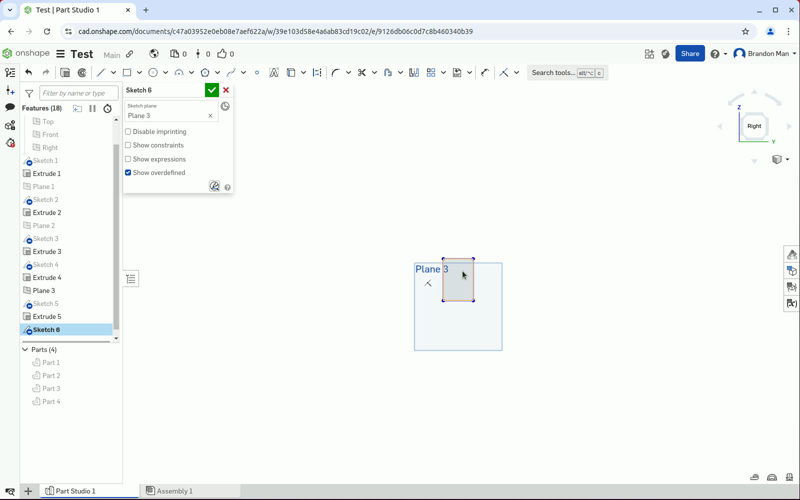
scroll(6)
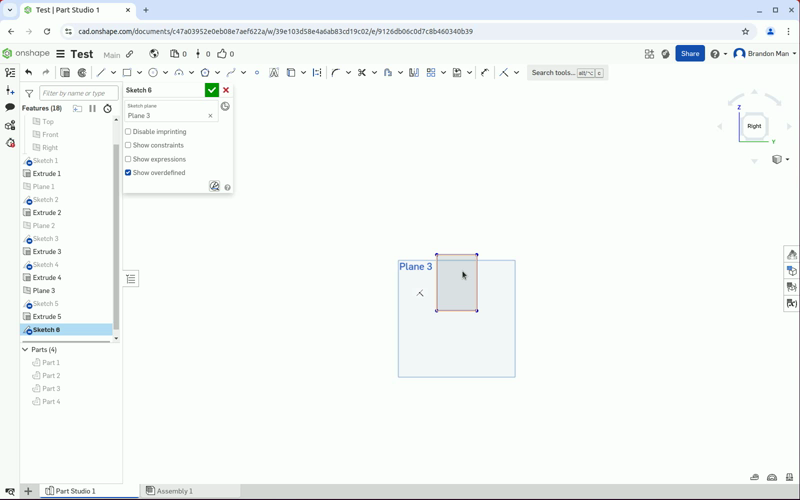
scroll(6)
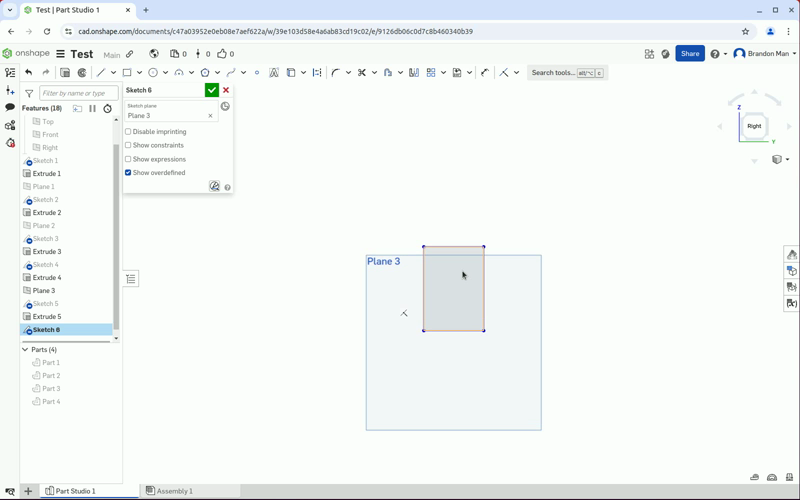
scroll(6)
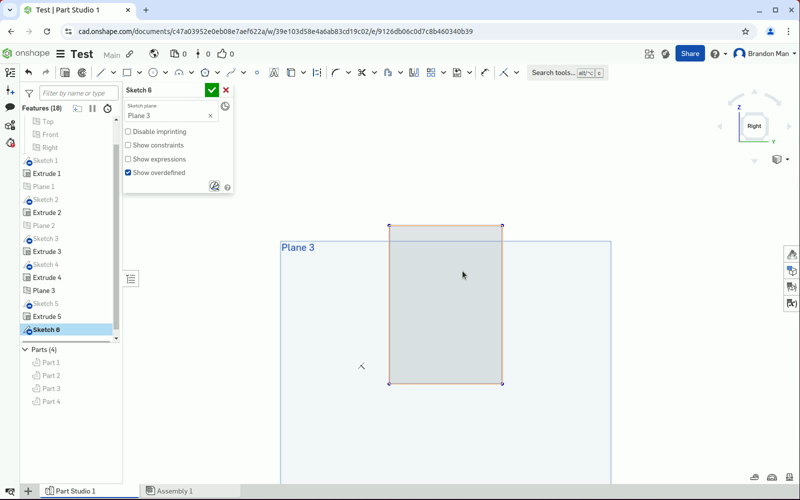
click(462, 270)
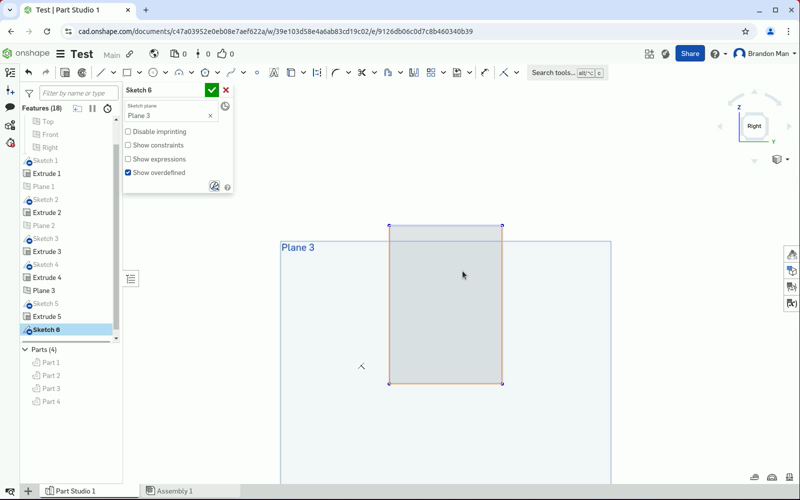
scroll(-6)
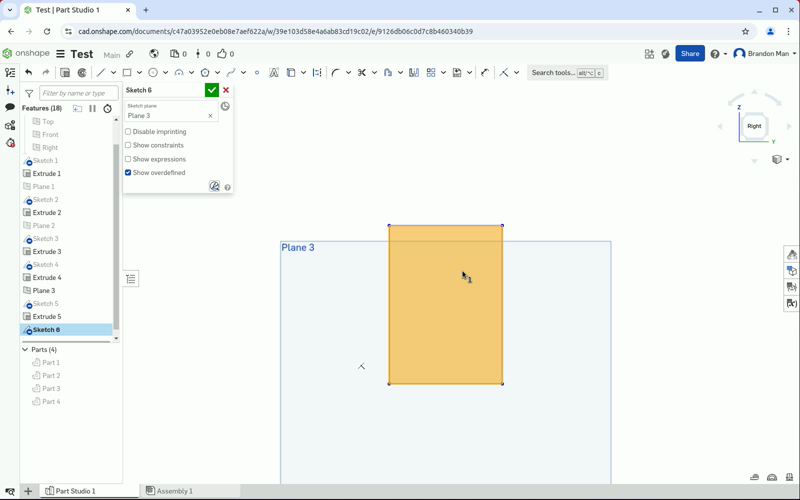
scroll(-6)
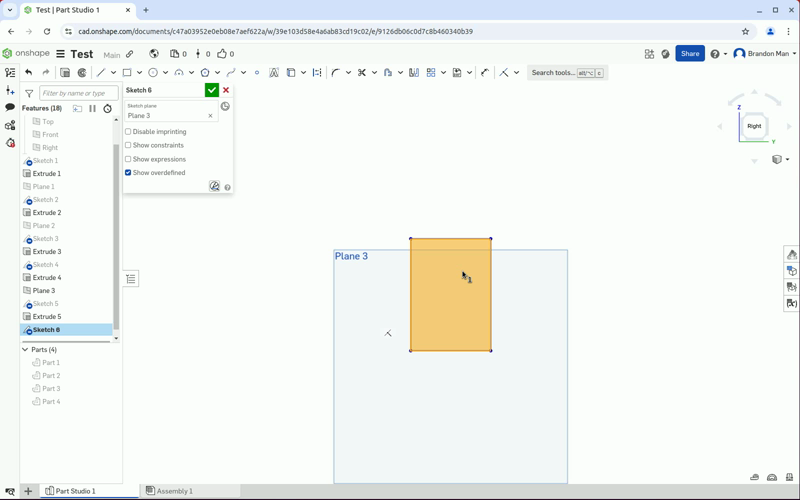
scroll(-6)
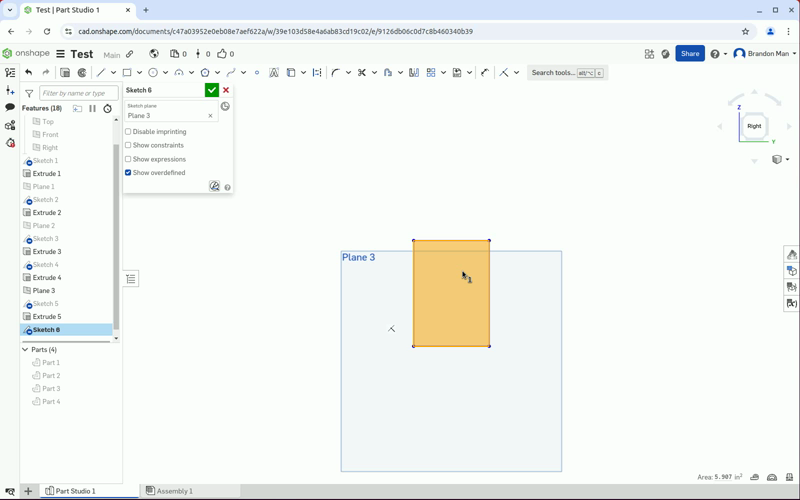
scroll(-6)
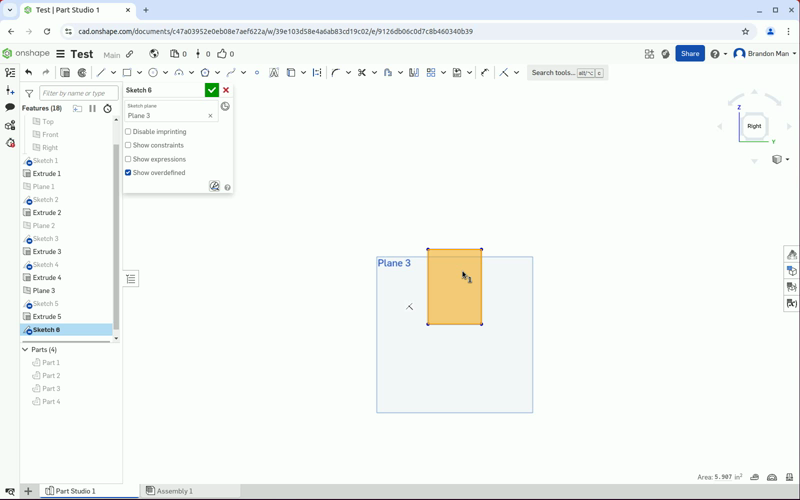
scroll(-6)
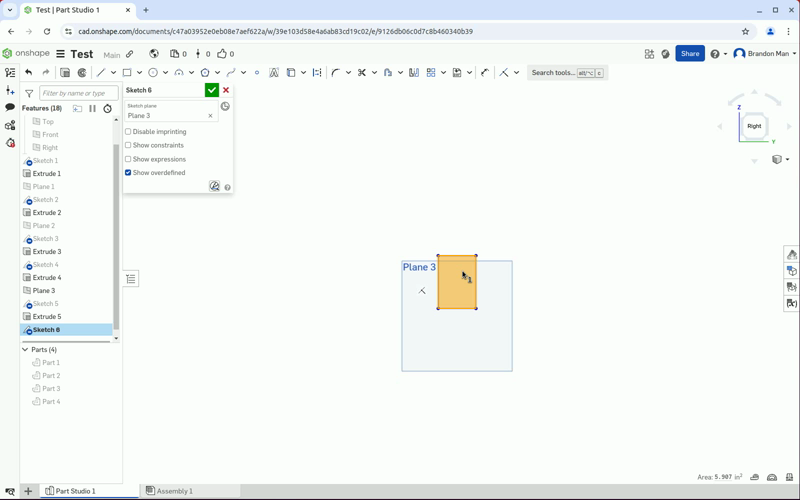
scroll(-6)
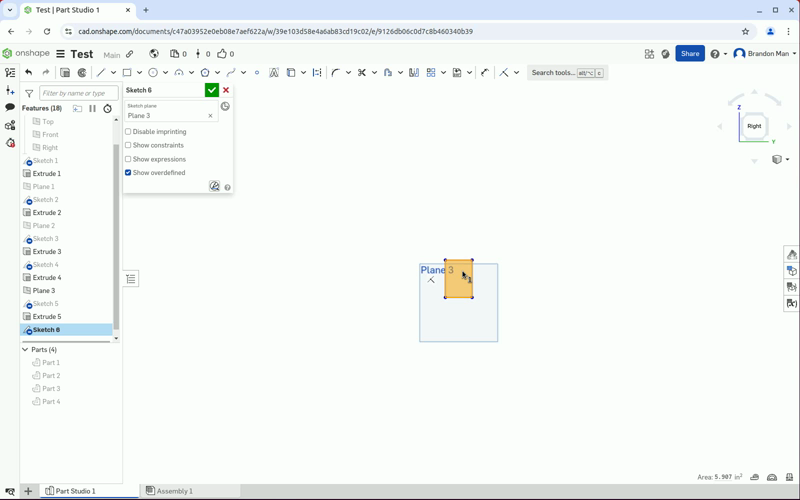
scroll(-6)
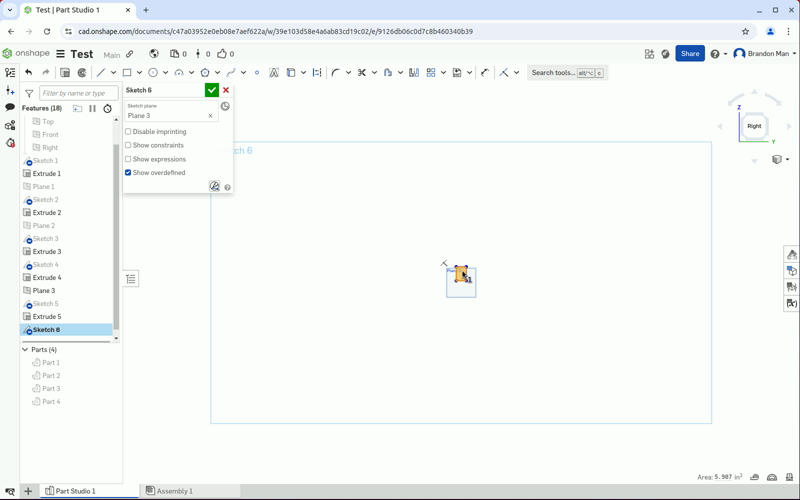
mouse_move(73, 352)
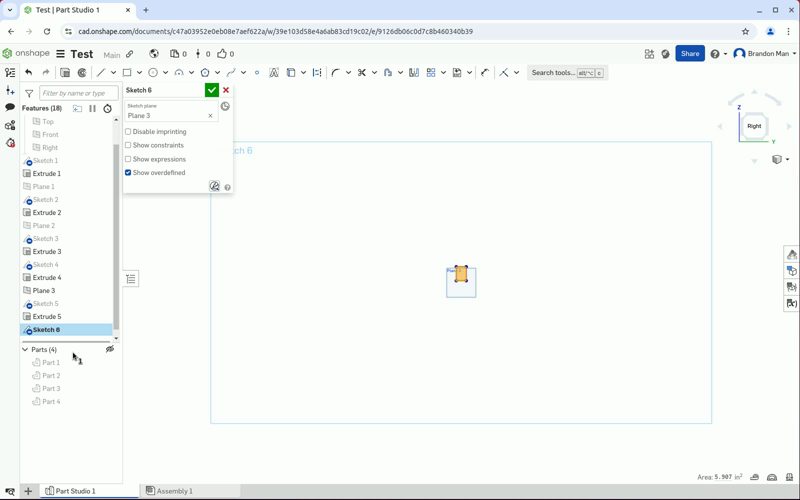
key(shift+y)
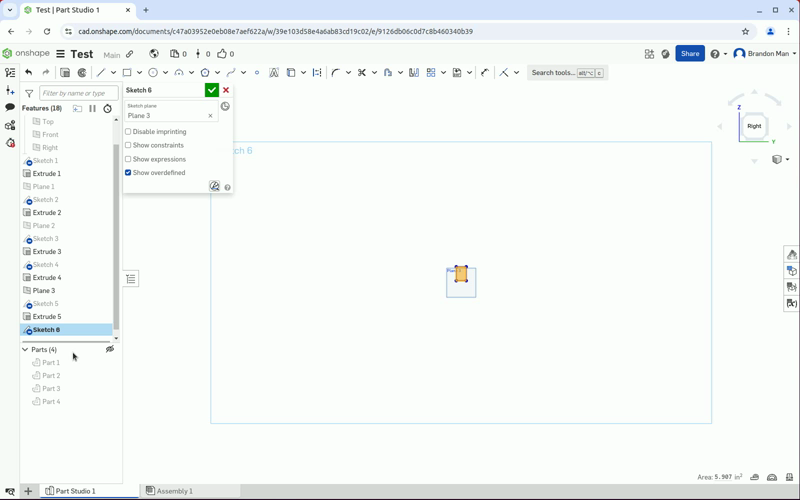
key(shift+e)
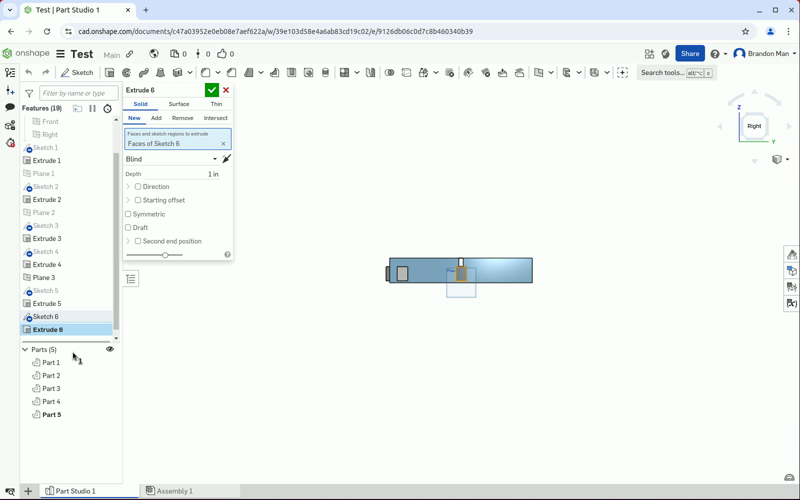
mouse_move(143, 106)
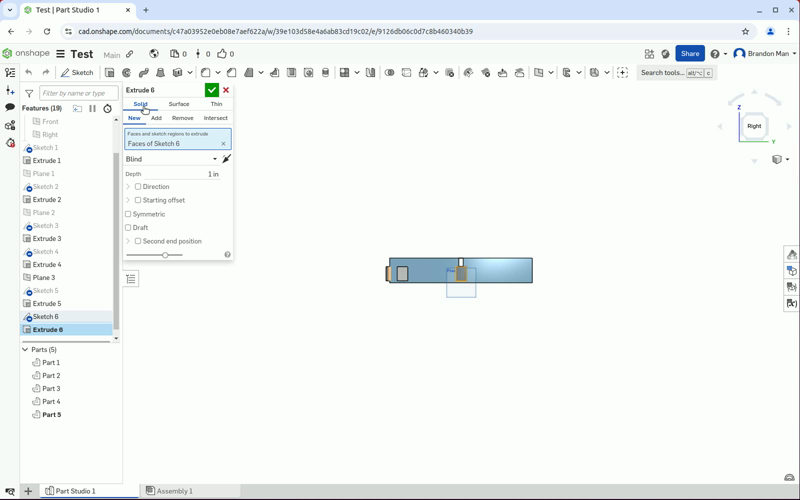
click(143, 106)
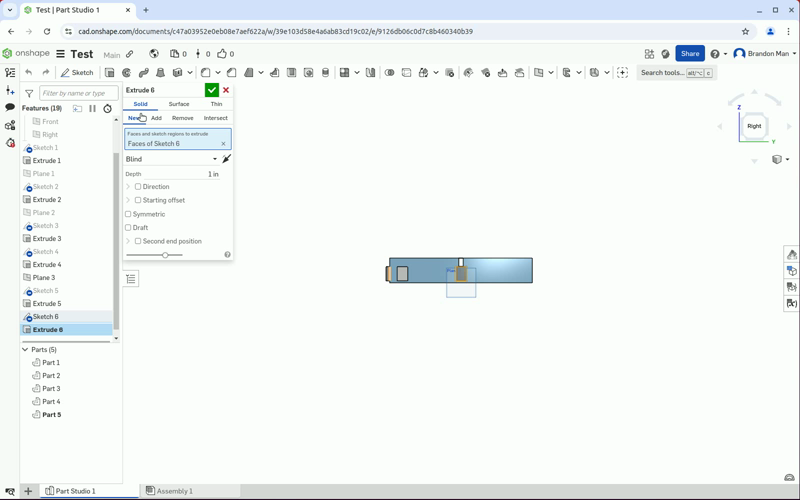
mouse_move(137, 120)
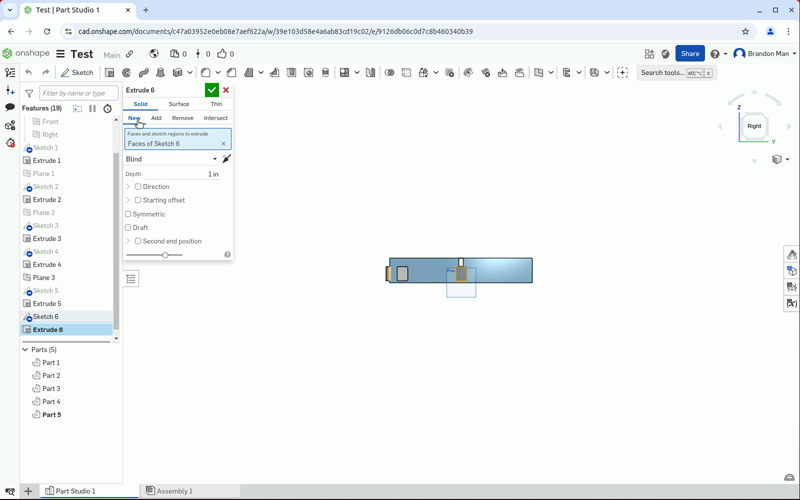
click(137, 120)
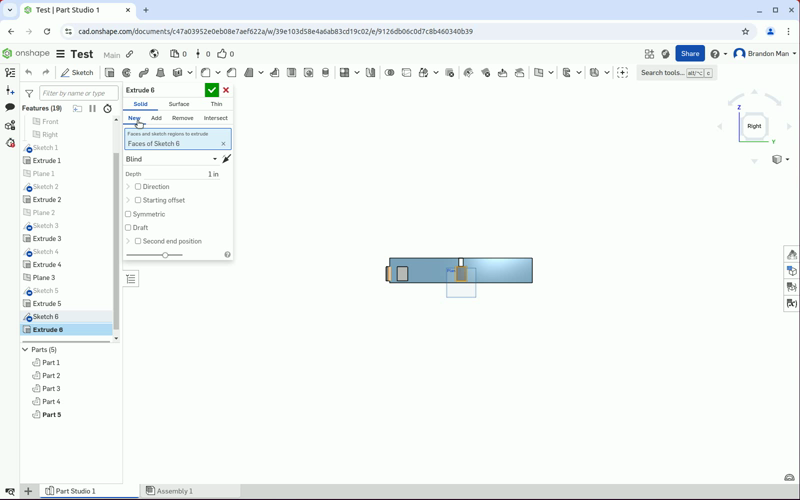
key(tab, 4)
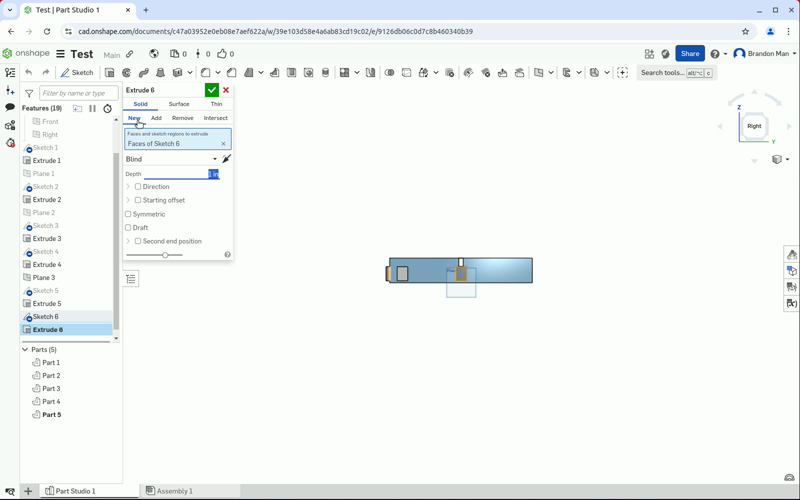
text(0.722)
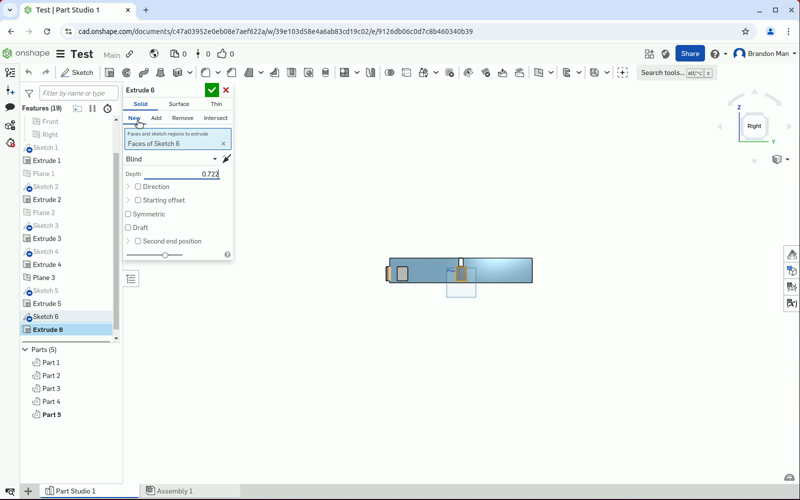
key(enter)
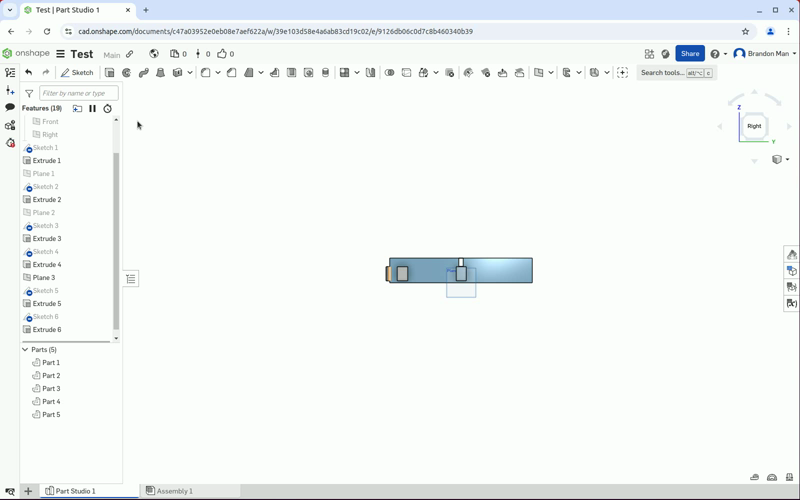
key(shift+h)
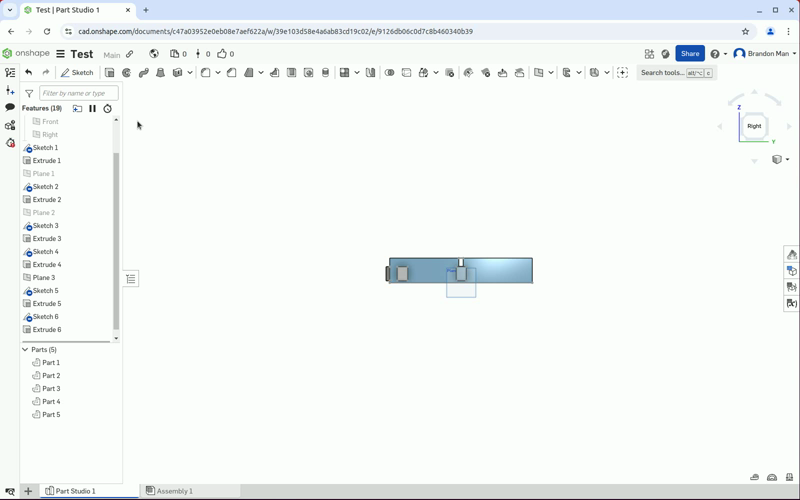
key(shift+h)
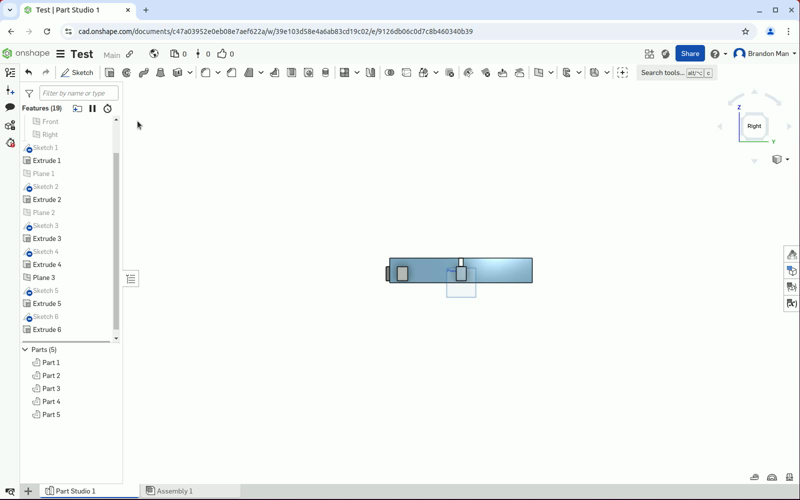
mouse_move(69, 150)
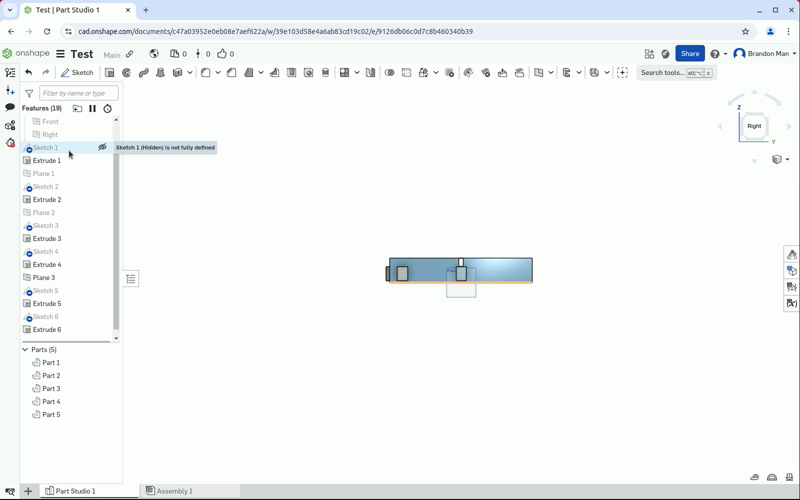
click(69, 150)
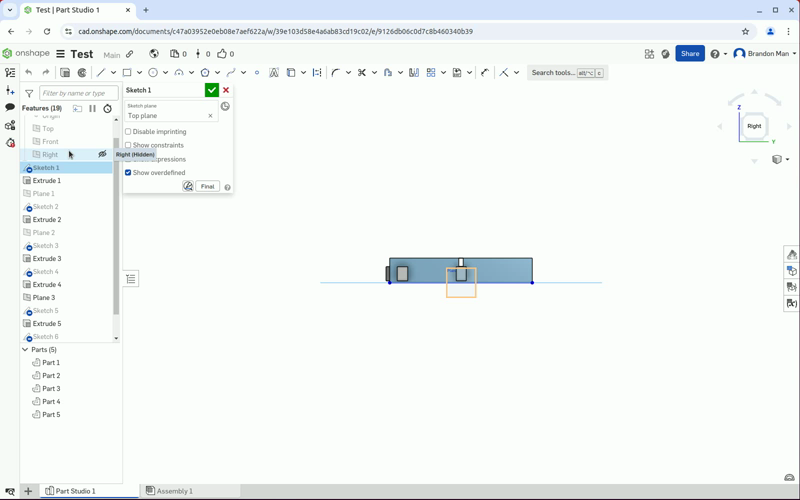
mouse_move(229, 92)
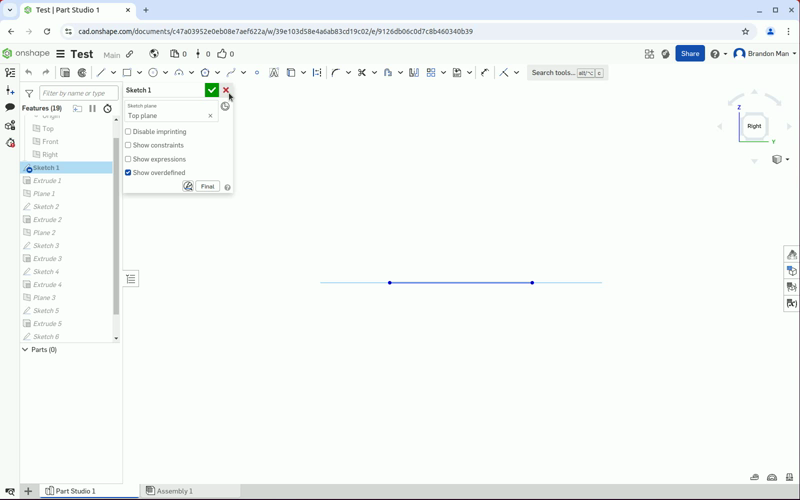
click(229, 92)
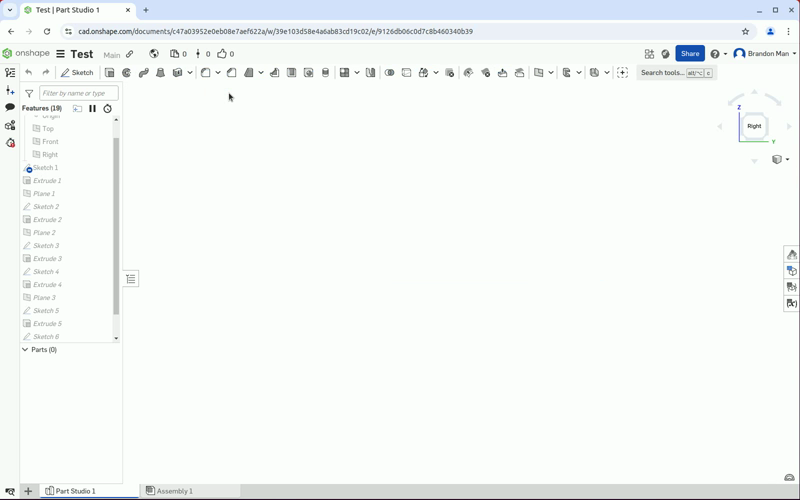
key(shift+s)
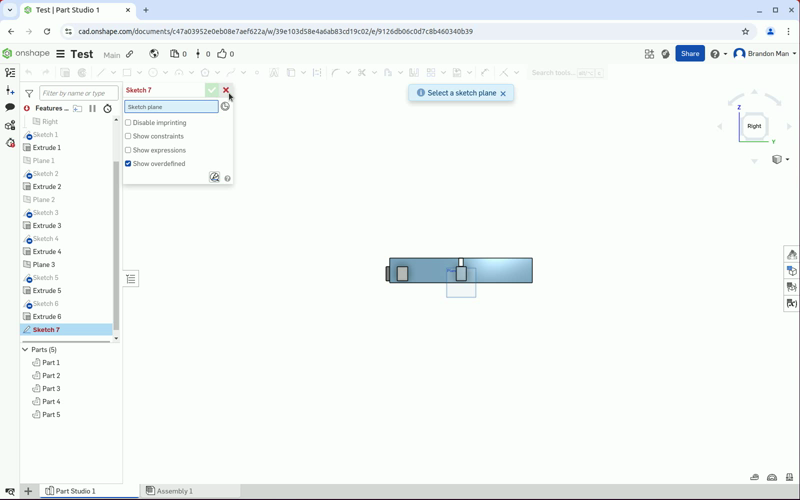
mouse_move(69, 267)
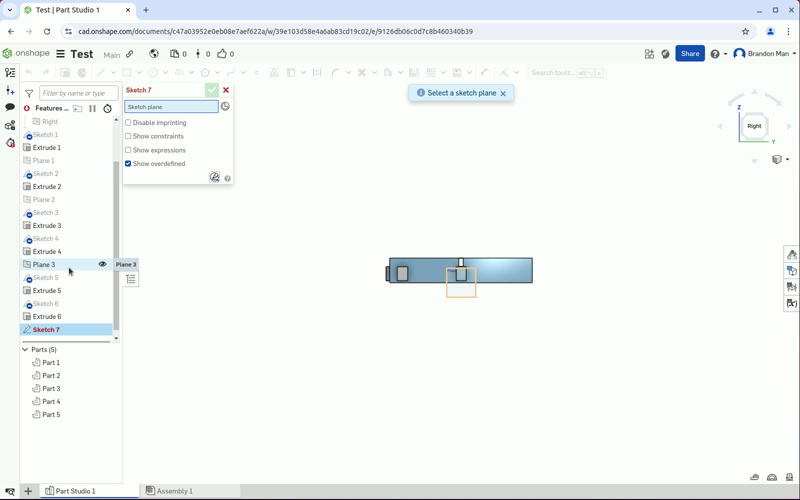
click(69, 267)
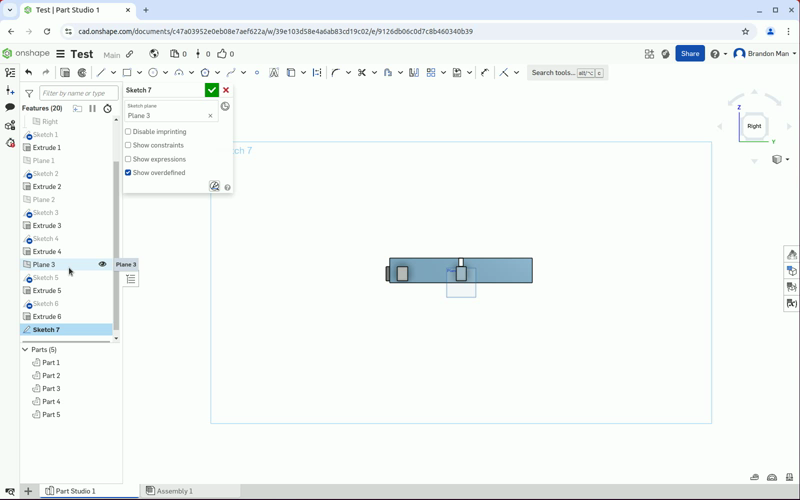
mouse_move(73, 352)
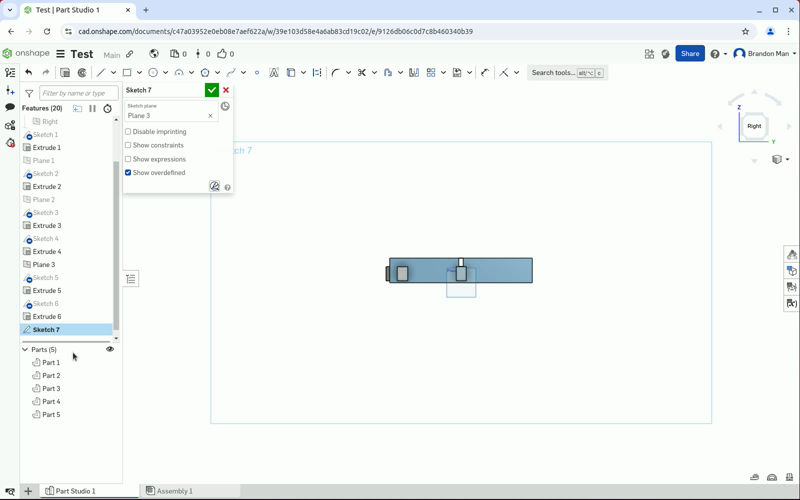
key(y)
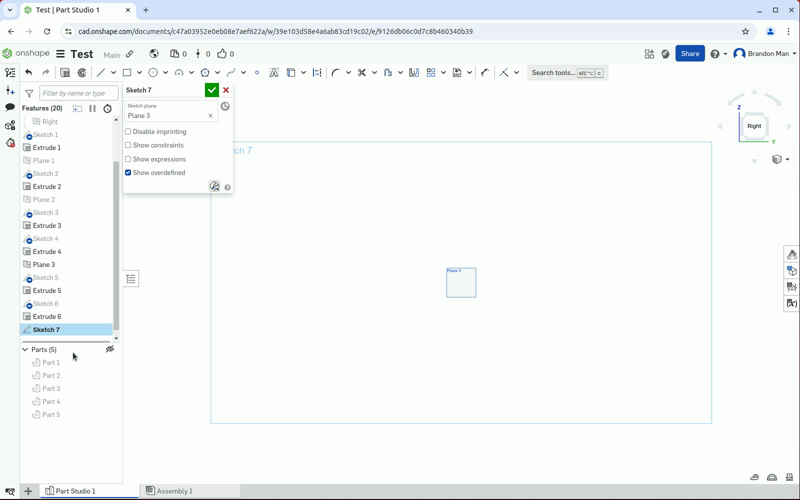
key(l)
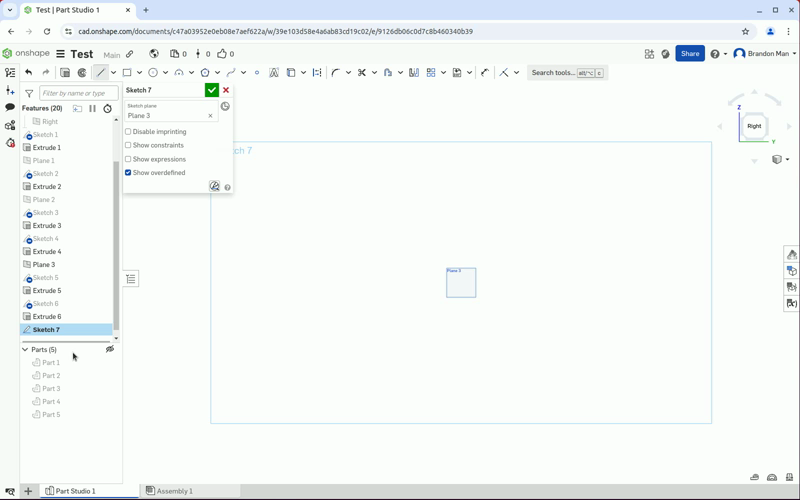
key_down(shift)
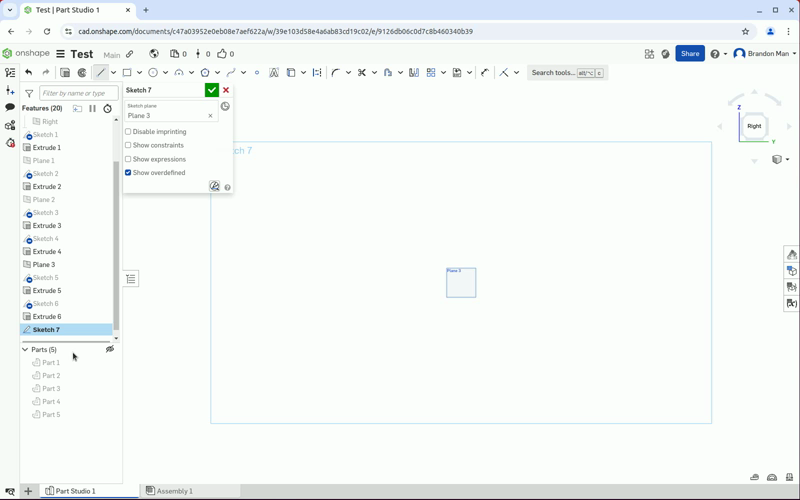
mouse_move(514, 280)
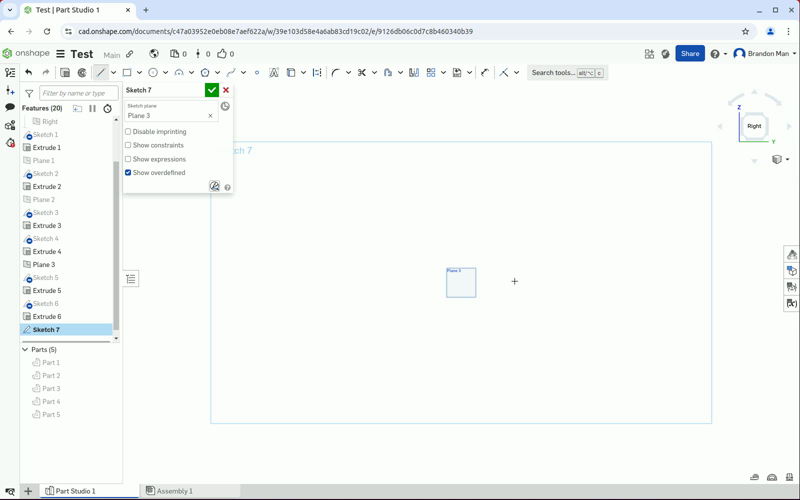
click(514, 280)
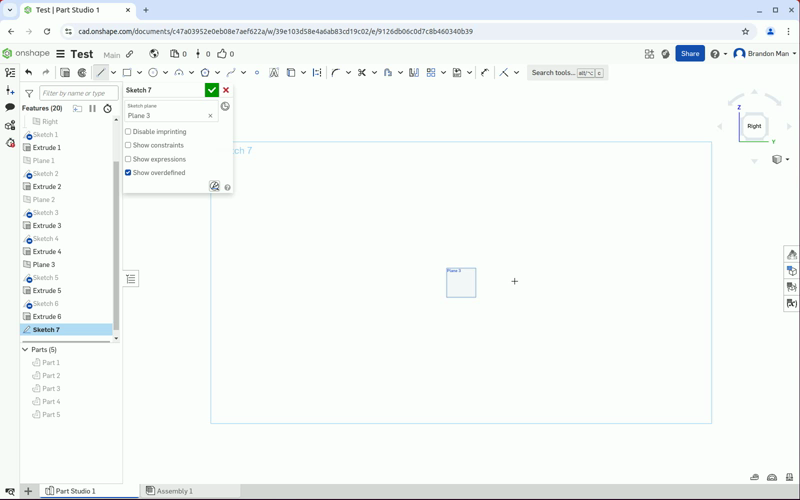
key_up(shift)
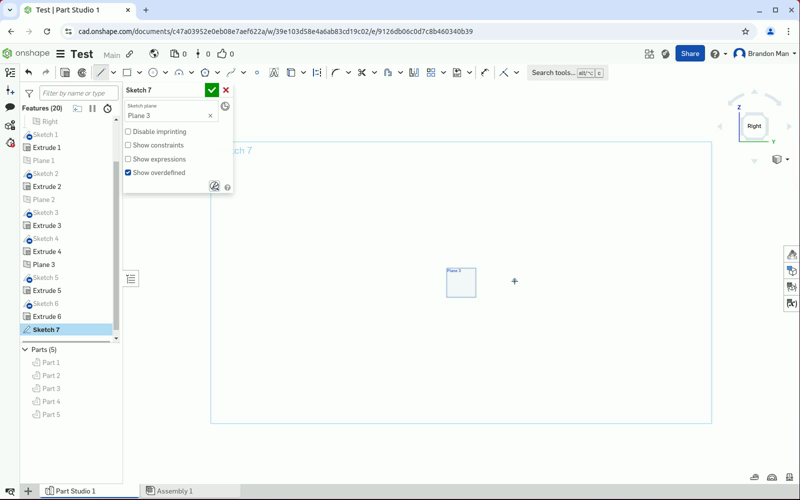
key_down(shift)
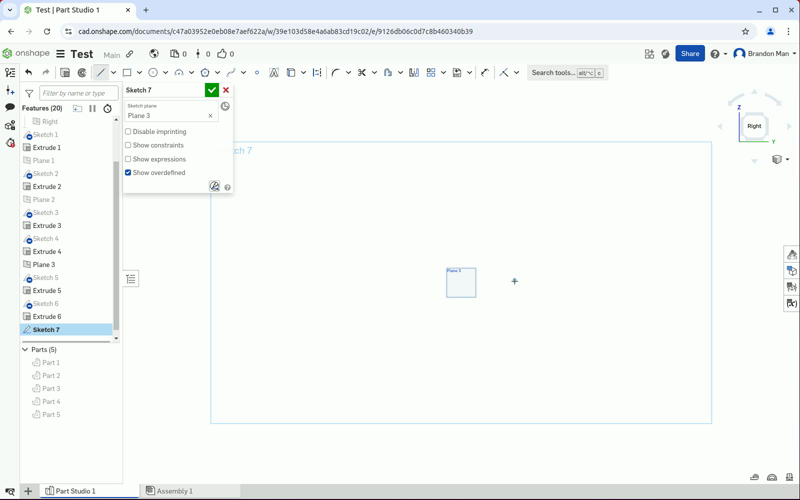
mouse_move(544, 280)
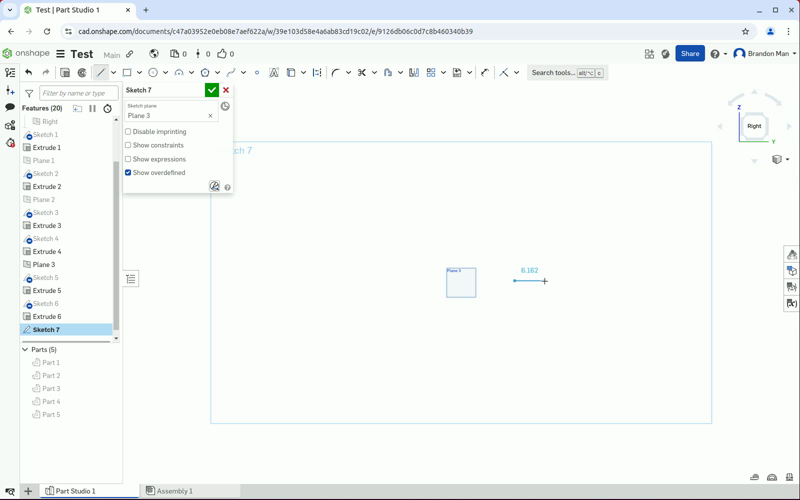
mouse_move(524, 280)
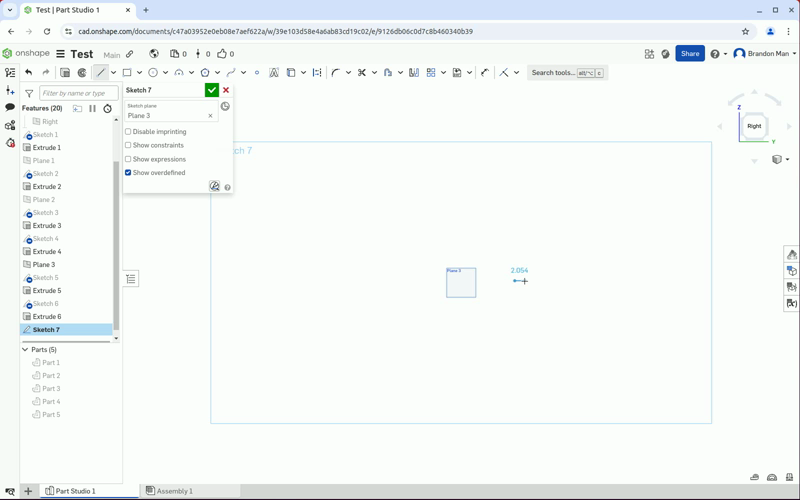
click(524, 280)
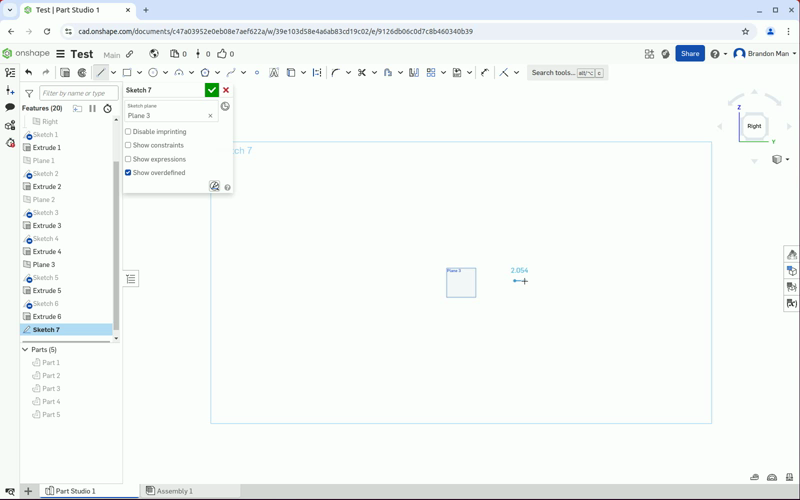
key_up(shift)
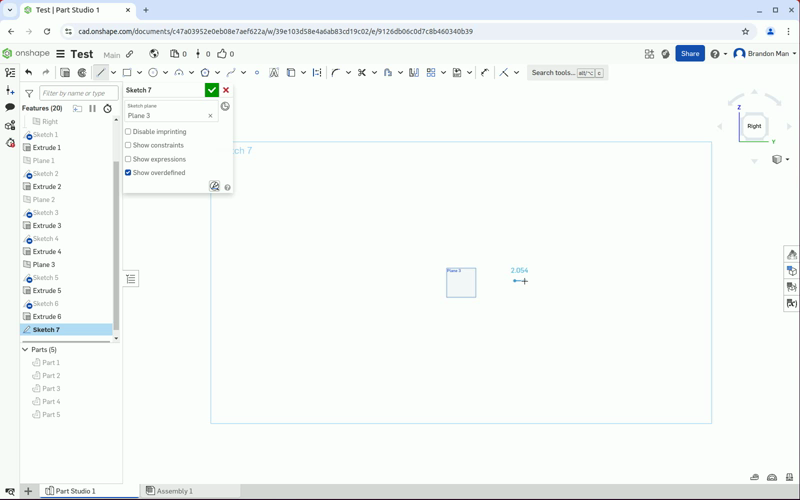
key_down(shift)
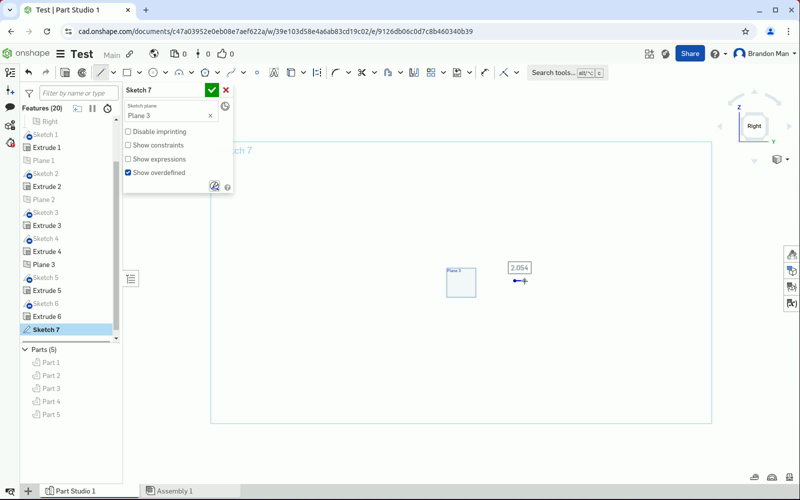
mouse_move(554, 280)
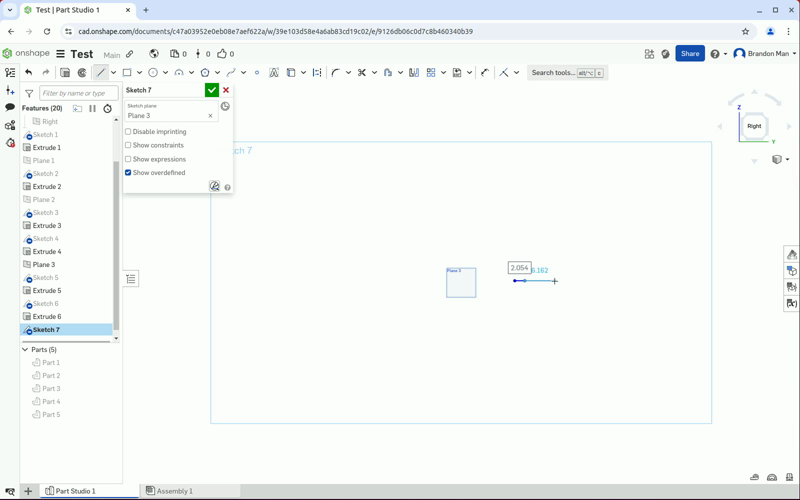
mouse_move(524, 266)
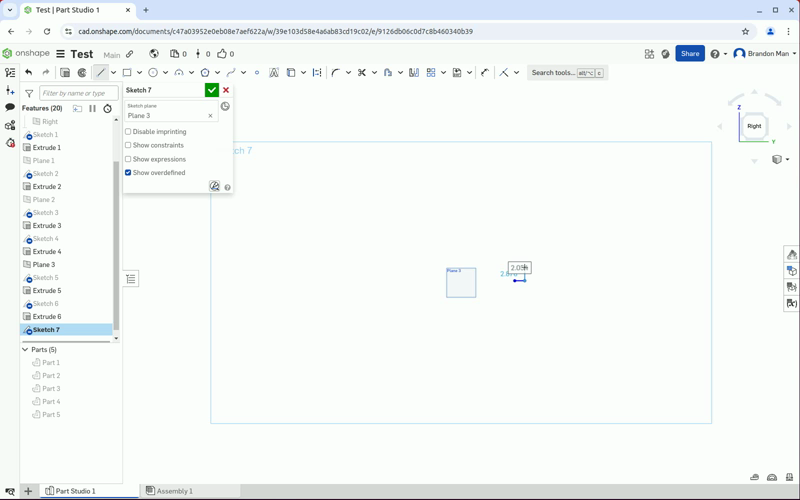
click(524, 266)
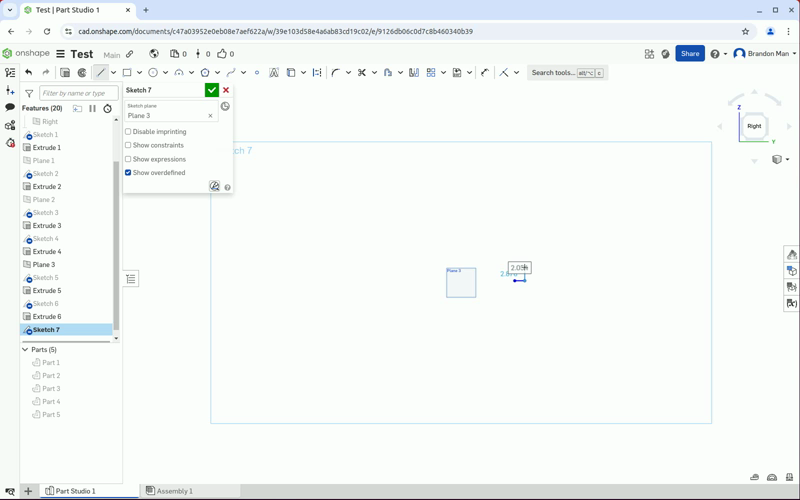
key_up(shift)
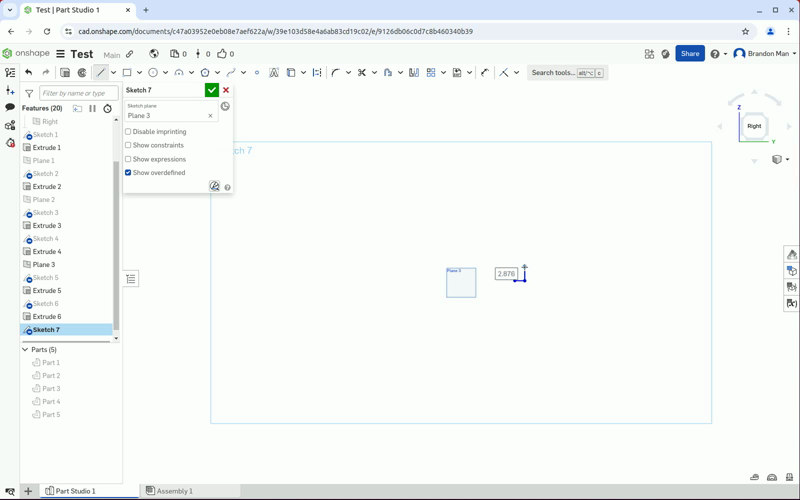
key_down(shift)
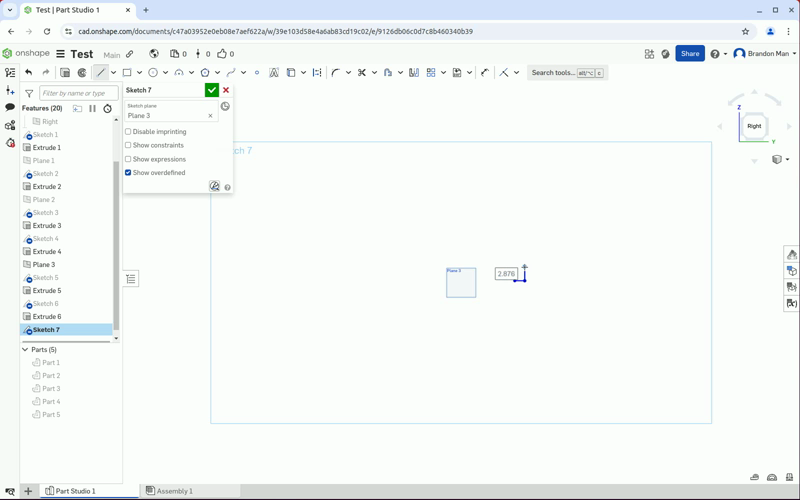
mouse_move(554, 266)
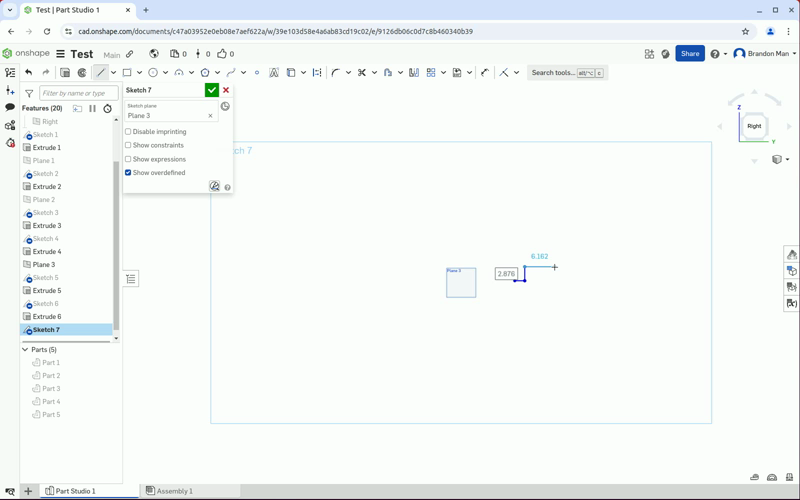
mouse_move(514, 266)
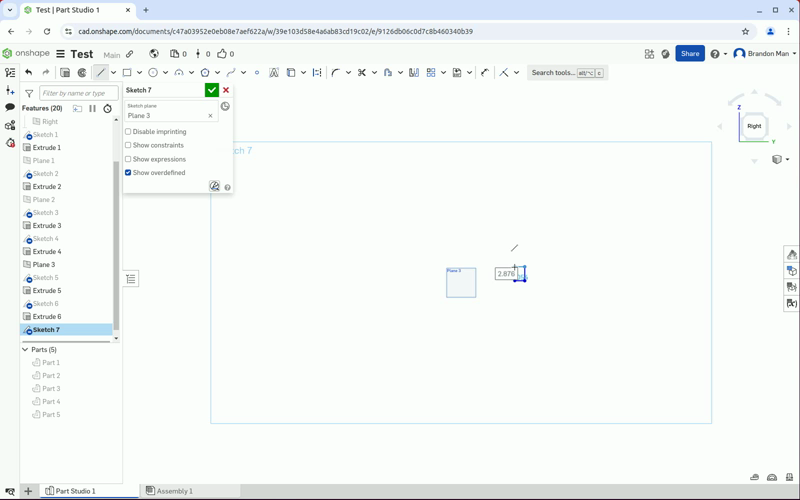
click(514, 266)
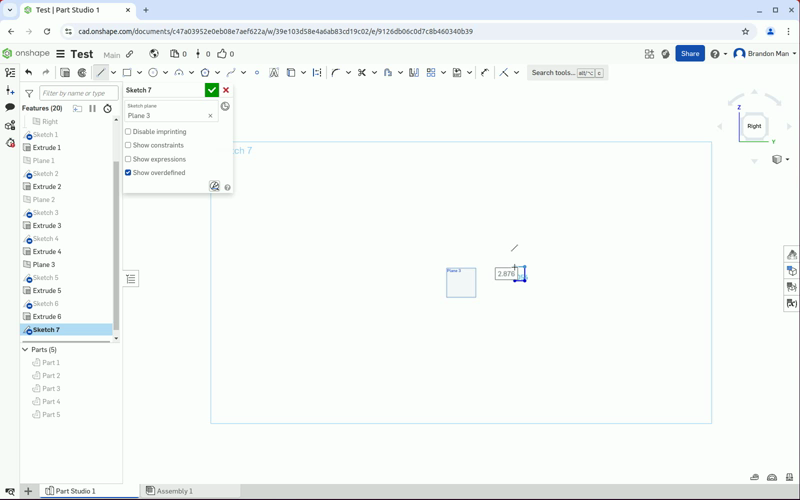
key_up(shift)
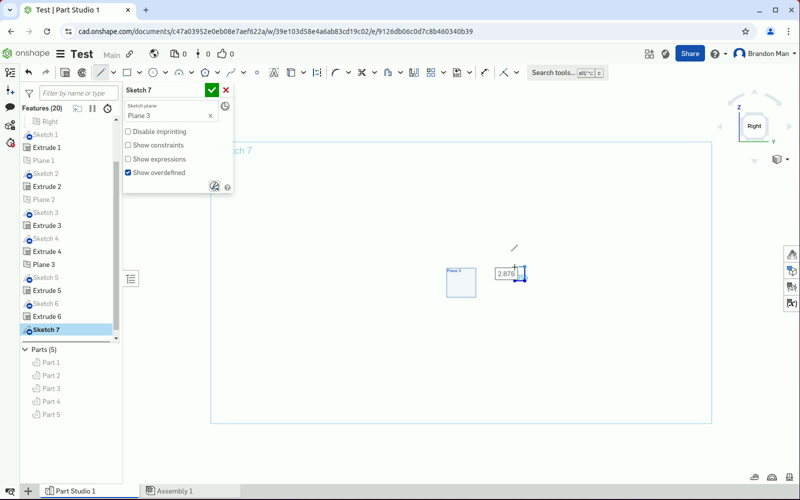
mouse_move(544, 266)
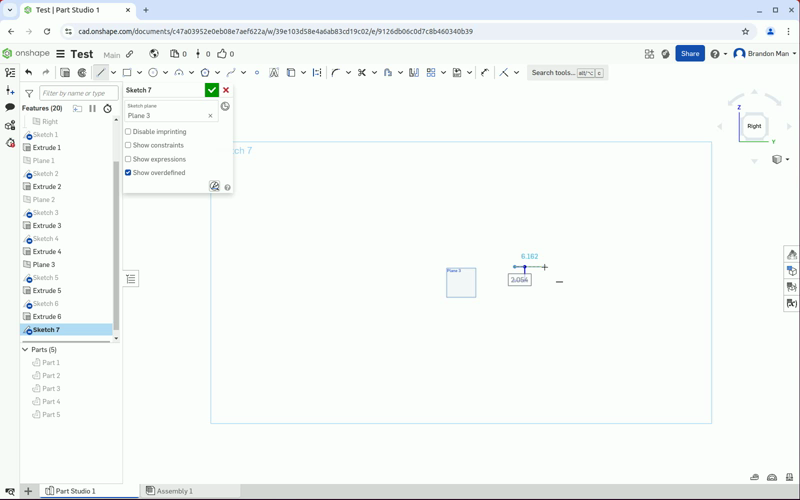
key_down(shift)
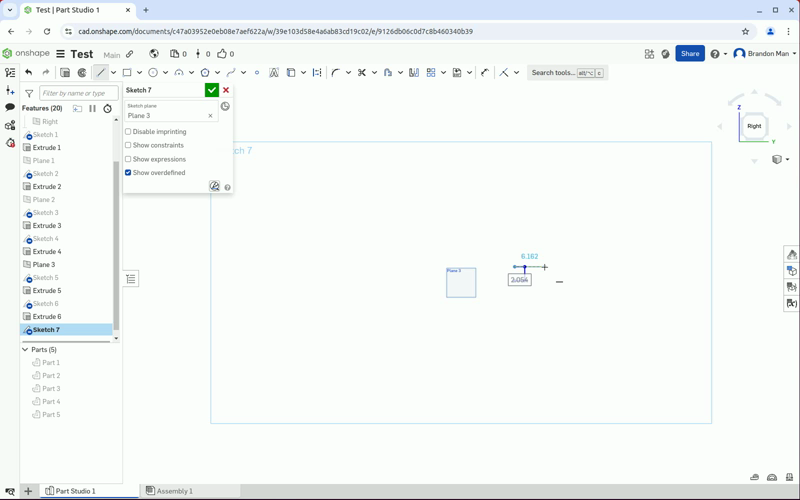
mouse_move(514, 280)
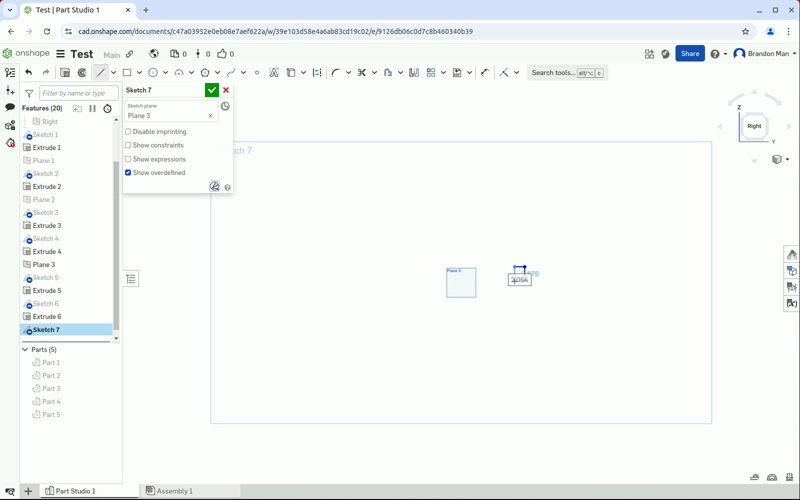
key_up(shift)
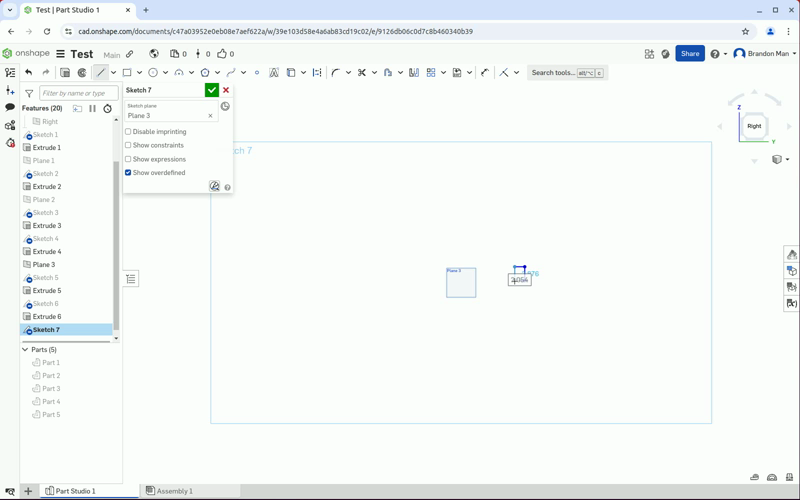
click(514, 280)
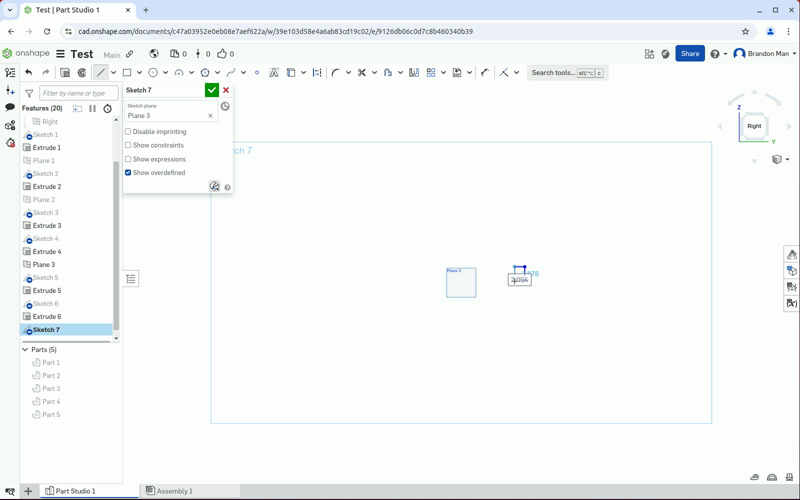
key(esc)
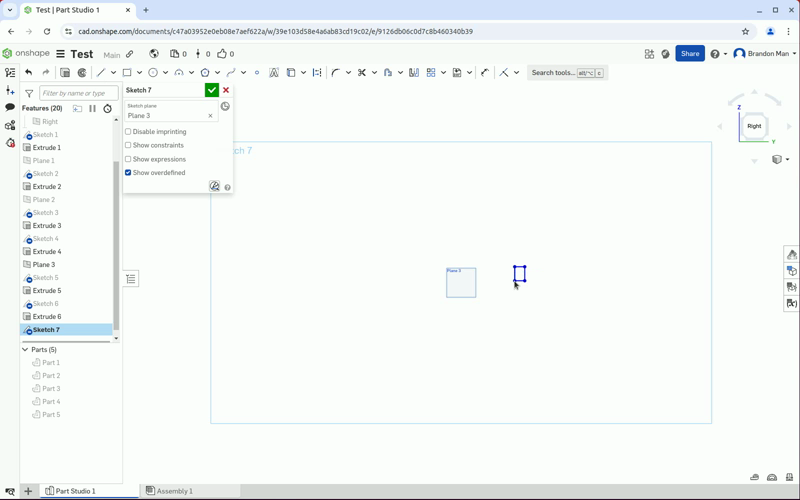
mouse_move(520, 277)
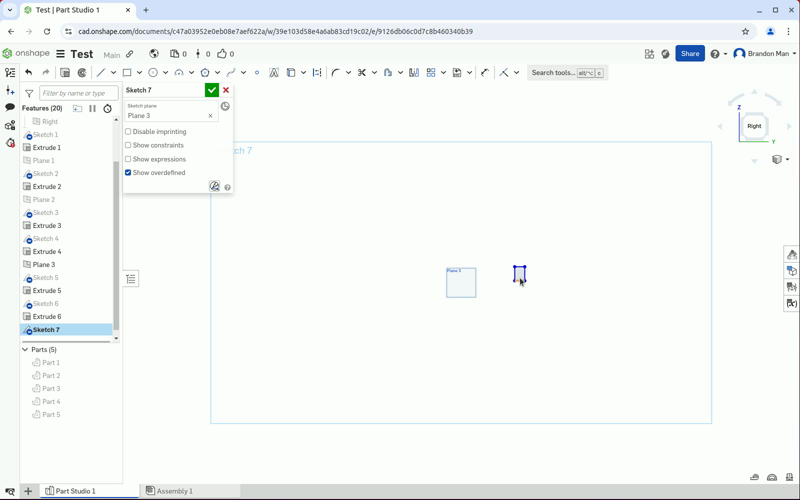
scroll(6)
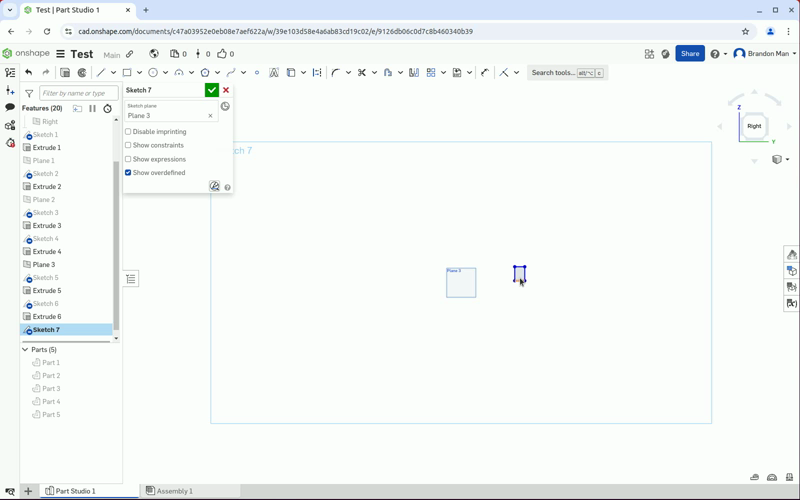
scroll(6)
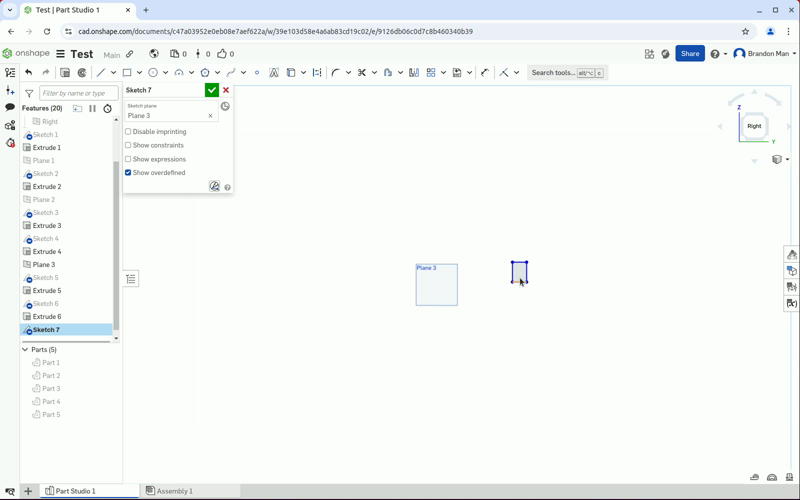
scroll(6)
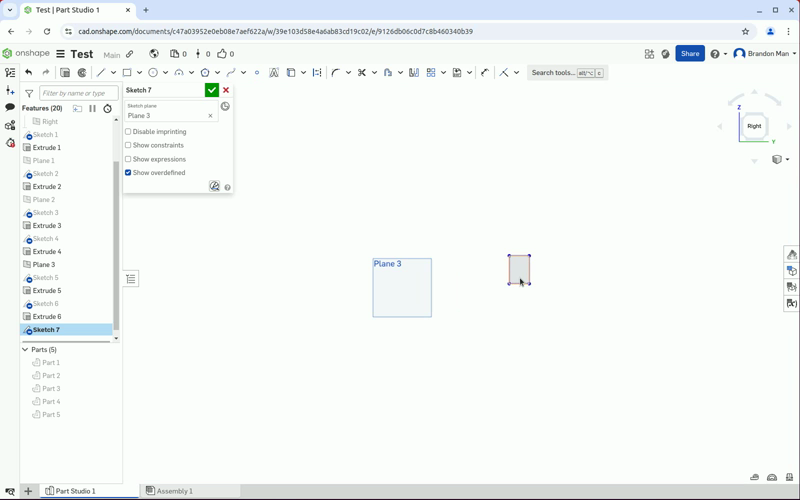
scroll(6)
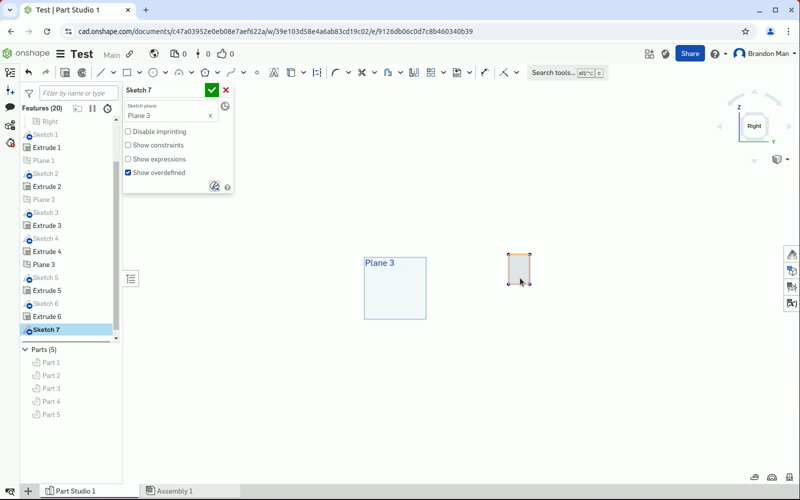
scroll(6)
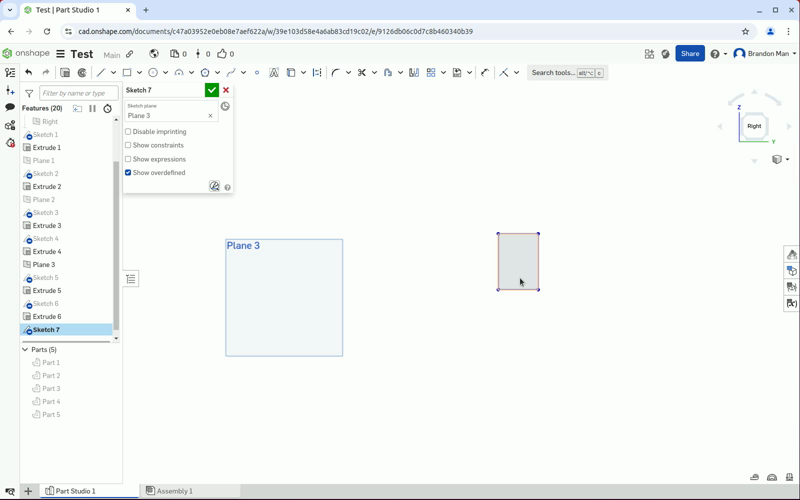
scroll(6)
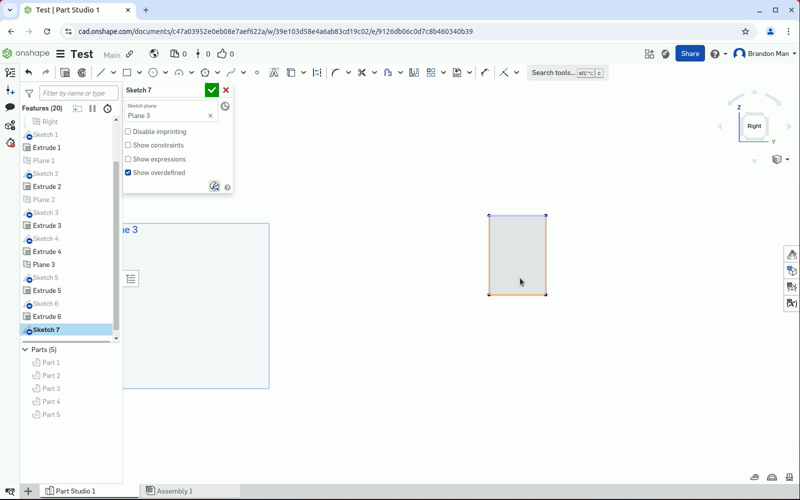
scroll(6)
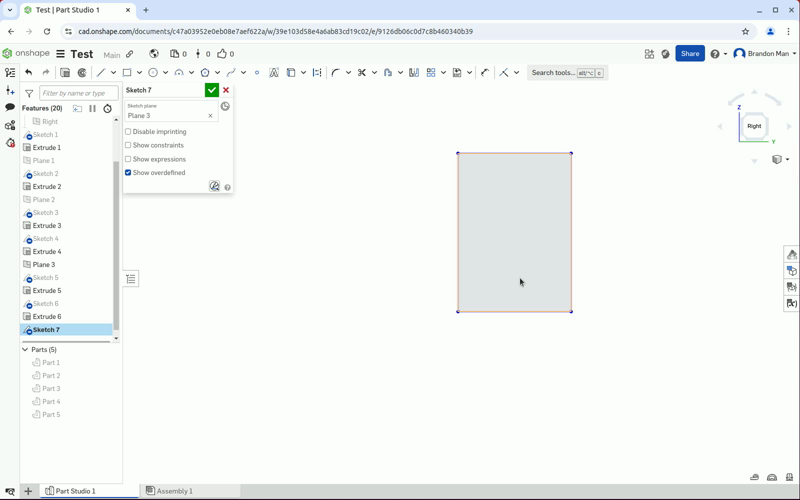
click(520, 277)
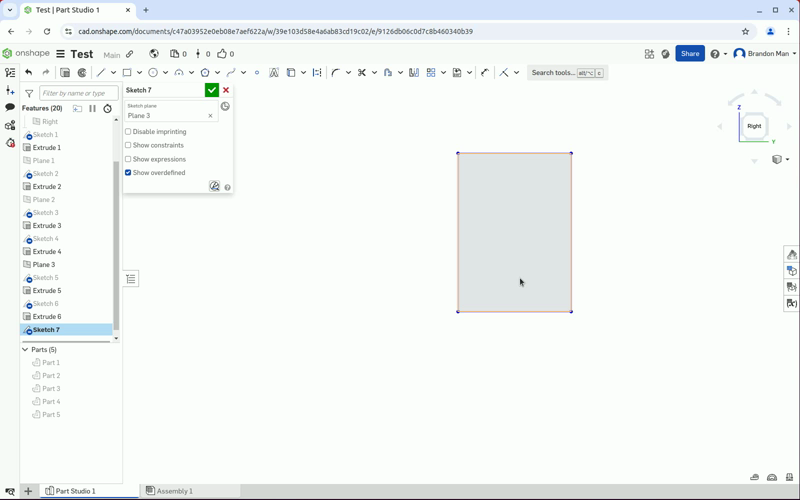
scroll(-6)
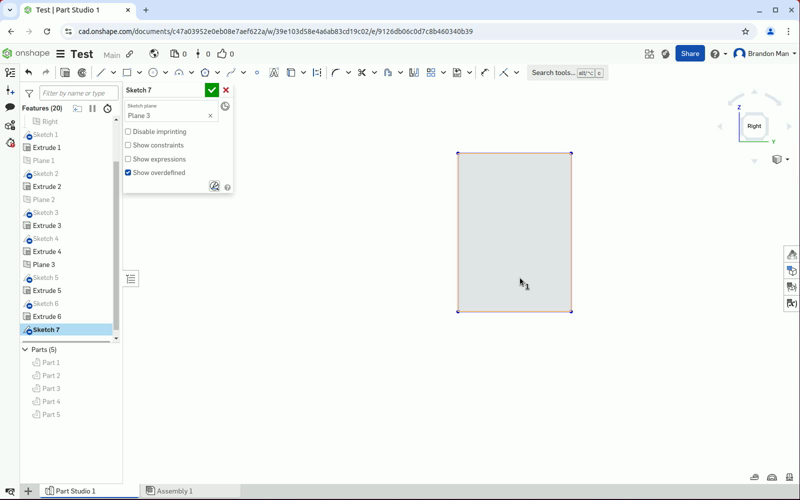
scroll(-6)
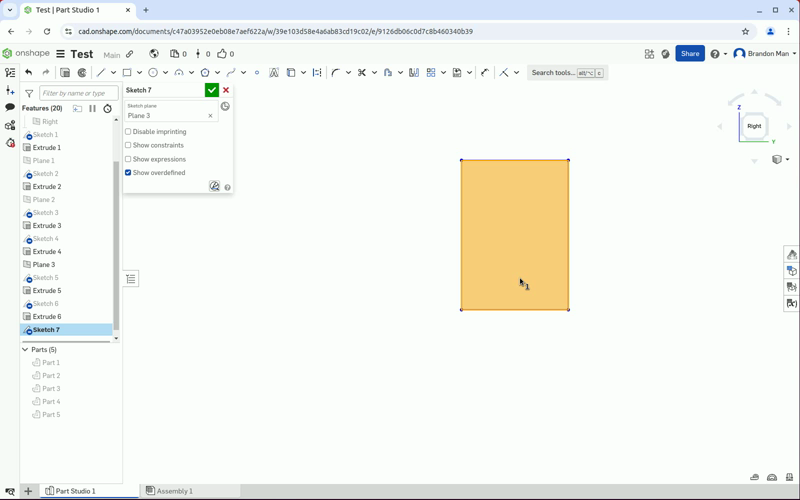
scroll(-6)
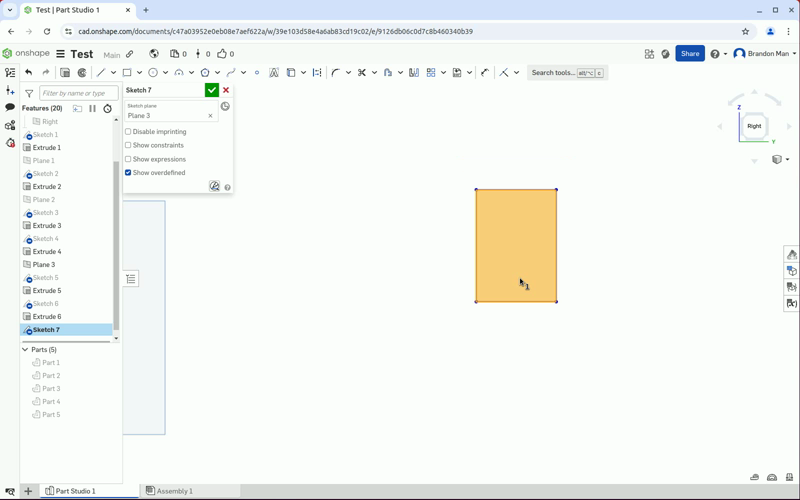
scroll(-6)
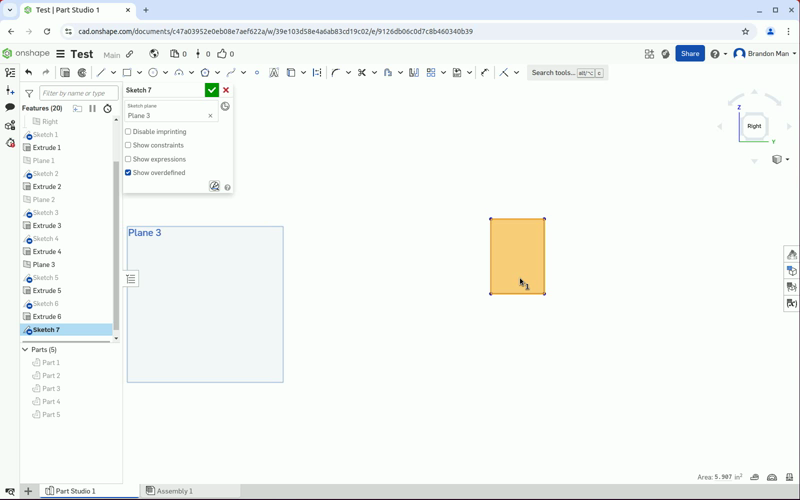
scroll(-6)
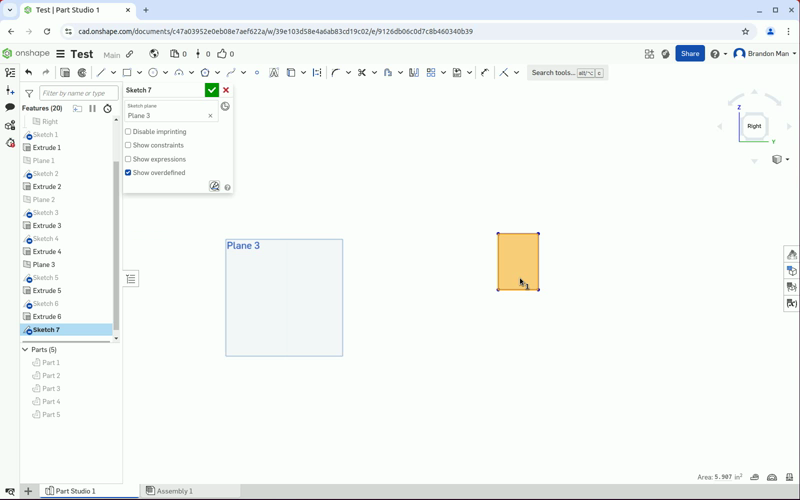
scroll(-6)
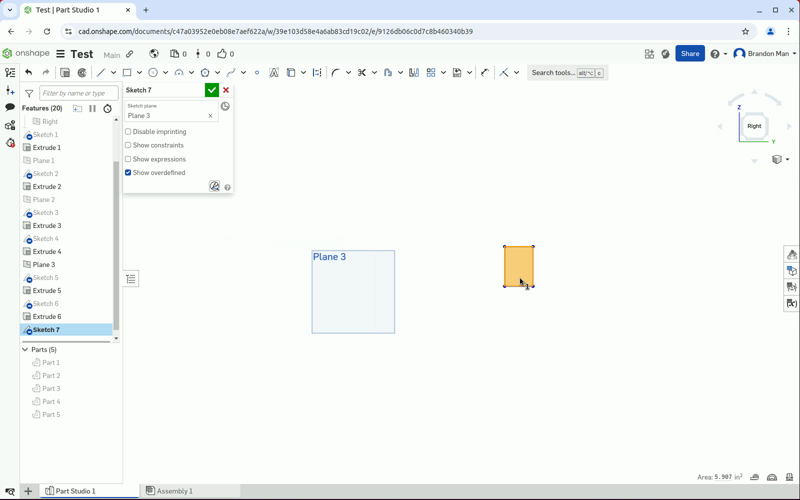
scroll(-6)
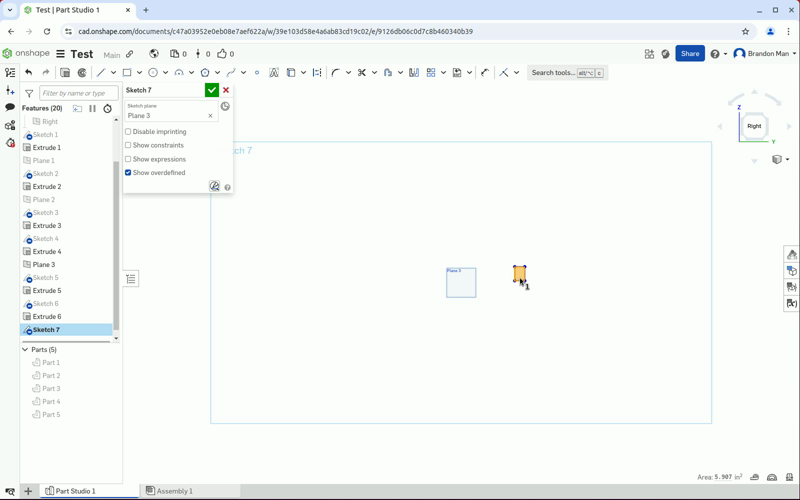
mouse_move(73, 352)
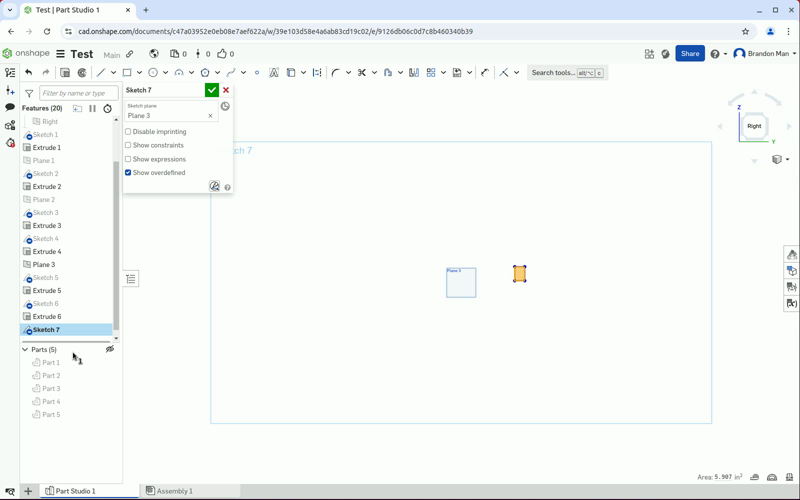
key(shift+y)
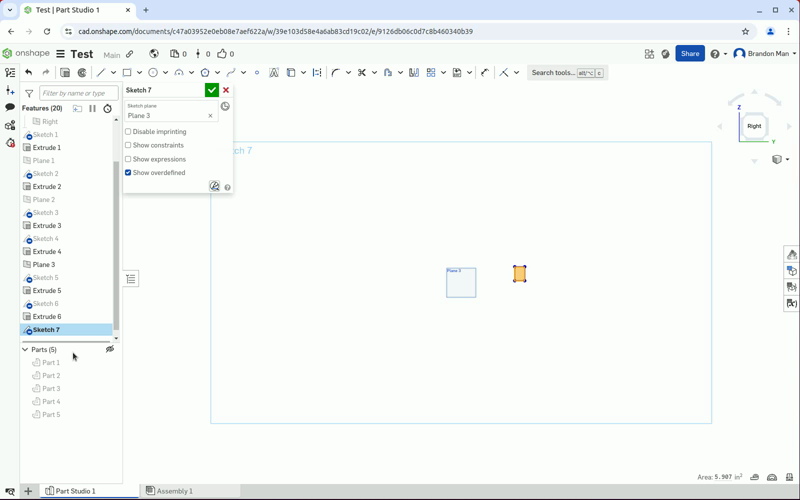
key(shift+e)
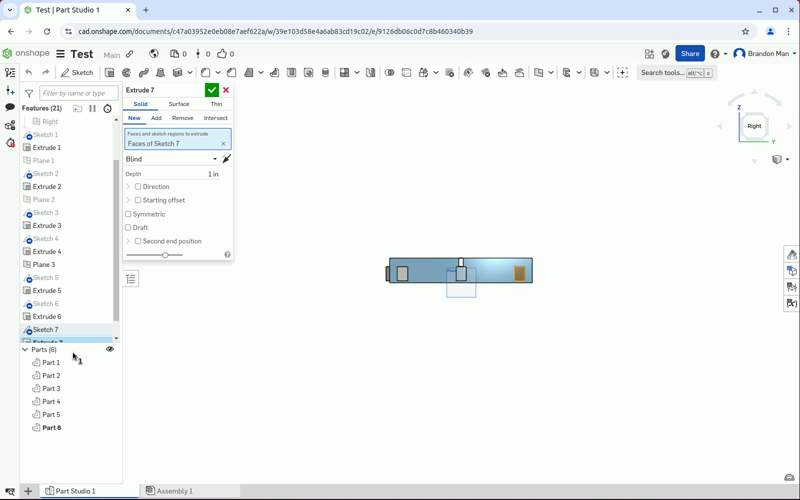
mouse_move(143, 106)
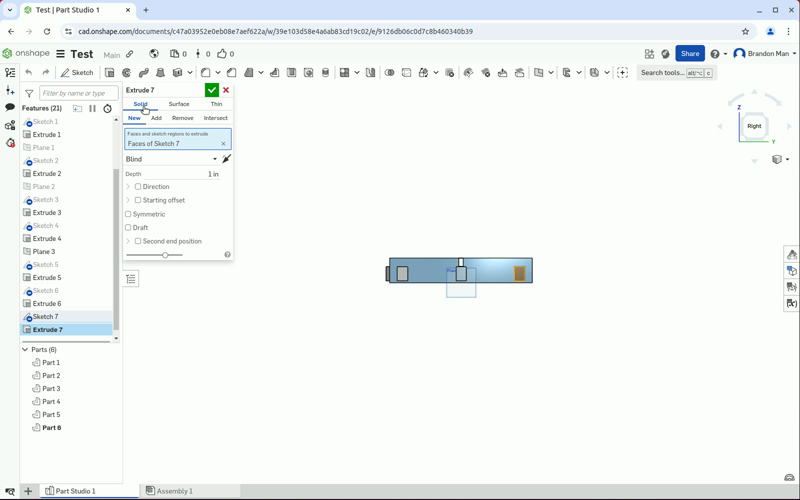
click(143, 106)
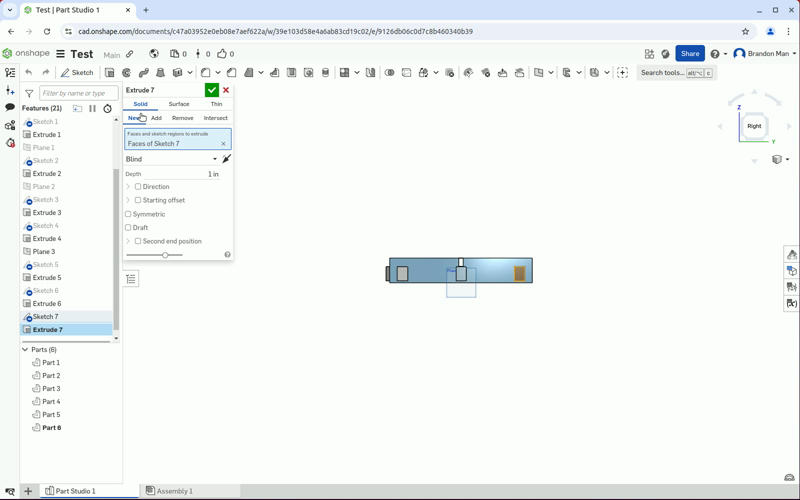
mouse_move(137, 120)
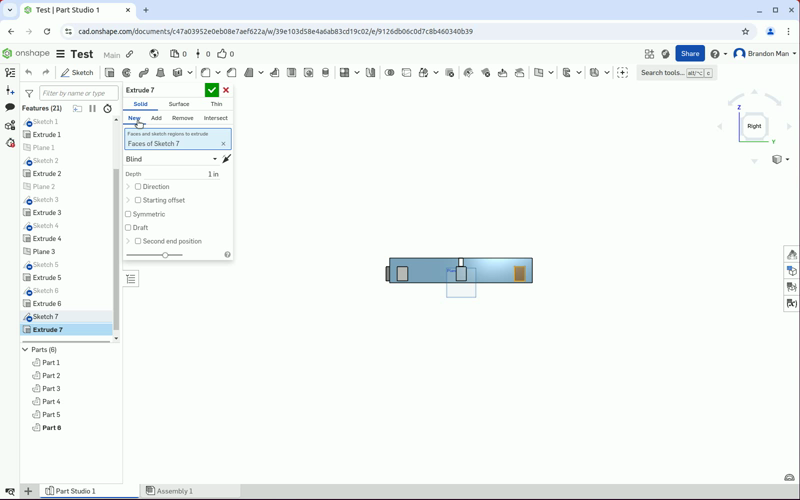
click(137, 120)
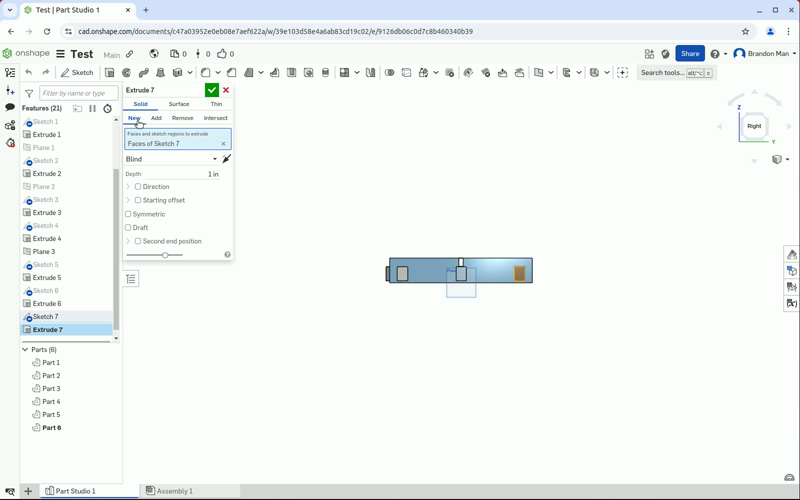
key(tab, 4)
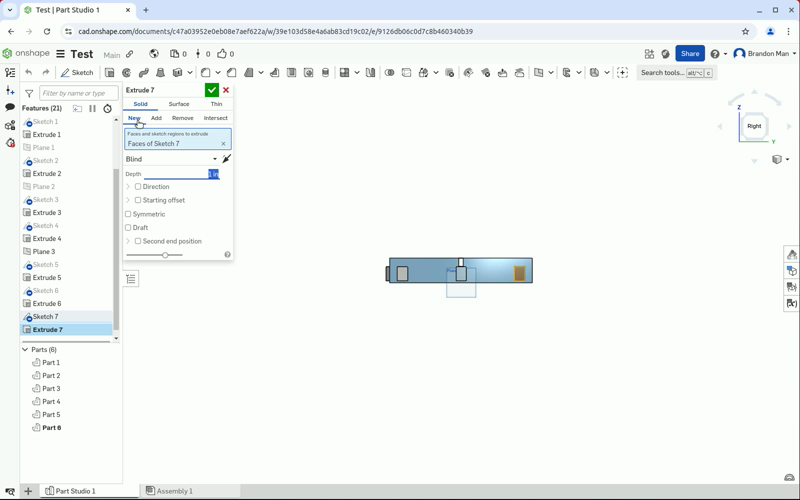
text(0.722)
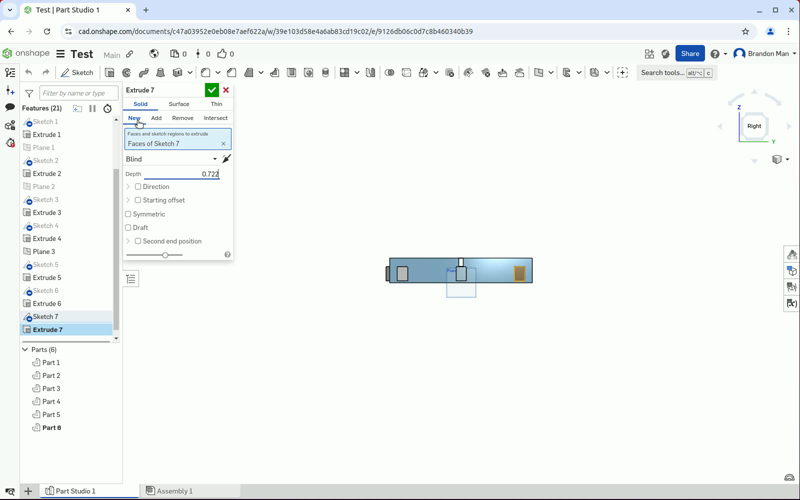
key(enter)
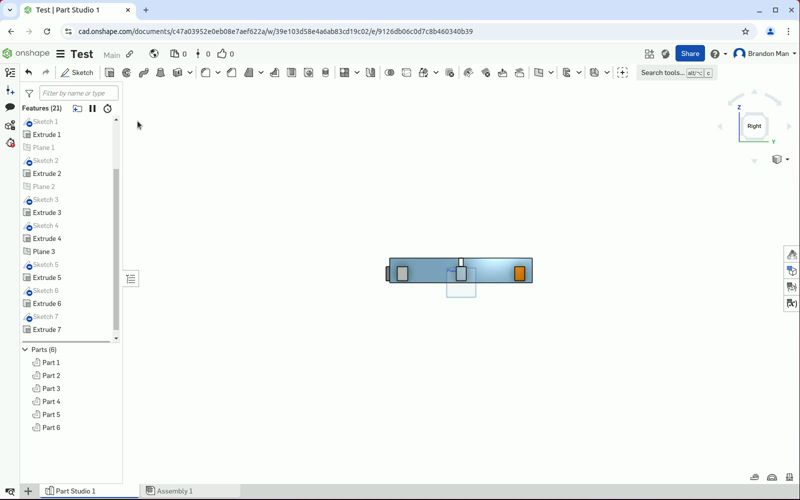
key(shift+h)
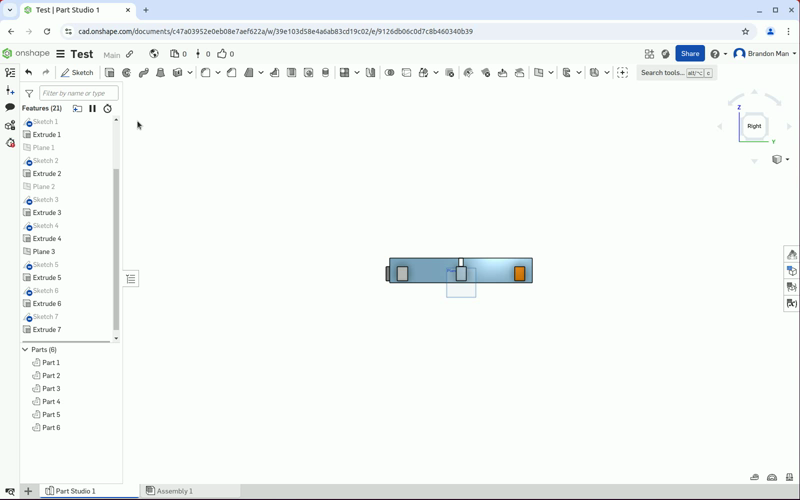
key(shift+h)
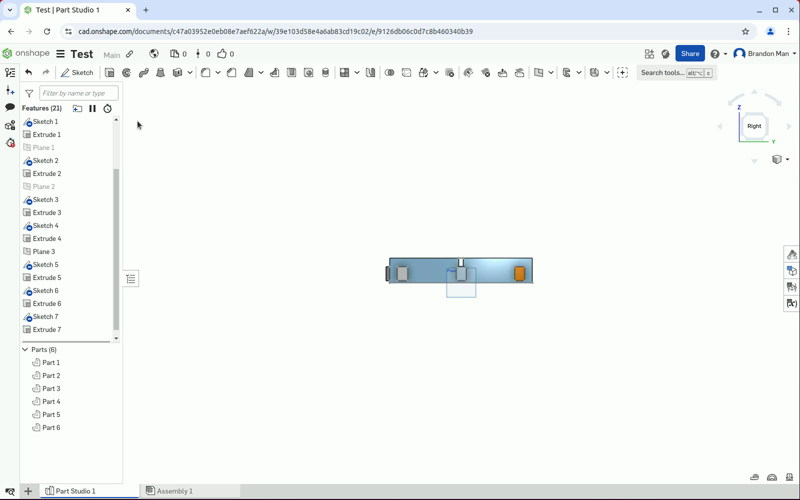
key(shift+7)
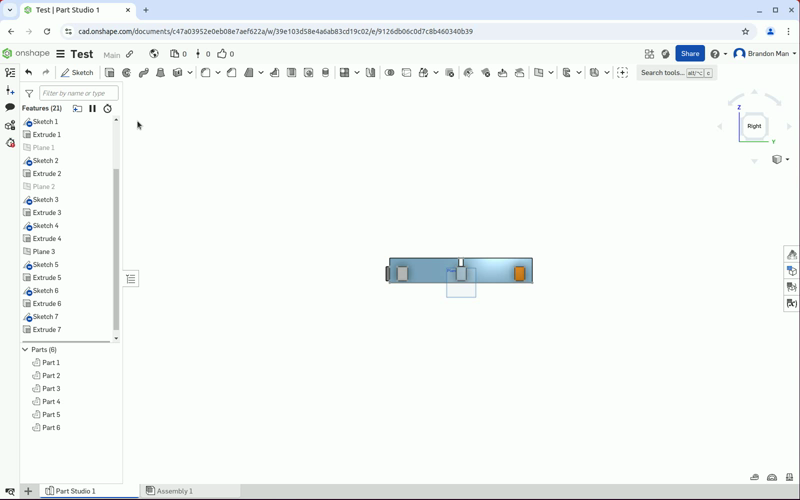
key(right, 2)
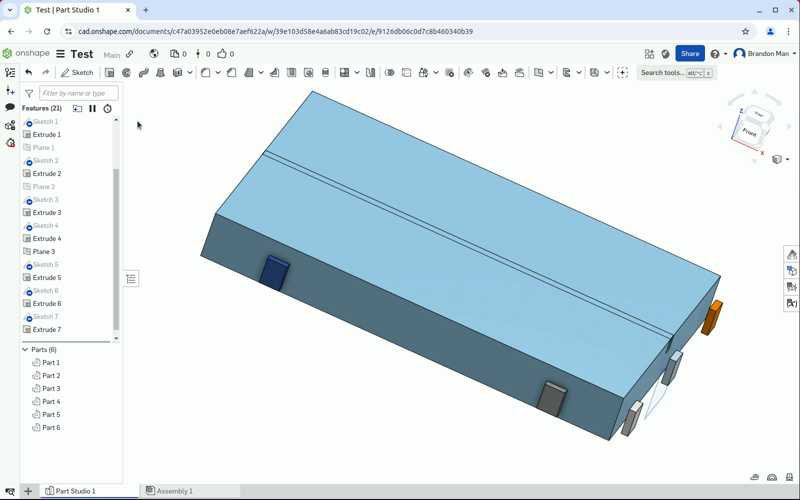
key(down, 2)
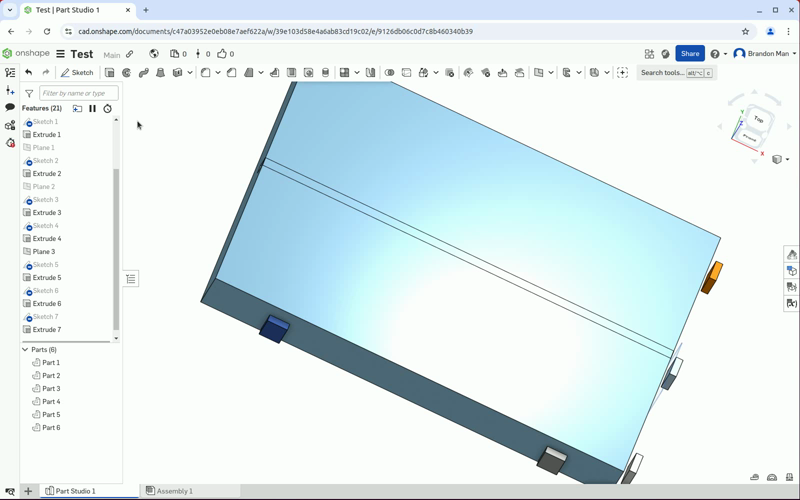
key(up, 2)
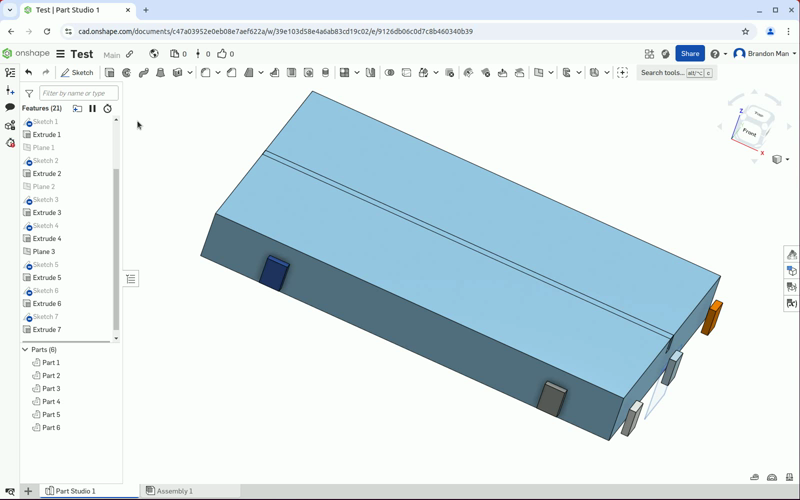
key(left, 2)
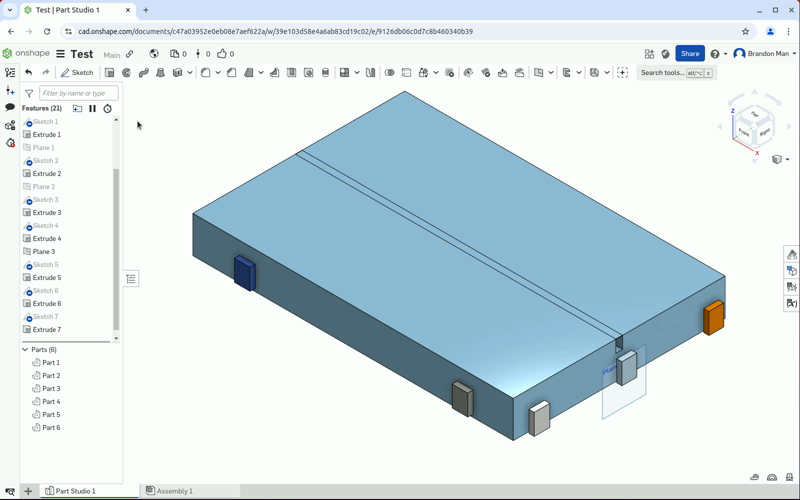
mouse_move(69, 124)
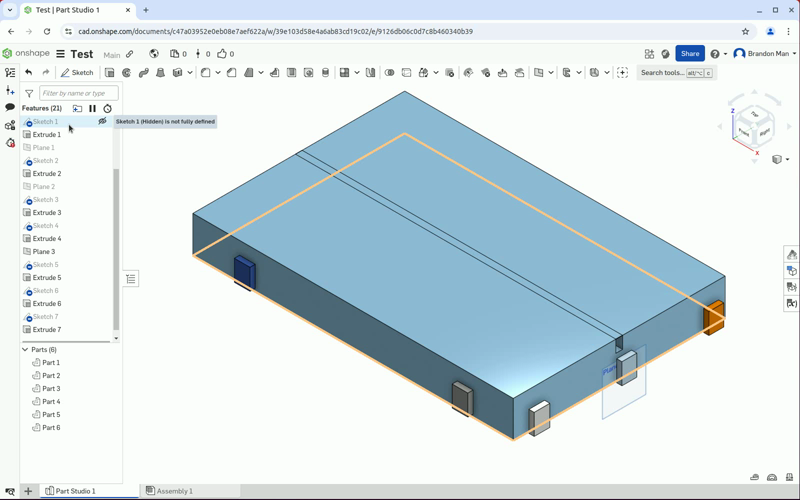
click(69, 124)